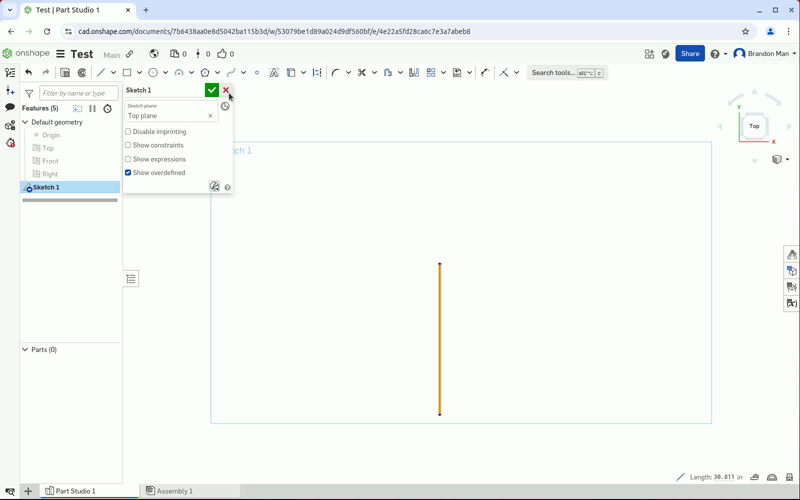
key(shift+h)
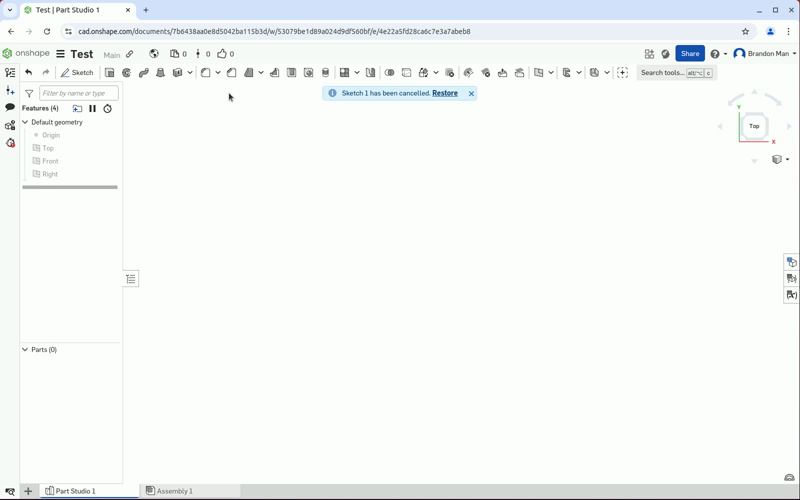
mouse_move(73, 352)
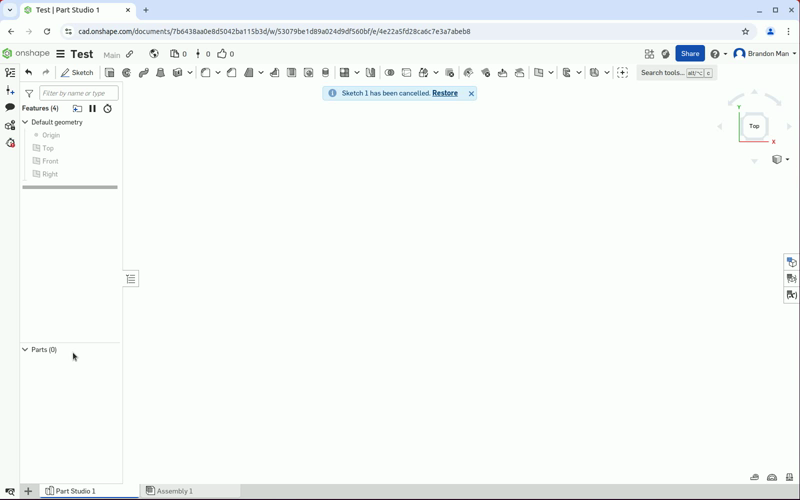
key(y)
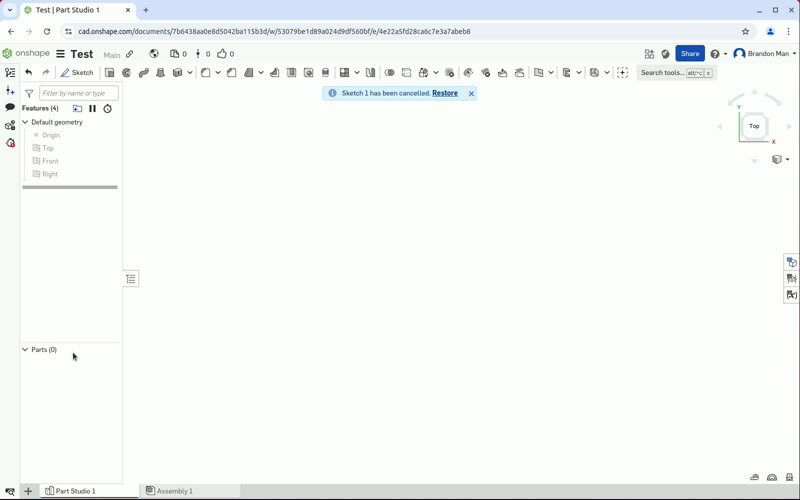
key(shift+p)
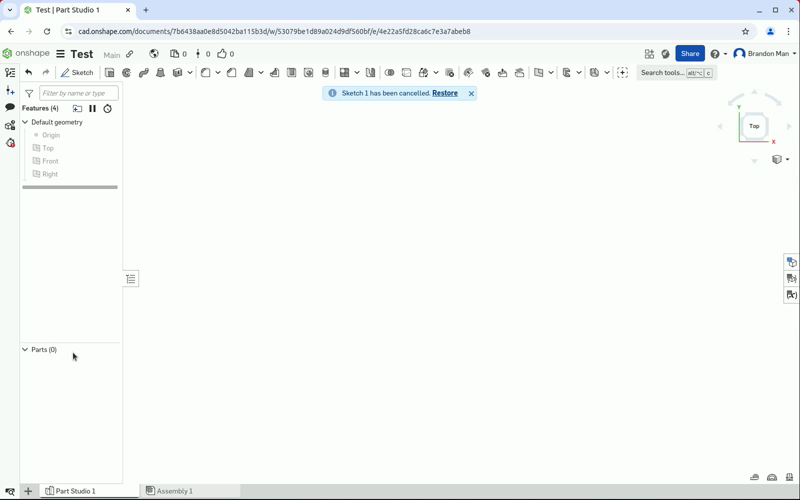
key(space)
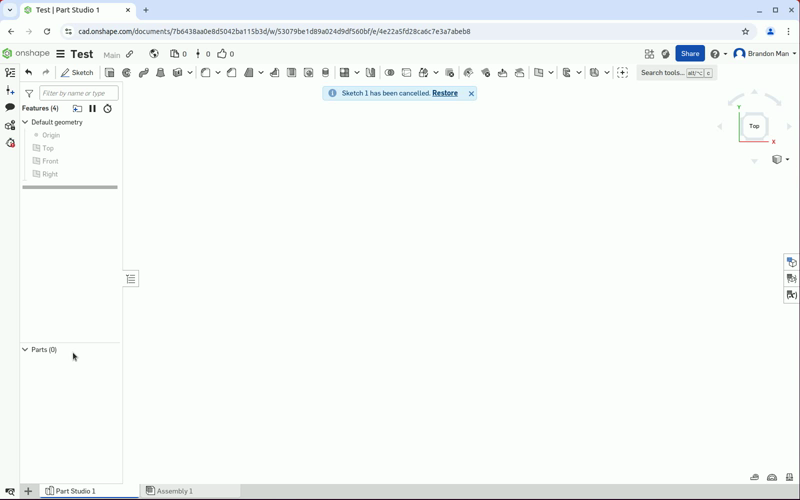
key_down(shift)
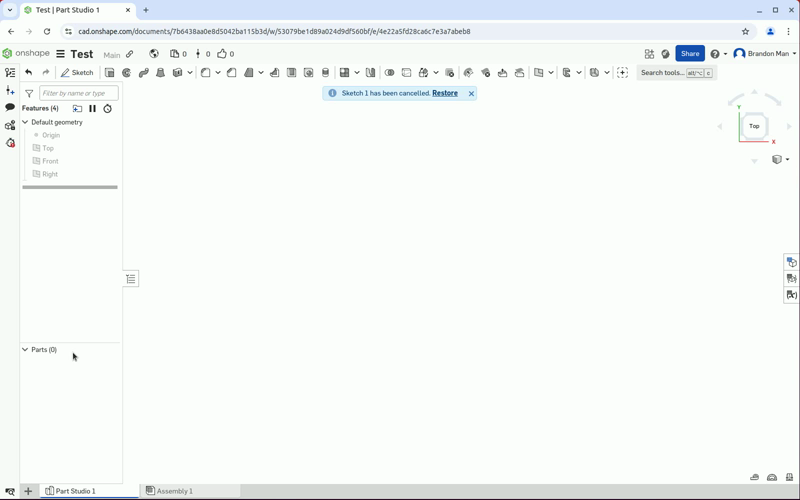
key(up)
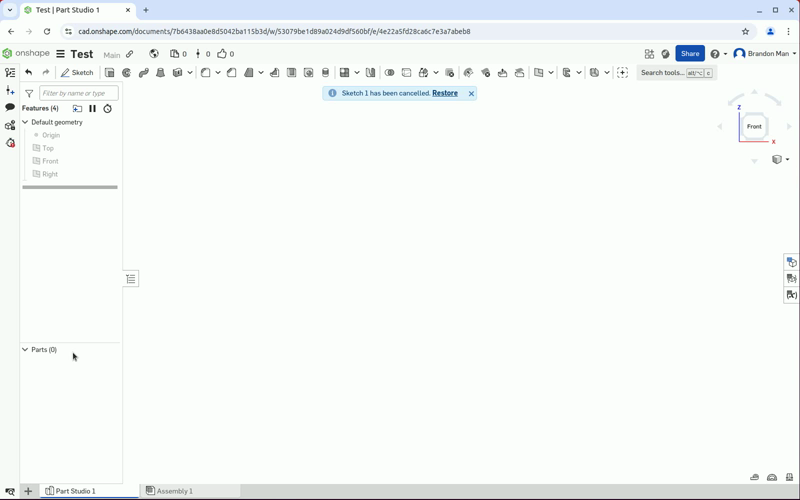
key_up(shift)
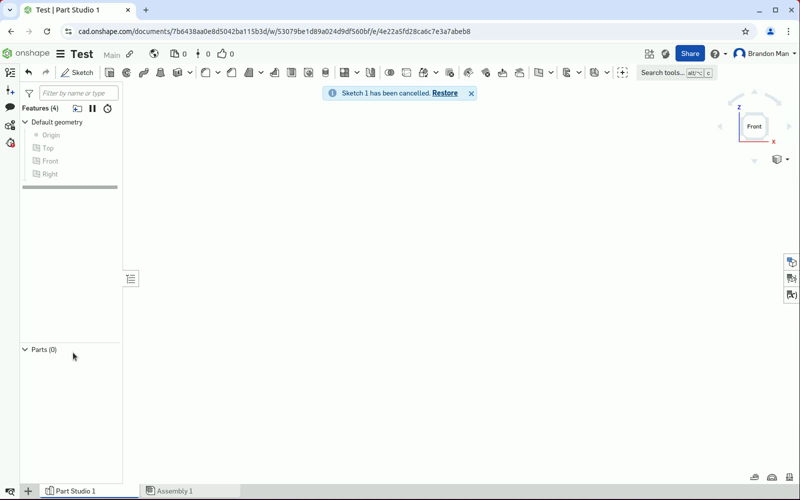
mouse_move(73, 352)
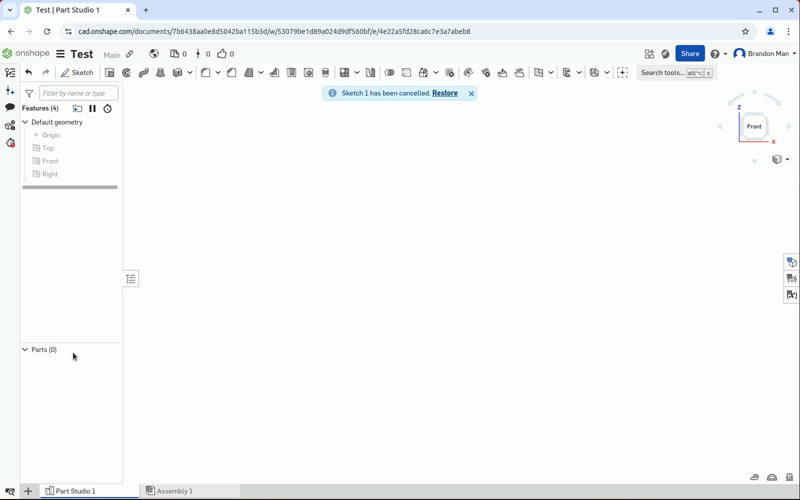
key(shift+y)
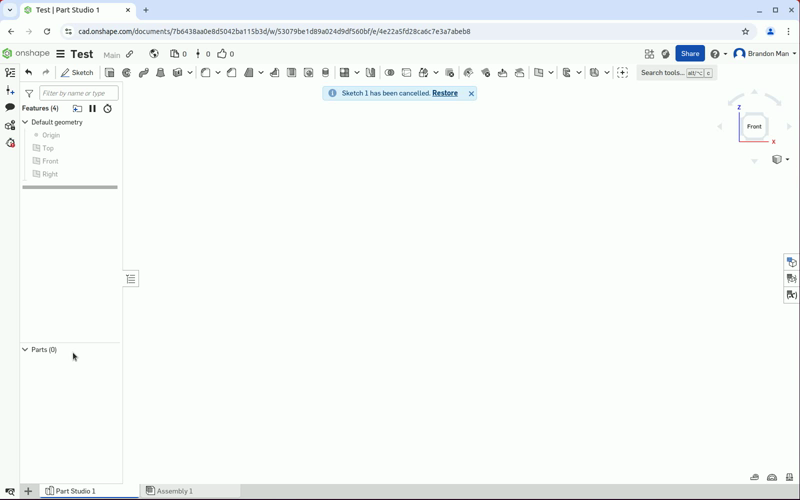
key(shift+s)
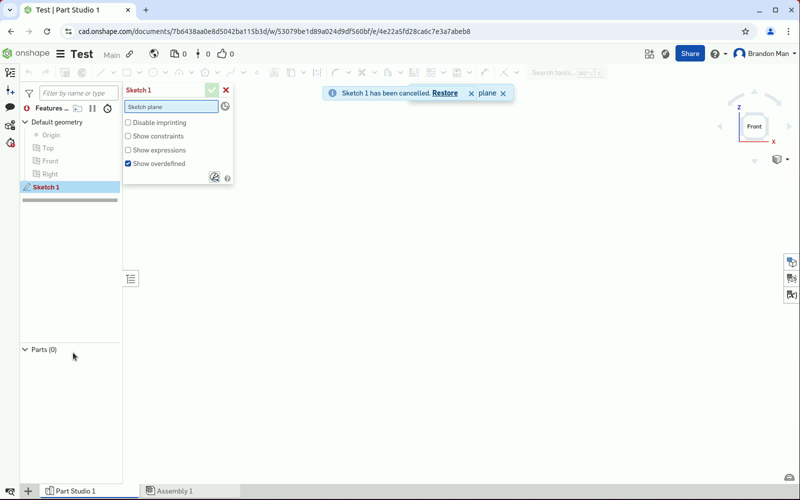
mouse_move(73, 163)
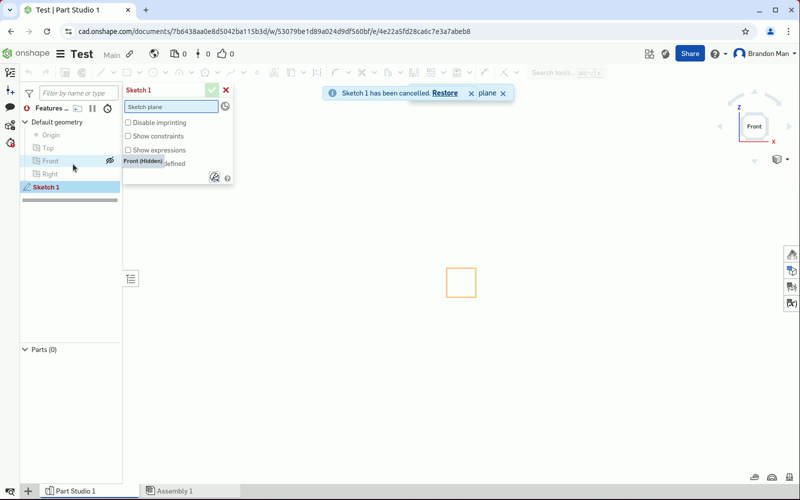
click(73, 163)
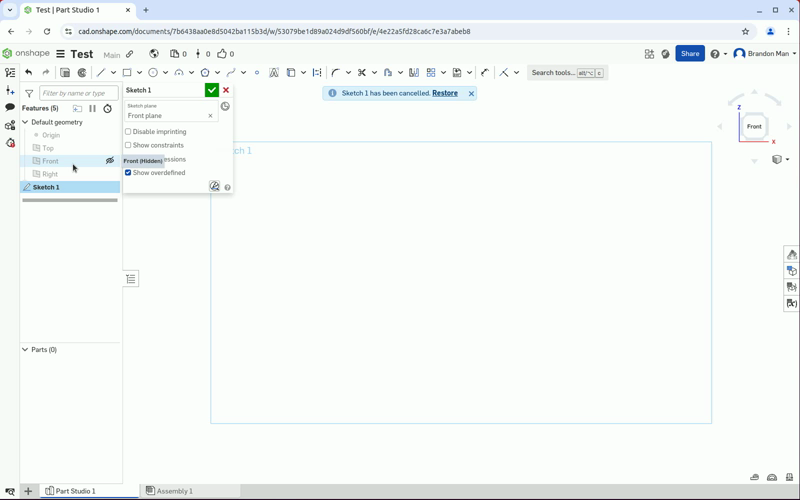
mouse_move(73, 352)
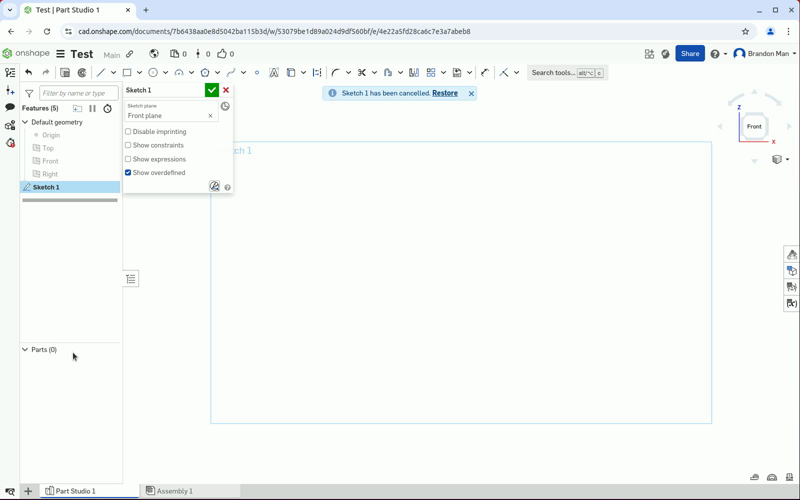
key(y)
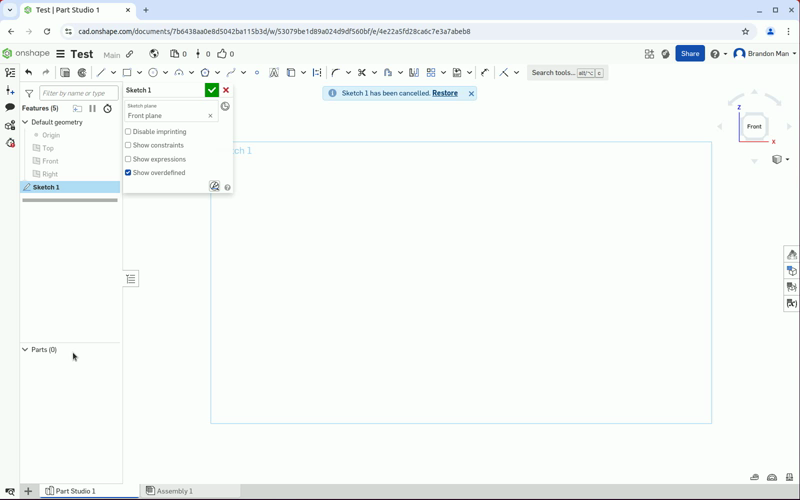
key(l)
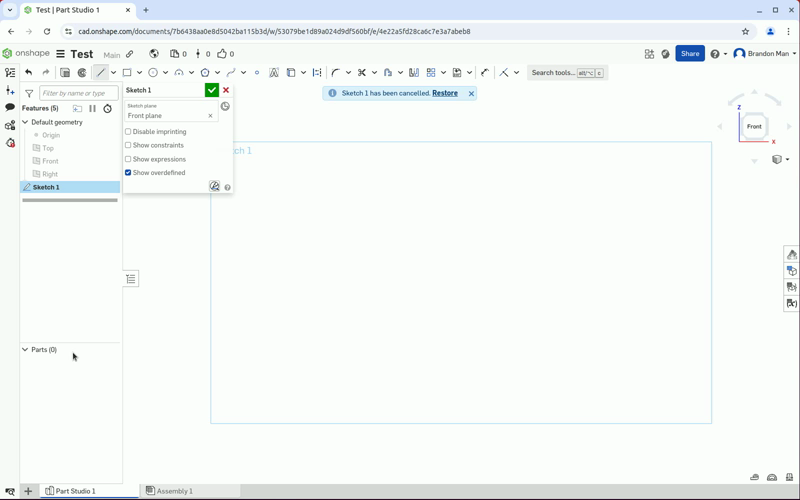
key_down(shift)
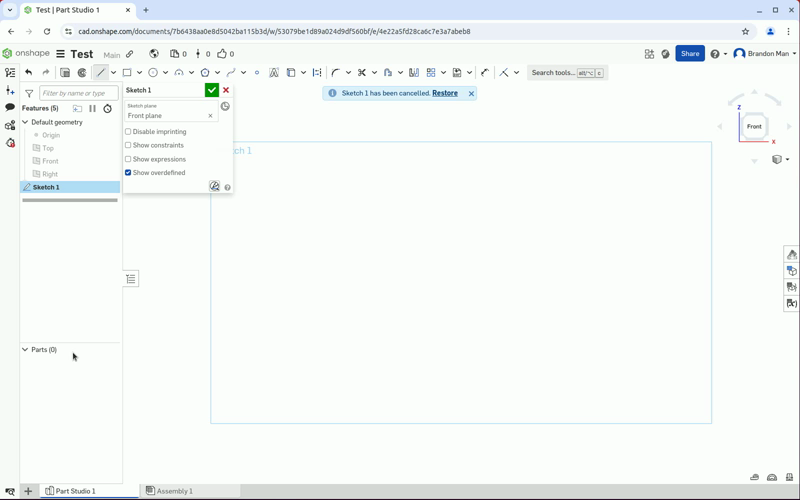
mouse_move(432, 275)
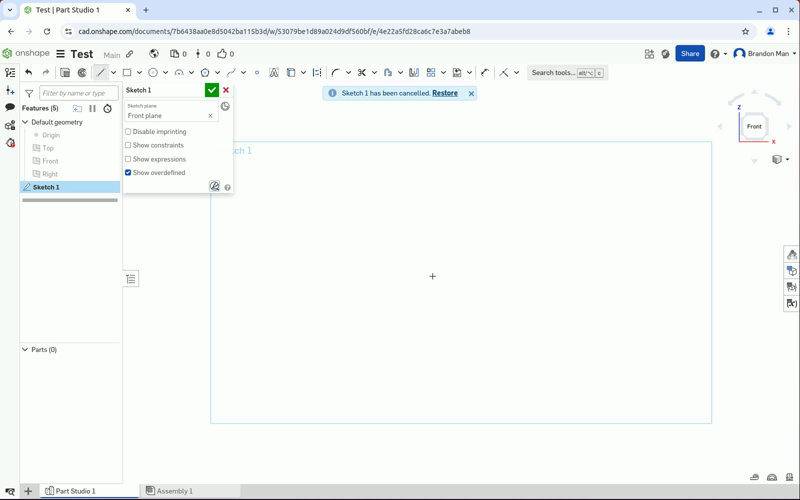
click(432, 275)
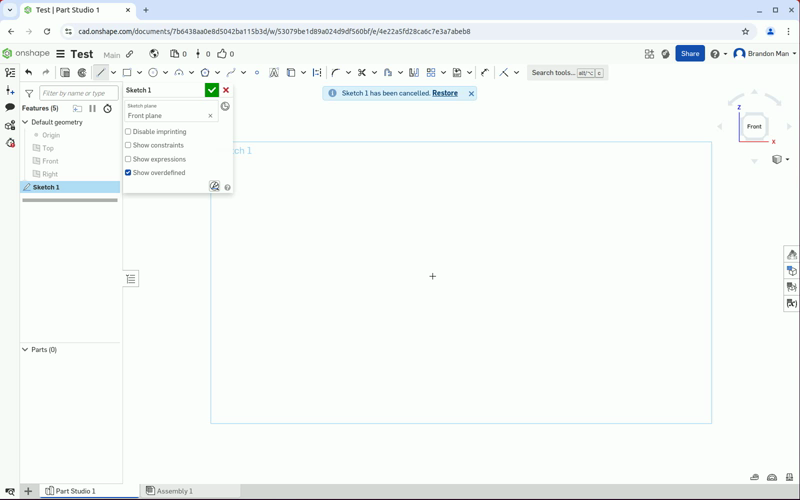
key_up(shift)
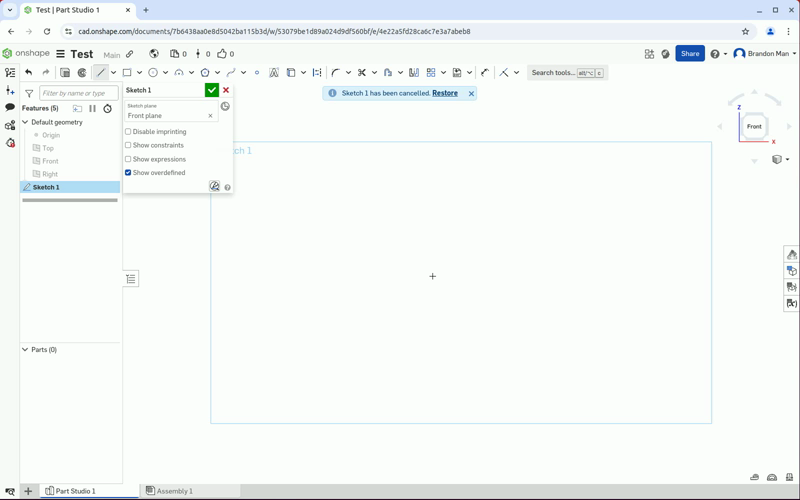
key_down(shift)
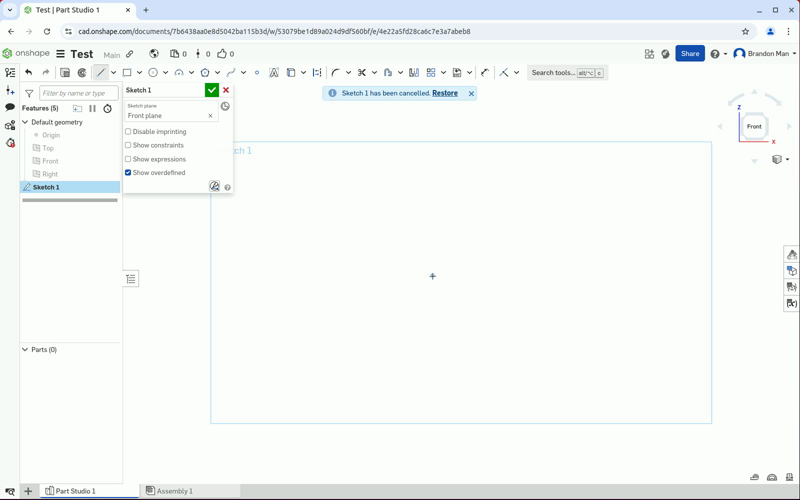
mouse_move(462, 275)
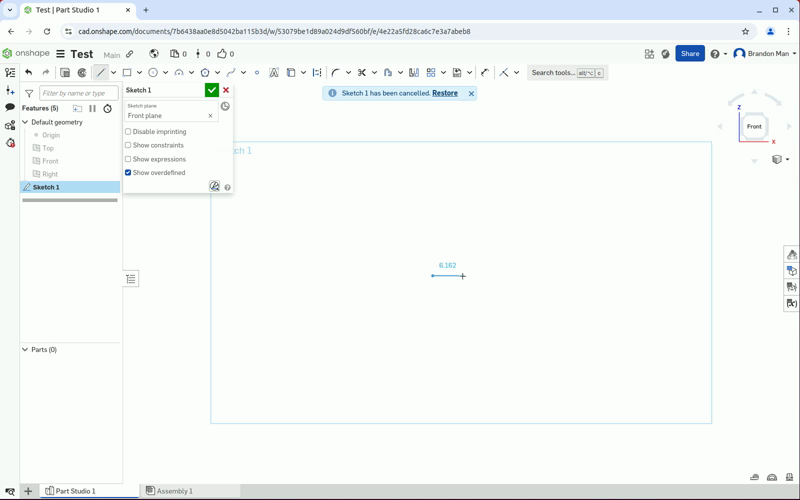
mouse_move(447, 275)
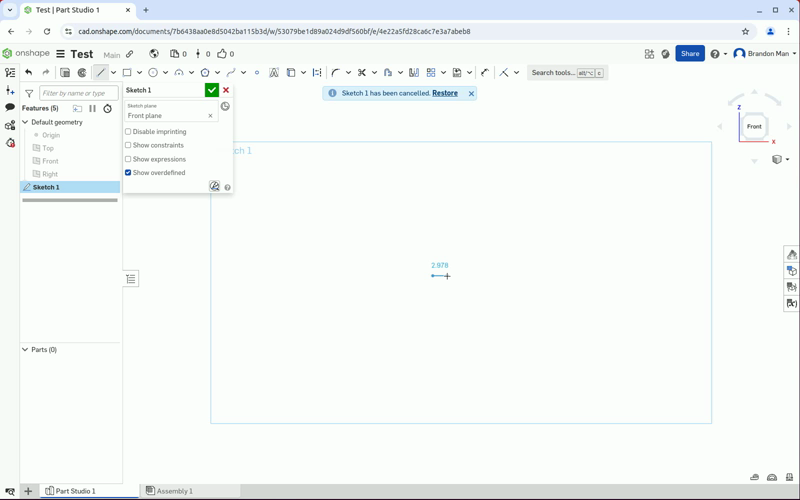
click(447, 275)
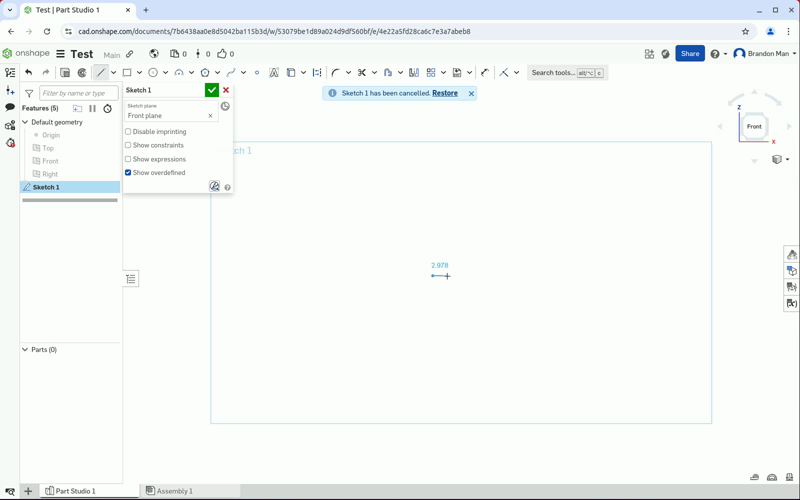
key_up(shift)
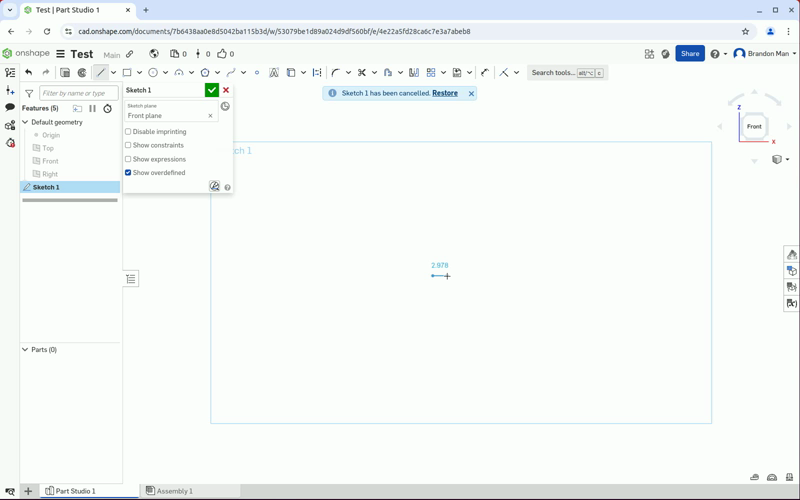
key_down(shift)
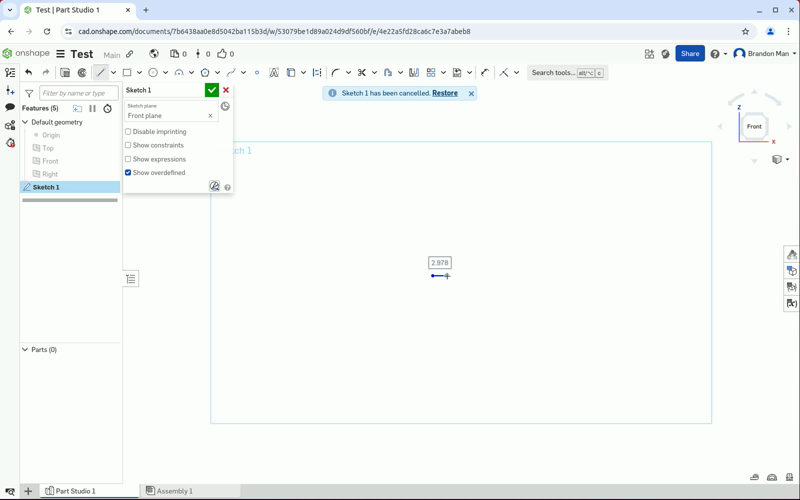
mouse_move(447, 170)
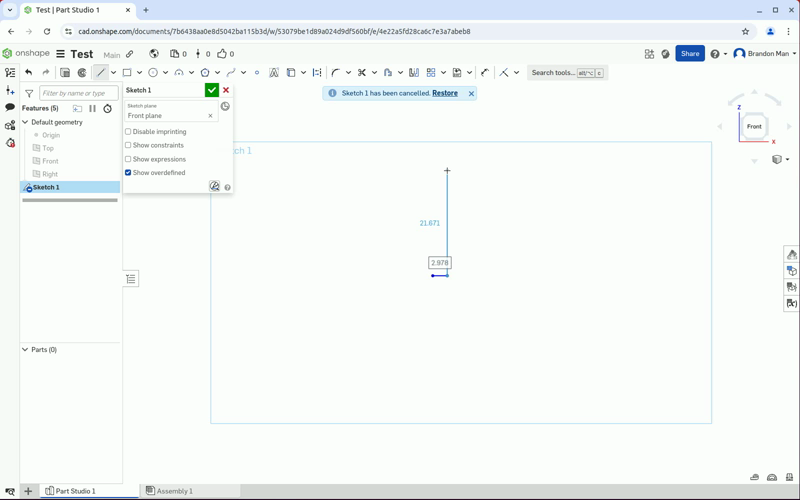
click(447, 170)
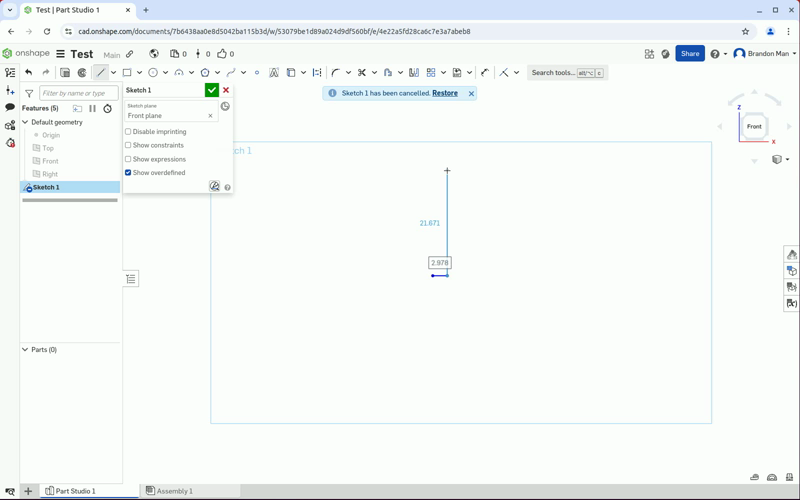
key_up(shift)
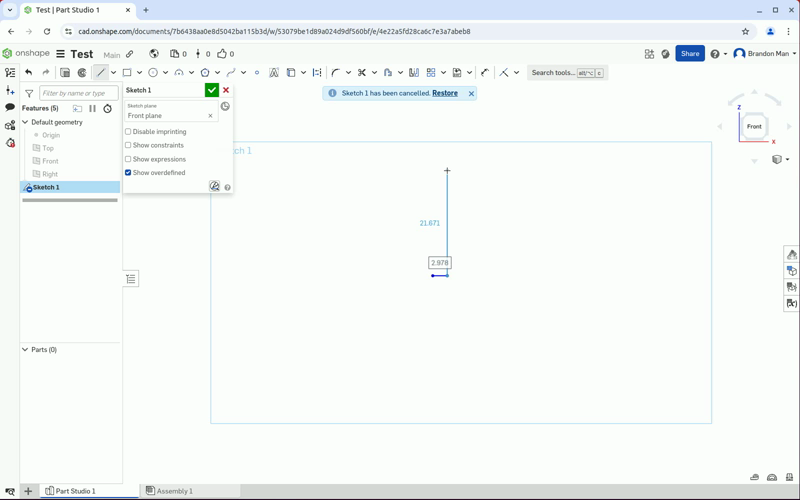
key_down(shift)
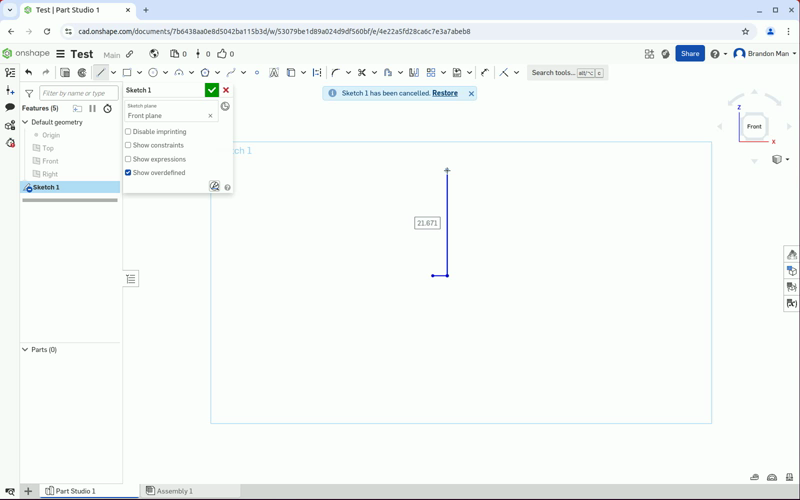
mouse_move(477, 170)
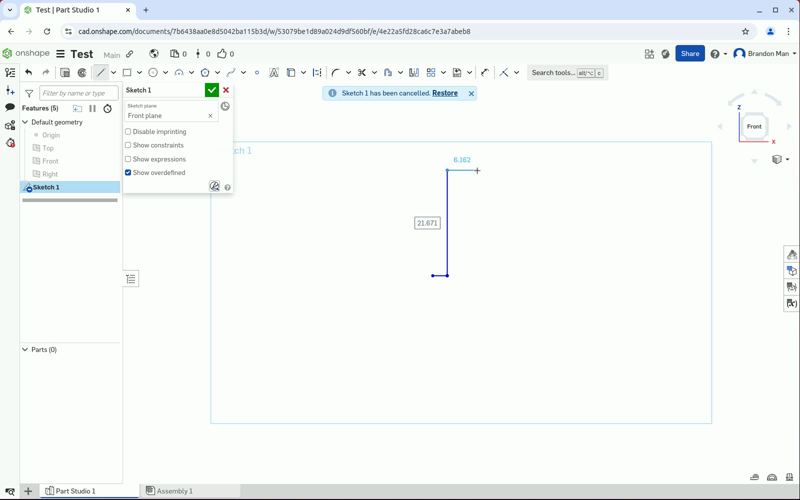
mouse_move(432, 170)
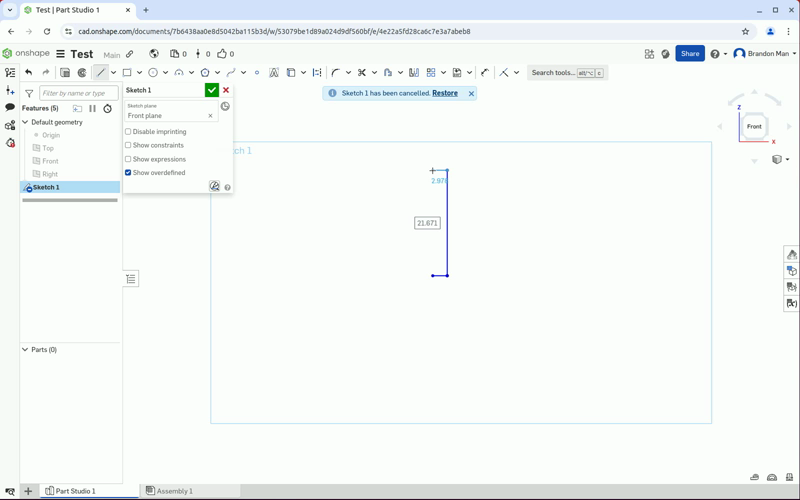
click(432, 170)
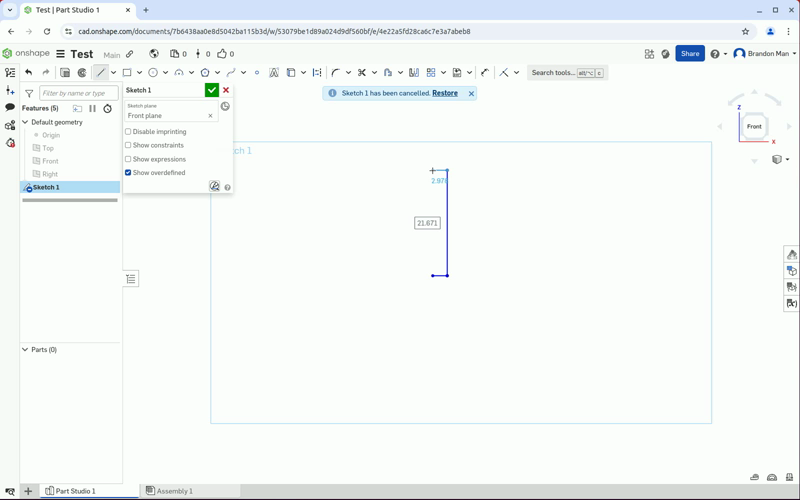
key_up(shift)
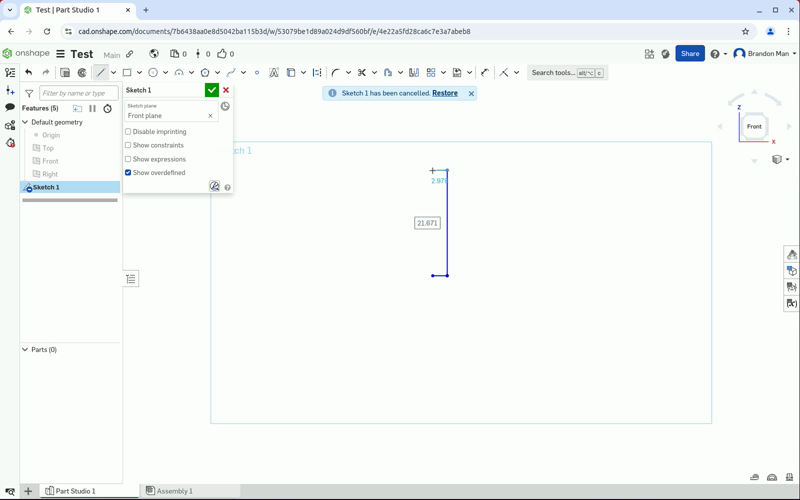
key_down(shift)
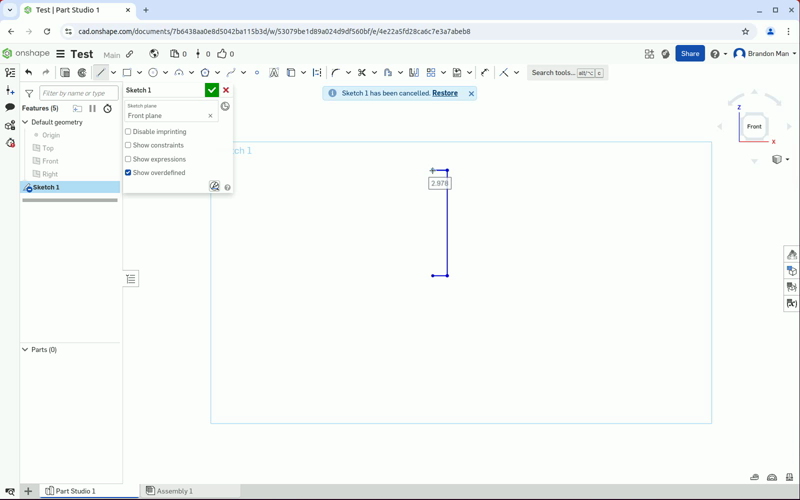
mouse_move(432, 275)
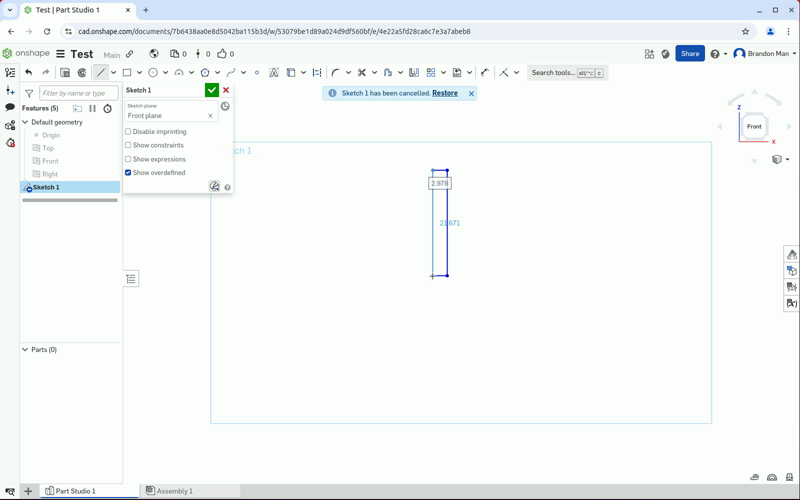
key_up(shift)
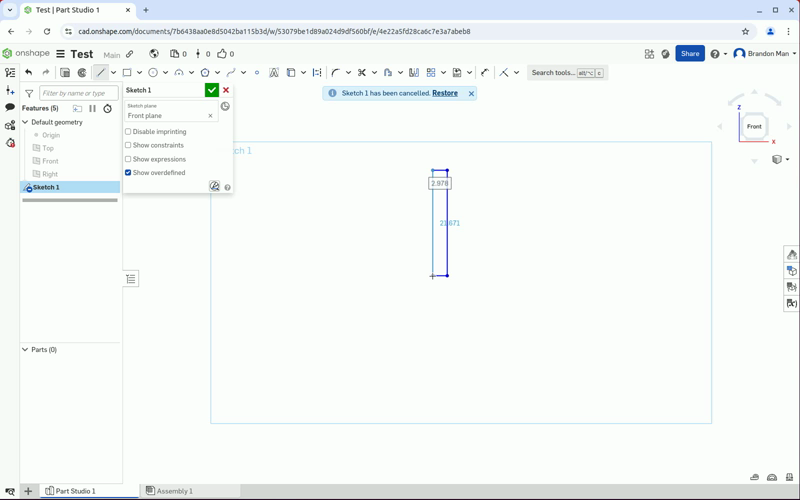
click(432, 275)
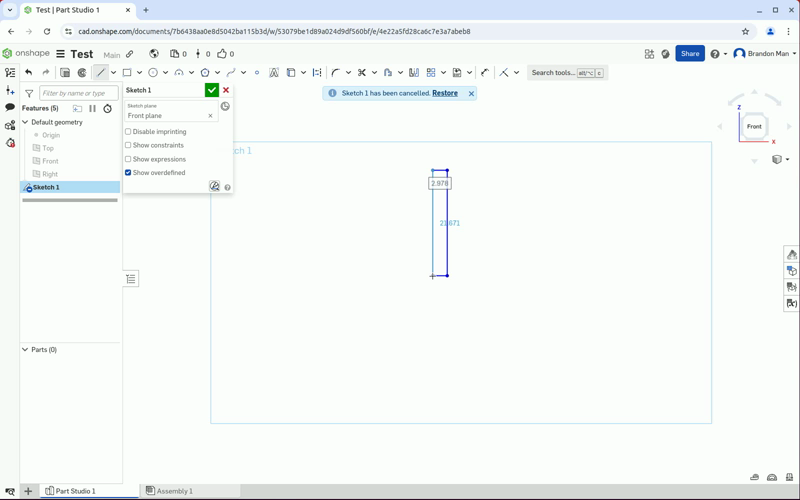
key(esc)
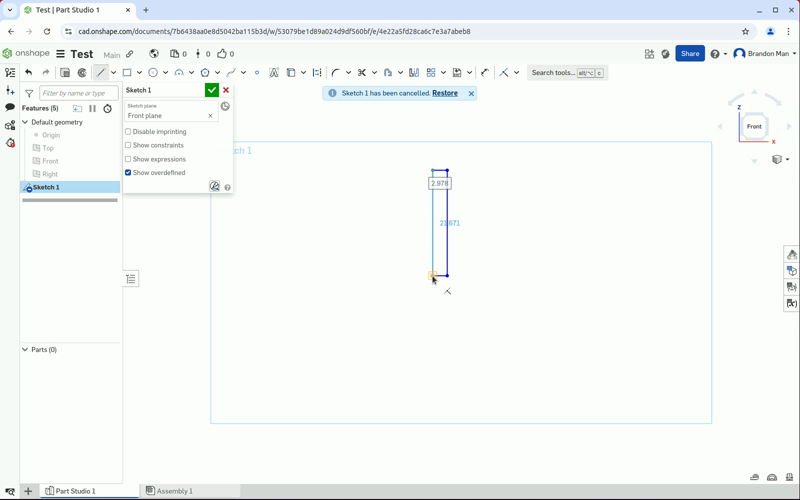
mouse_move(434, 266)
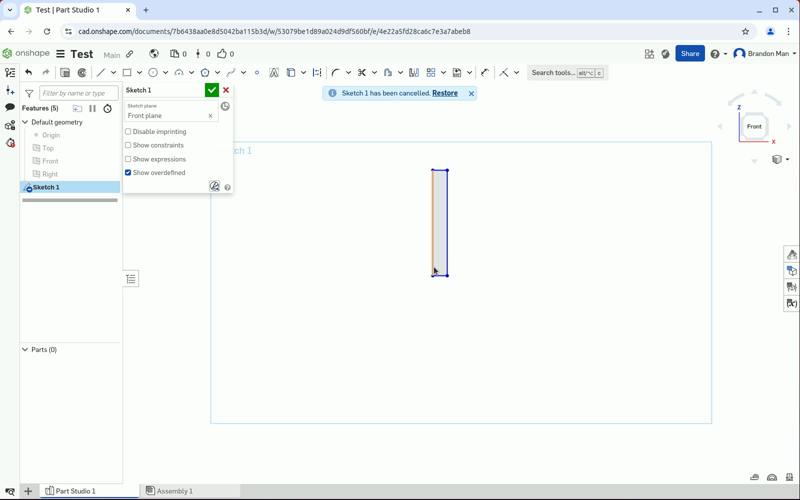
scroll(6)
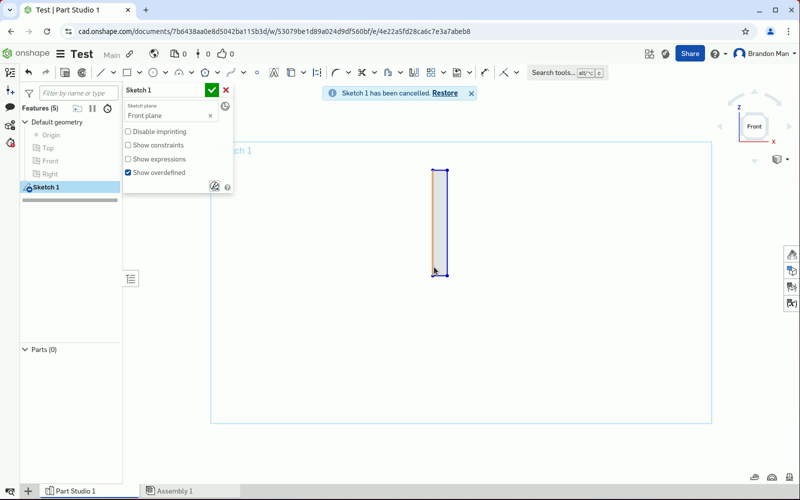
scroll(6)
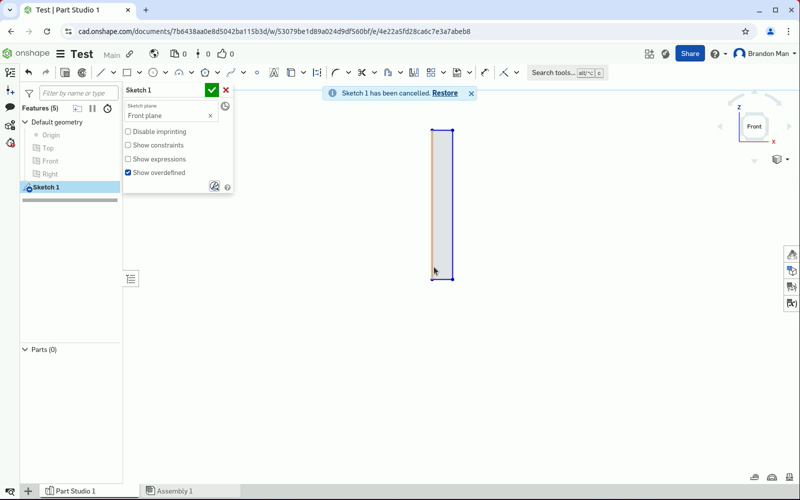
scroll(6)
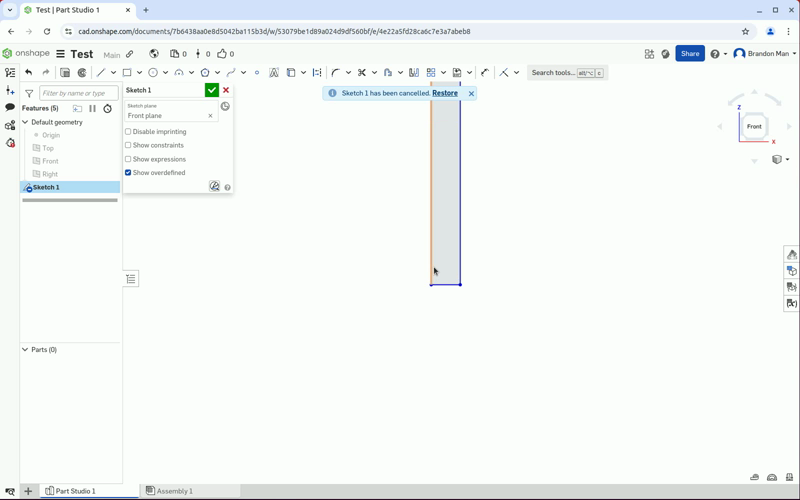
scroll(6)
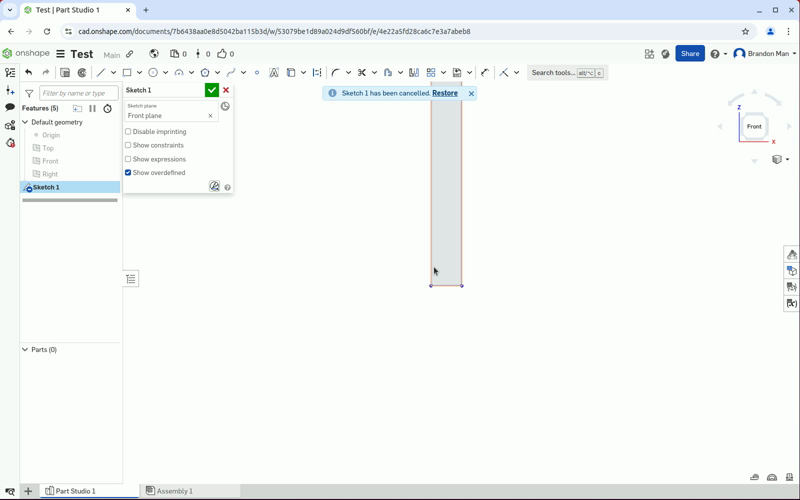
scroll(6)
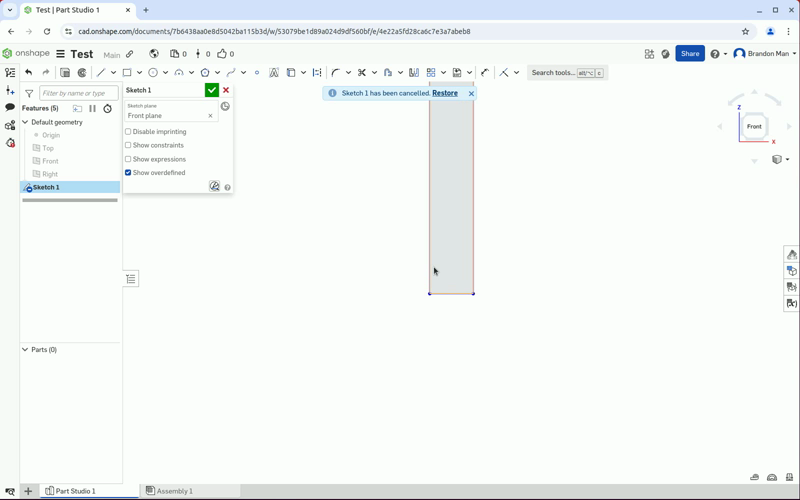
scroll(6)
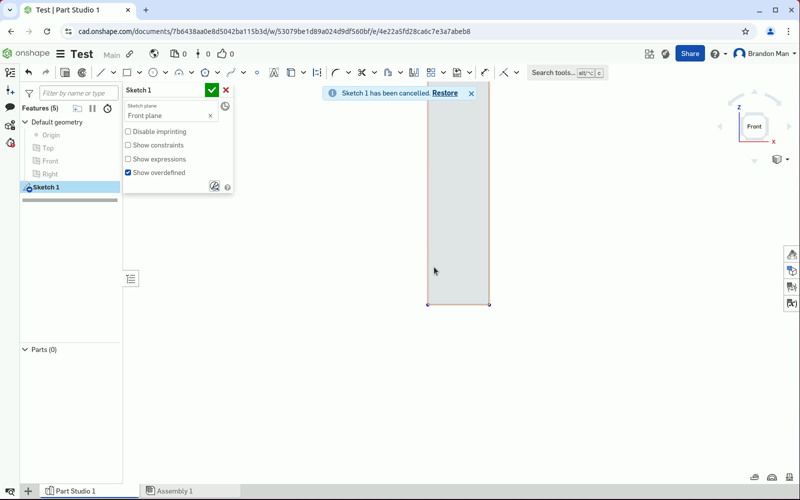
scroll(6)
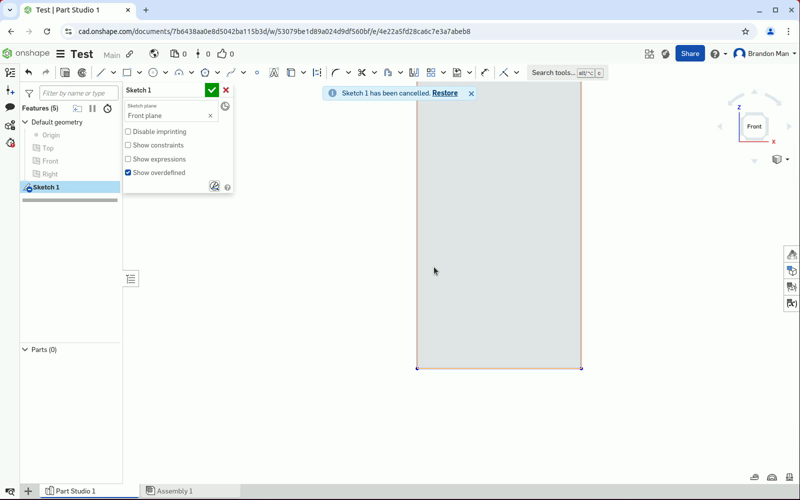
click(434, 266)
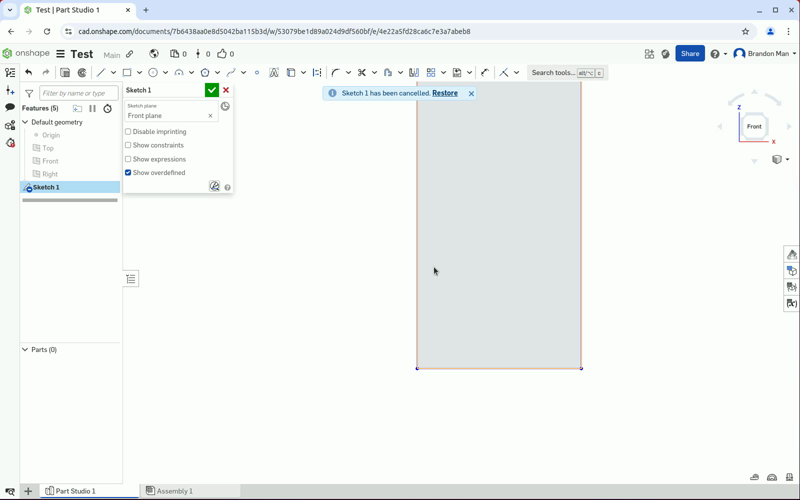
scroll(-6)
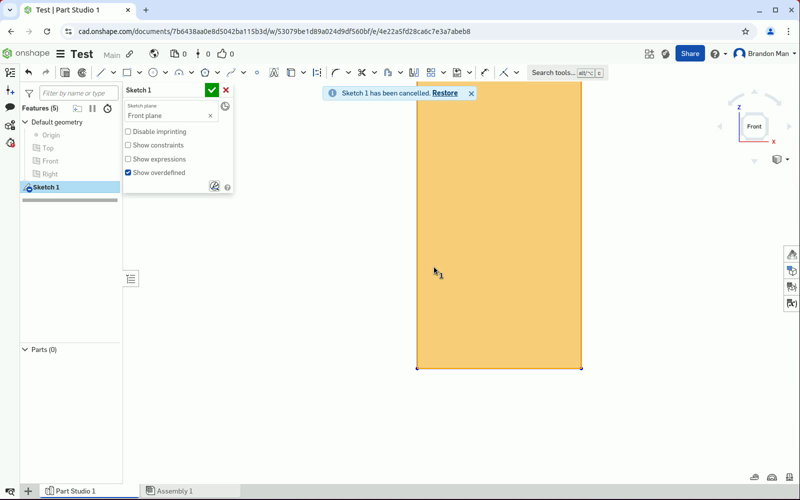
scroll(-6)
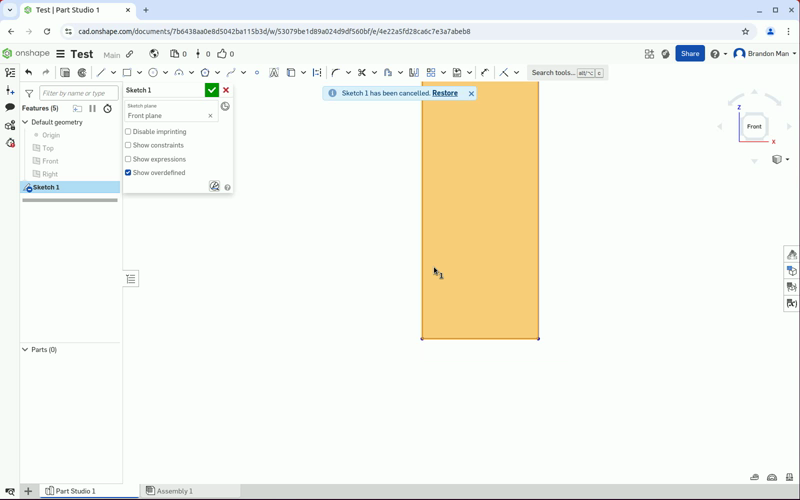
scroll(-6)
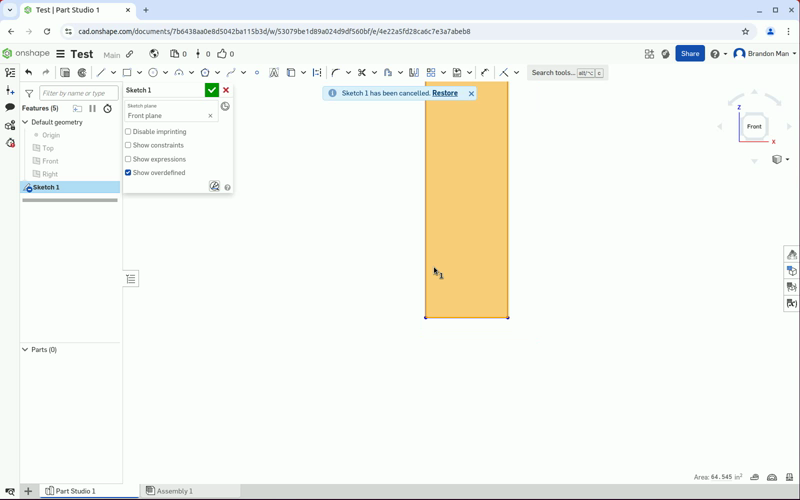
scroll(-6)
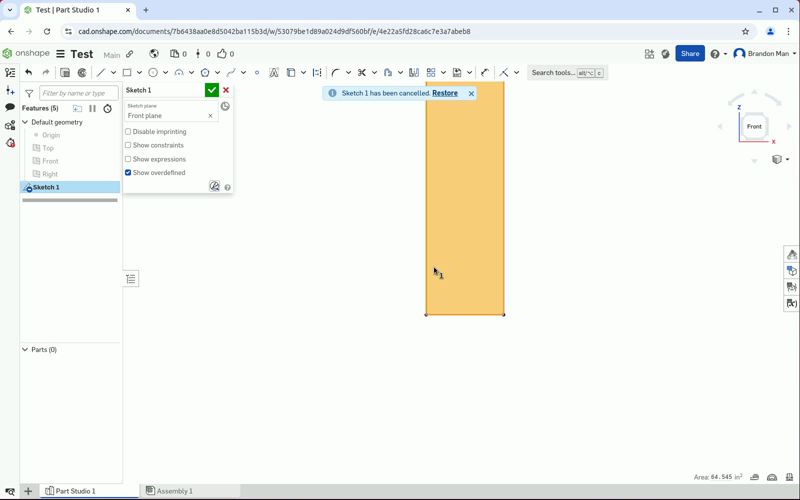
scroll(-6)
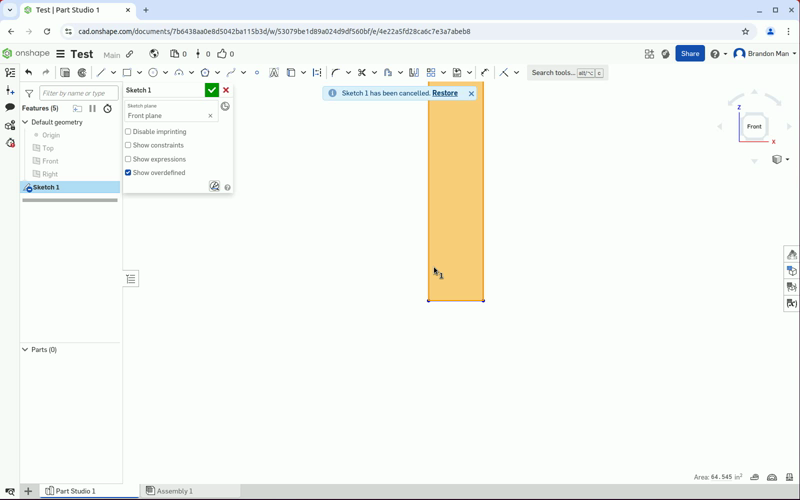
scroll(-6)
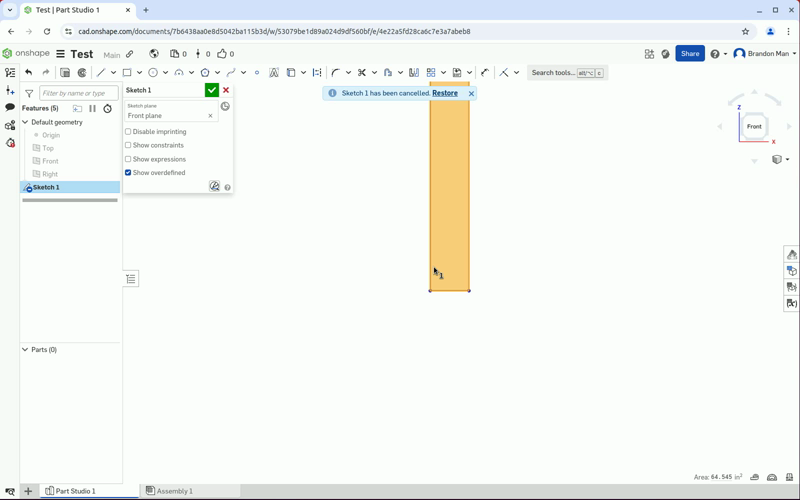
scroll(-6)
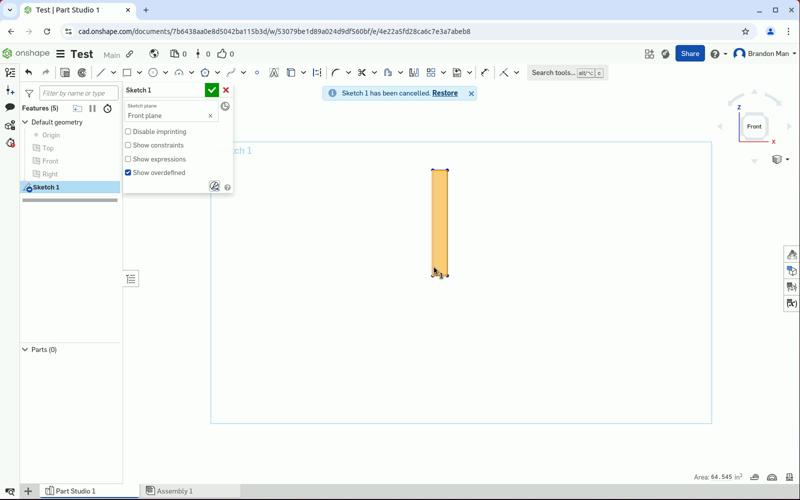
mouse_move(73, 352)
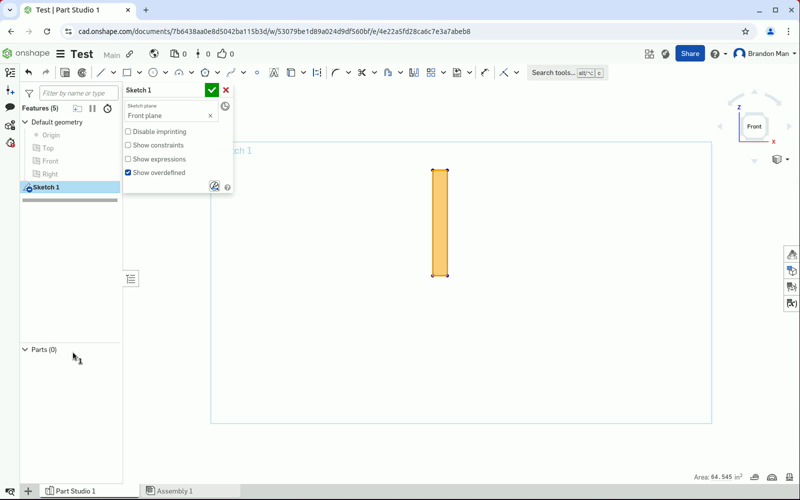
key(shift+y)
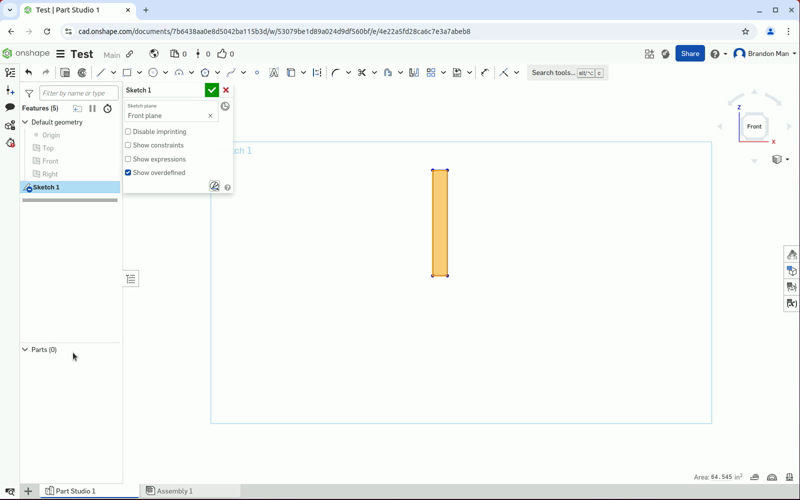
key(shift+e)
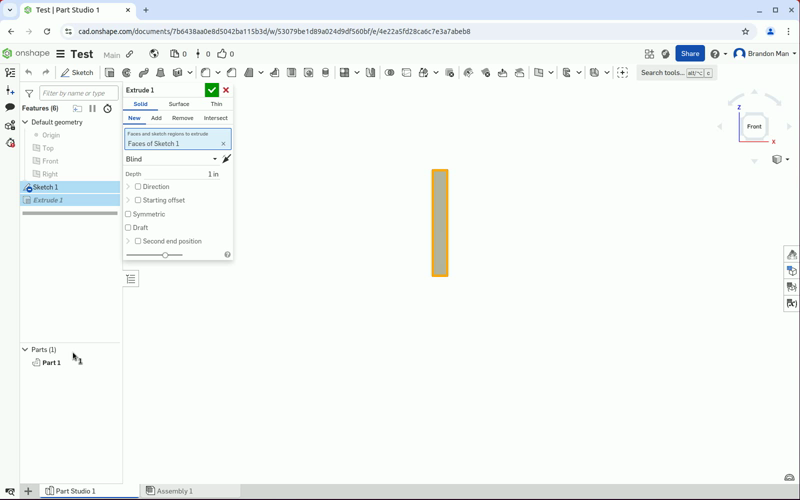
mouse_move(143, 106)
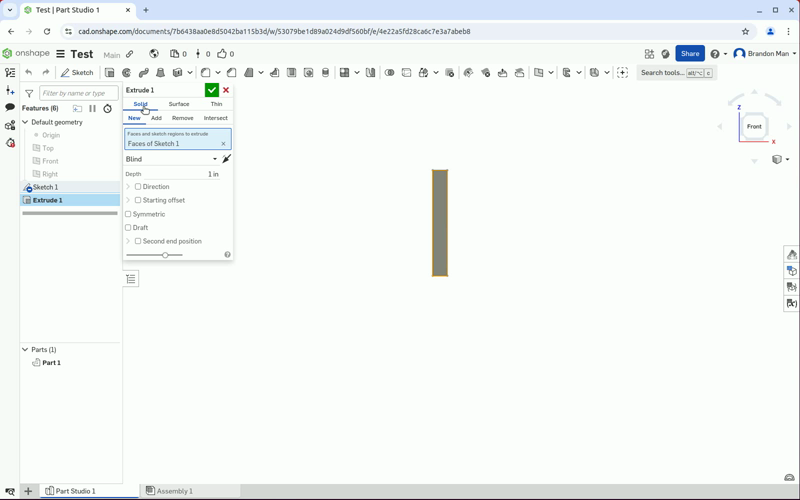
click(143, 106)
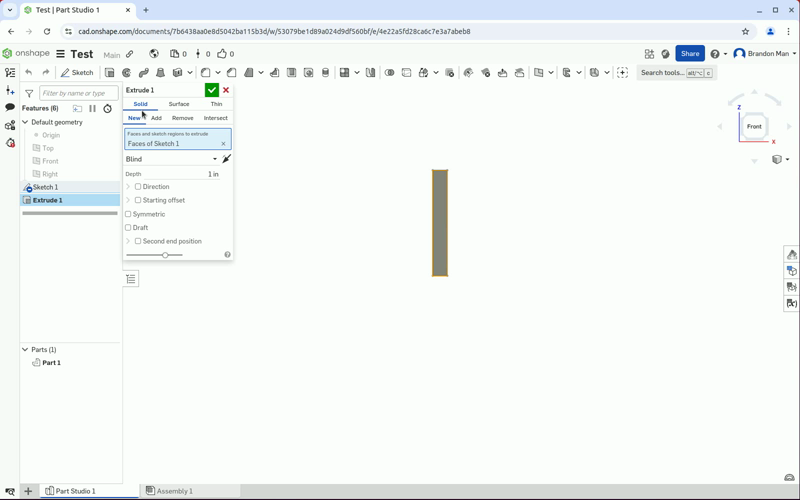
mouse_move(137, 120)
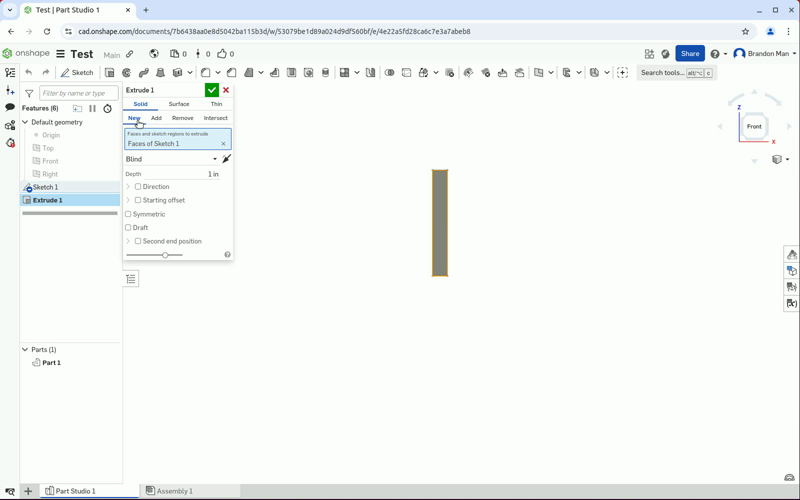
click(137, 120)
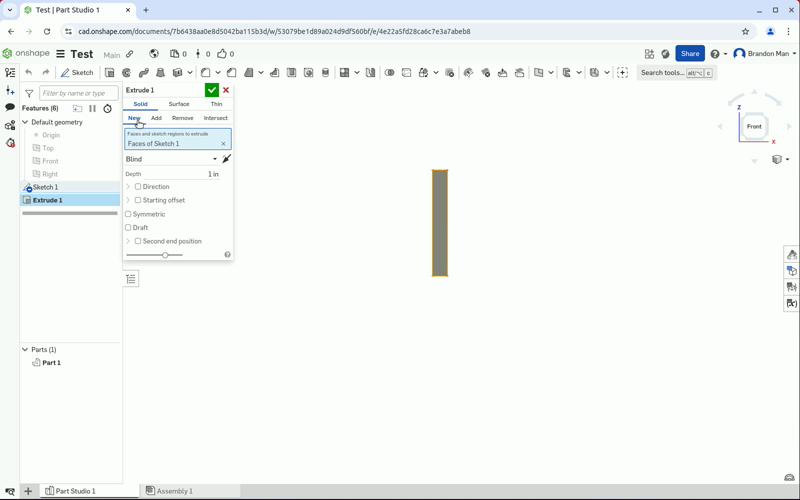
key(tab, 4)
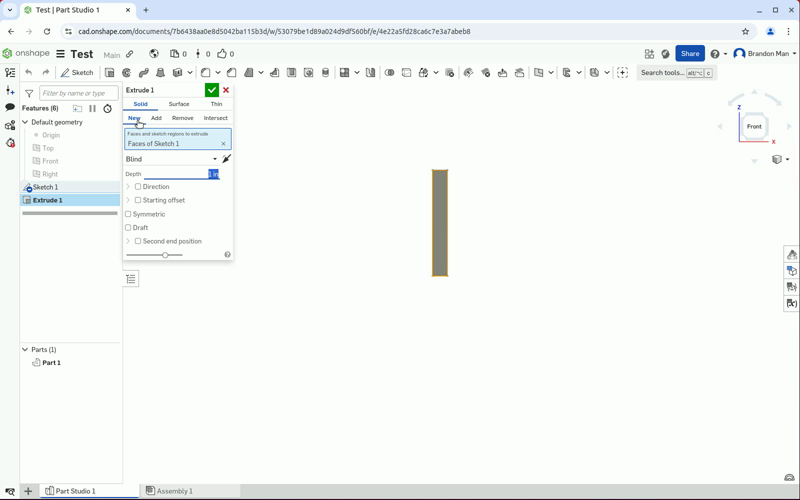
text(28.885)
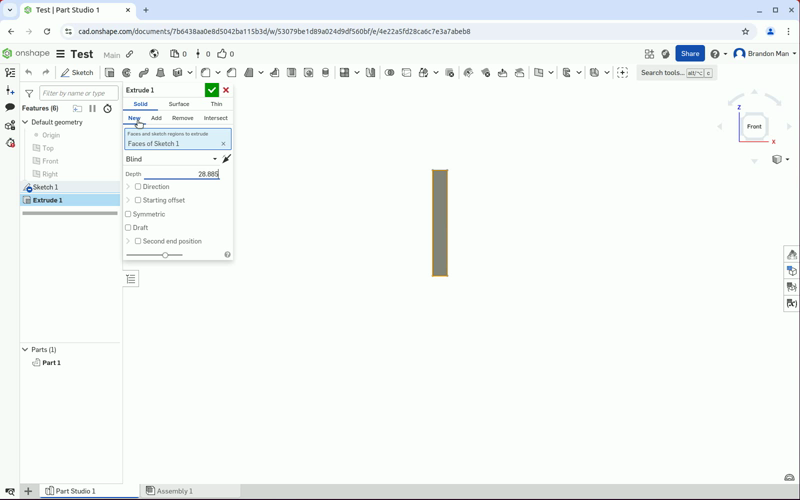
key(enter)
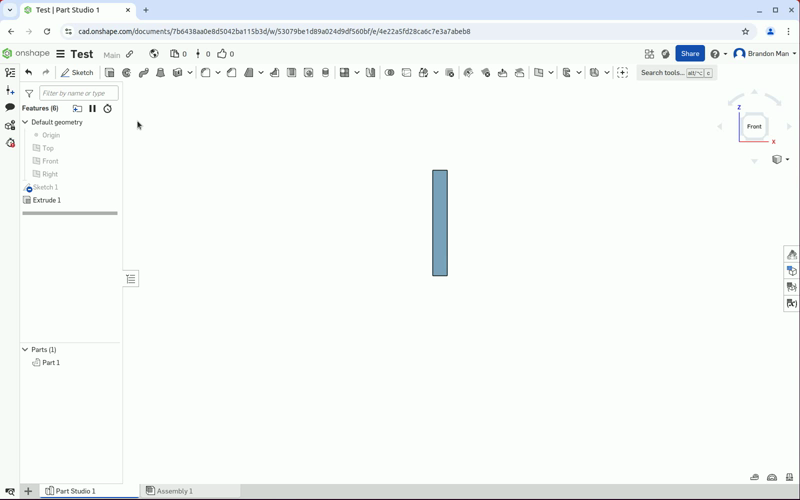
key(shift+h)
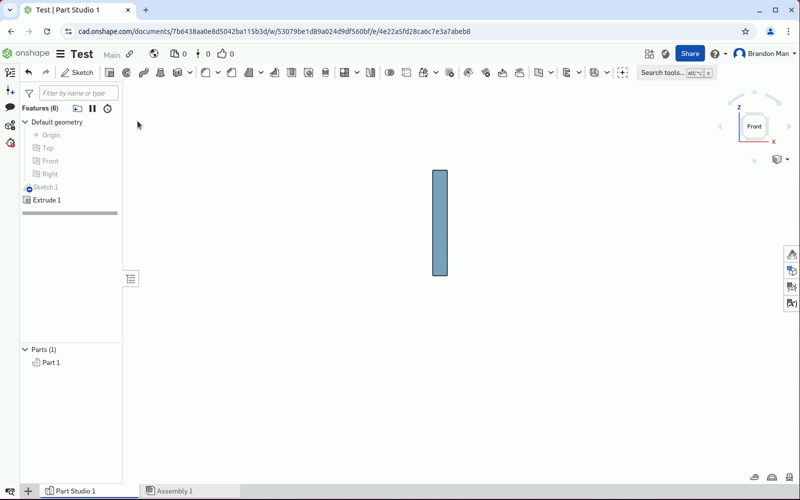
key(shift+h)
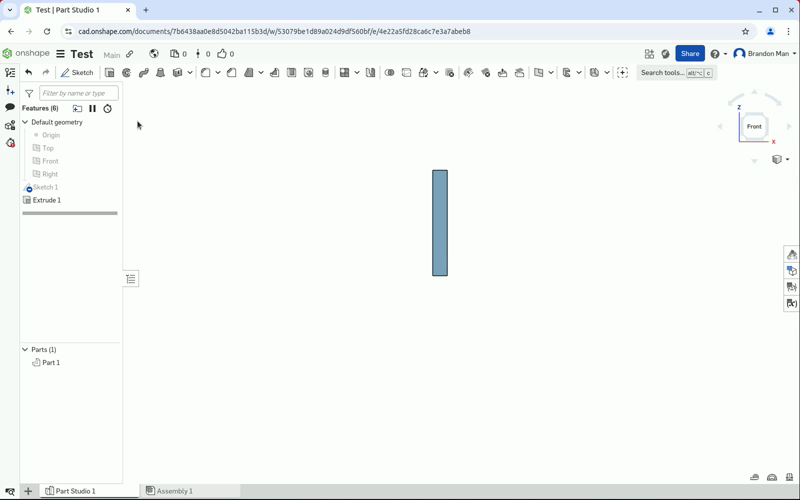
mouse_move(73, 189)
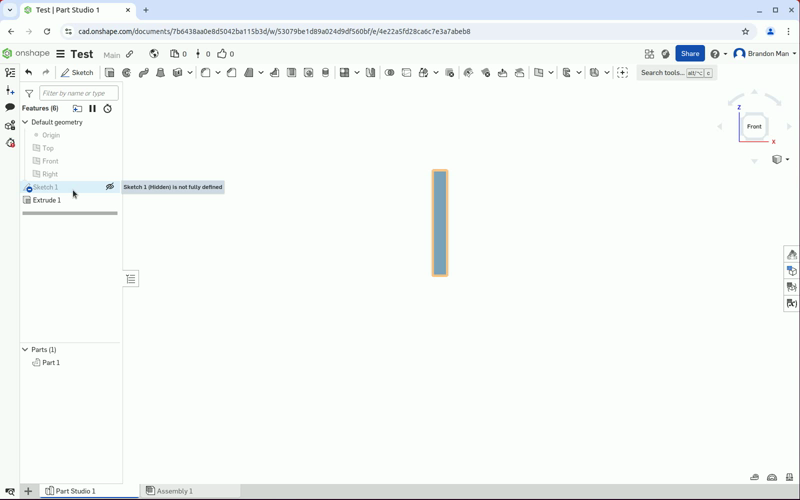
click(73, 189)
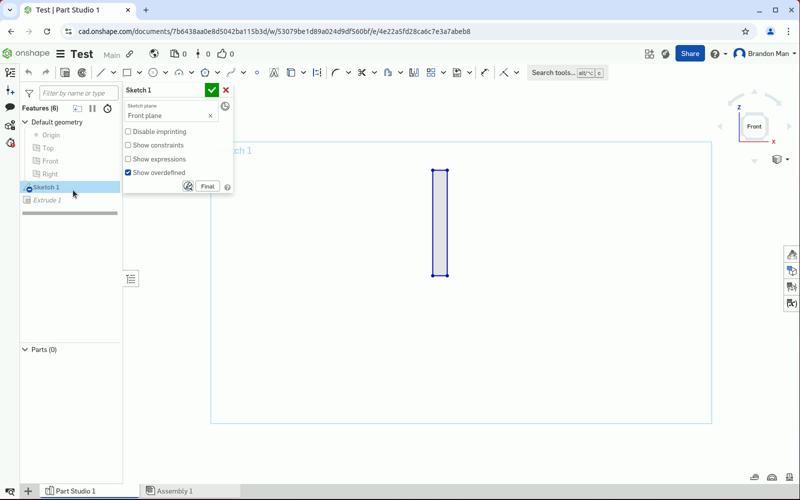
mouse_move(229, 92)
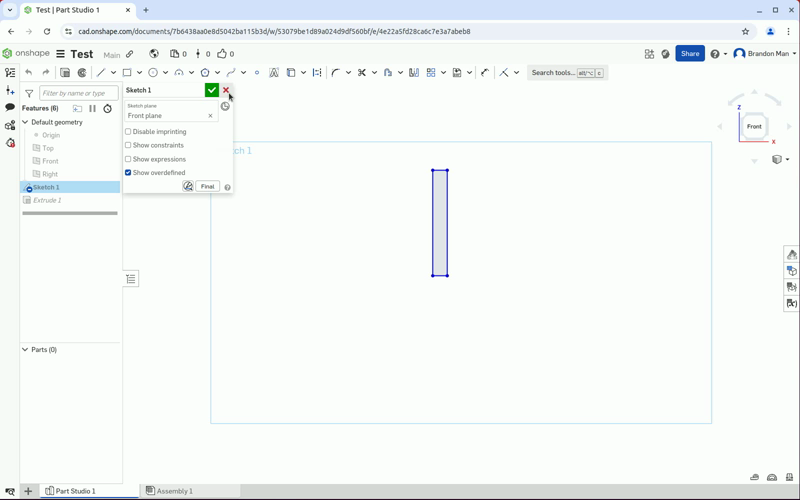
click(229, 92)
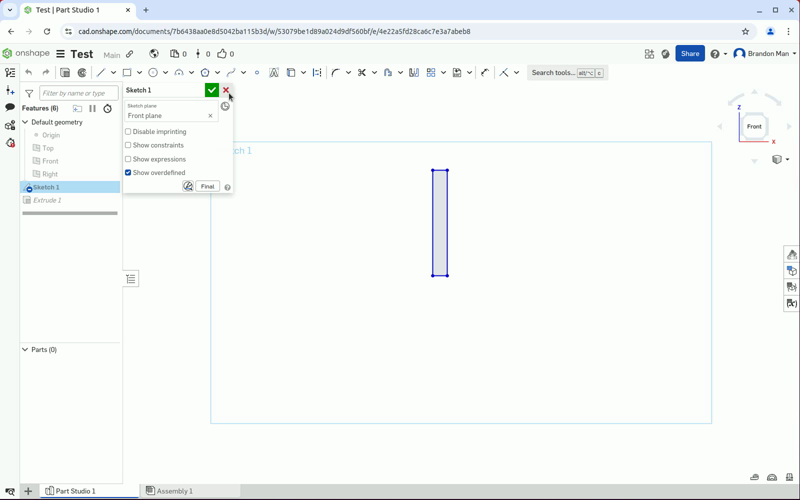
key(shift+s)
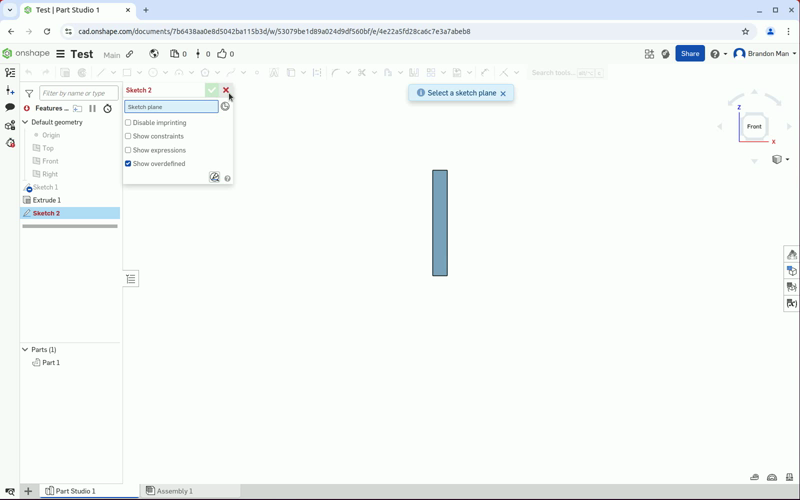
mouse_move(73, 163)
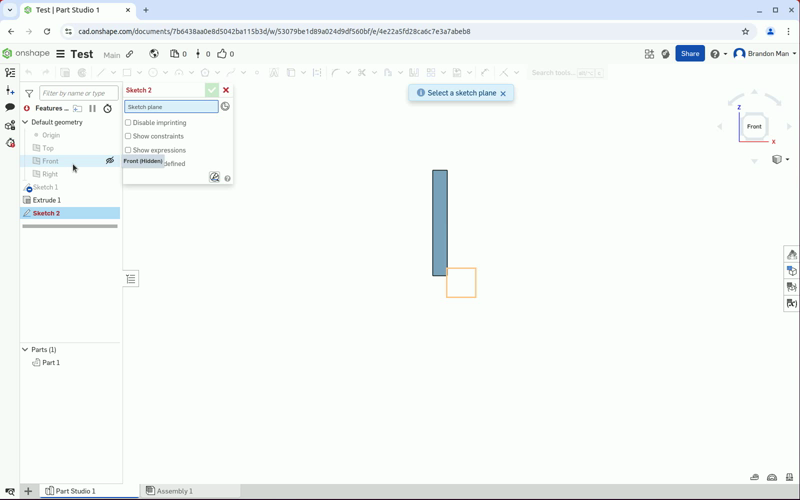
click(73, 163)
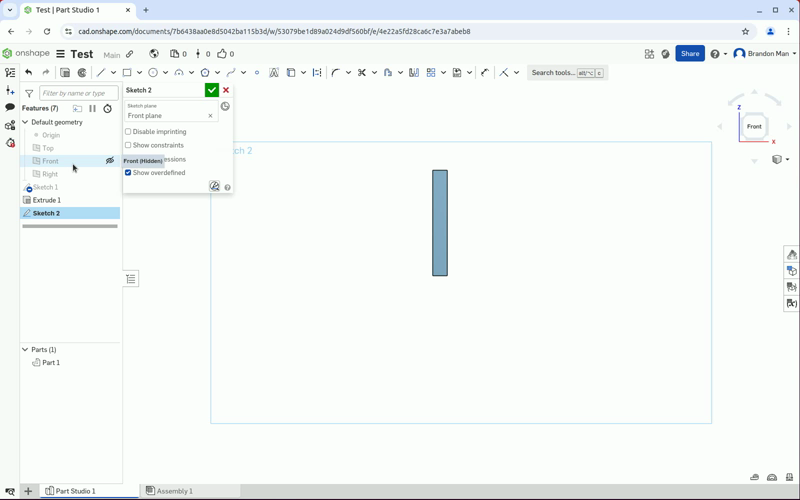
mouse_move(73, 352)
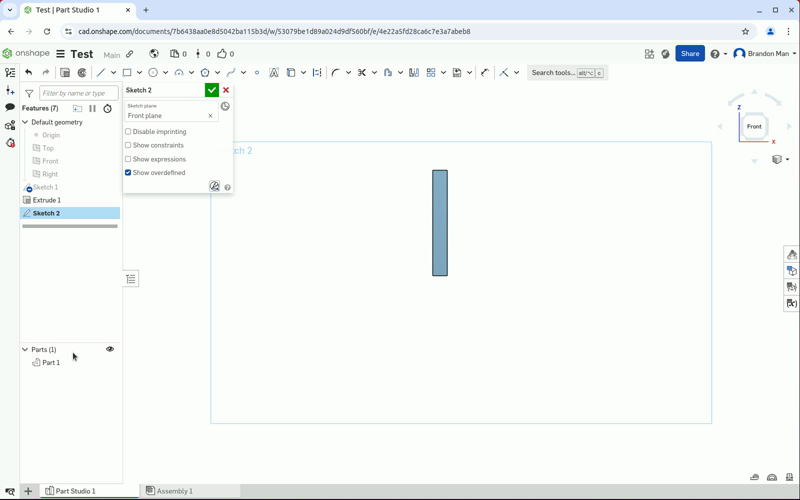
key(y)
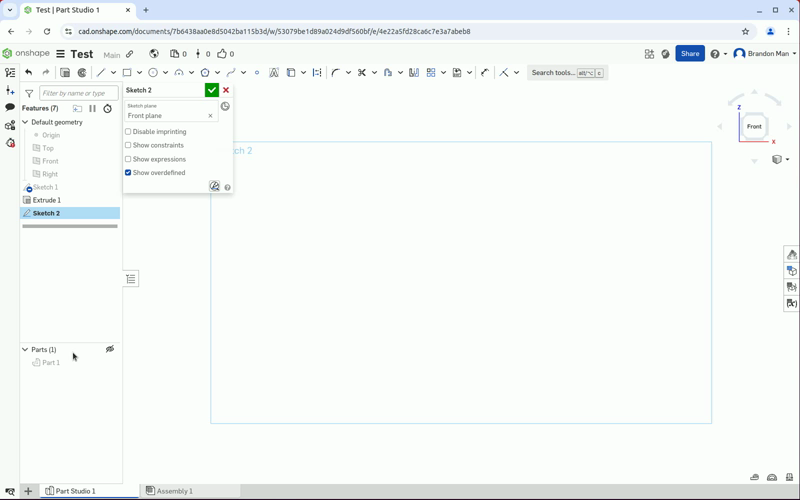
key(l)
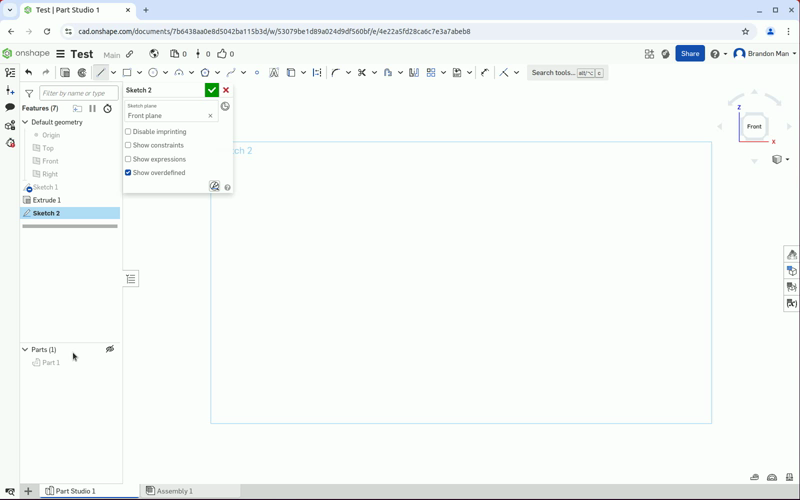
key_down(shift)
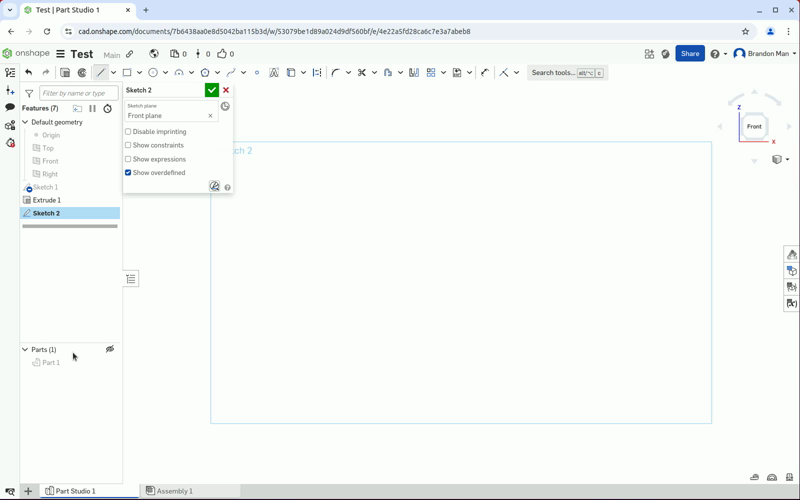
mouse_move(473, 275)
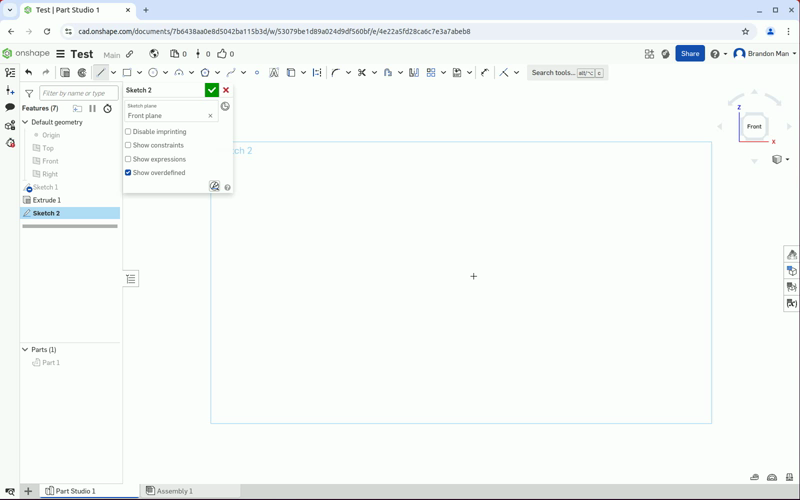
click(473, 275)
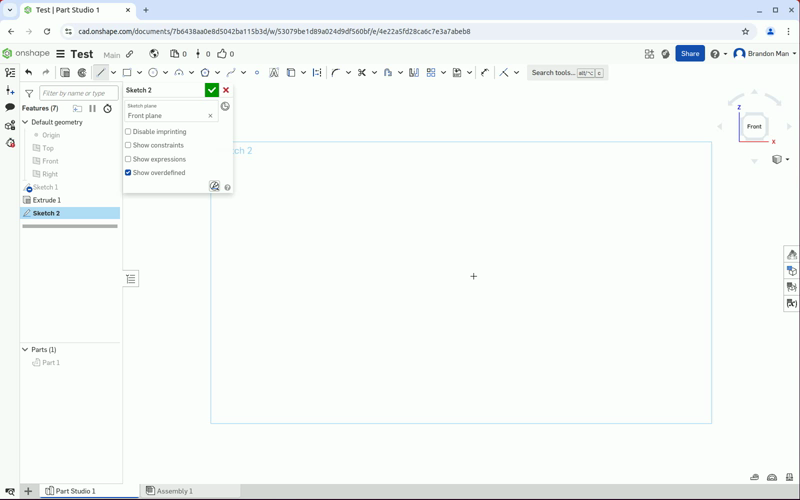
key_up(shift)
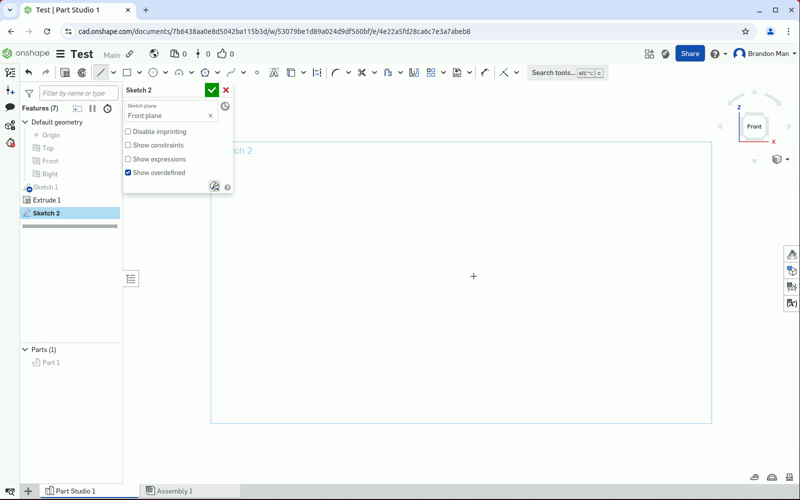
key_down(shift)
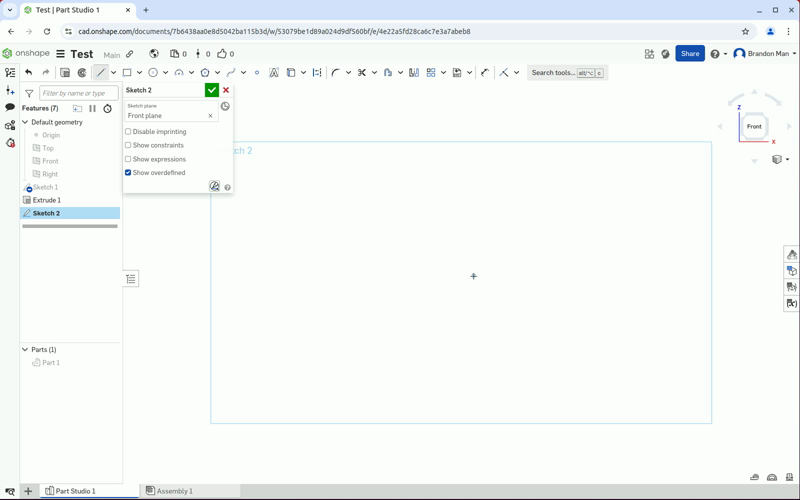
mouse_move(503, 275)
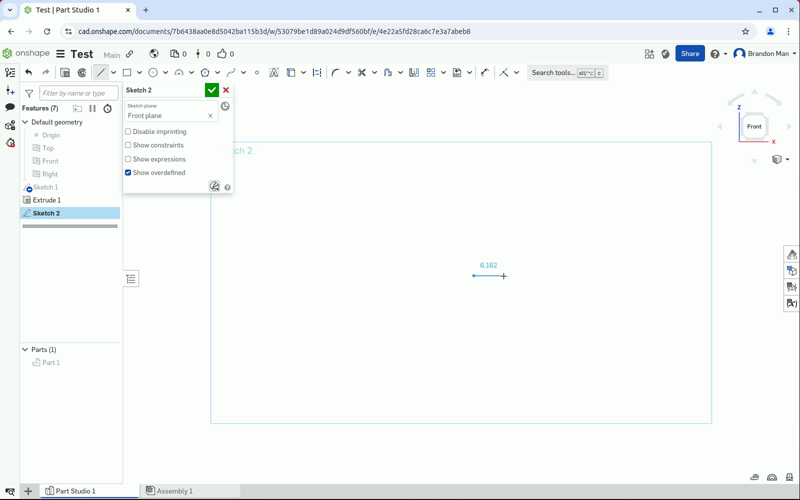
mouse_move(488, 275)
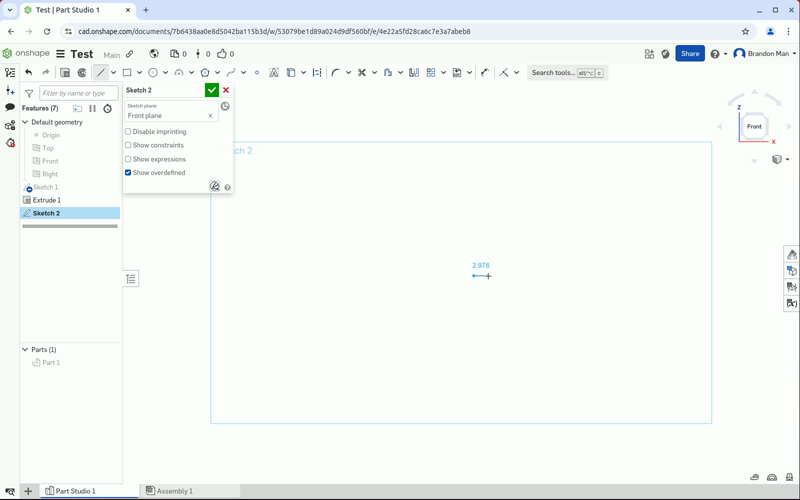
click(488, 275)
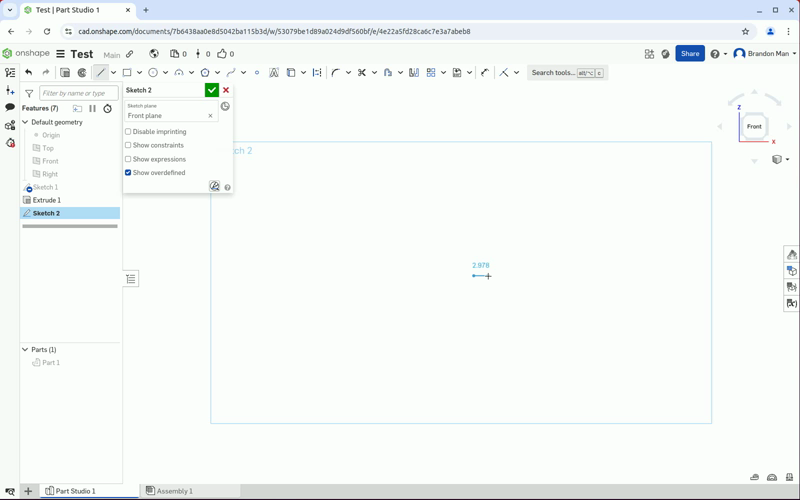
key_up(shift)
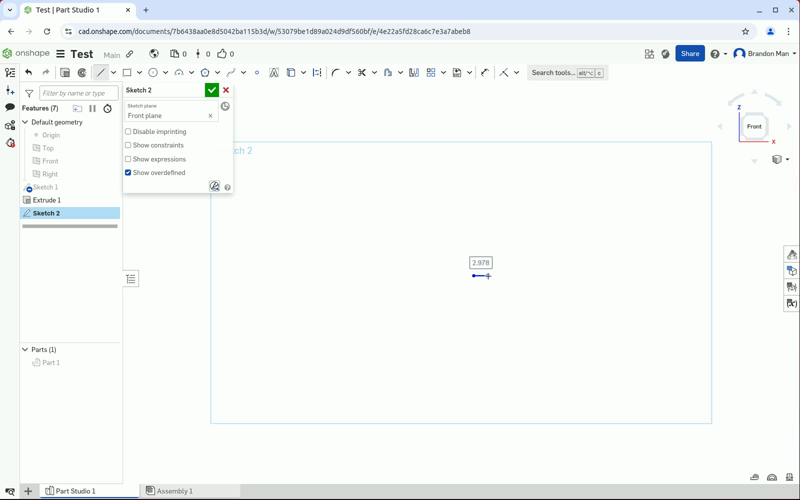
key_down(shift)
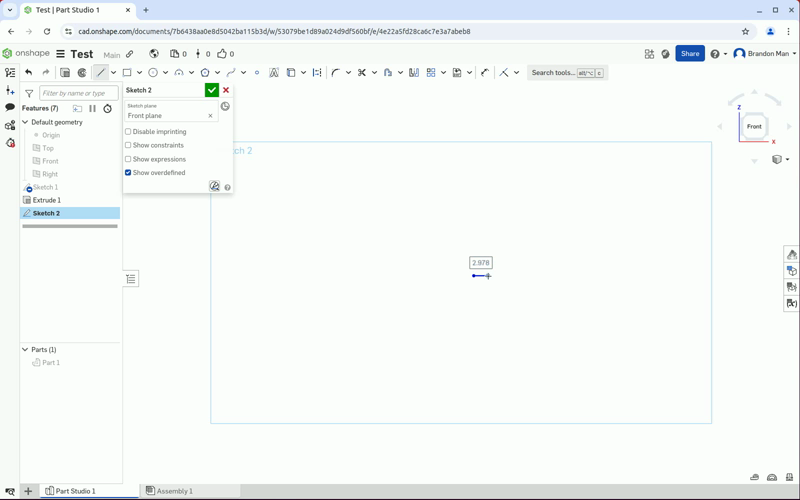
mouse_move(488, 170)
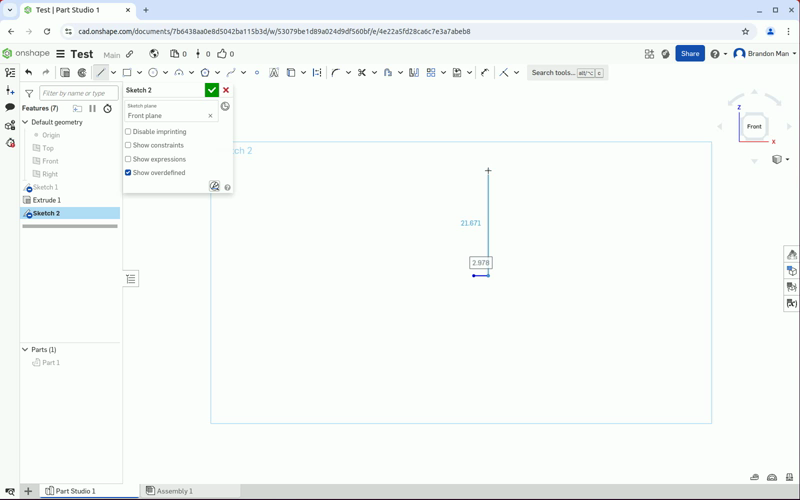
click(488, 170)
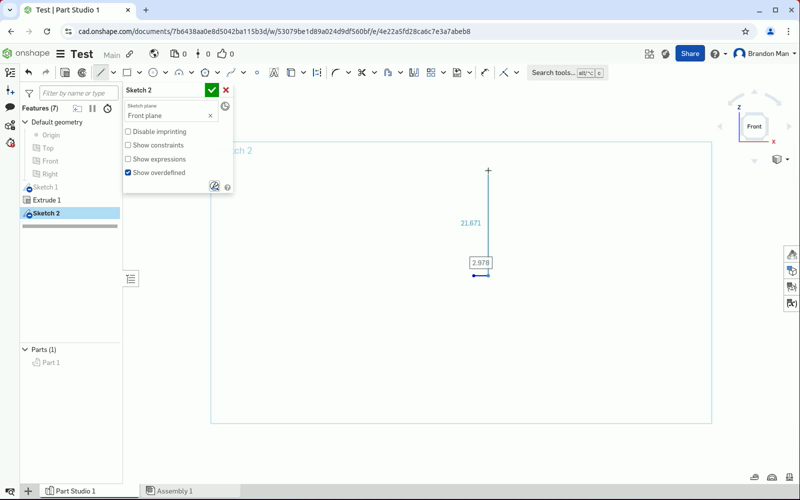
key_up(shift)
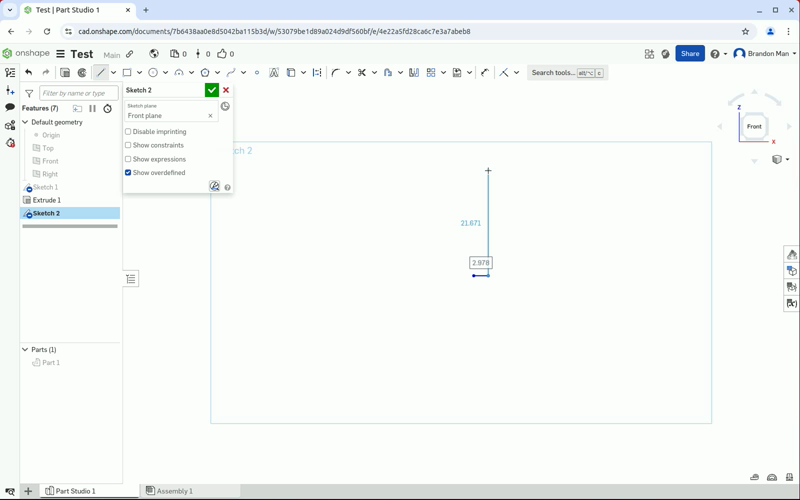
key_down(shift)
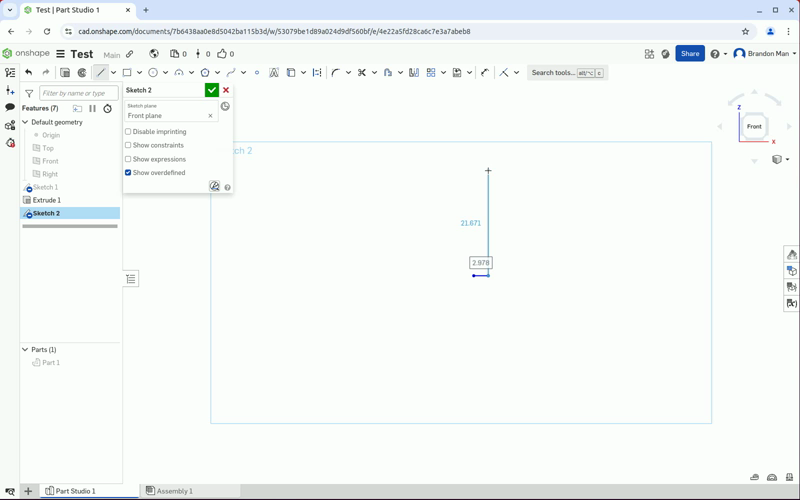
mouse_move(518, 170)
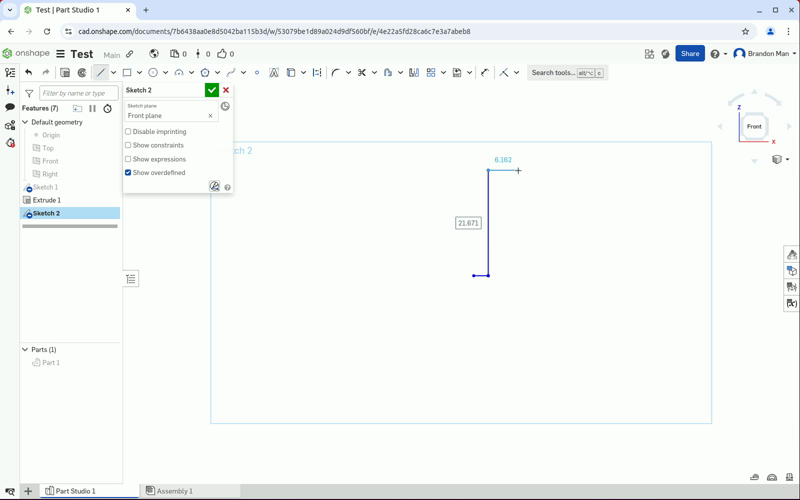
mouse_move(473, 170)
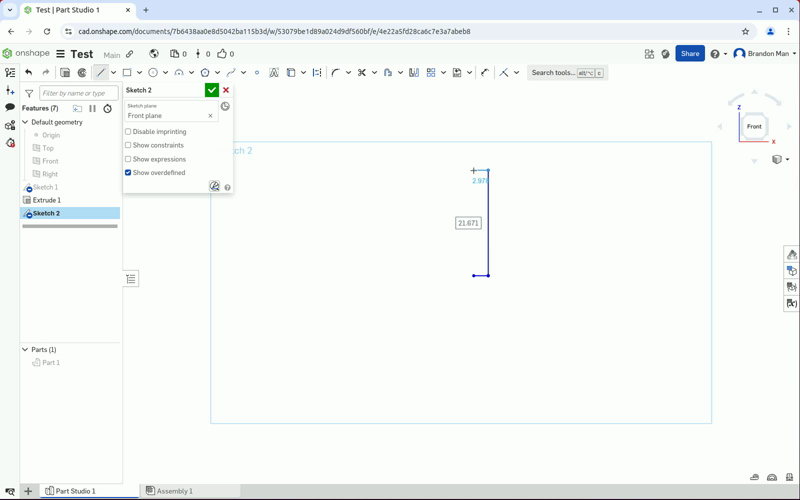
click(473, 170)
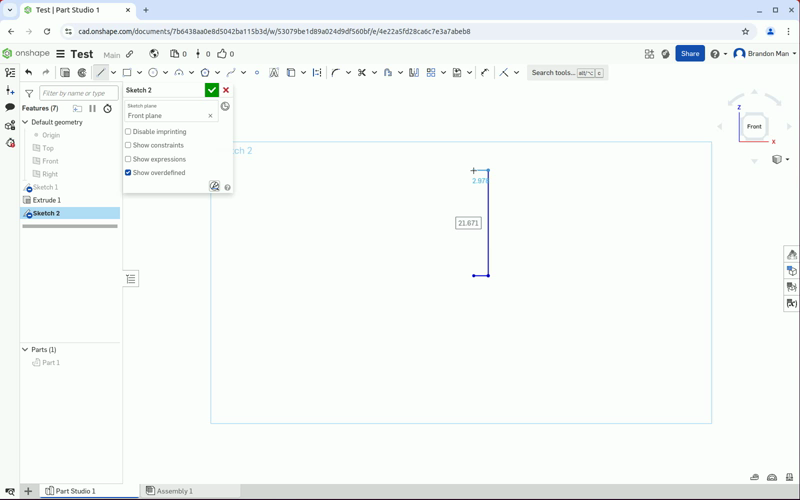
key_up(shift)
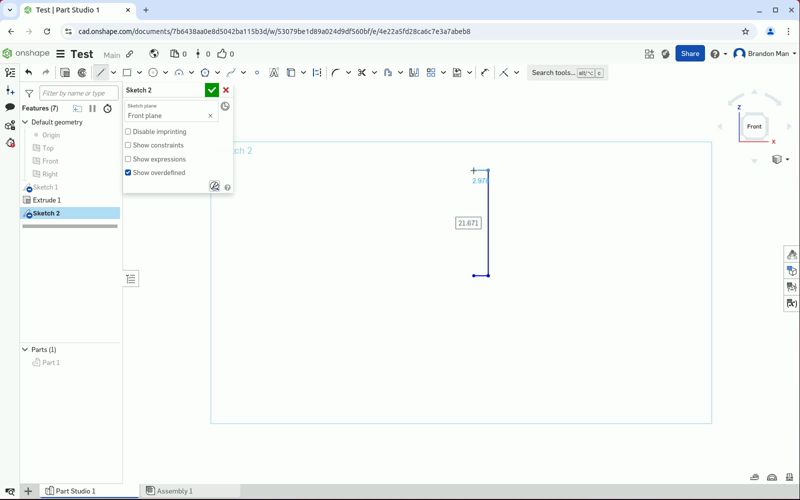
key_down(shift)
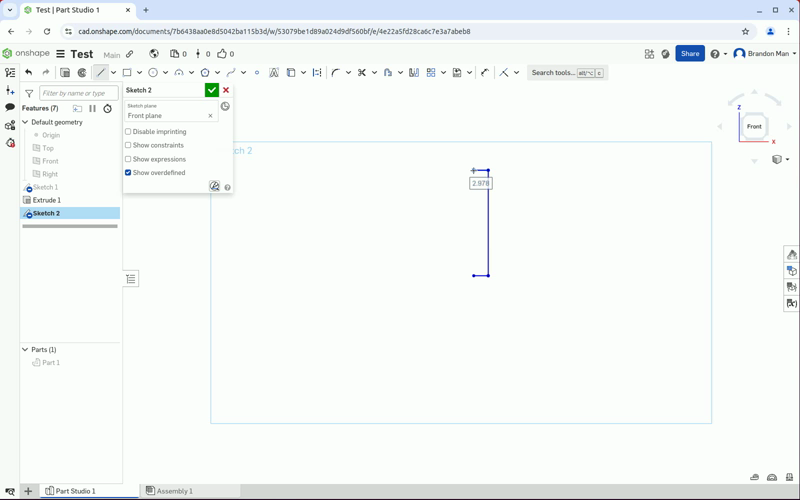
mouse_move(473, 275)
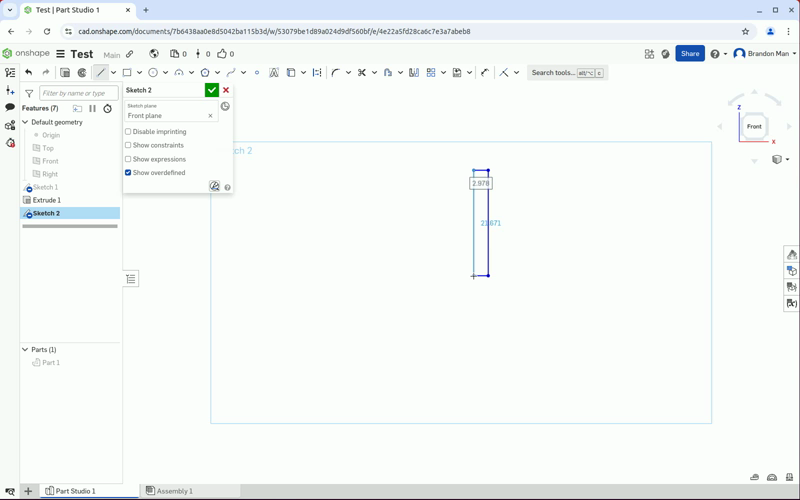
key_up(shift)
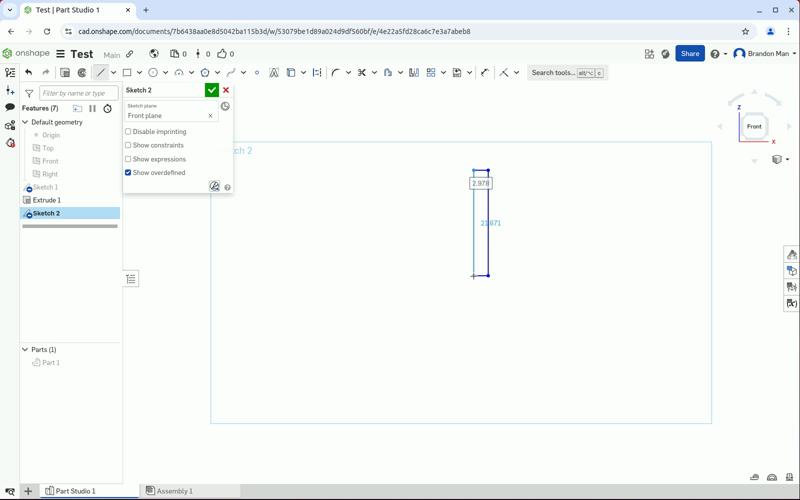
click(473, 275)
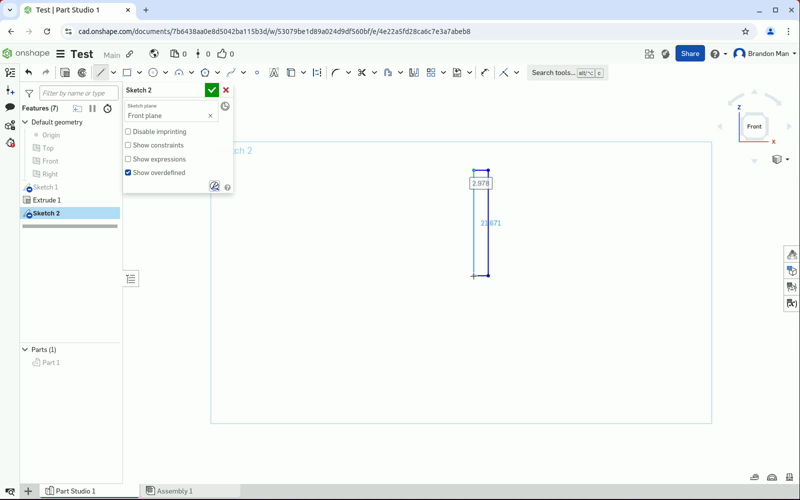
key(esc)
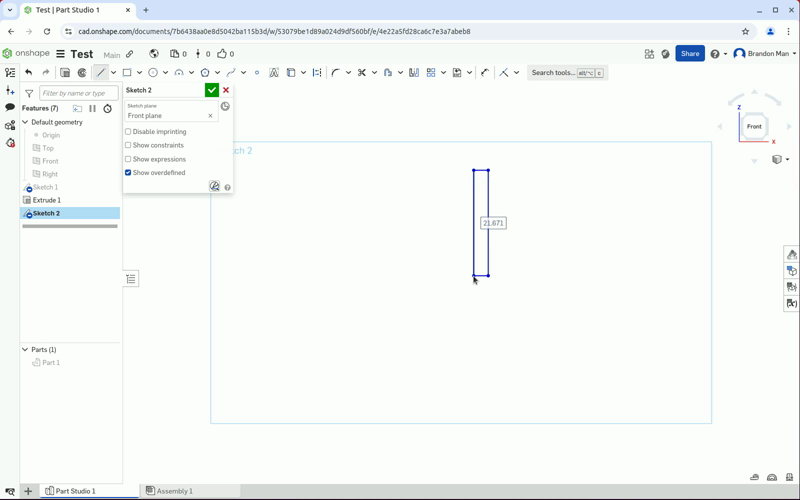
mouse_move(475, 184)
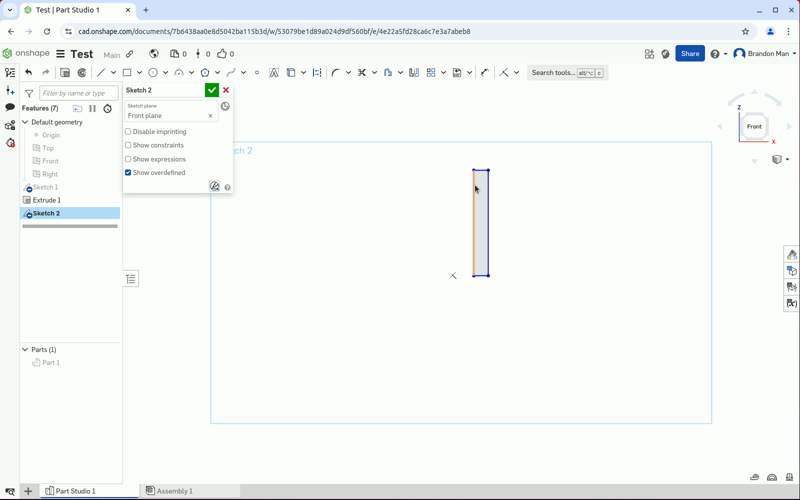
scroll(6)
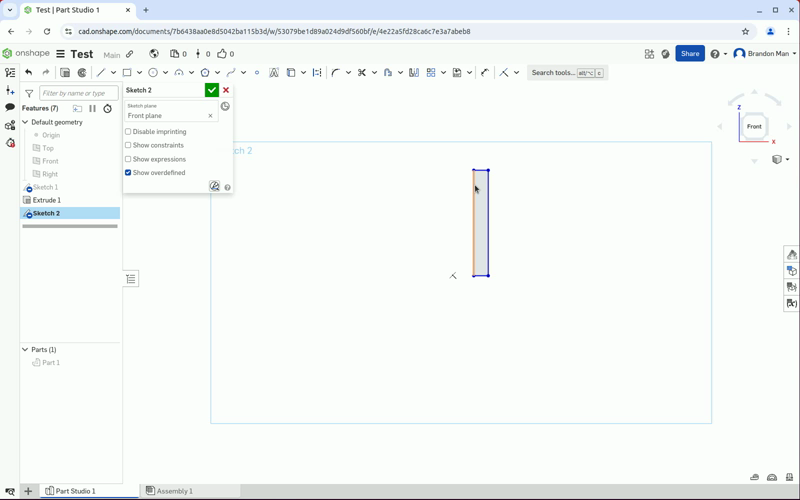
scroll(6)
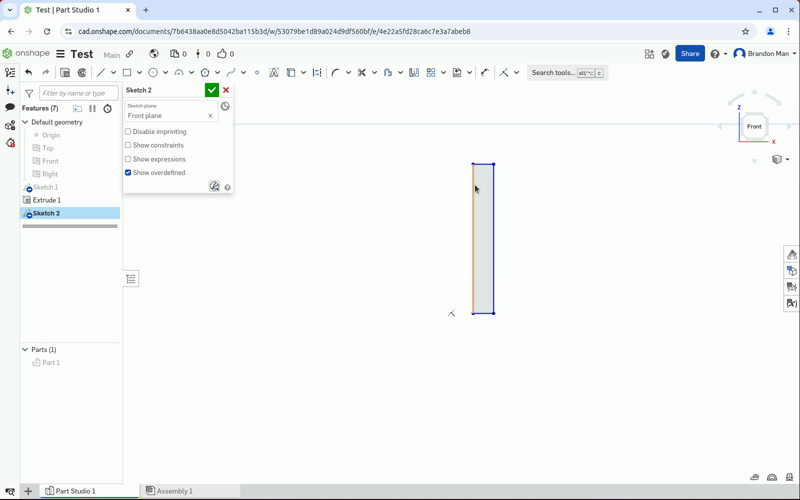
scroll(6)
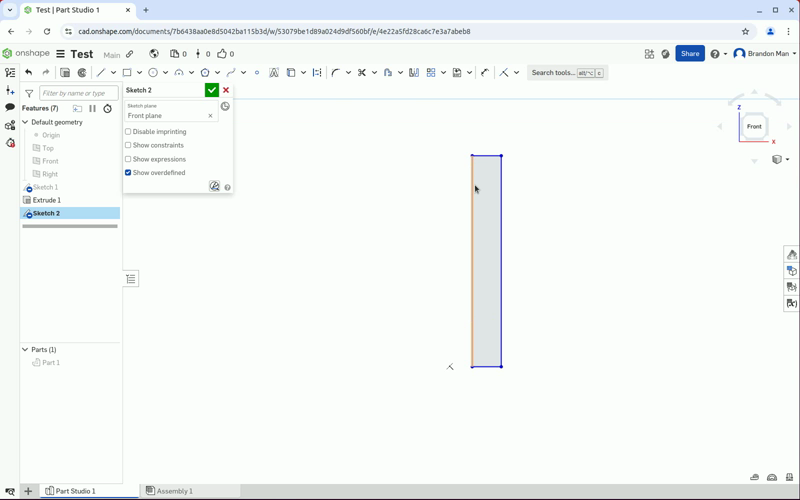
scroll(6)
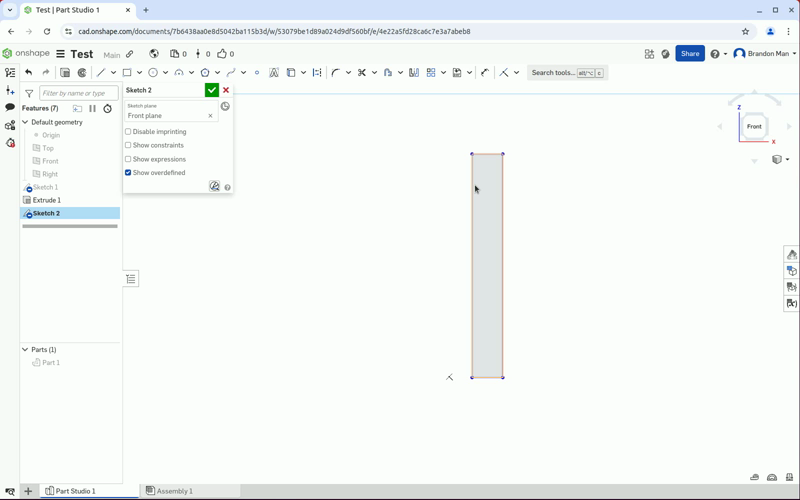
scroll(6)
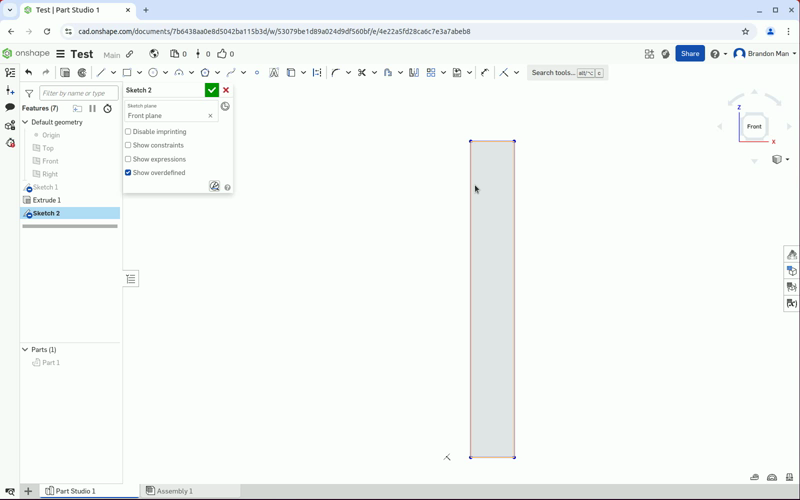
scroll(6)
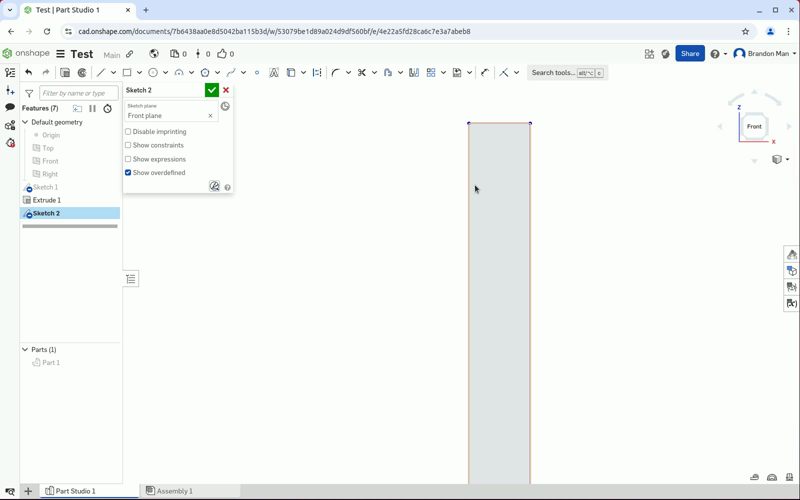
scroll(6)
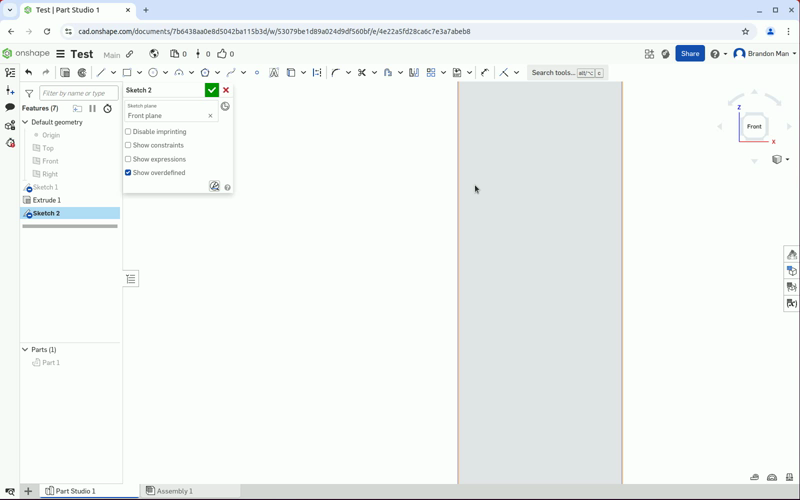
click(475, 184)
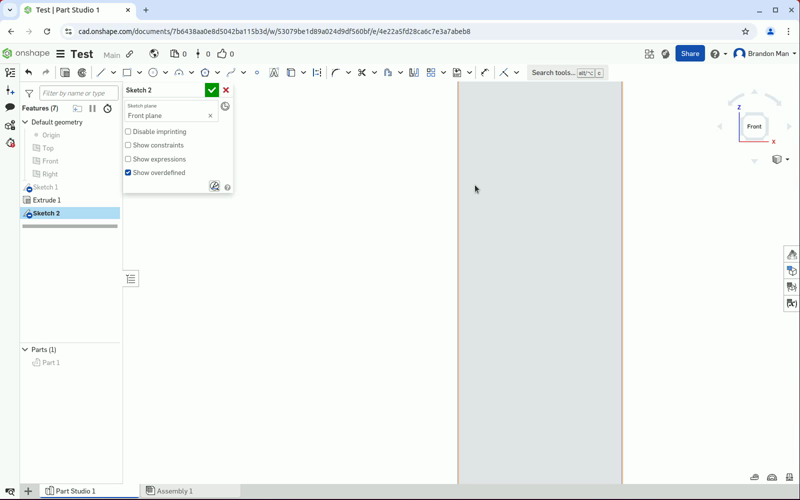
scroll(-6)
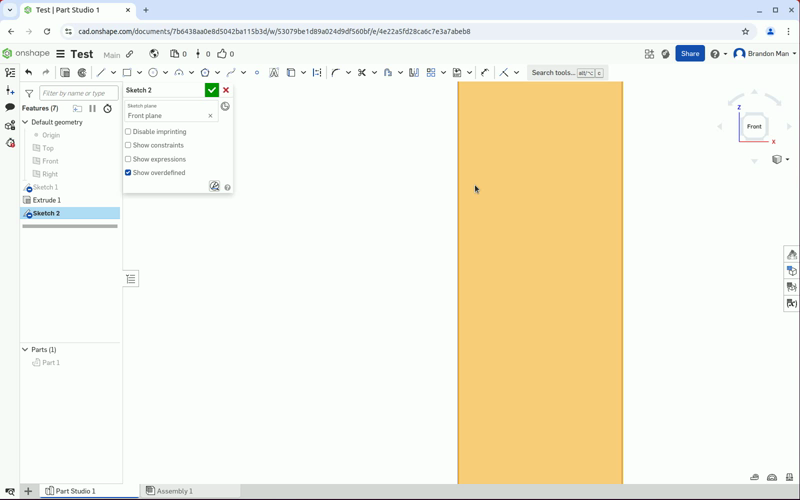
scroll(-6)
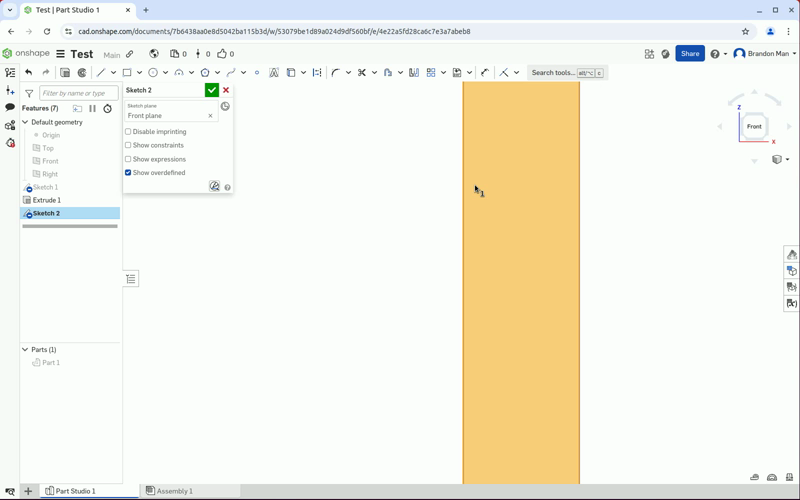
scroll(-6)
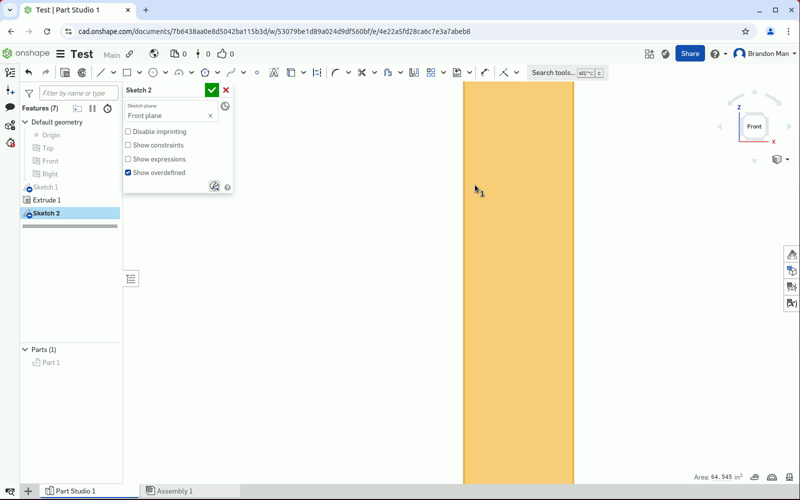
scroll(-6)
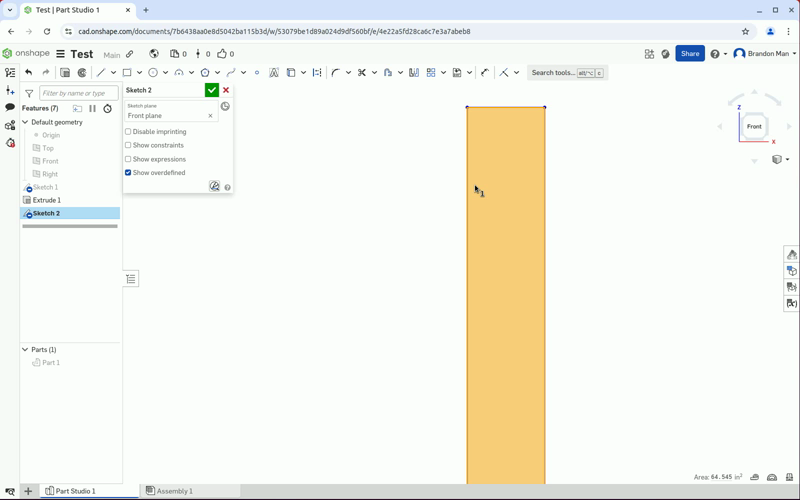
scroll(-6)
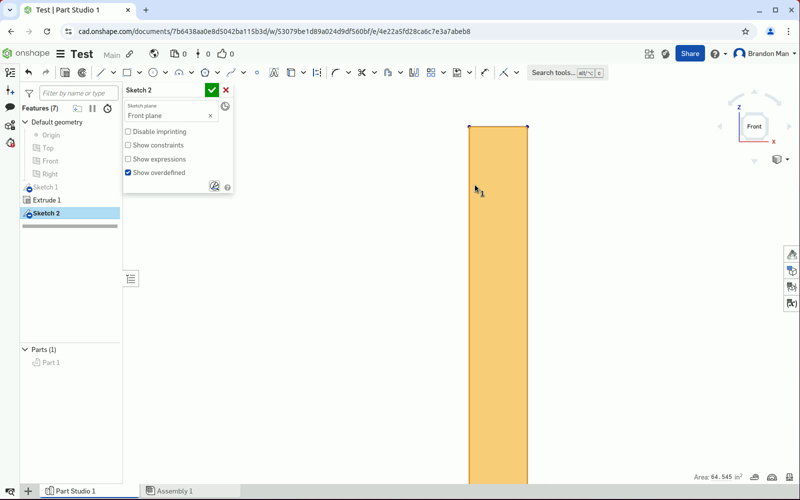
scroll(-6)
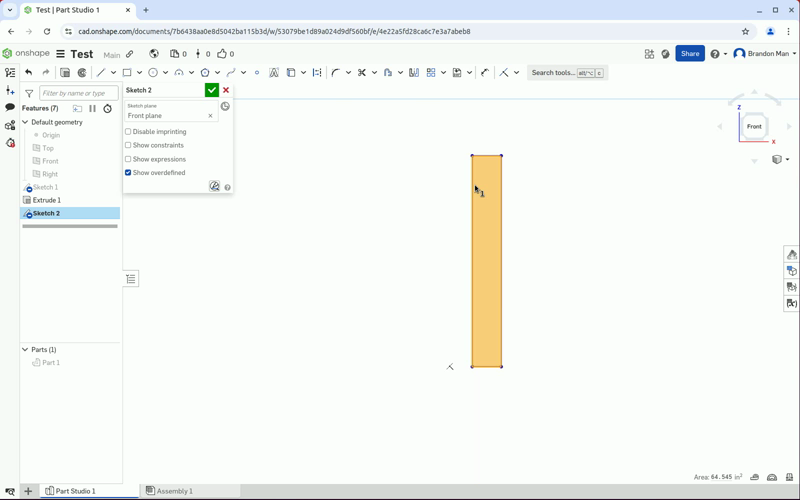
scroll(-6)
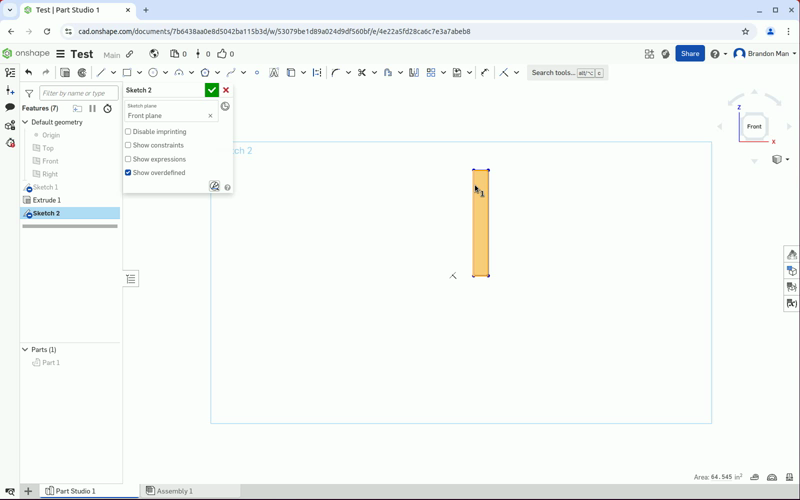
mouse_move(73, 352)
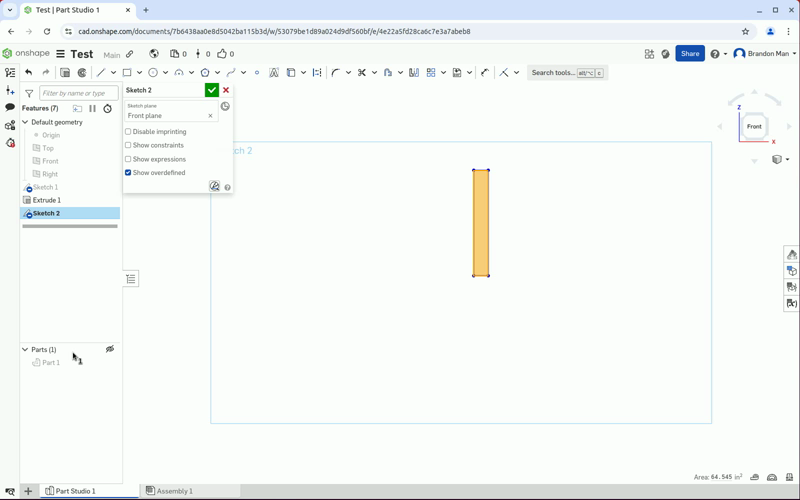
key(shift+y)
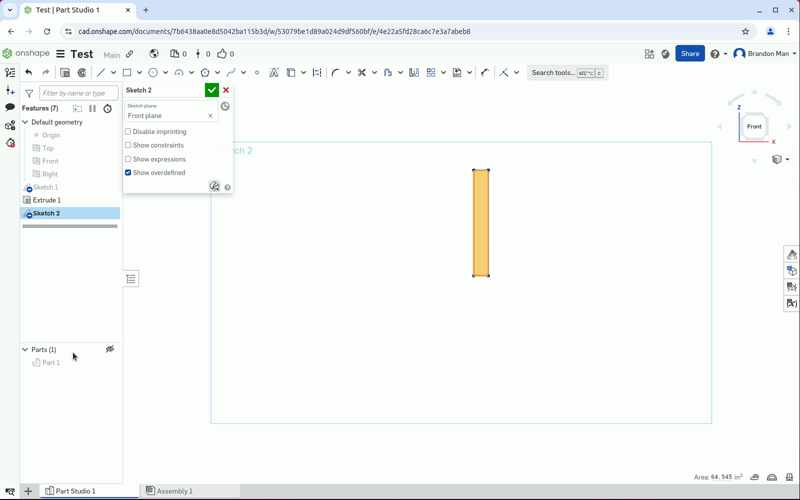
key(shift+e)
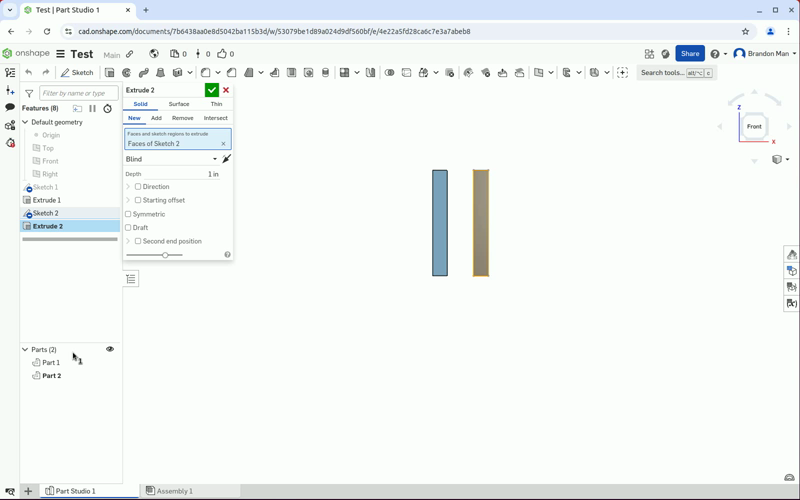
mouse_move(143, 106)
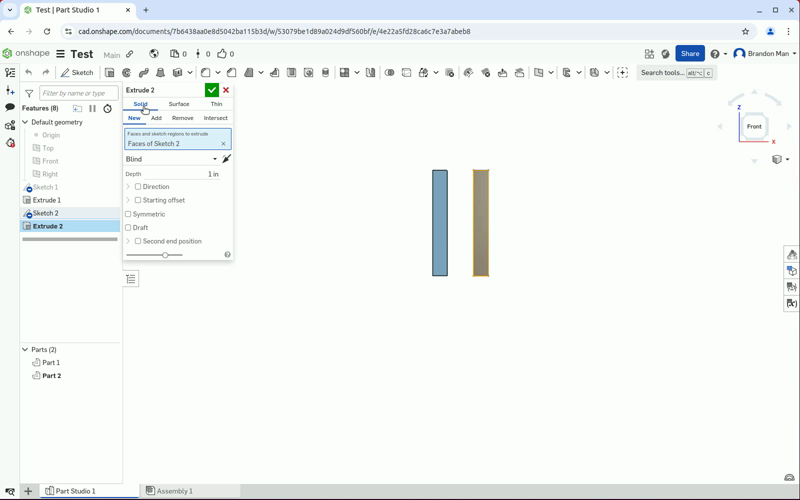
click(143, 106)
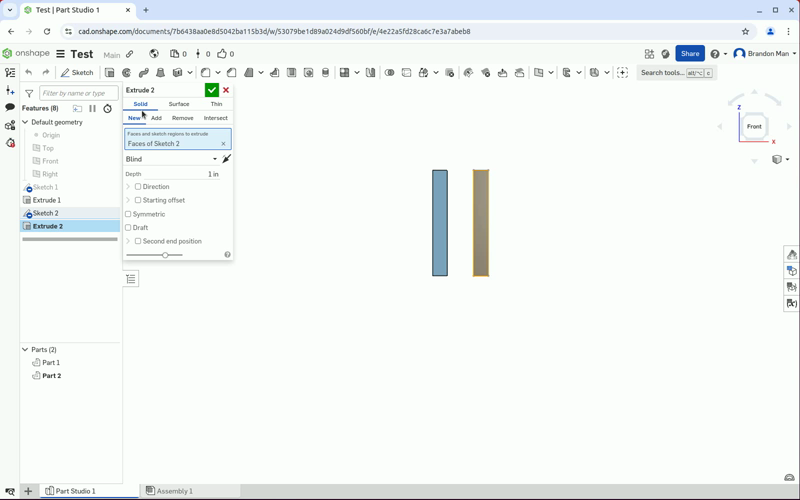
mouse_move(137, 120)
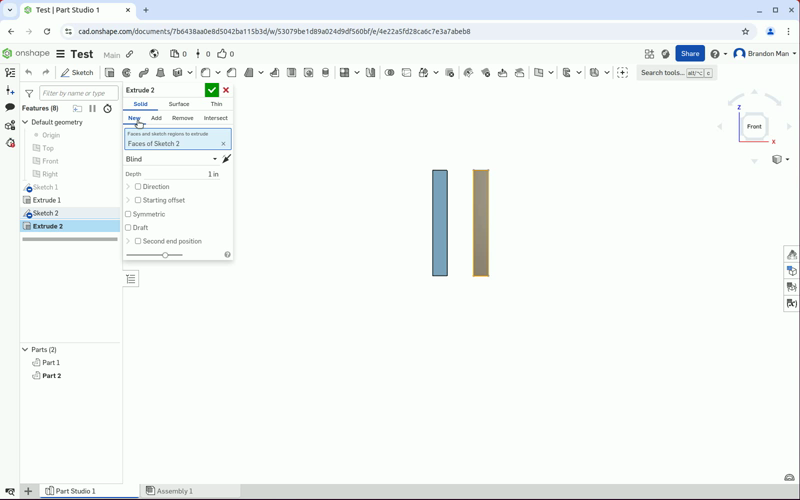
click(137, 120)
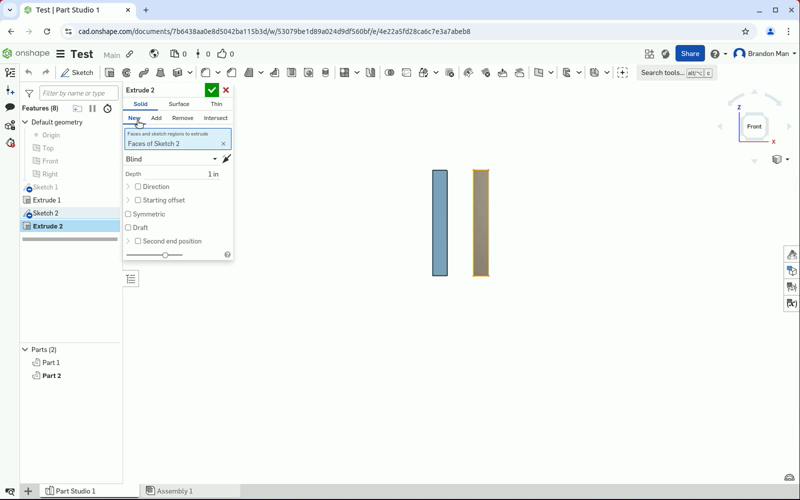
key(tab, 4)
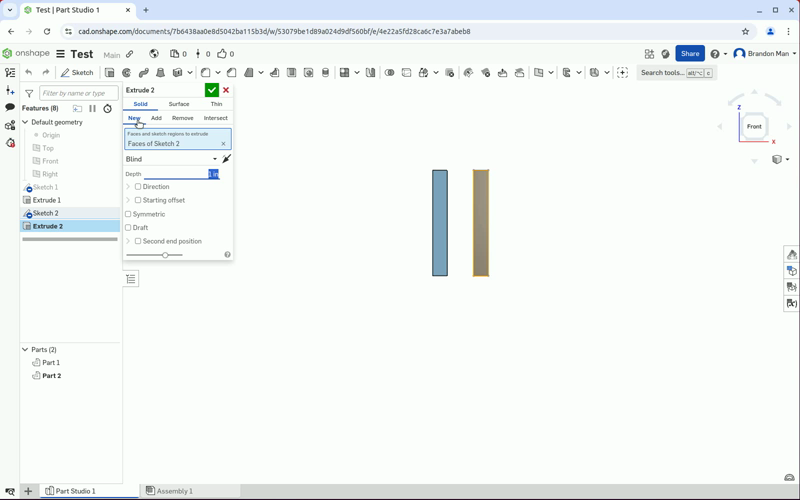
text(28.885)
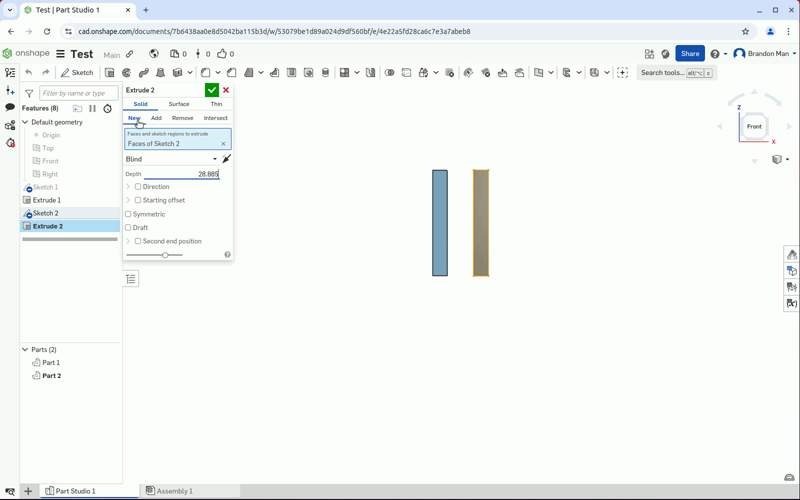
key(enter)
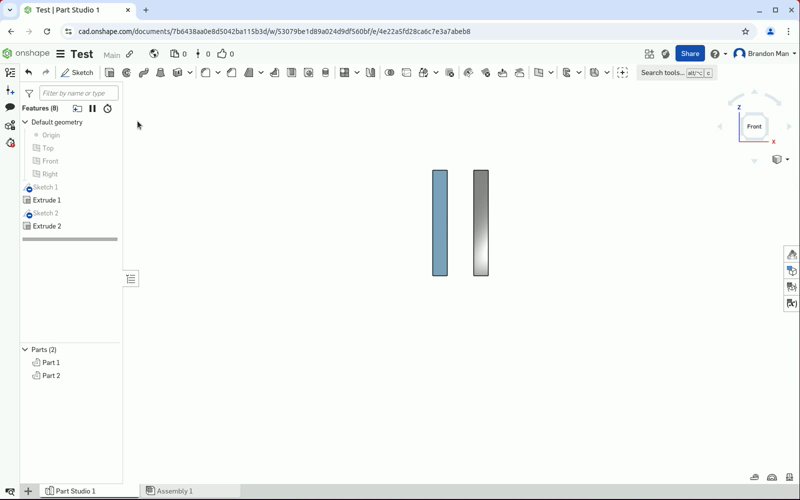
key(shift+h)
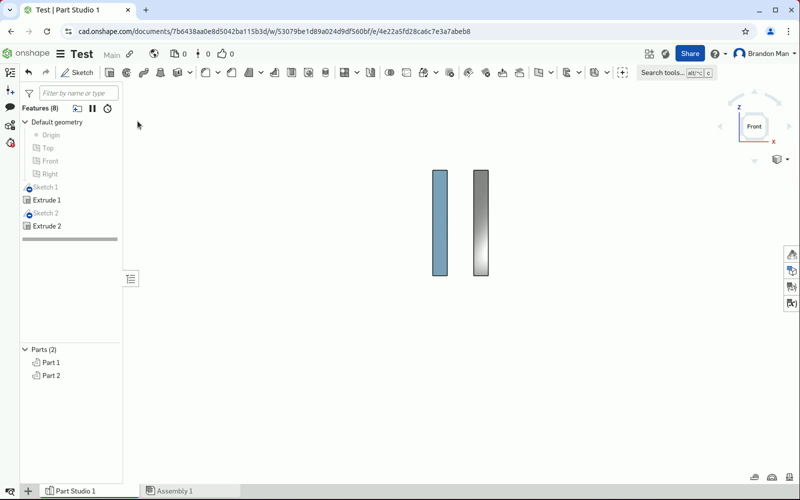
key(shift+h)
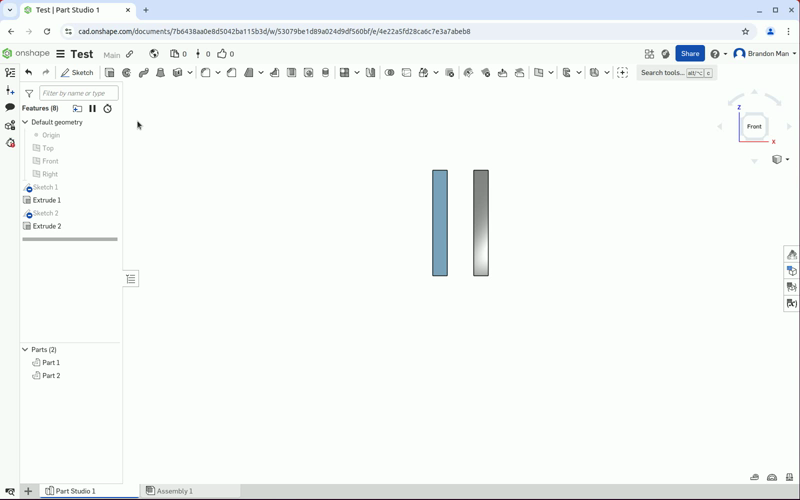
mouse_move(73, 189)
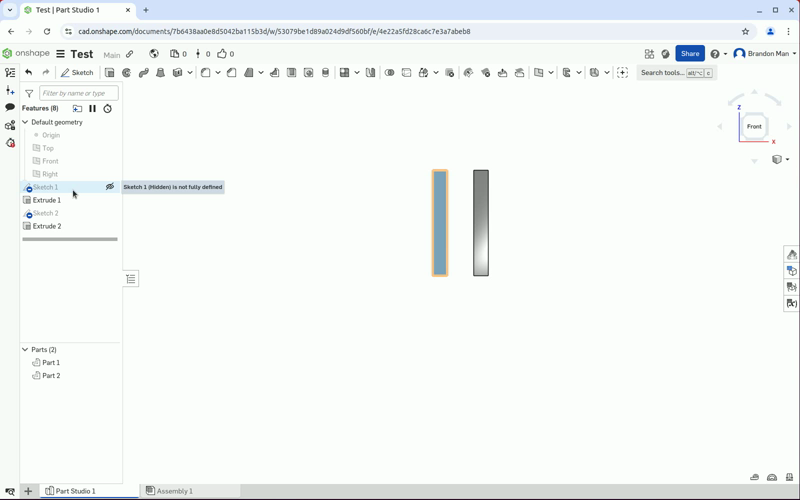
click(73, 189)
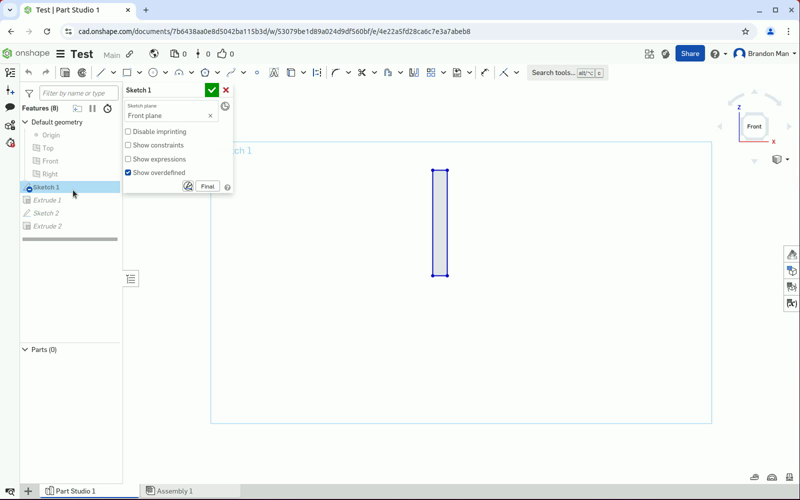
mouse_move(229, 92)
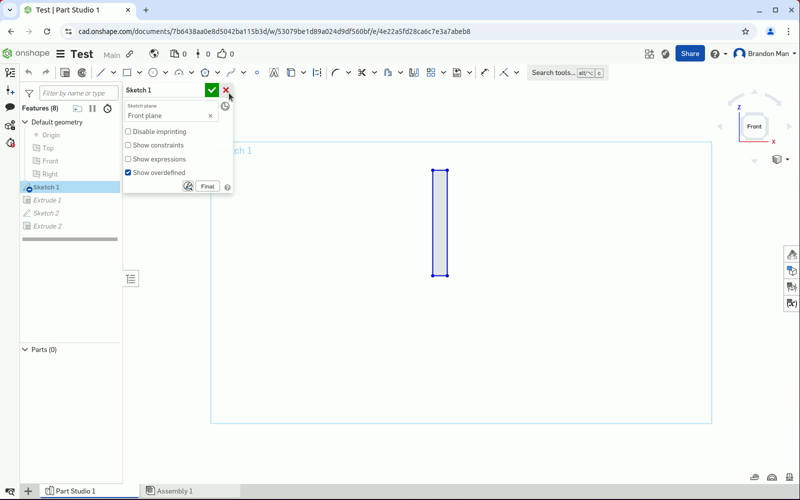
click(229, 92)
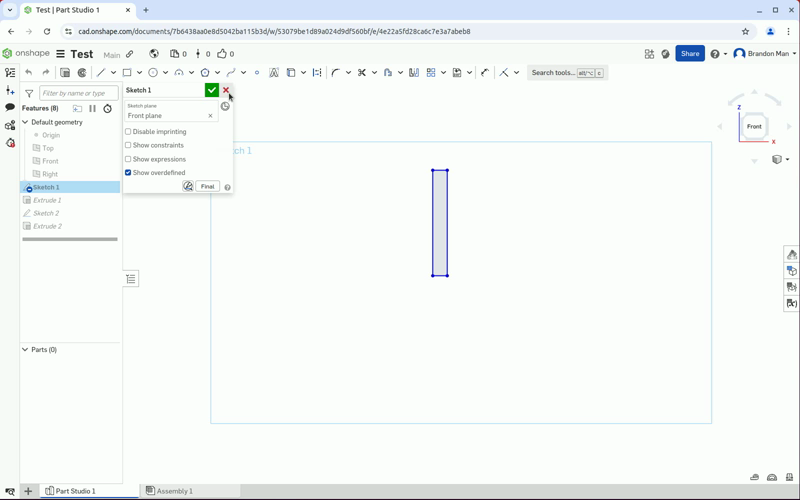
key(shift+s)
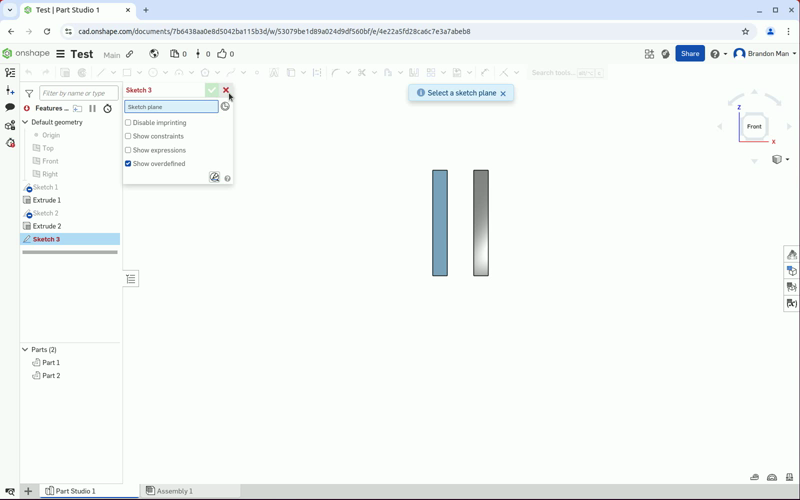
mouse_move(73, 163)
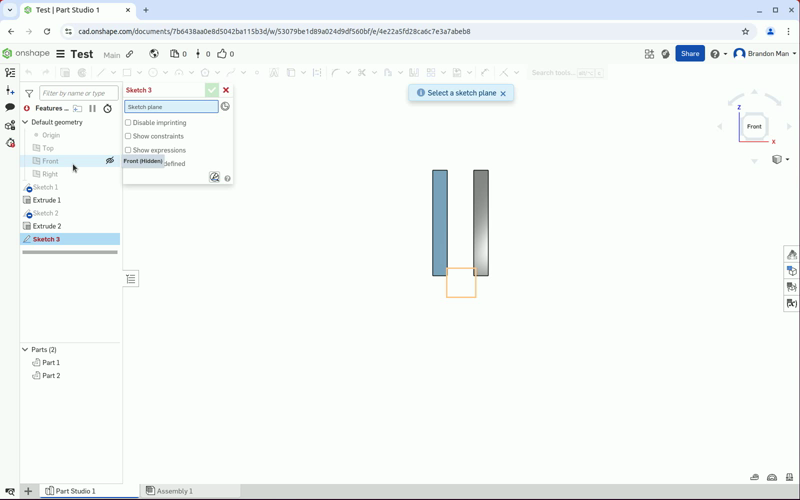
click(73, 163)
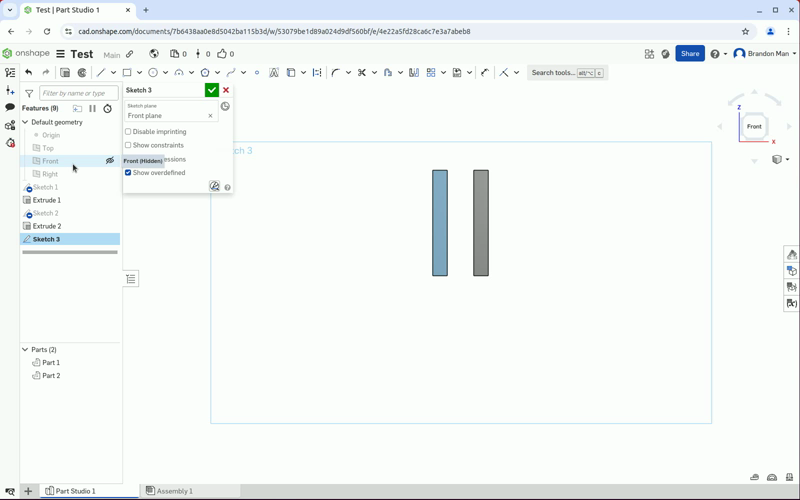
mouse_move(73, 352)
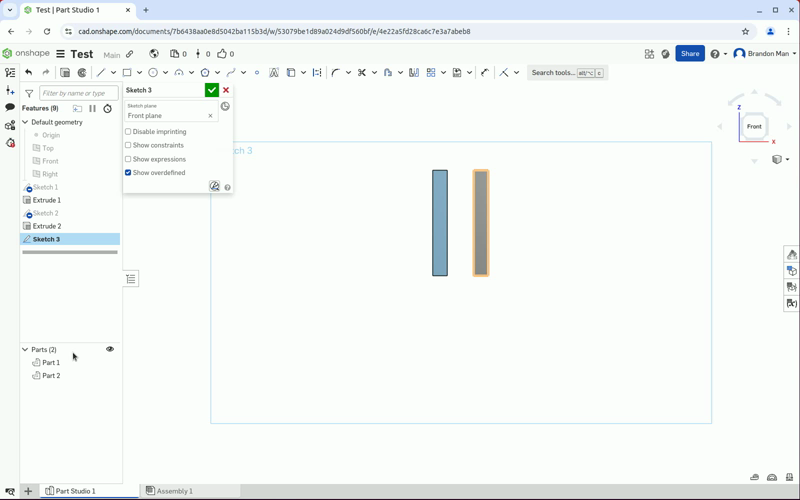
key(y)
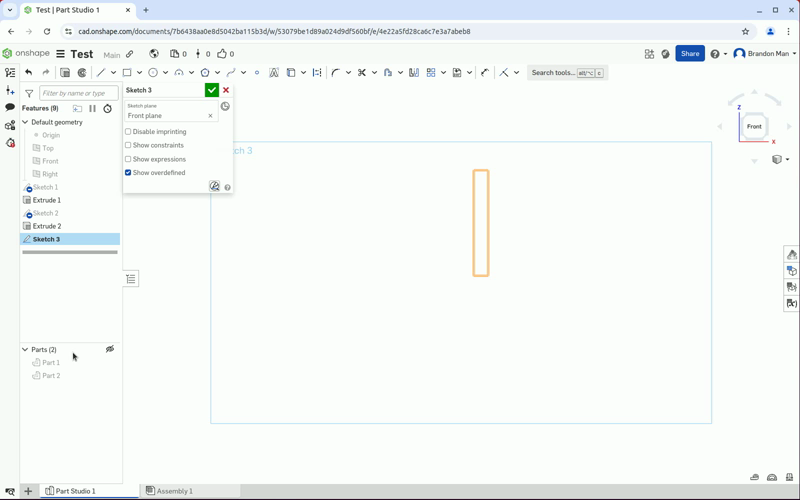
key(l)
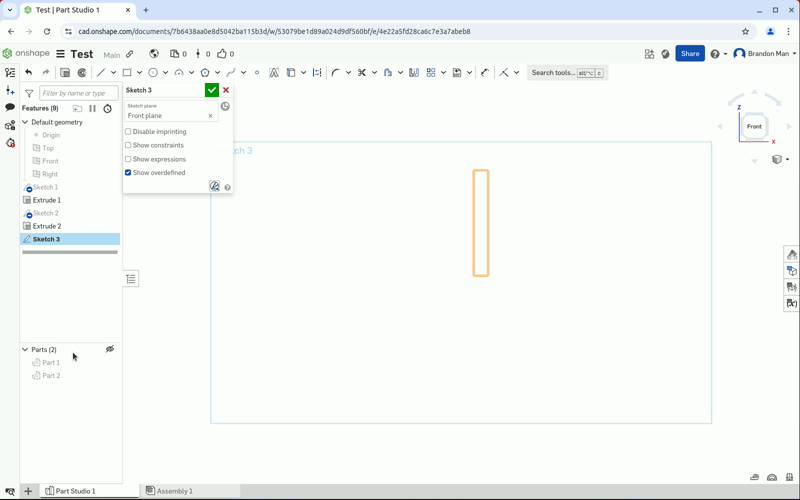
key_down(shift)
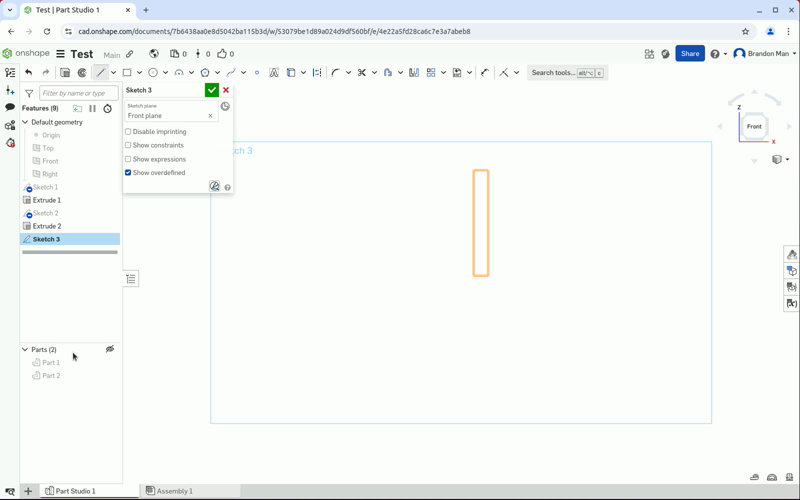
mouse_move(432, 290)
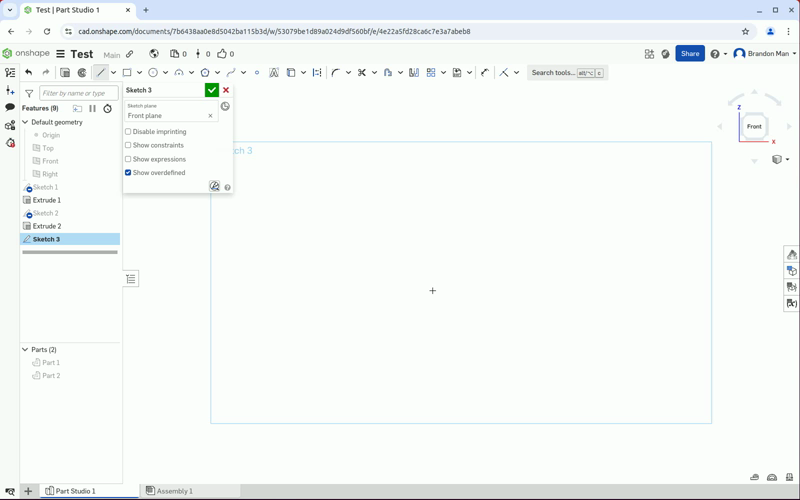
click(432, 290)
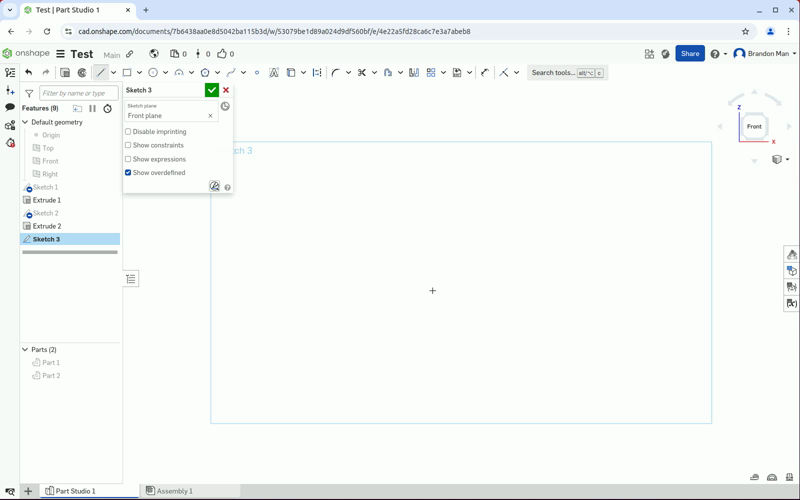
key_up(shift)
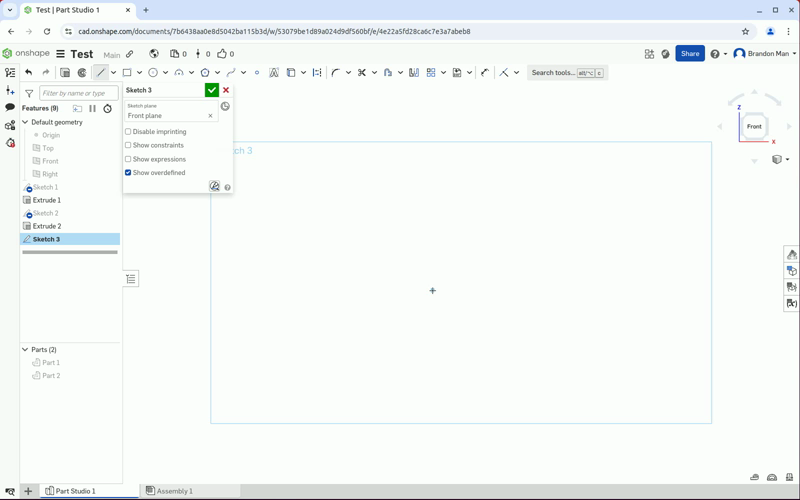
key_down(shift)
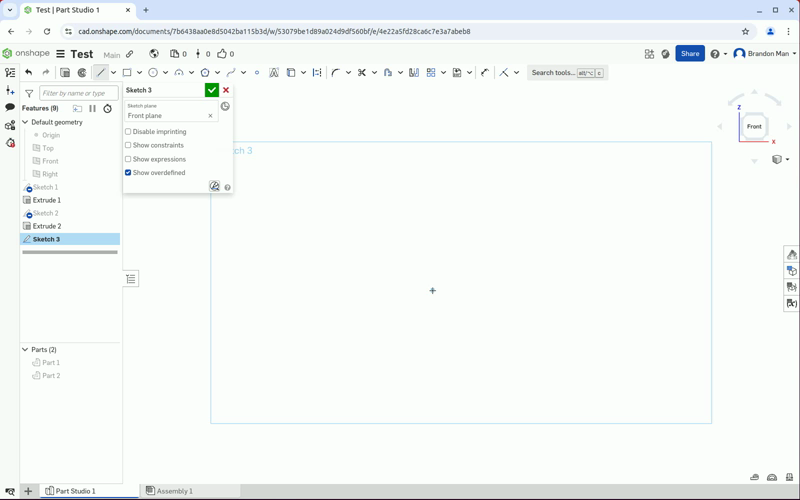
mouse_move(462, 290)
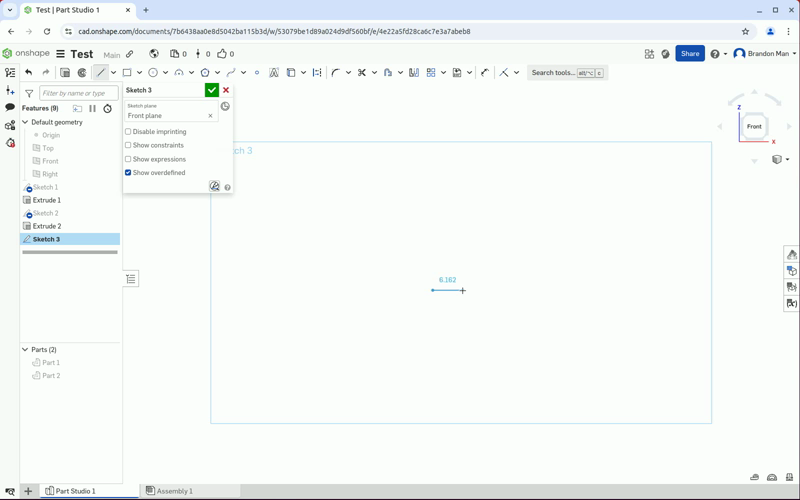
mouse_move(489, 290)
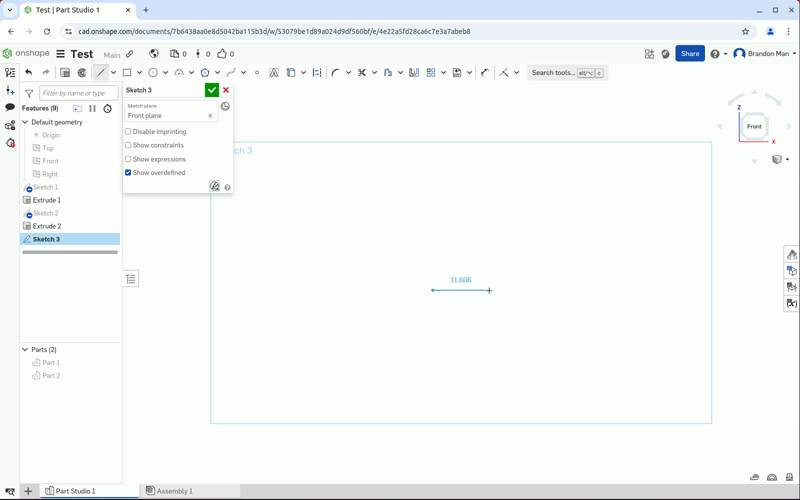
click(489, 290)
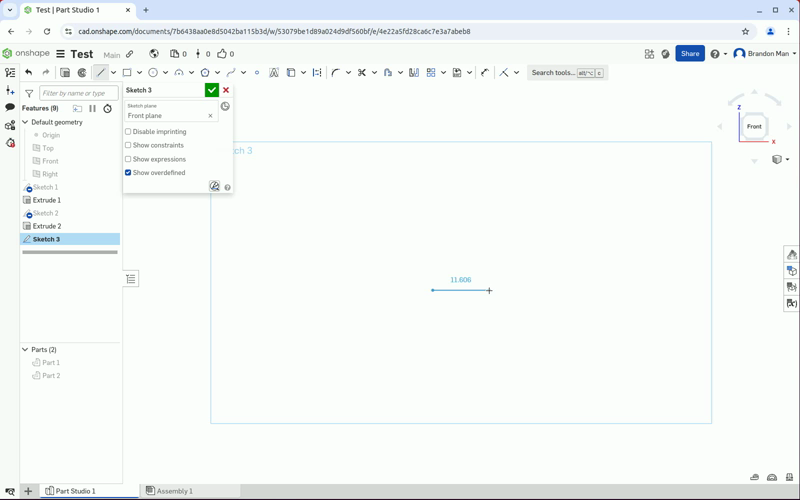
key_up(shift)
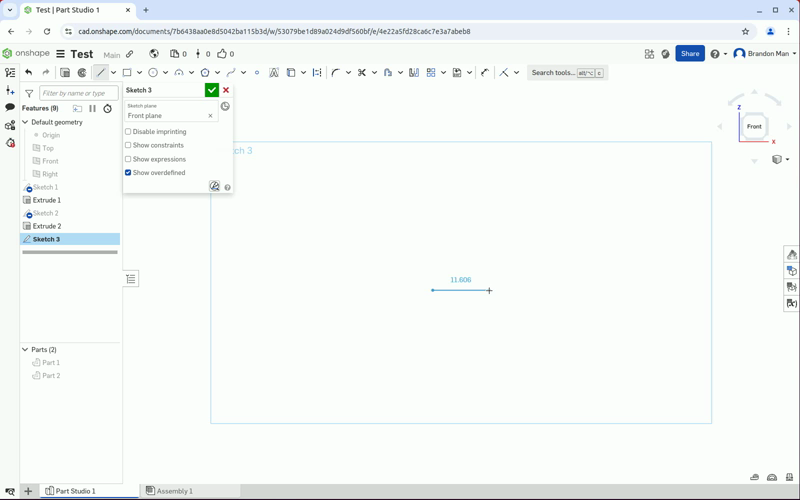
key_down(shift)
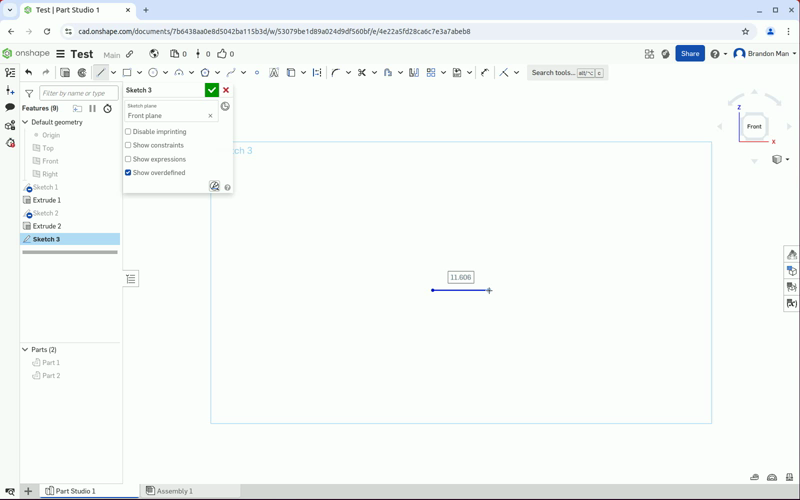
mouse_move(519, 290)
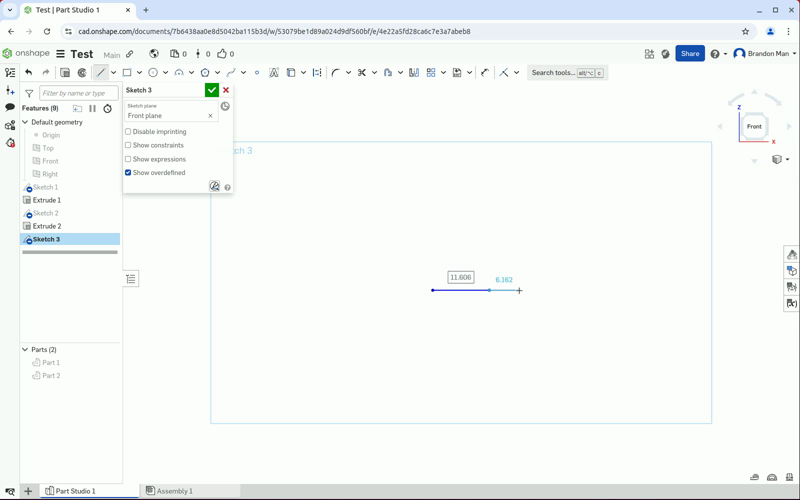
mouse_move(489, 275)
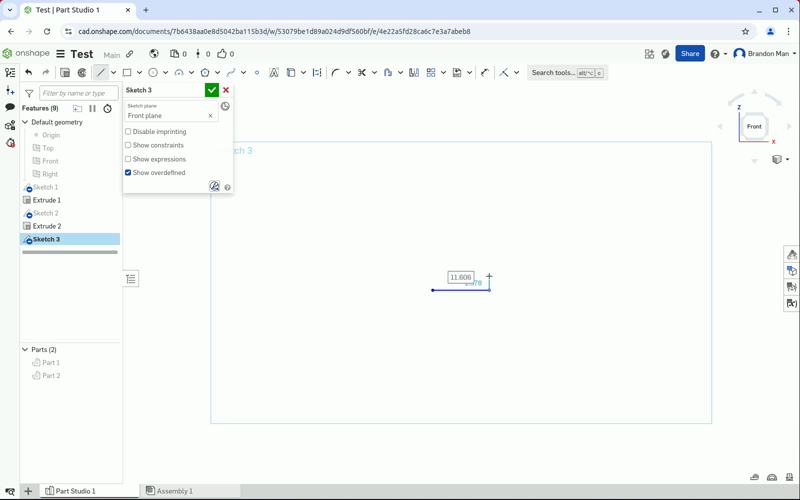
click(489, 275)
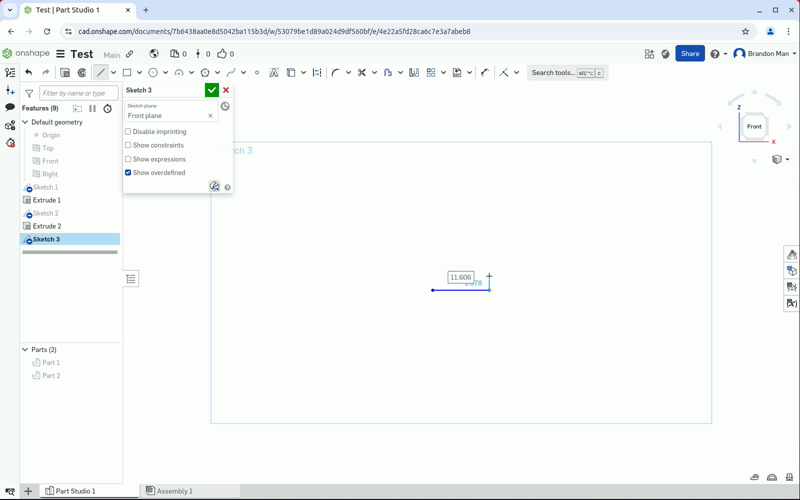
key_up(shift)
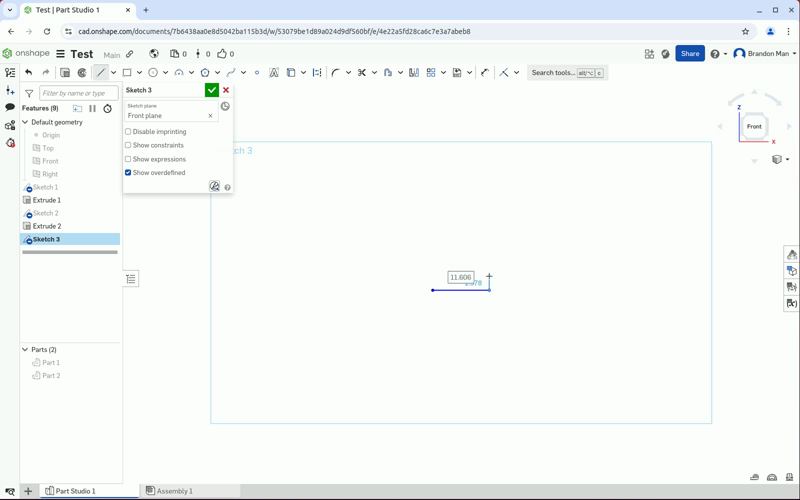
key_down(shift)
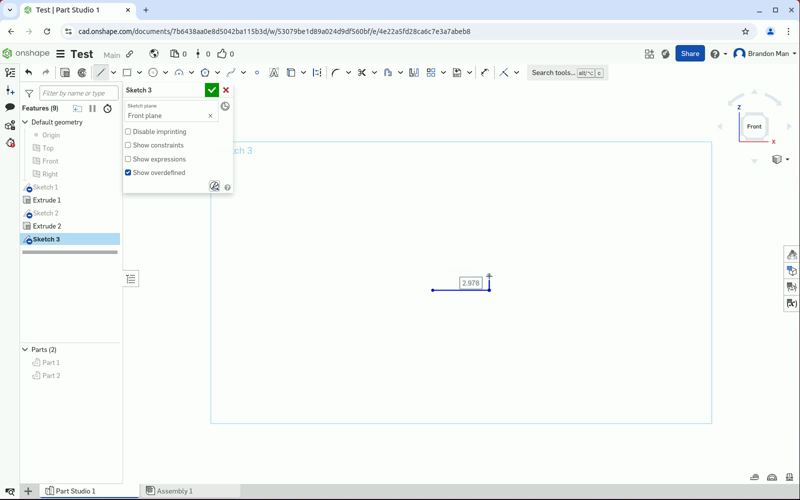
mouse_move(519, 275)
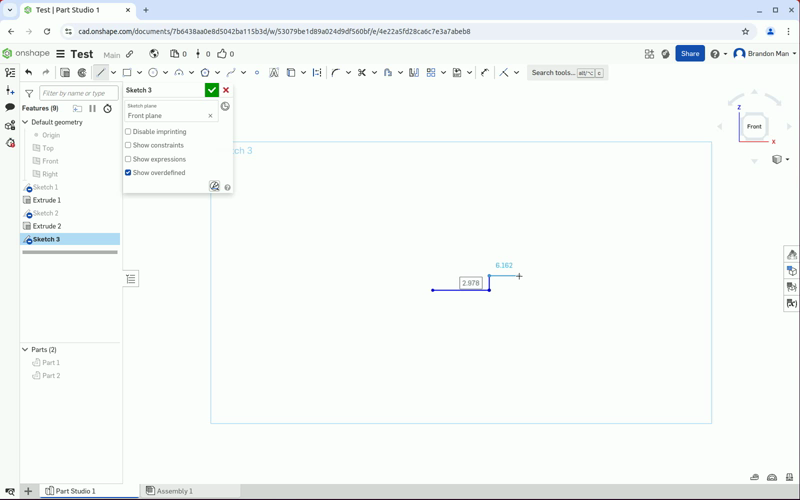
mouse_move(474, 275)
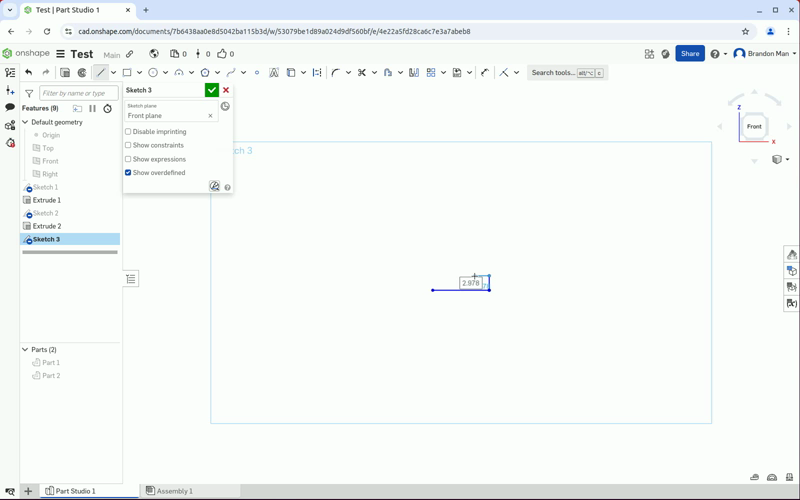
click(474, 275)
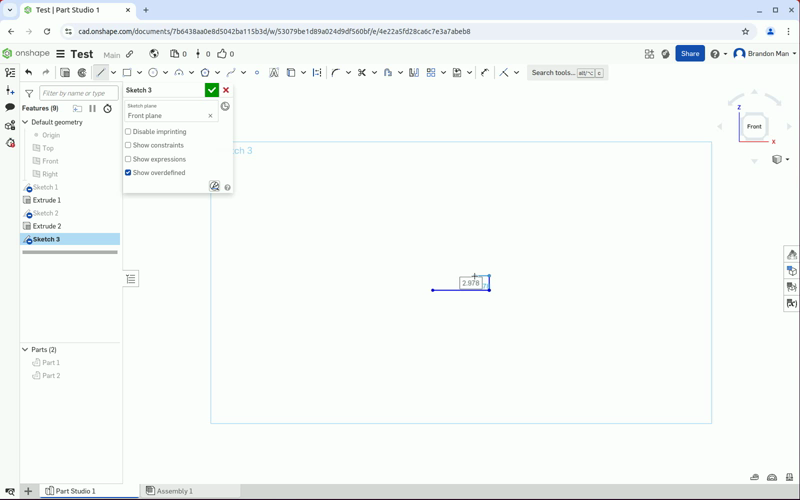
key_up(shift)
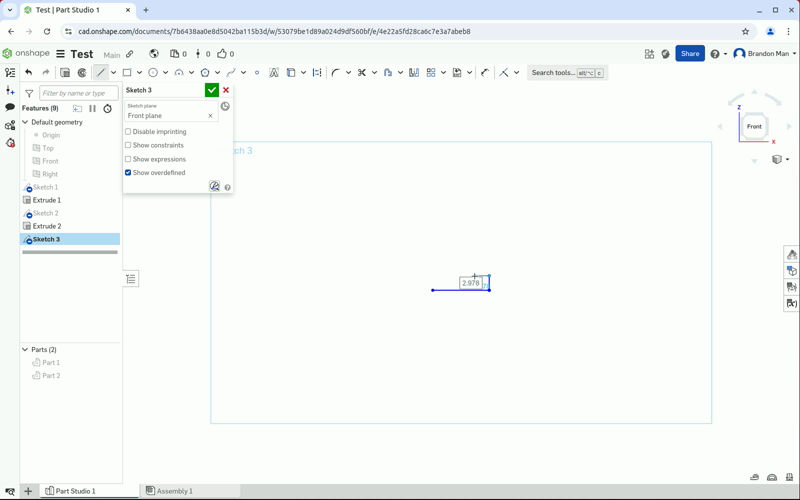
key_down(shift)
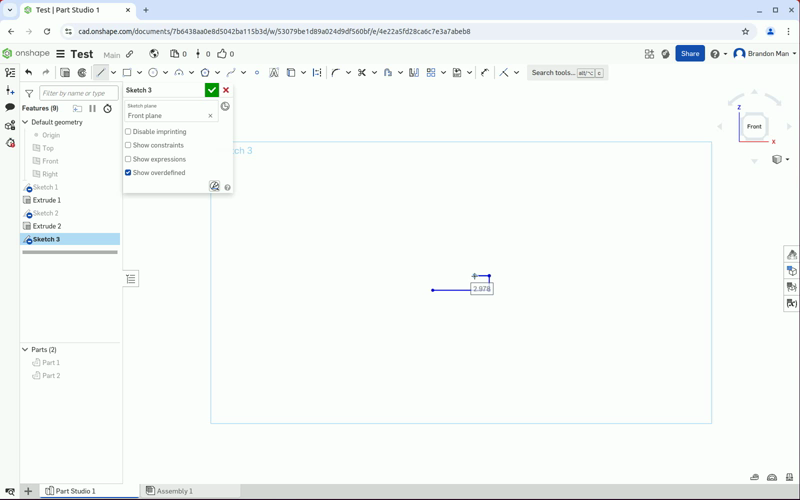
mouse_move(504, 275)
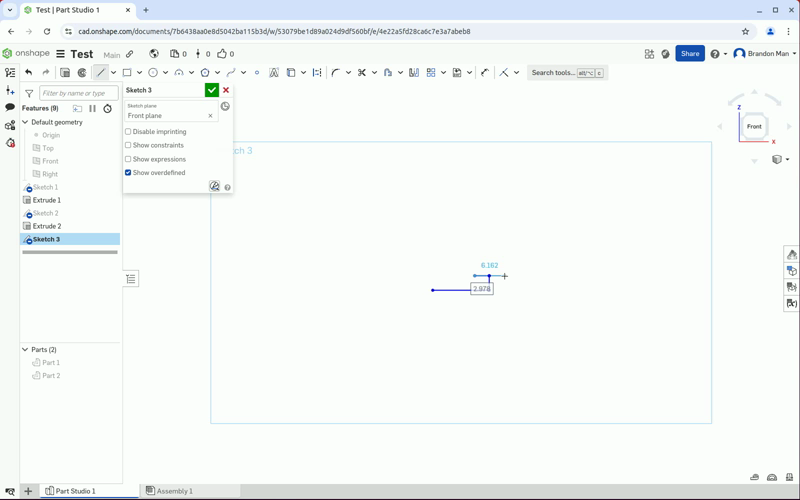
mouse_move(447, 275)
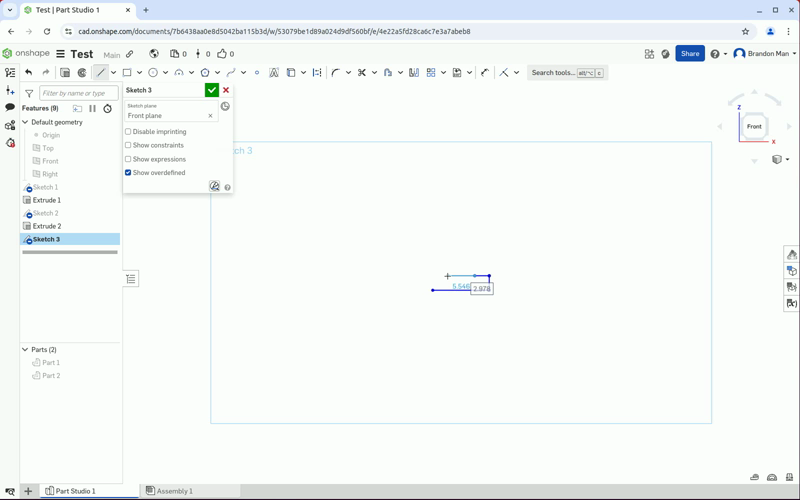
click(447, 275)
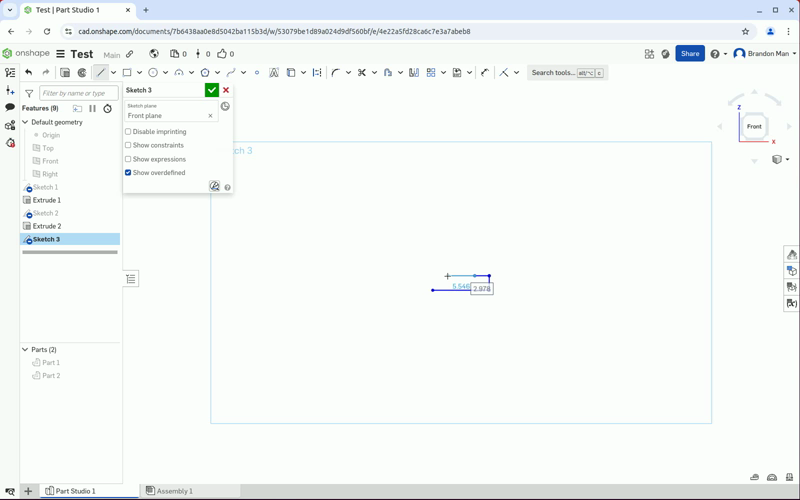
key_up(shift)
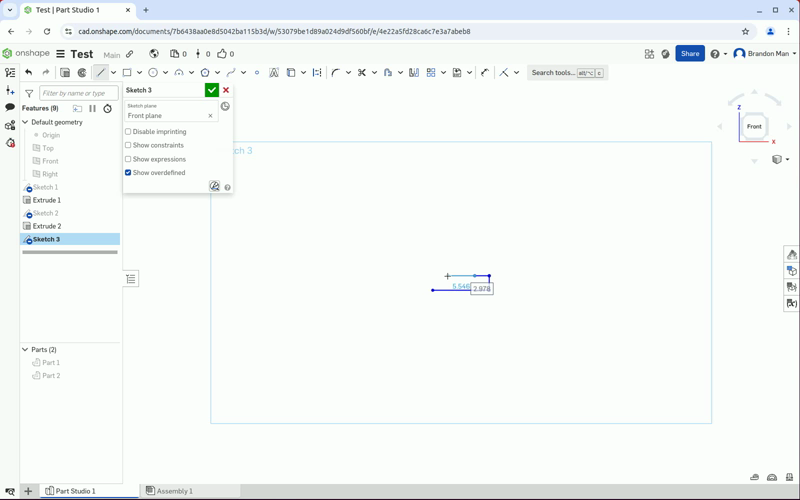
key_down(shift)
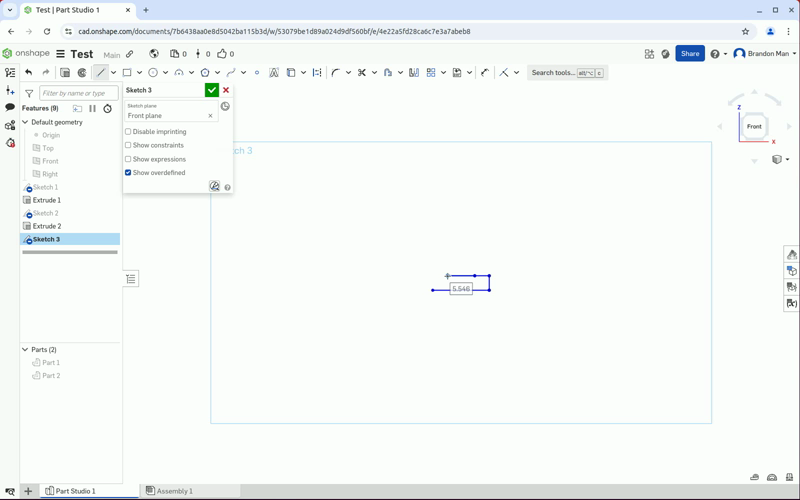
mouse_move(477, 275)
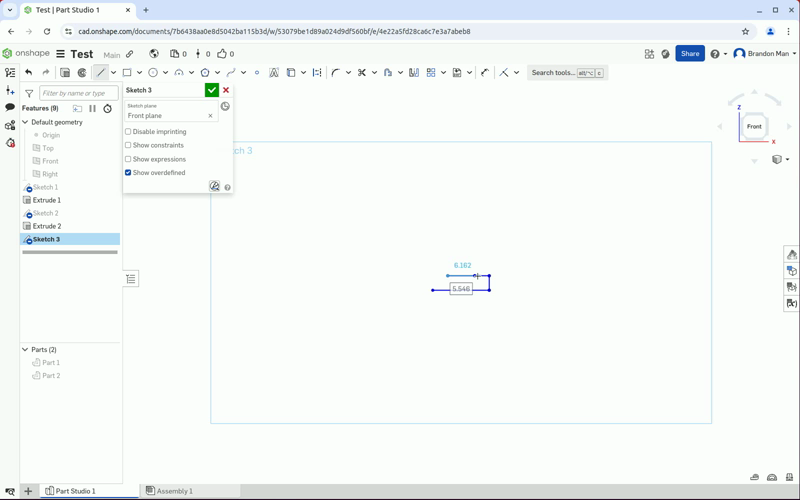
mouse_move(432, 275)
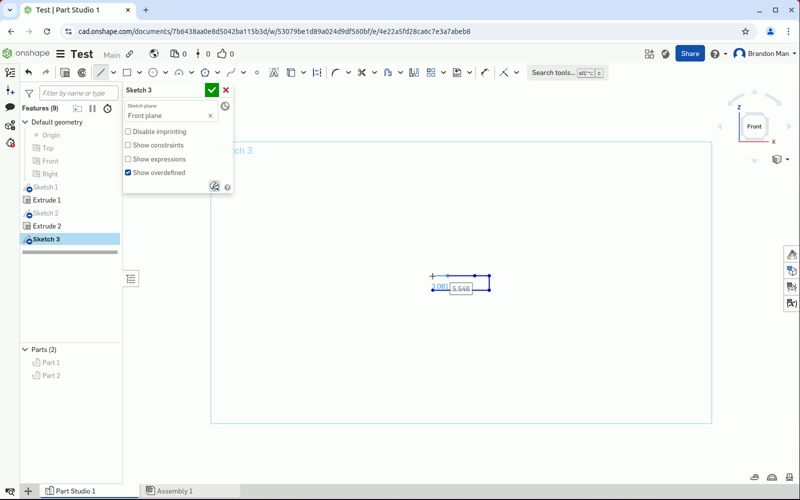
click(432, 275)
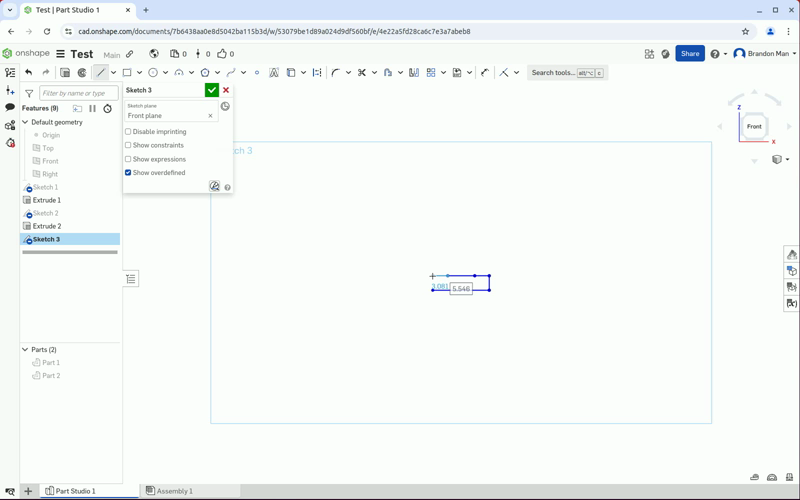
key_up(shift)
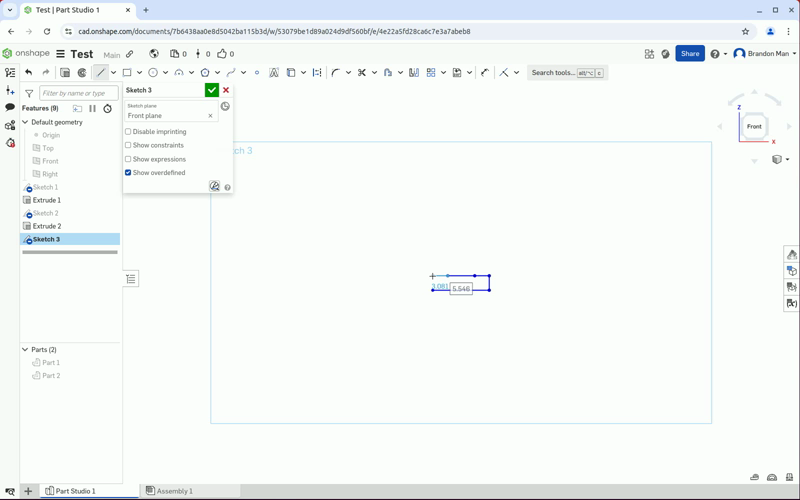
mouse_move(462, 275)
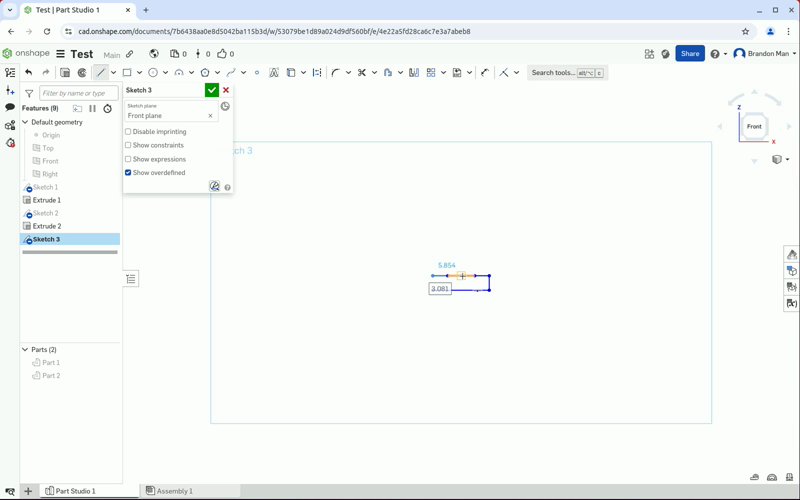
key_down(shift)
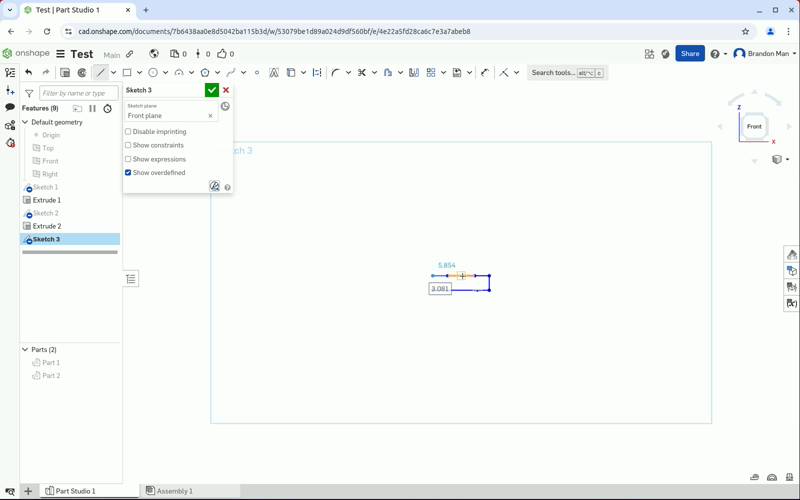
mouse_move(432, 290)
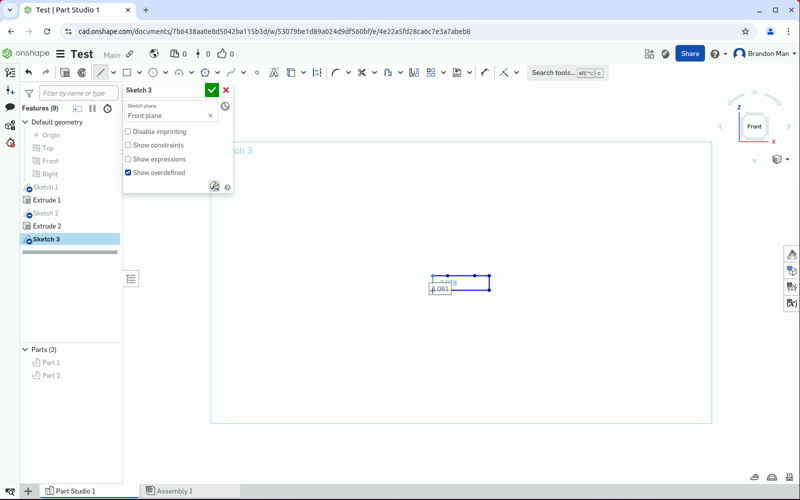
key_up(shift)
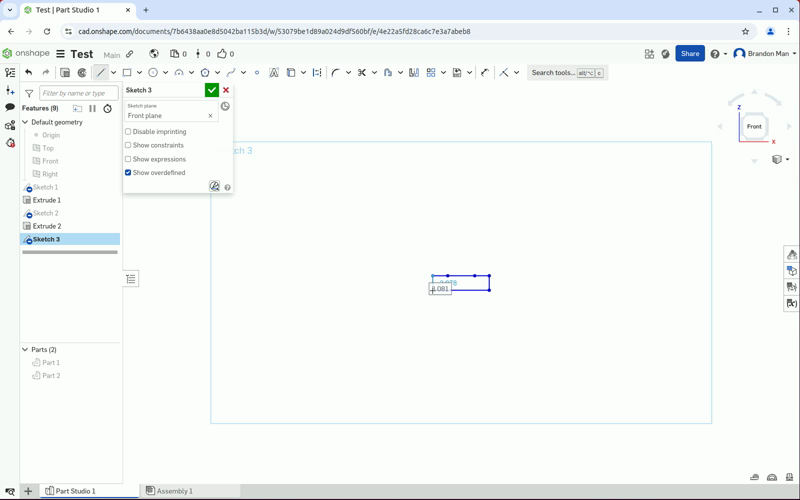
click(432, 290)
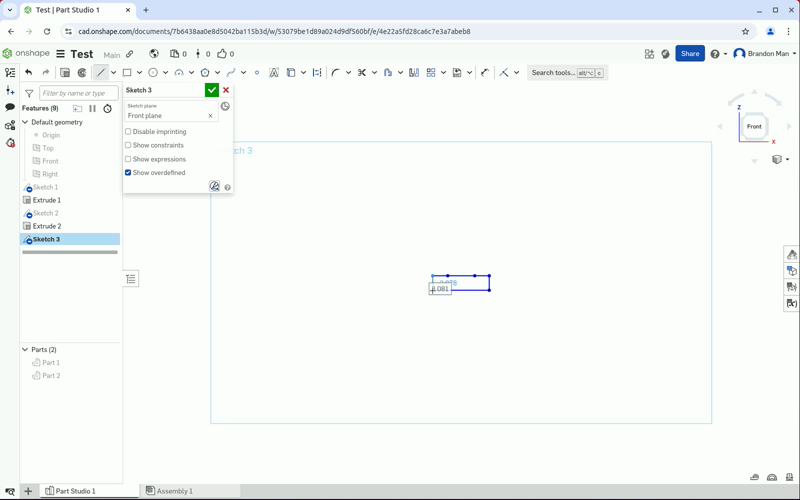
key(esc)
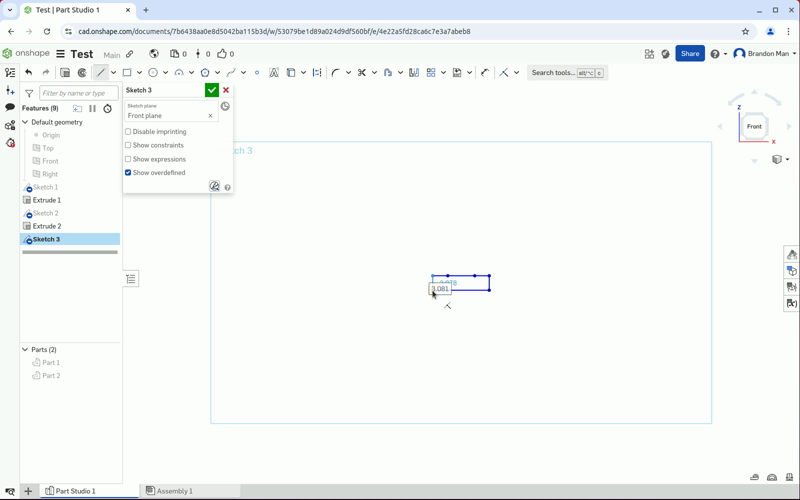
mouse_move(464, 278)
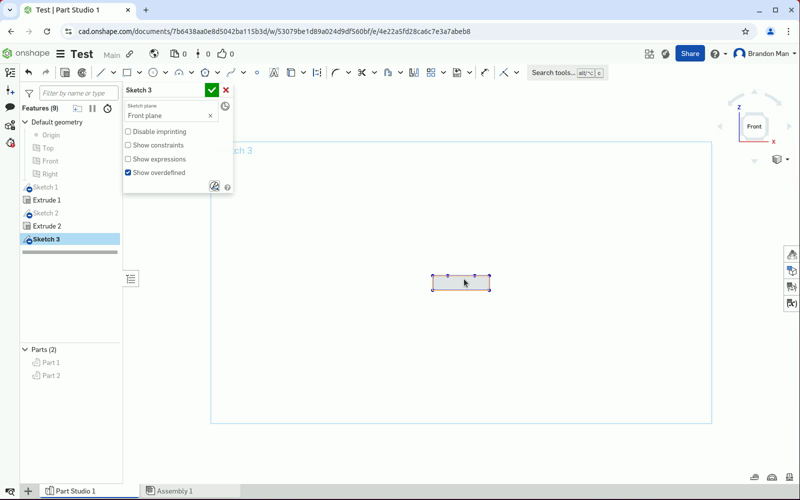
scroll(6)
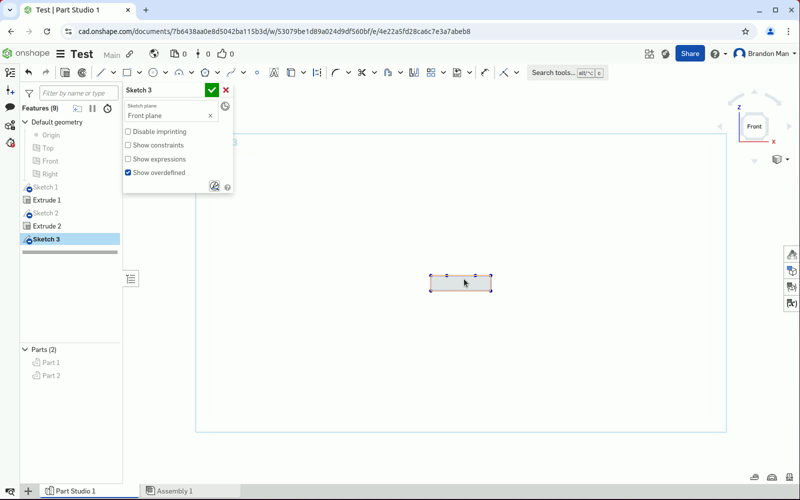
scroll(6)
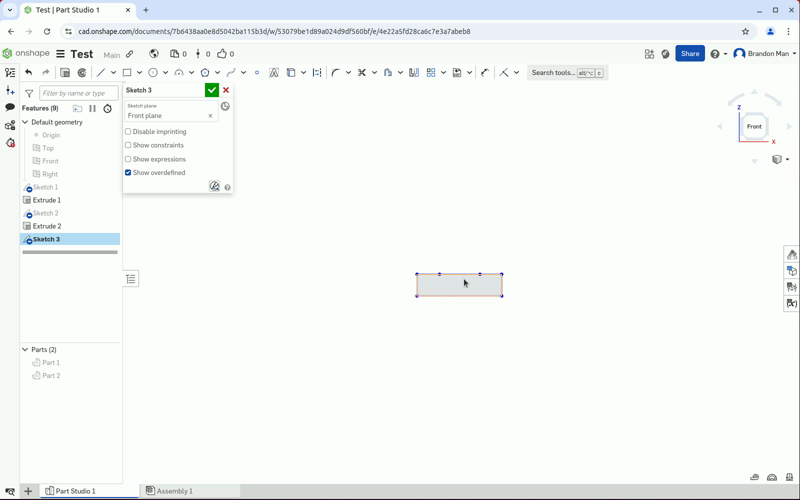
scroll(6)
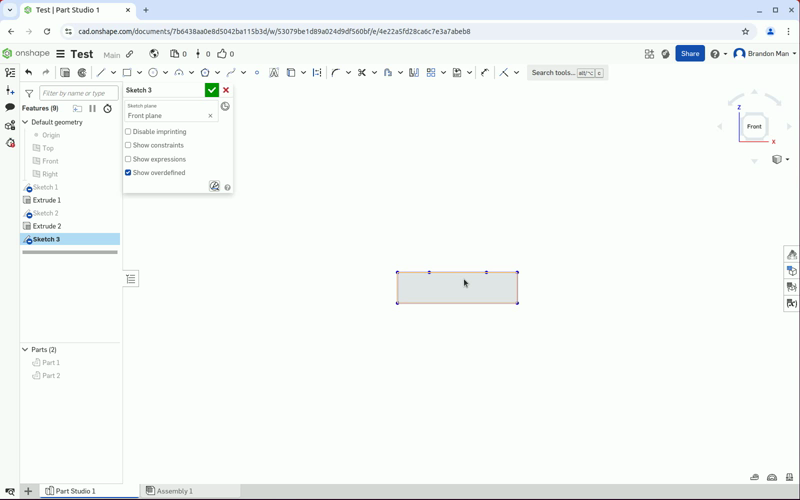
scroll(6)
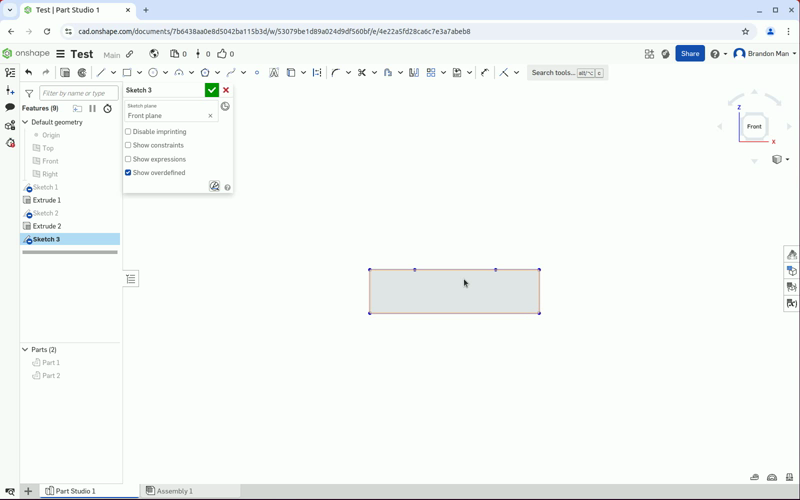
scroll(6)
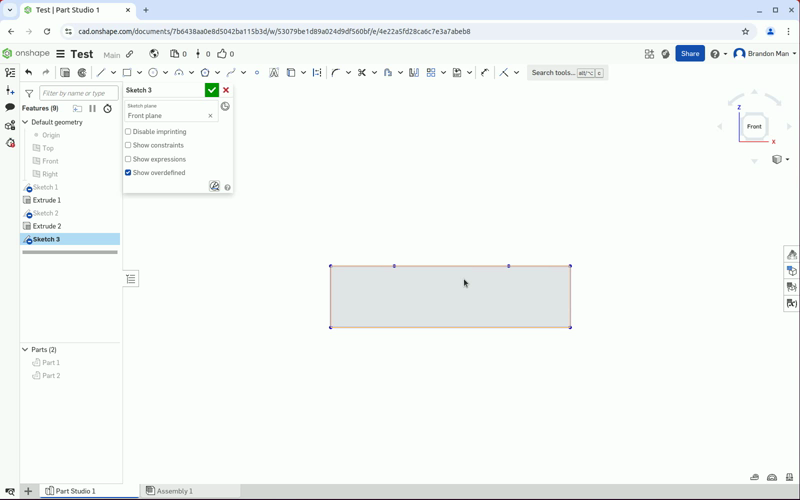
scroll(6)
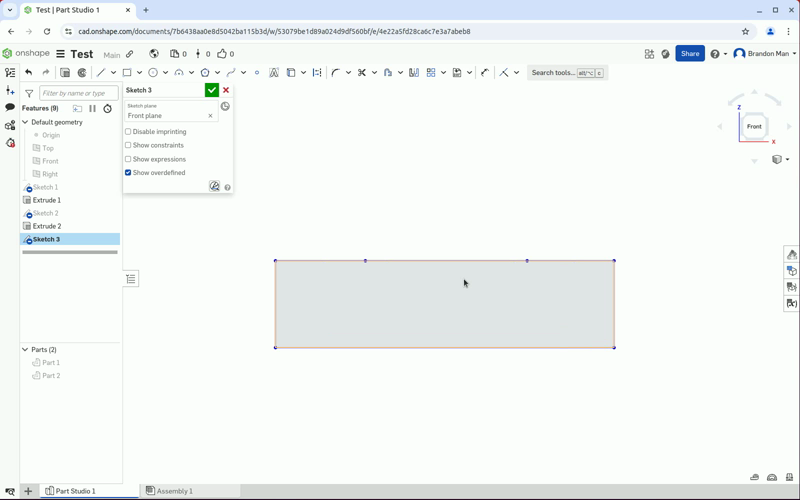
scroll(6)
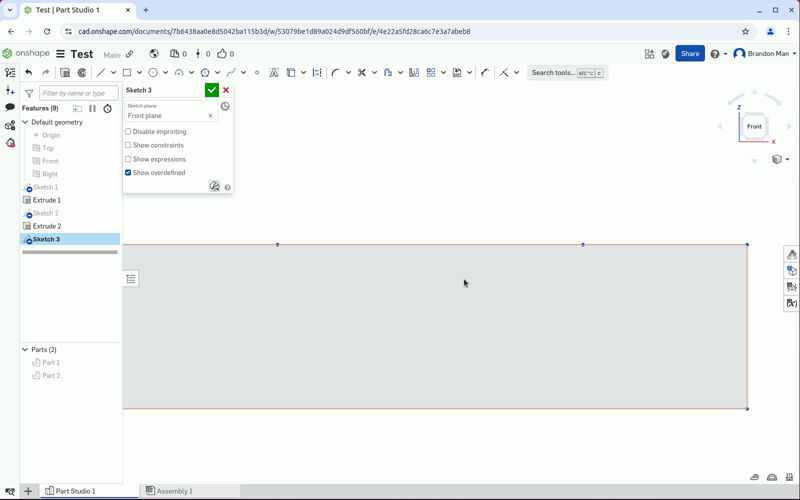
click(464, 278)
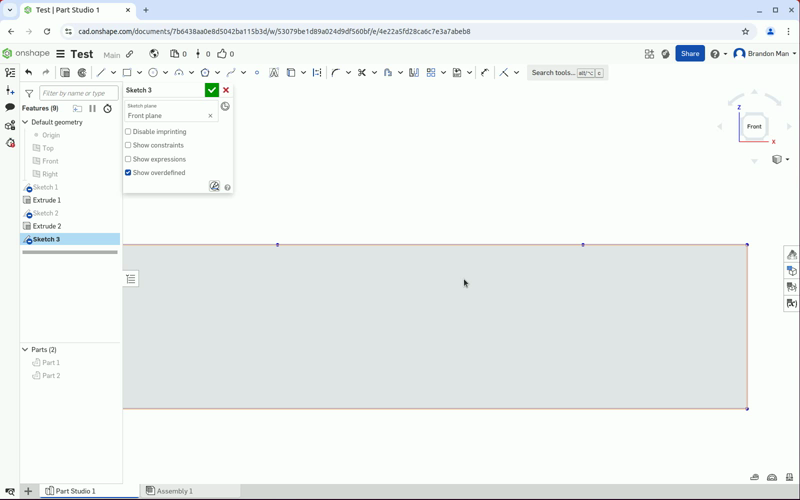
scroll(-6)
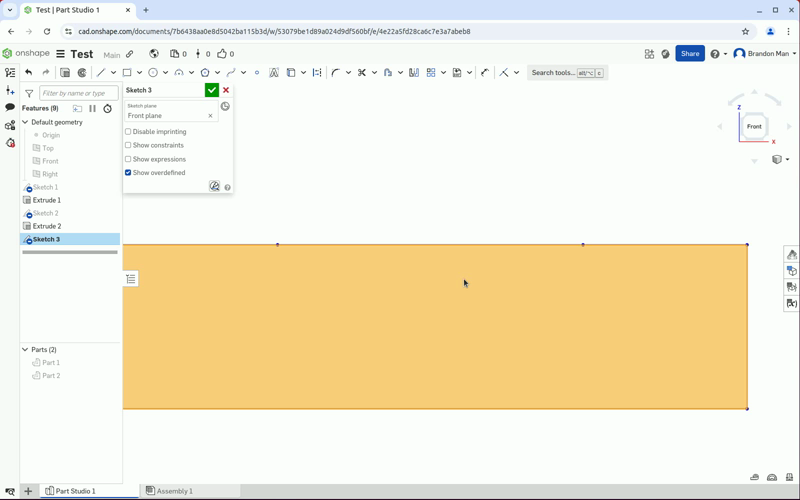
scroll(-6)
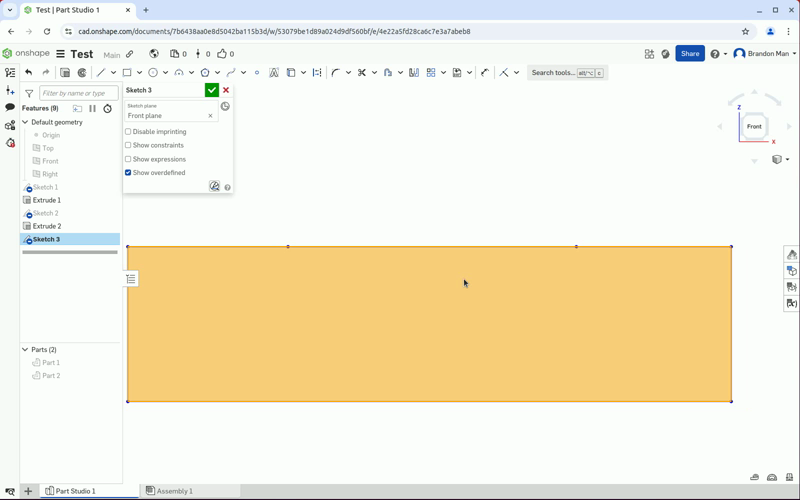
scroll(-6)
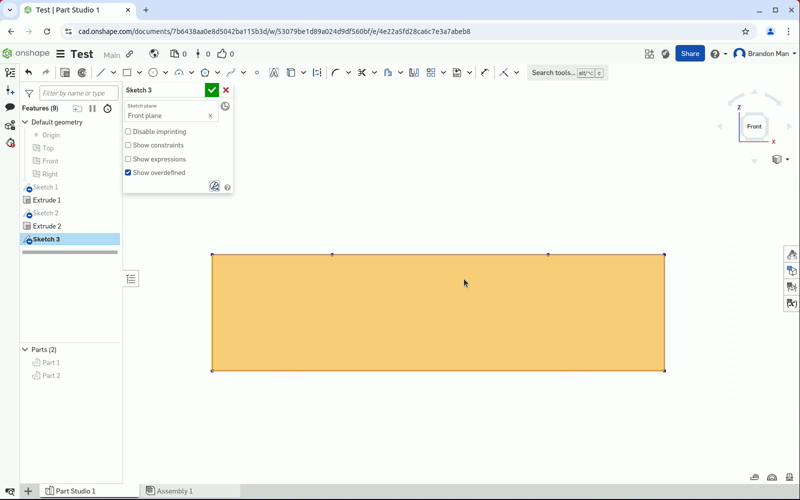
scroll(-6)
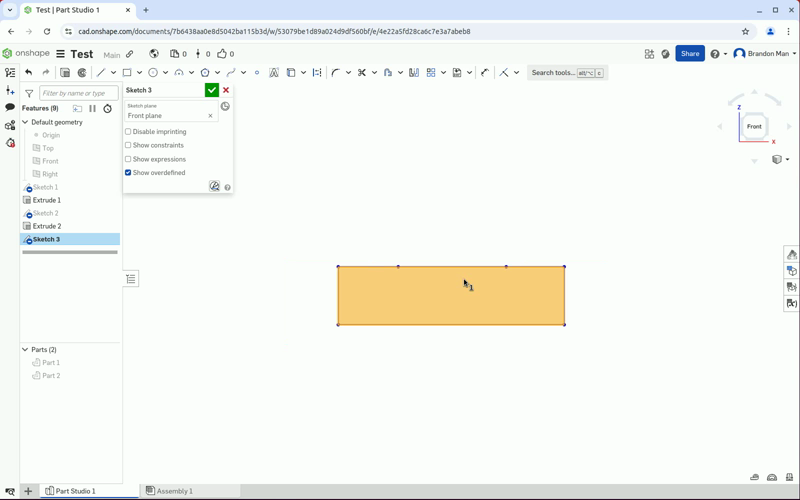
scroll(-6)
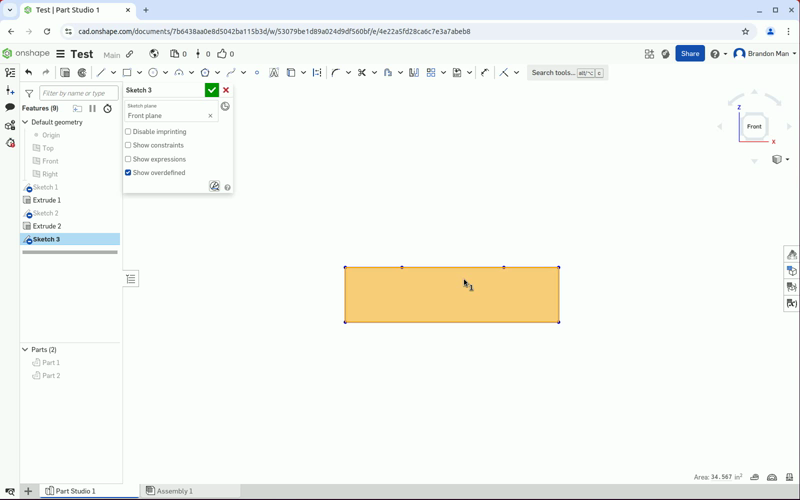
scroll(-6)
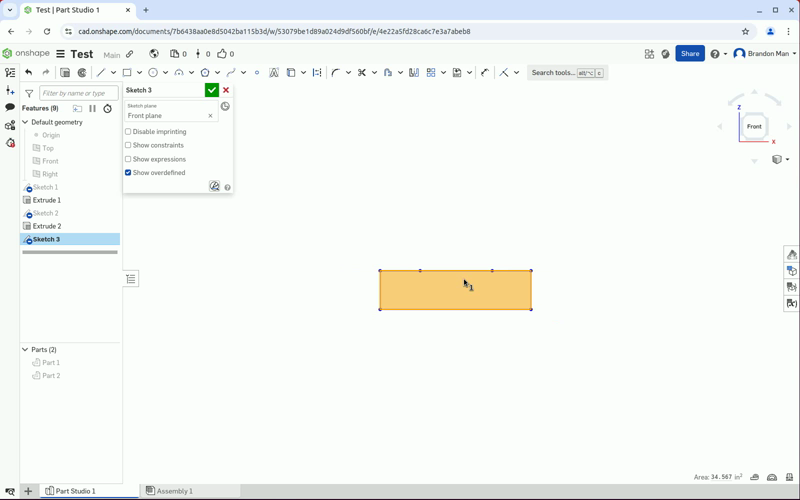
scroll(-6)
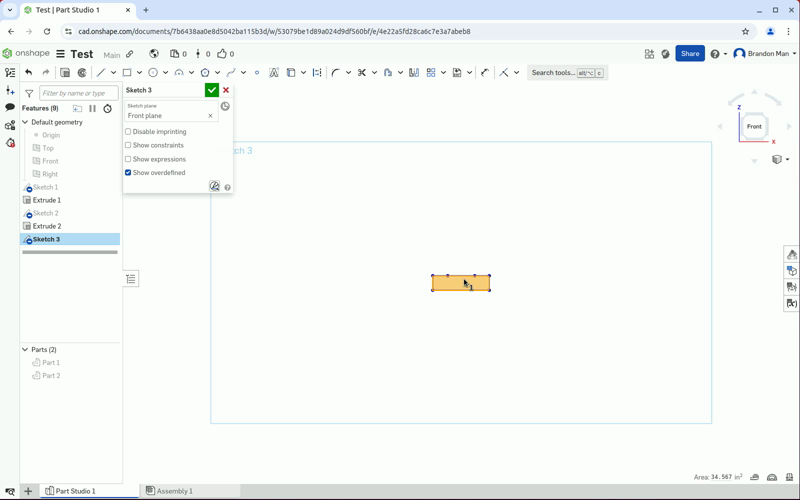
mouse_move(73, 352)
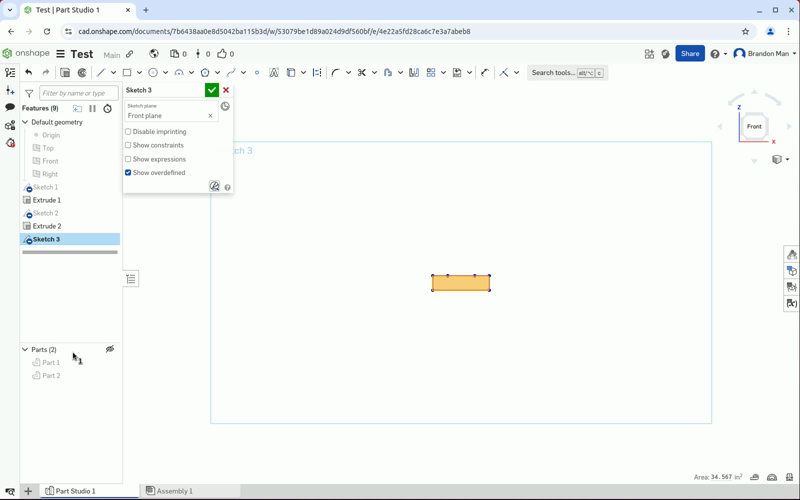
key(shift+y)
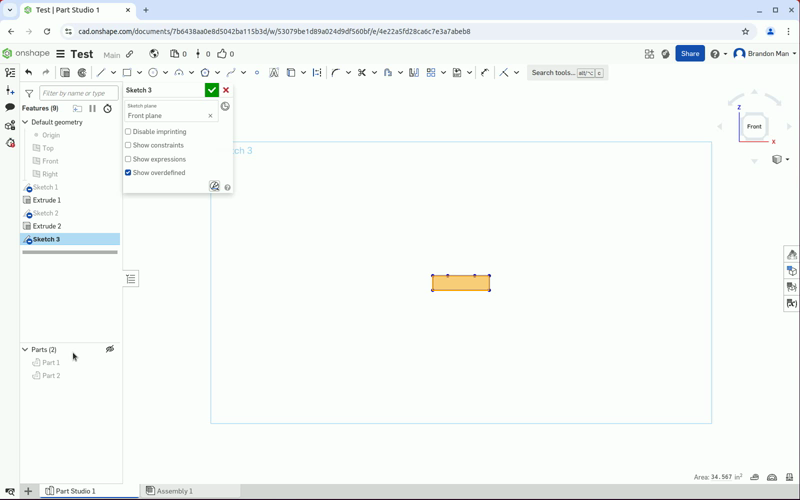
key(shift+e)
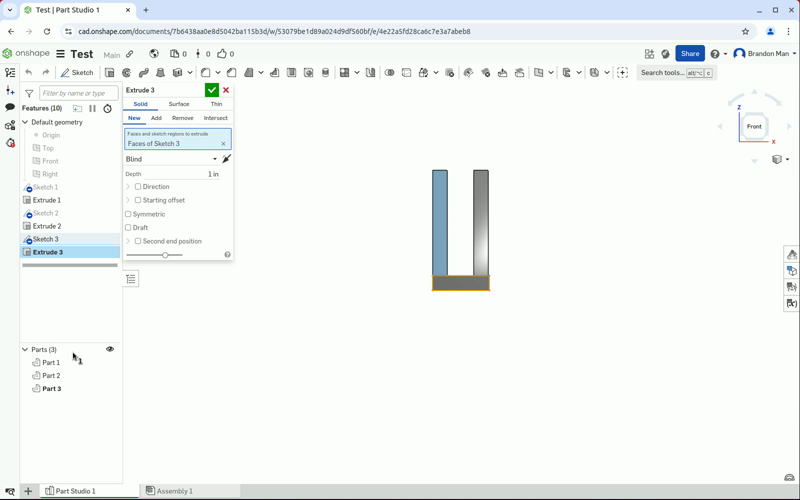
mouse_move(143, 106)
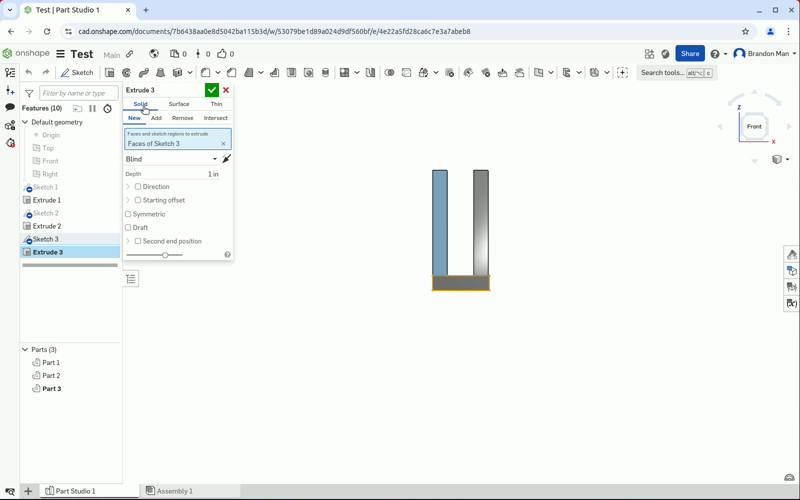
click(143, 106)
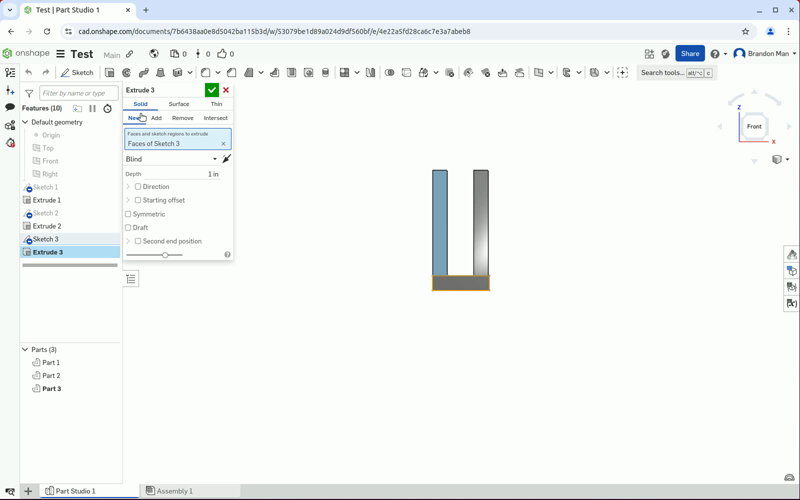
mouse_move(137, 120)
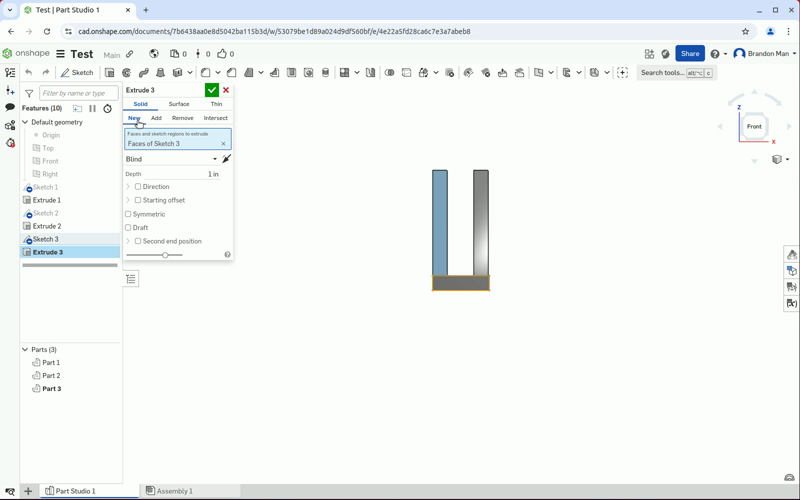
click(137, 120)
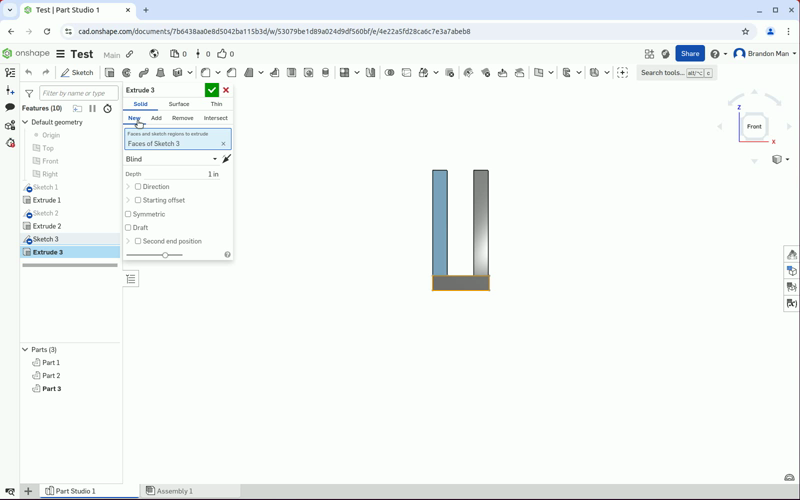
key(tab, 4)
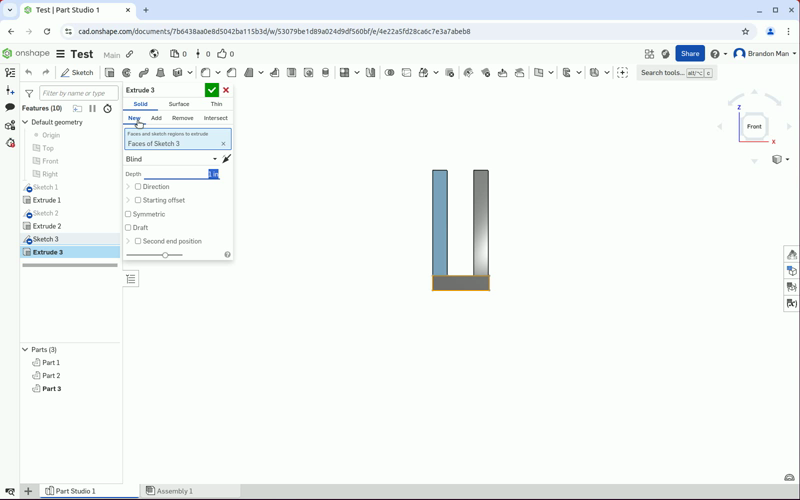
text(28.885)
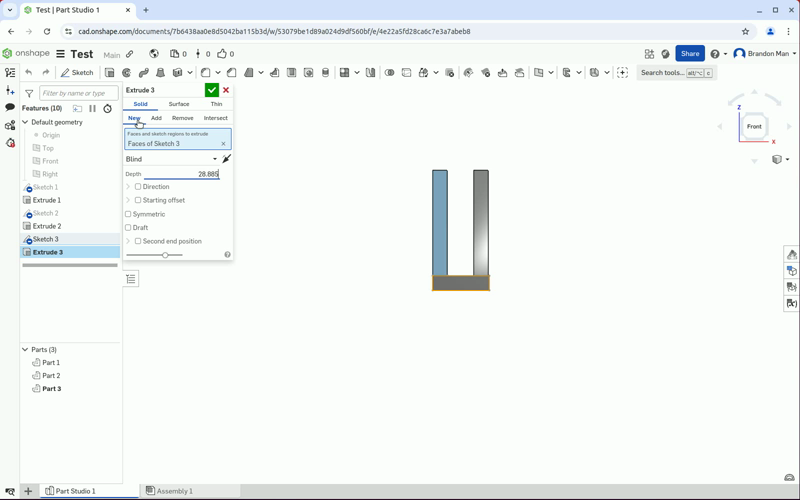
key(enter)
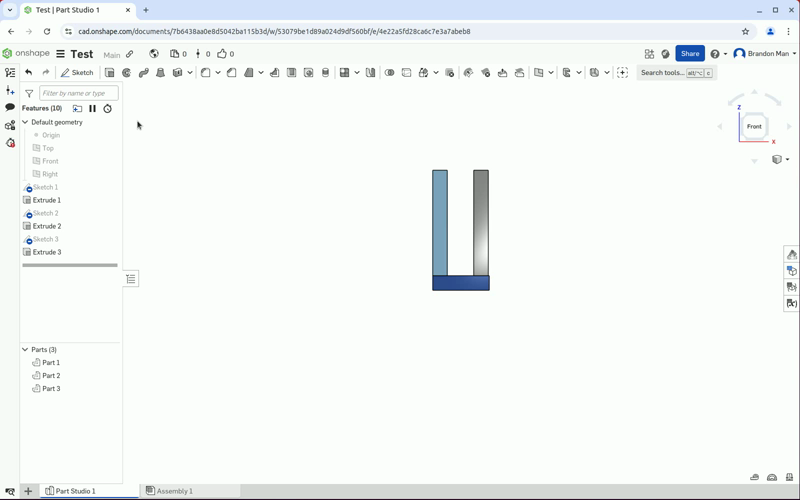
key(shift+h)
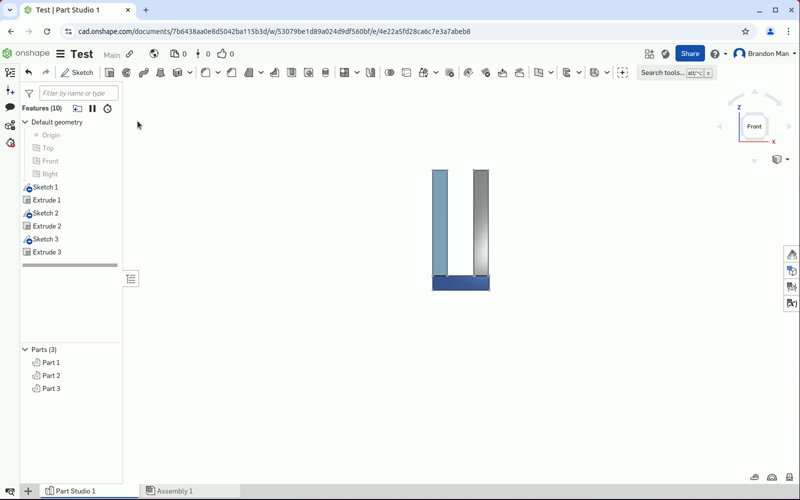
key(shift+h)
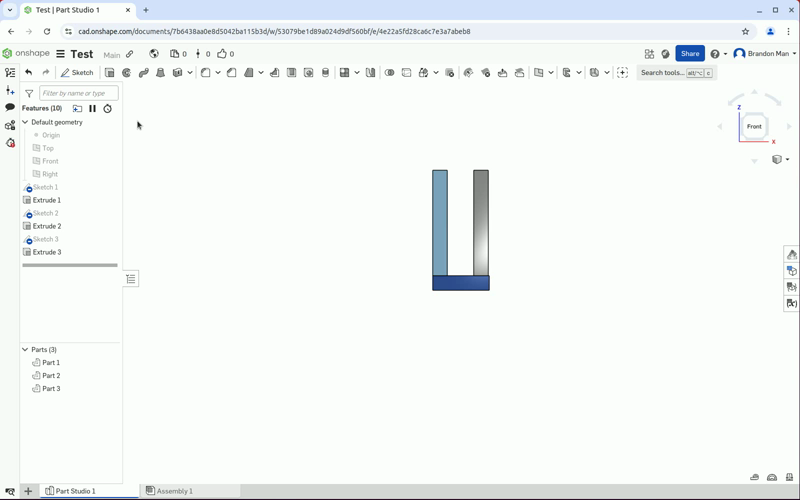
mouse_move(73, 189)
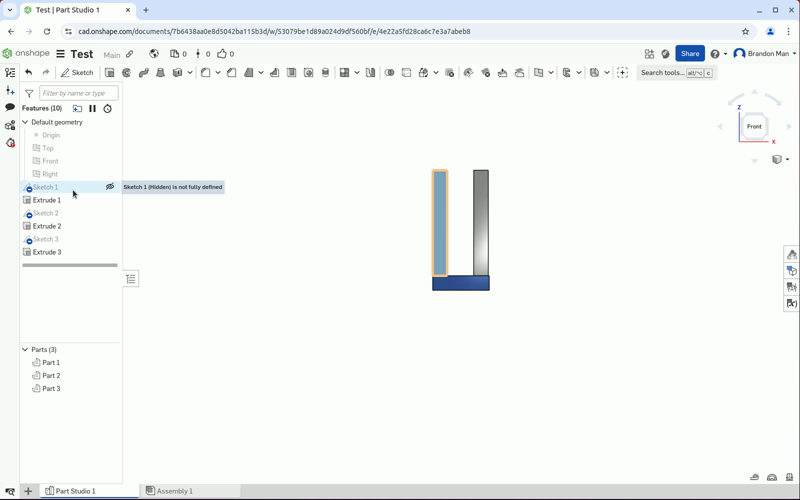
click(73, 189)
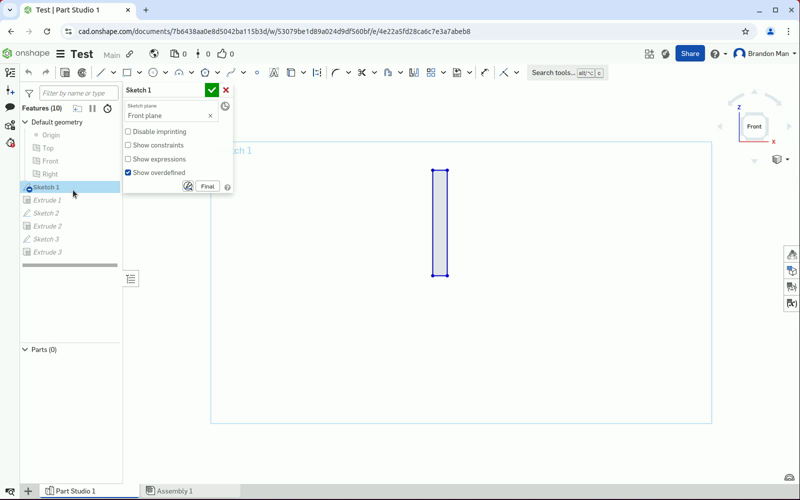
mouse_move(229, 92)
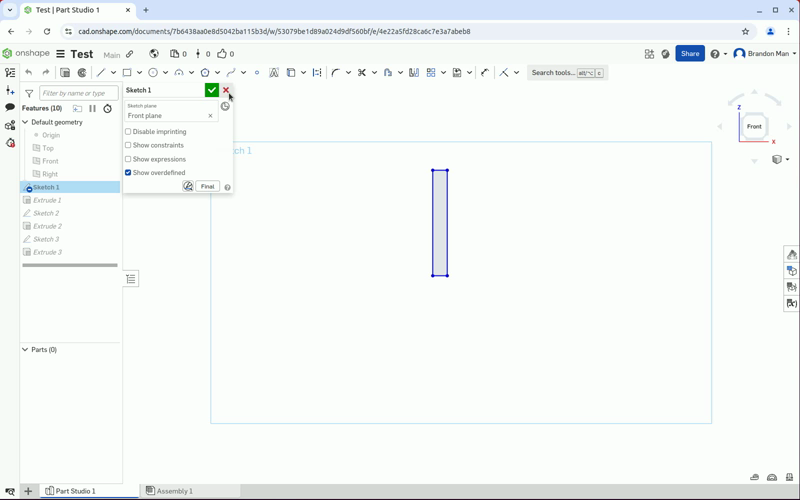
click(229, 92)
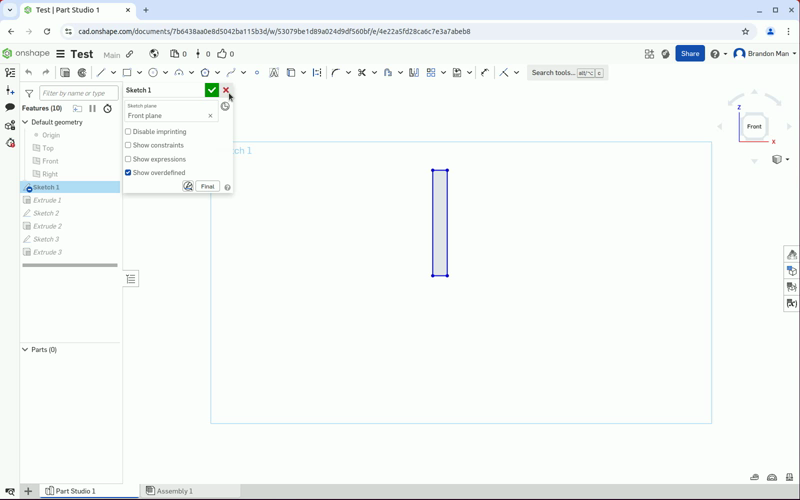
key(shift+s)
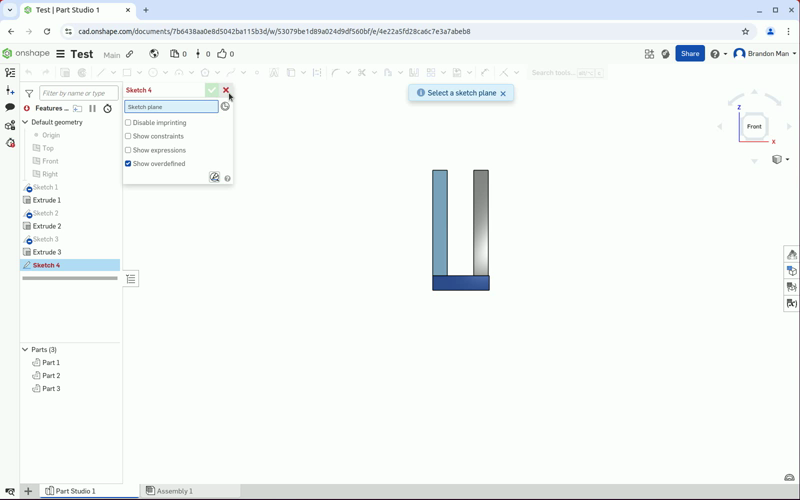
mouse_move(73, 163)
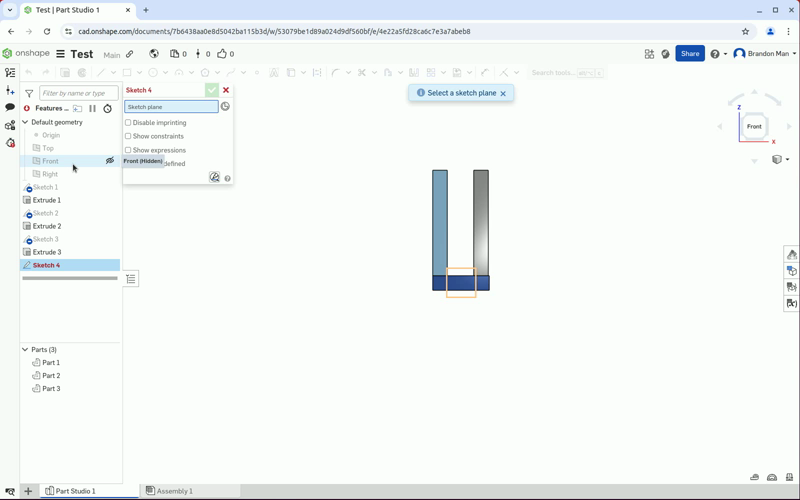
click(73, 163)
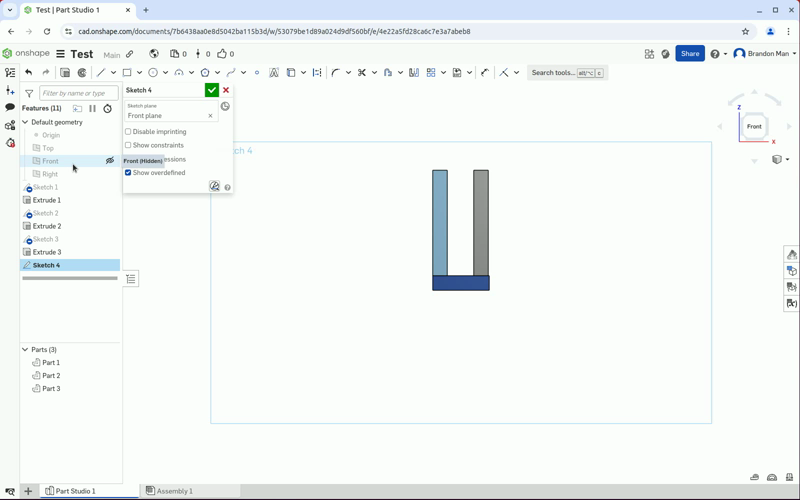
mouse_move(73, 352)
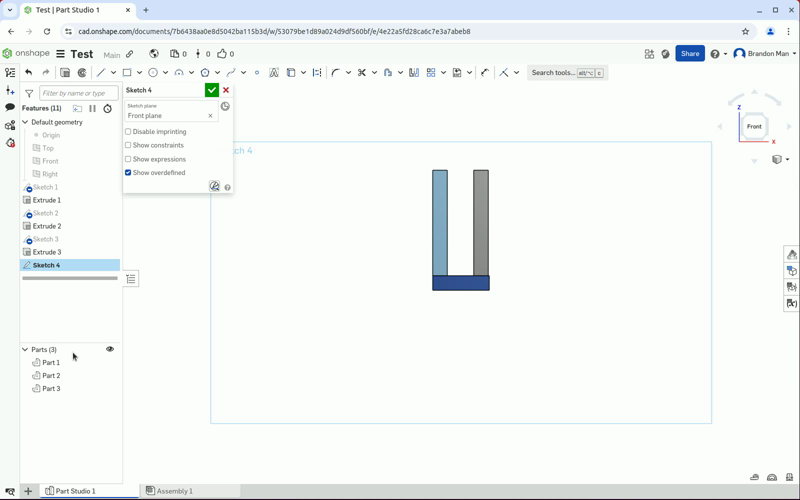
key(y)
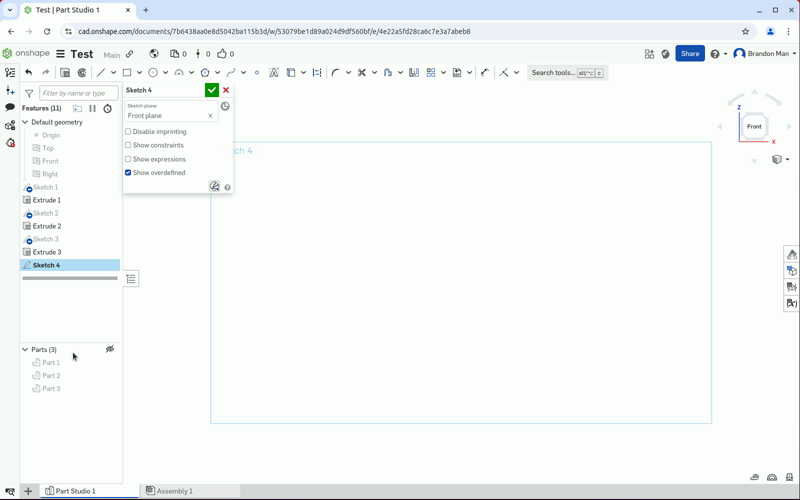
key(l)
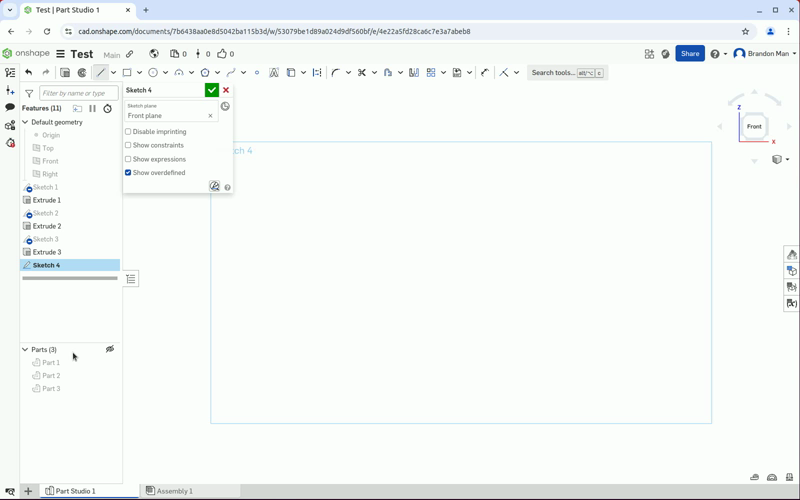
key_down(shift)
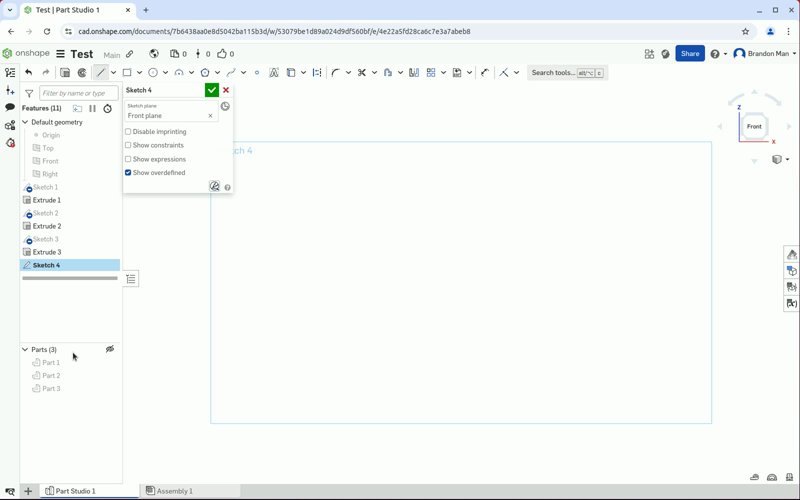
mouse_move(432, 275)
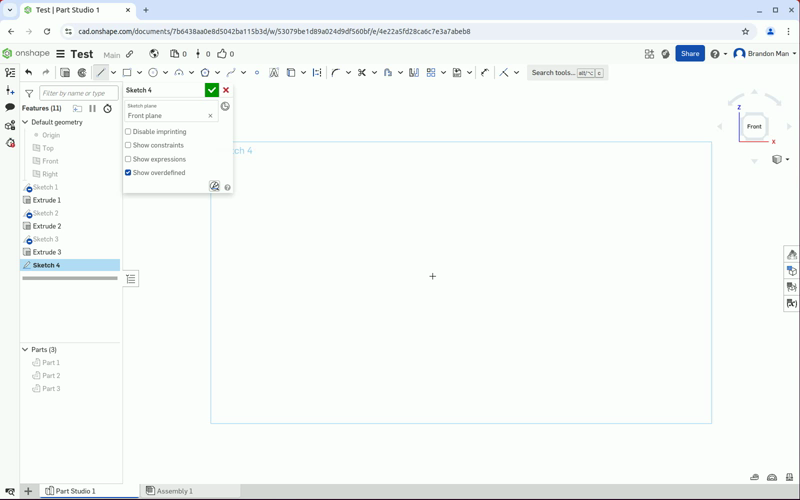
click(432, 275)
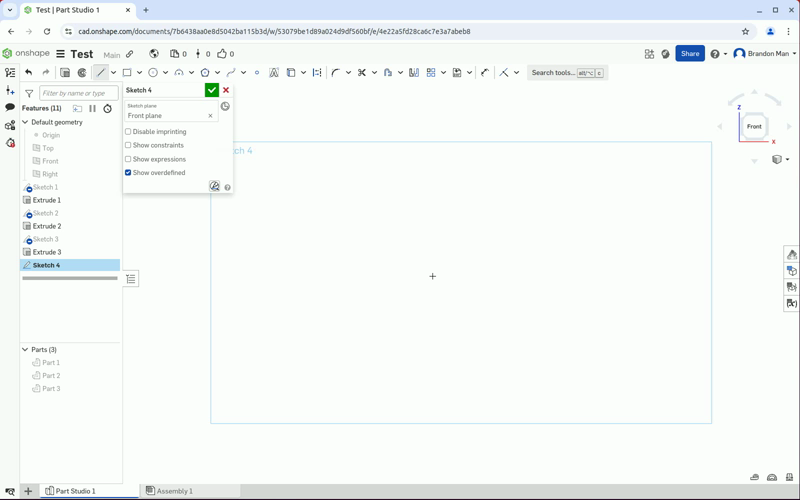
key_up(shift)
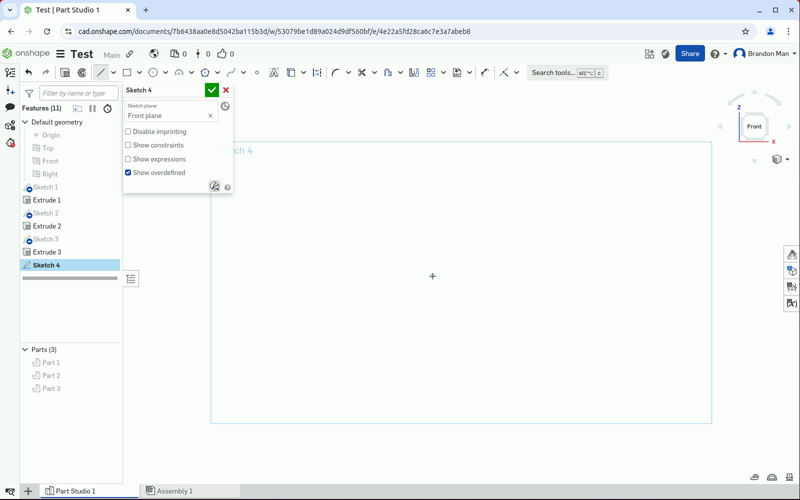
key_down(shift)
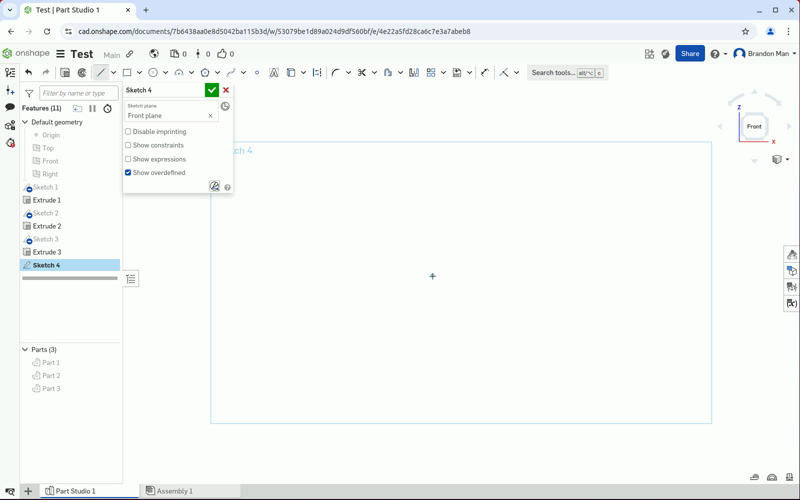
mouse_move(462, 275)
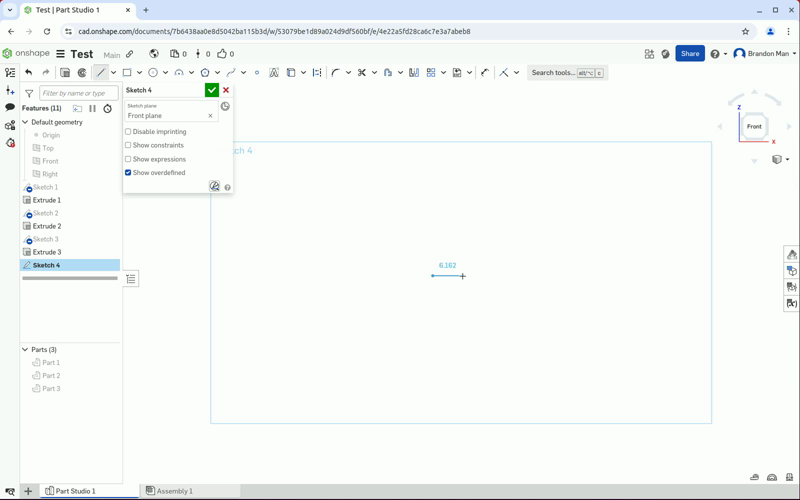
mouse_move(447, 275)
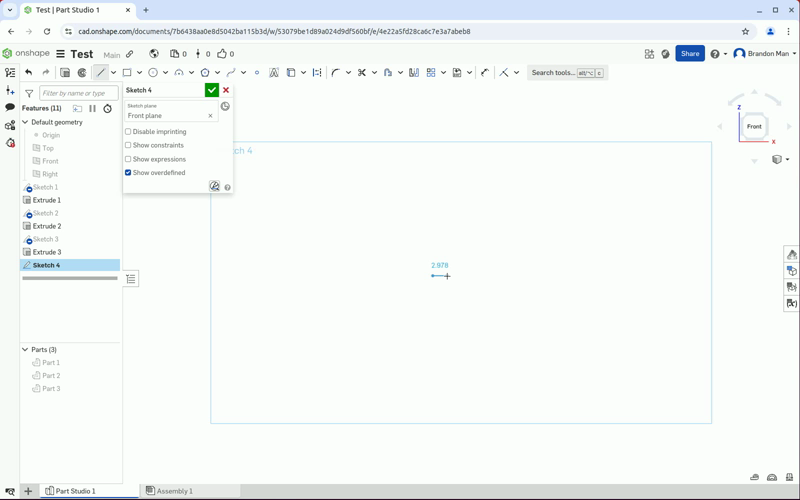
click(447, 275)
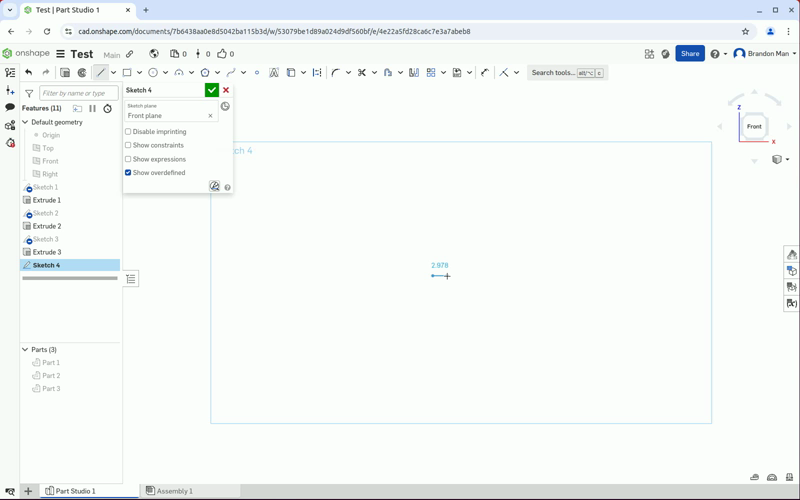
key_up(shift)
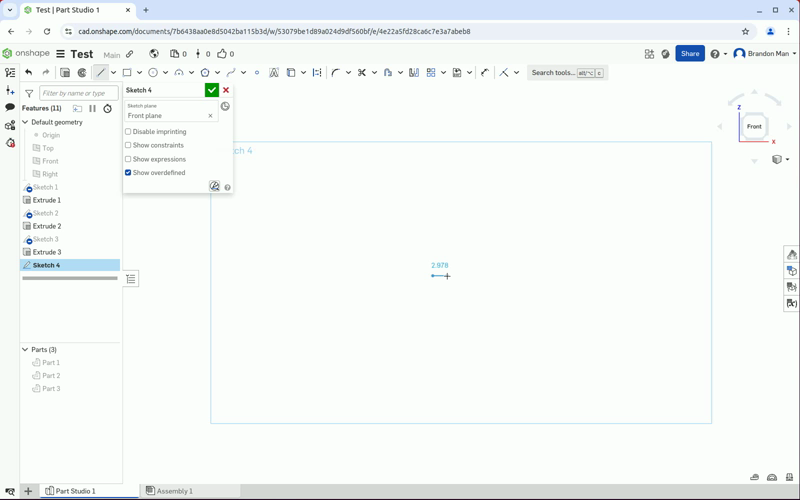
key_down(shift)
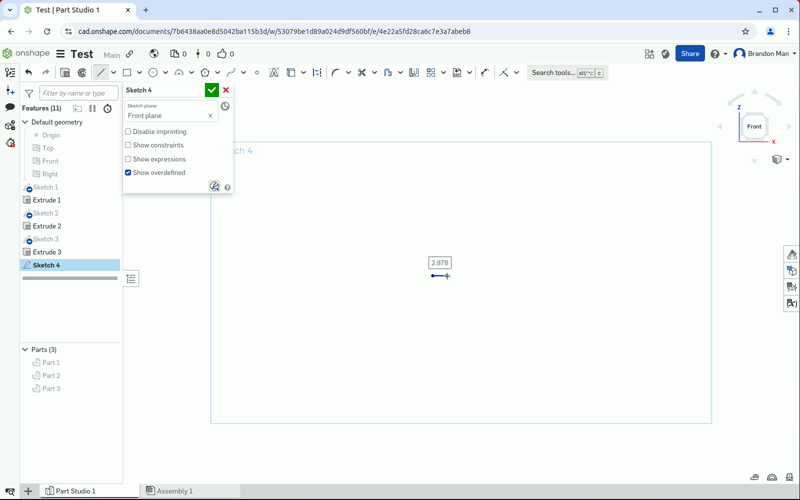
mouse_move(447, 170)
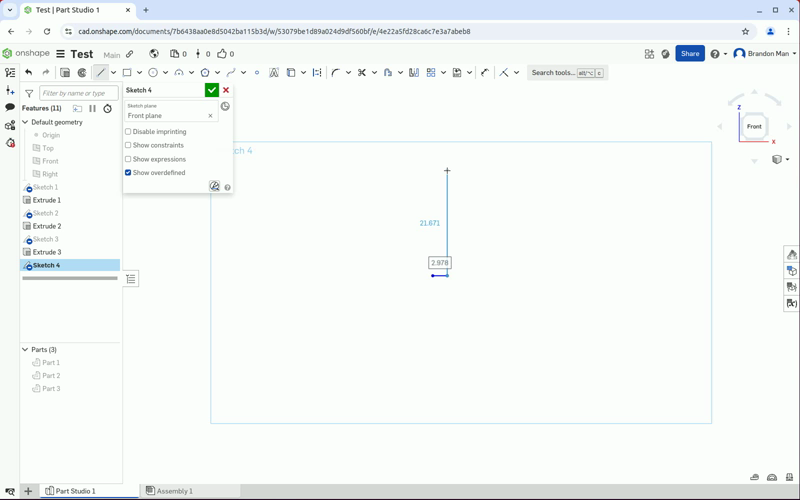
click(447, 170)
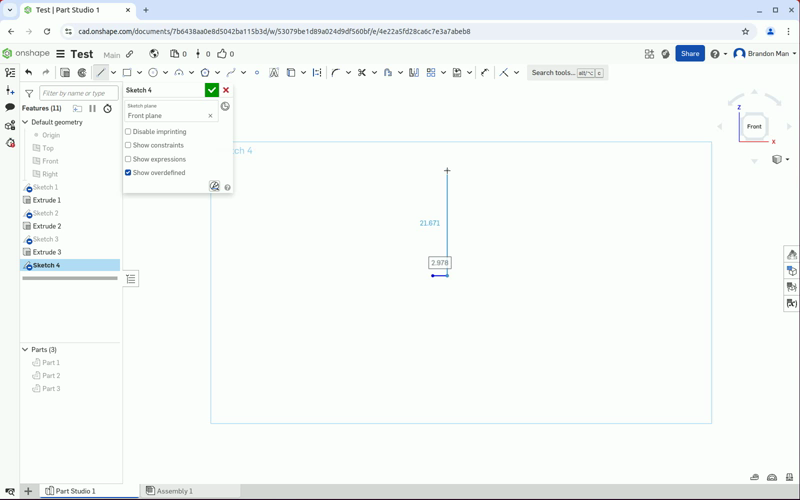
key_up(shift)
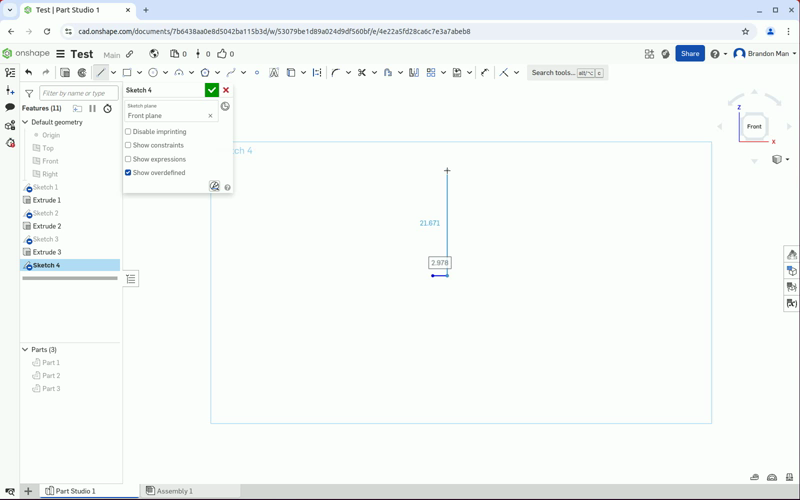
key_down(shift)
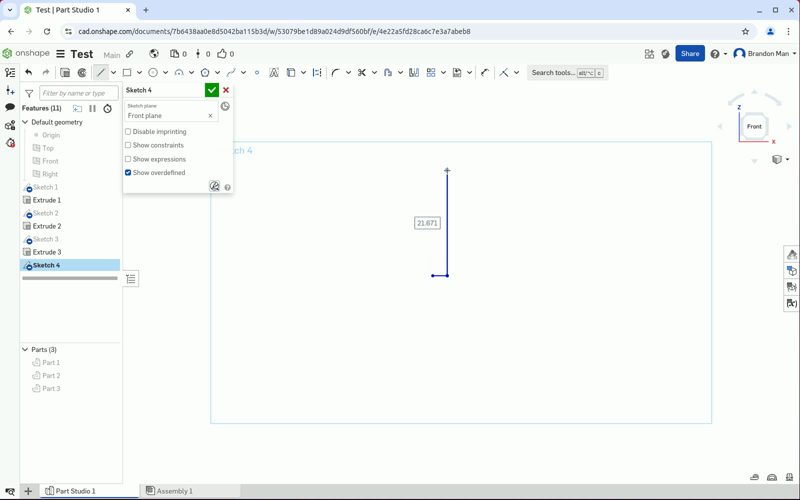
mouse_move(477, 170)
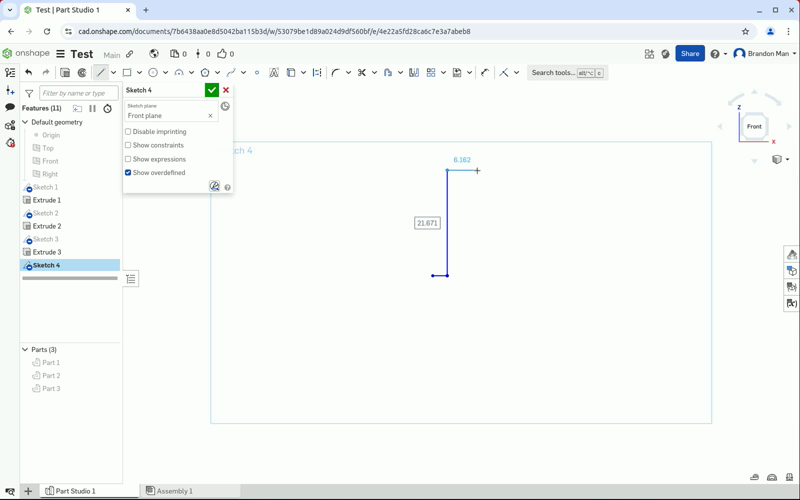
mouse_move(432, 170)
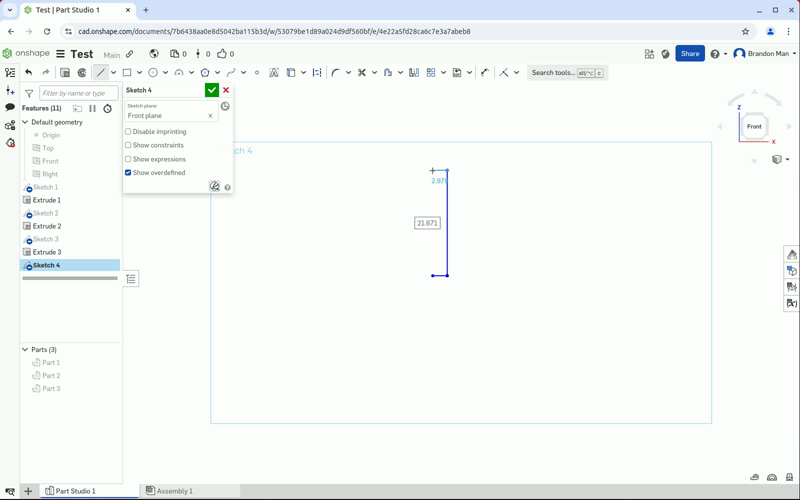
click(432, 170)
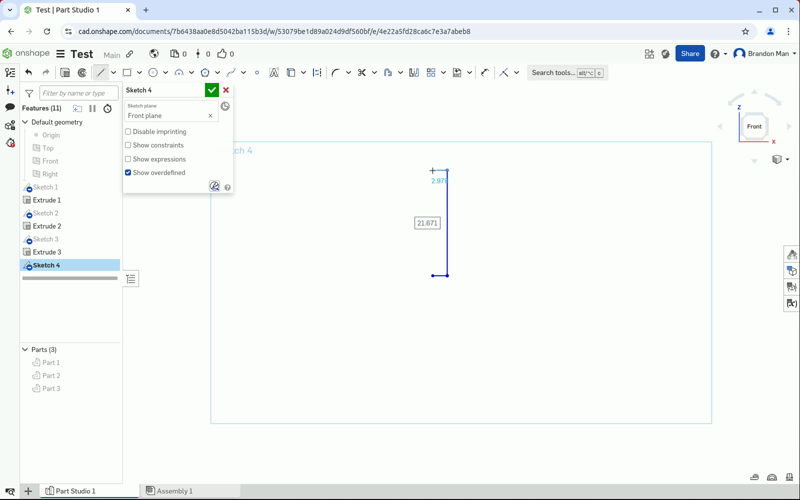
key_up(shift)
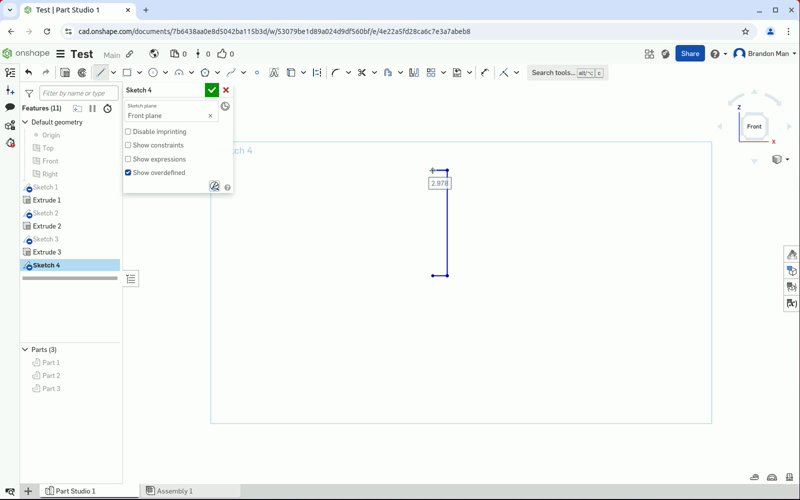
key_down(shift)
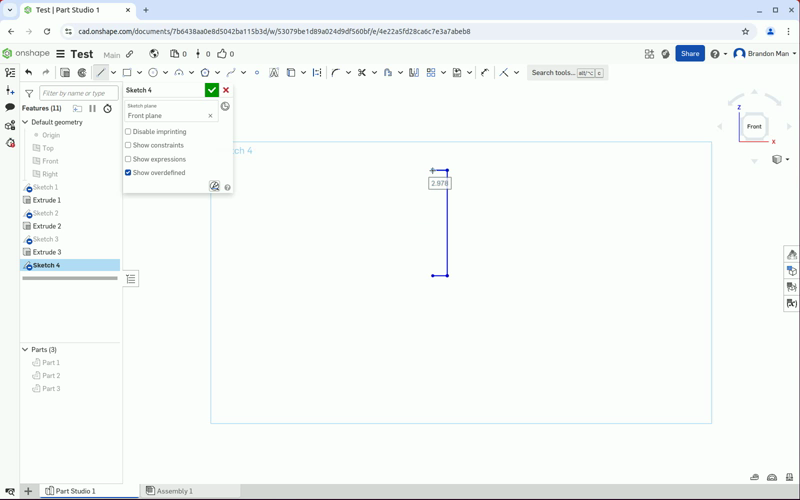
mouse_move(432, 275)
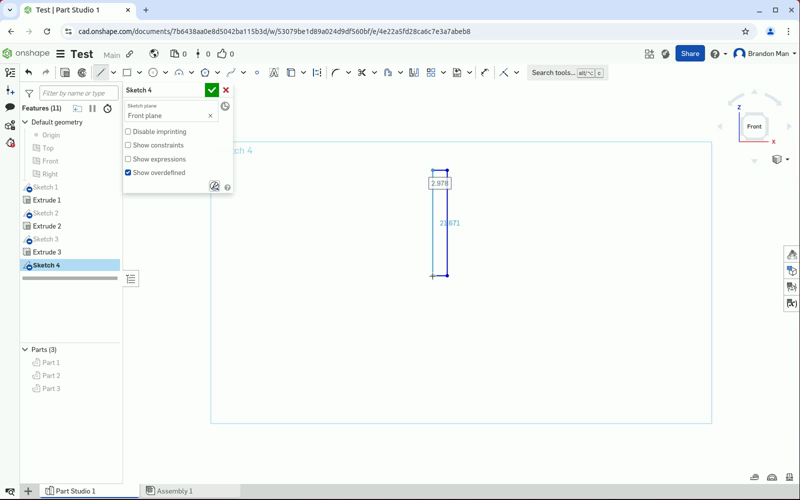
key_up(shift)
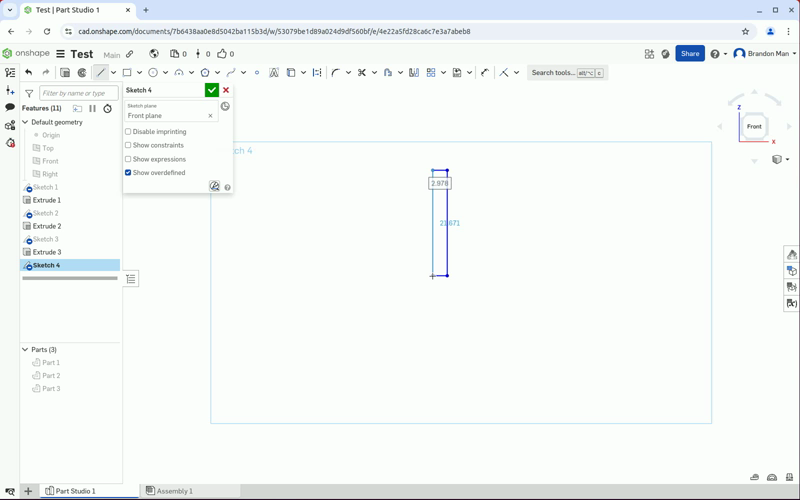
click(432, 275)
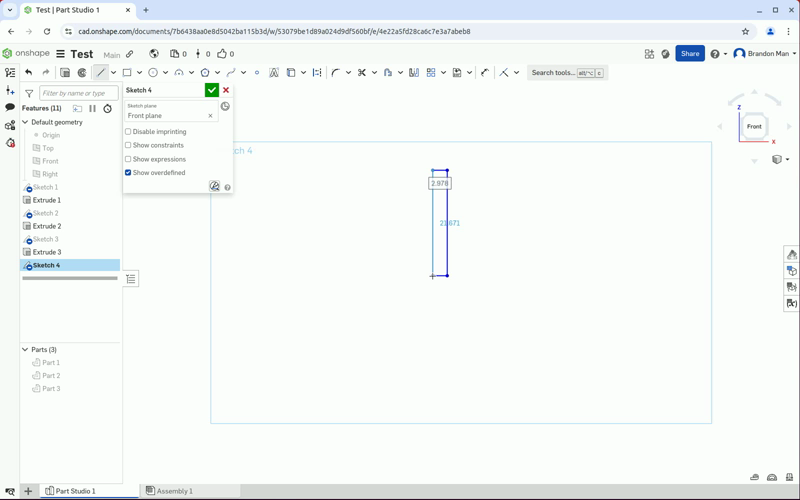
key(esc)
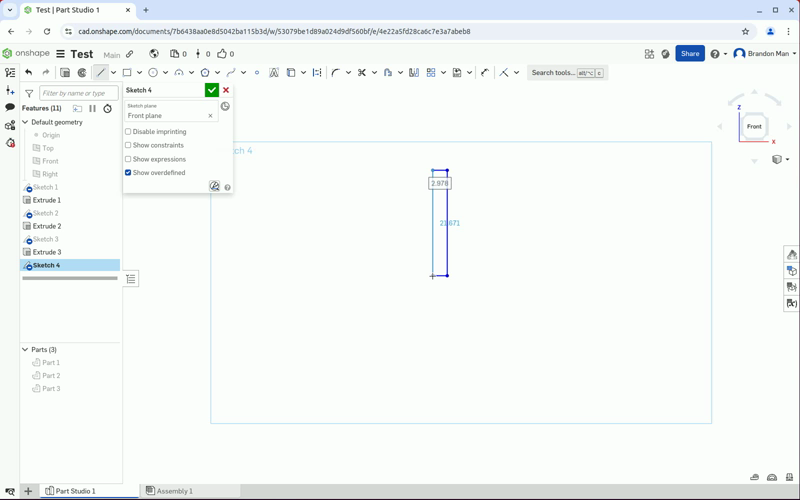
mouse_move(441, 210)
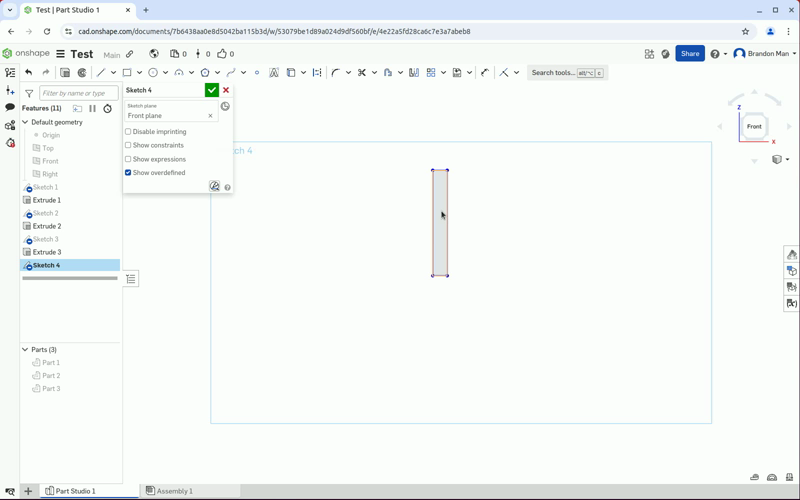
scroll(6)
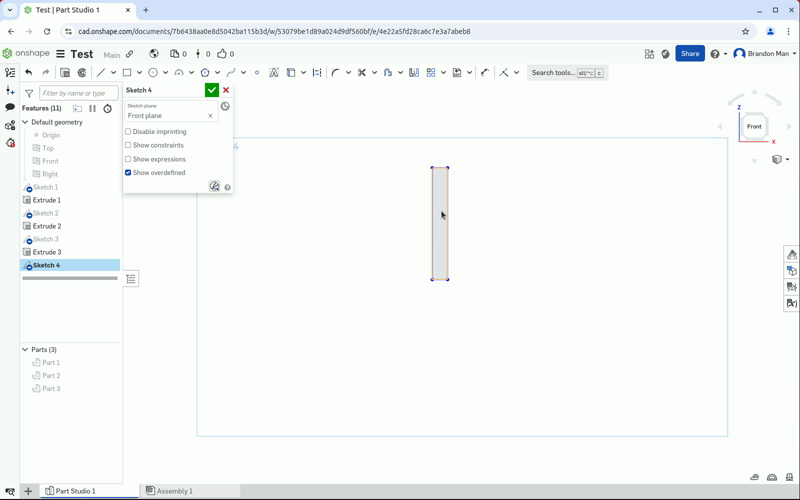
scroll(6)
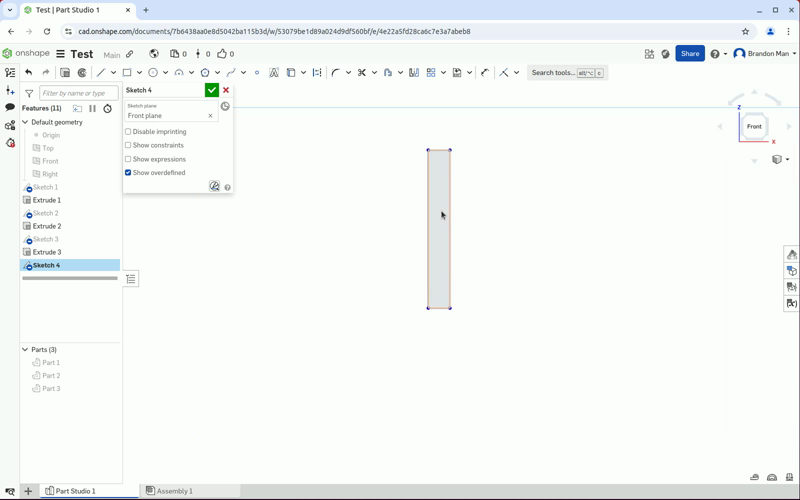
scroll(6)
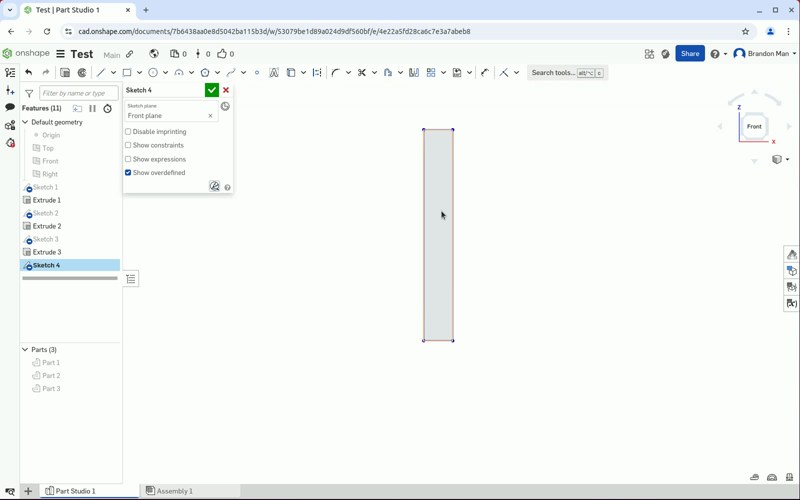
scroll(6)
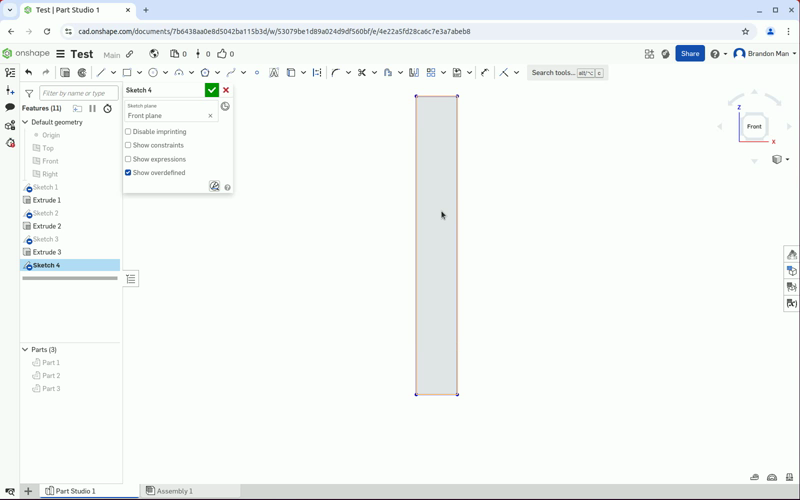
scroll(6)
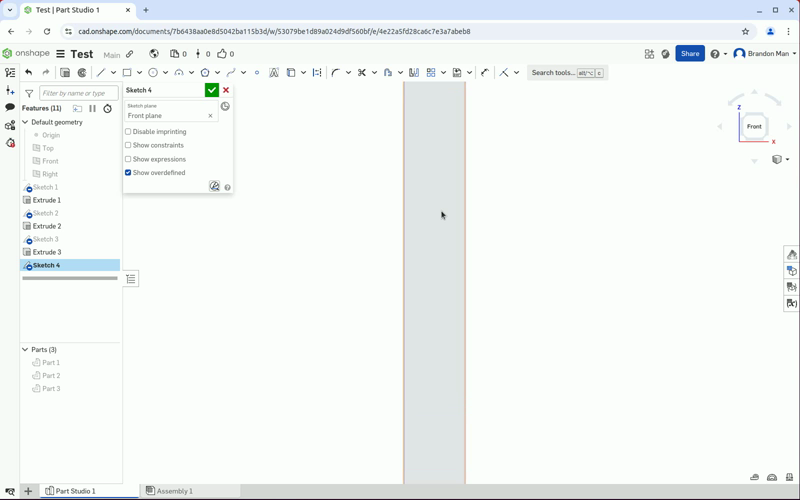
scroll(6)
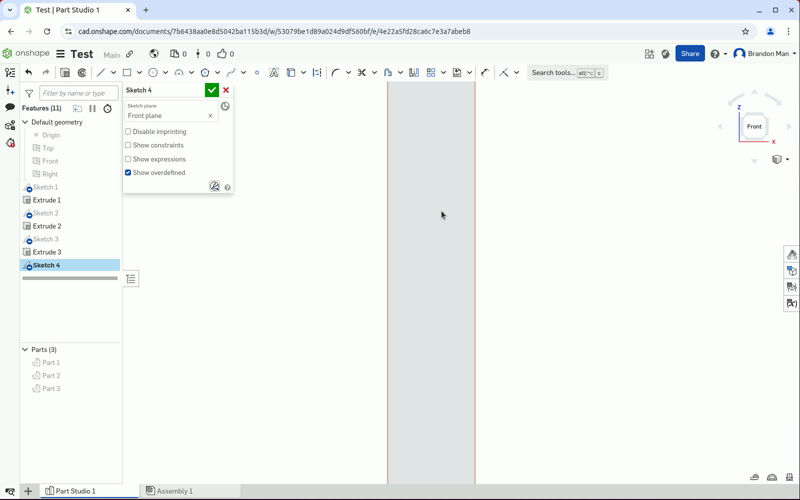
scroll(6)
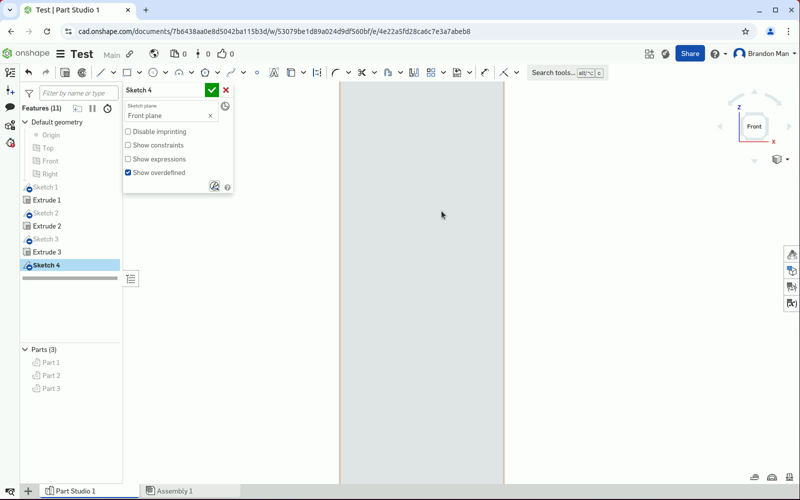
click(441, 210)
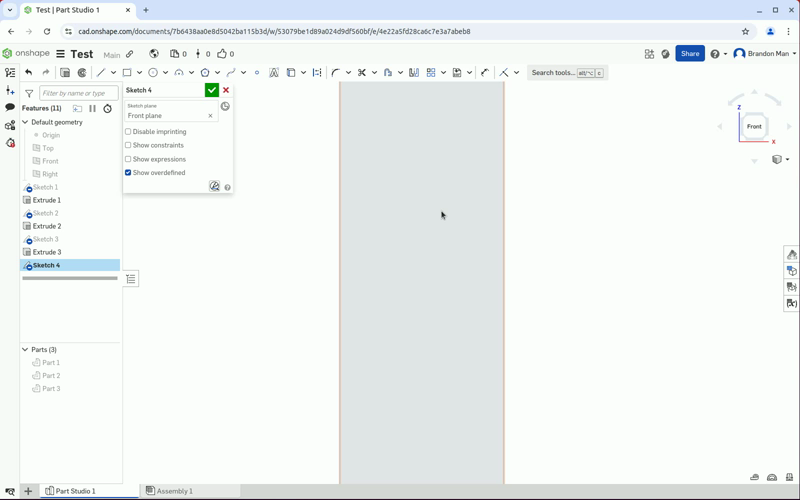
scroll(-6)
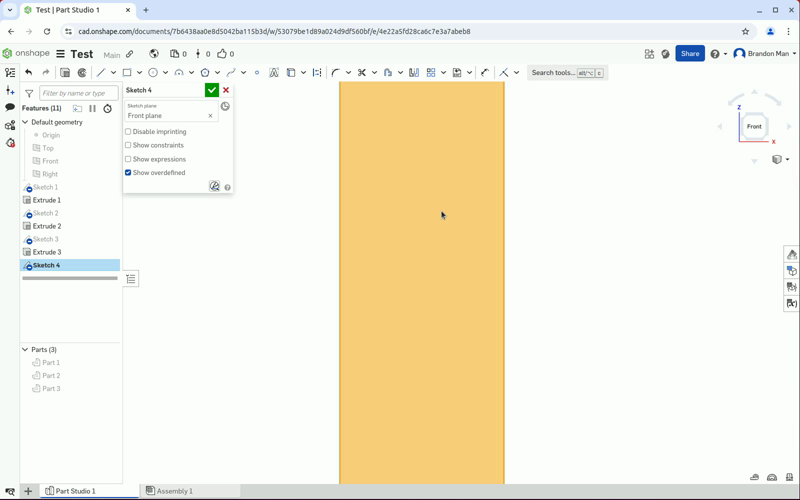
scroll(-6)
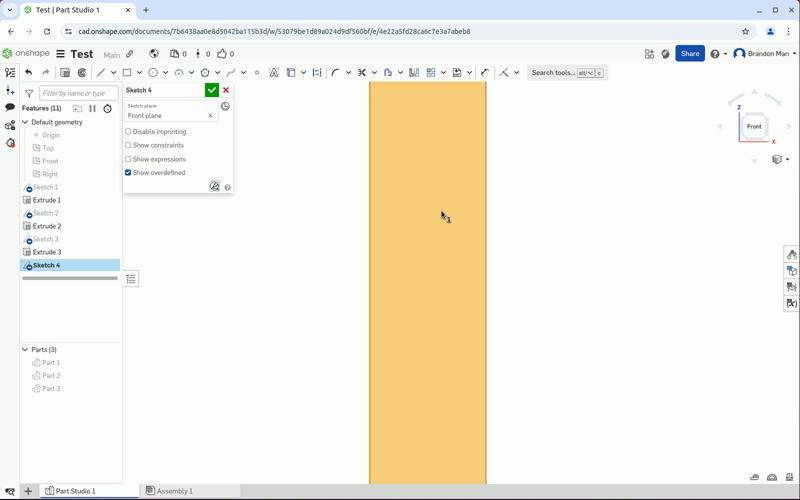
scroll(-6)
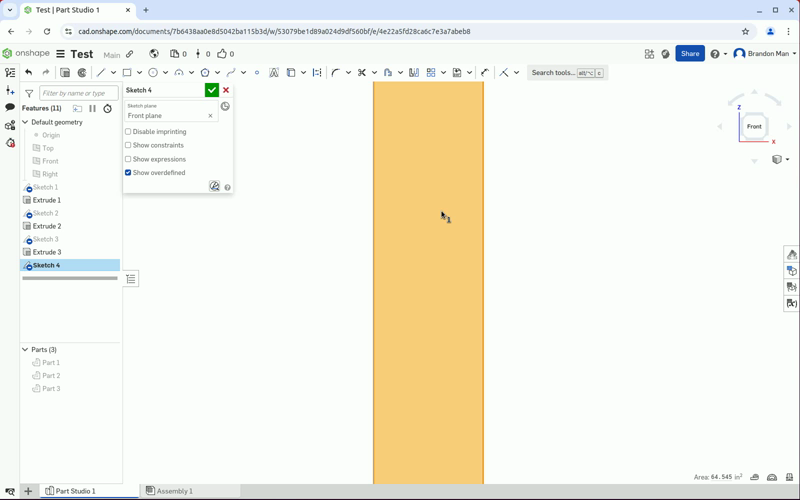
scroll(-6)
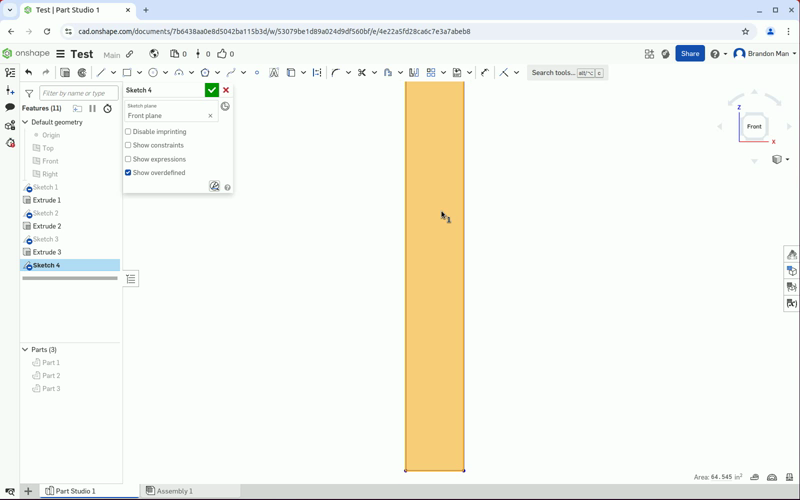
scroll(-6)
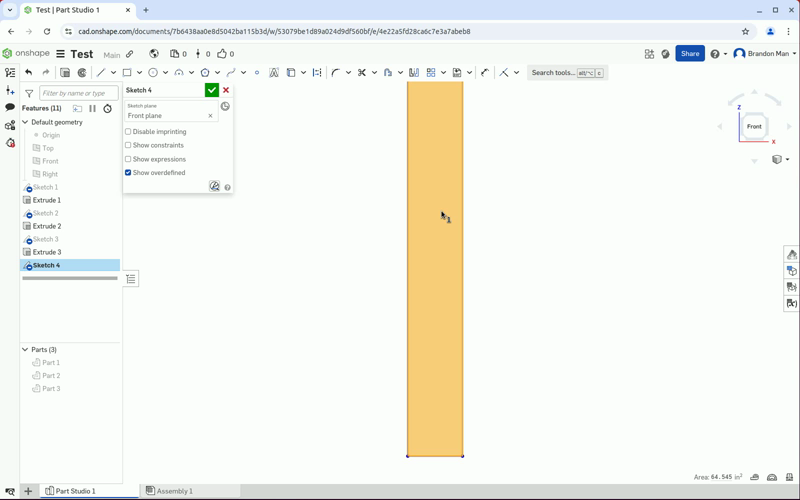
scroll(-6)
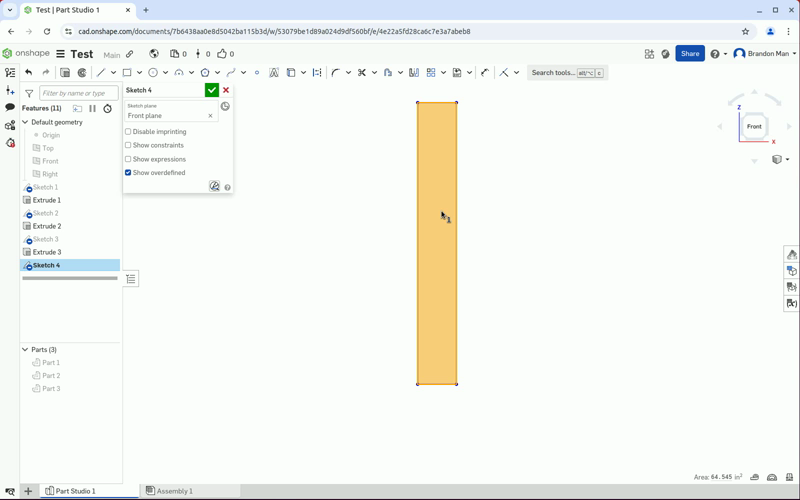
scroll(-6)
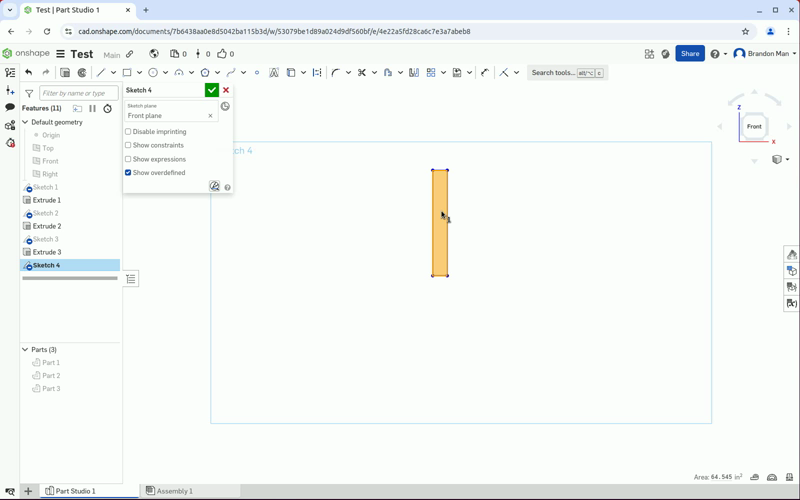
mouse_move(73, 352)
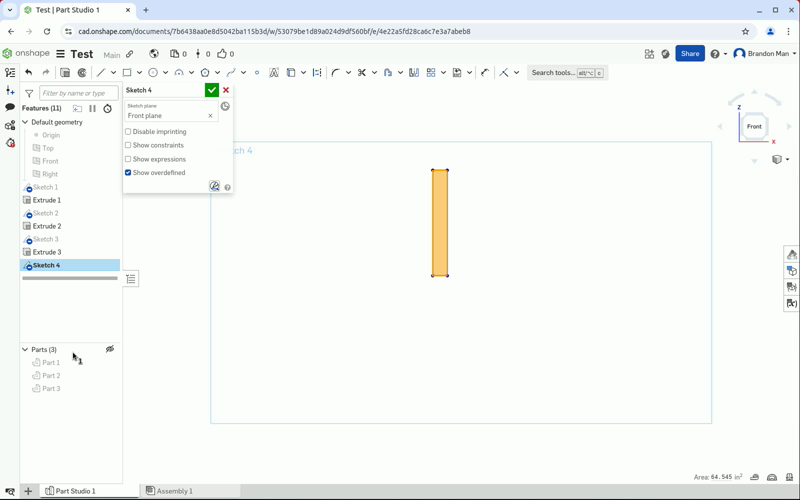
key(shift+y)
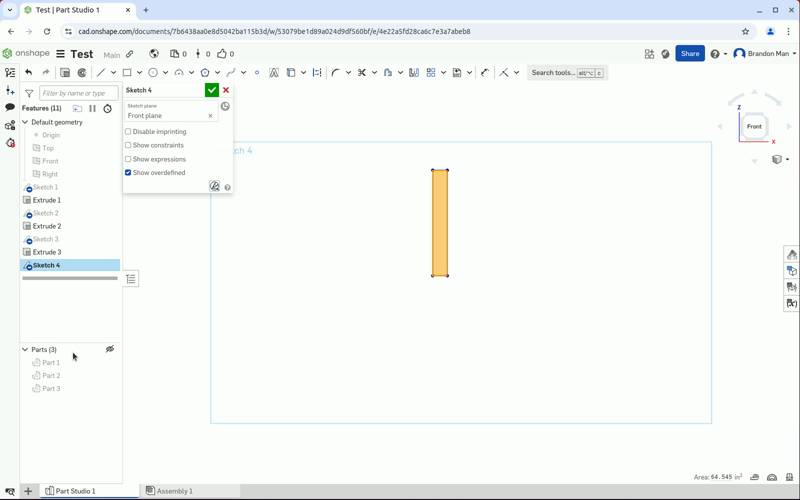
key(shift+e)
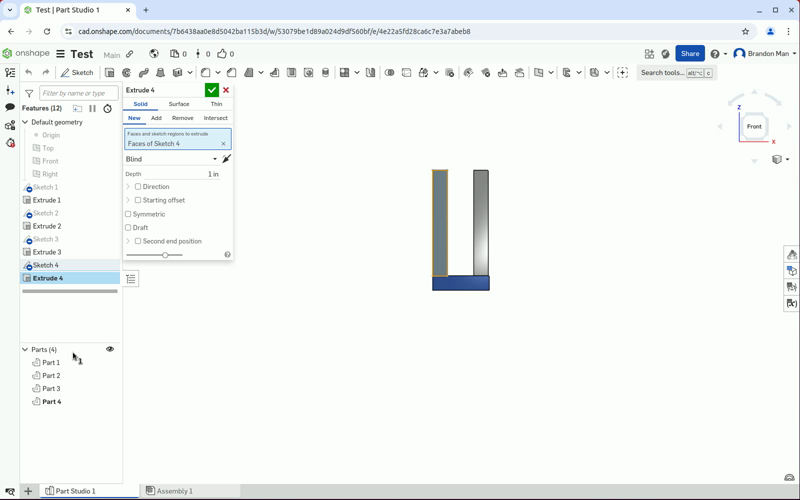
mouse_move(143, 106)
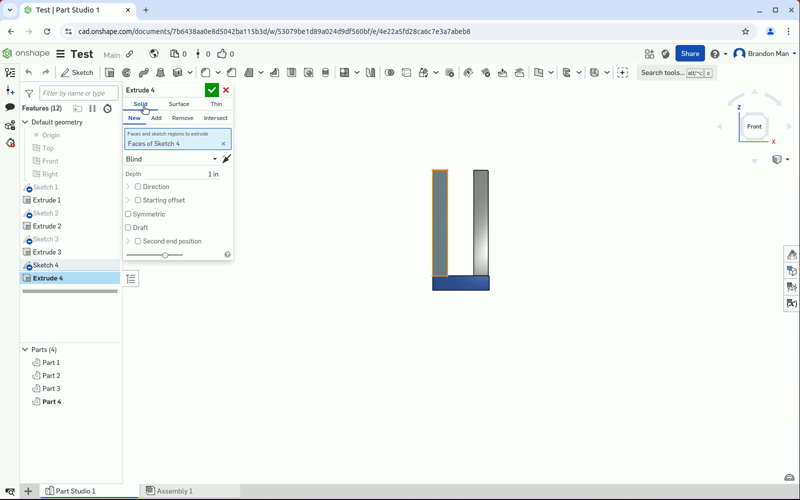
click(143, 106)
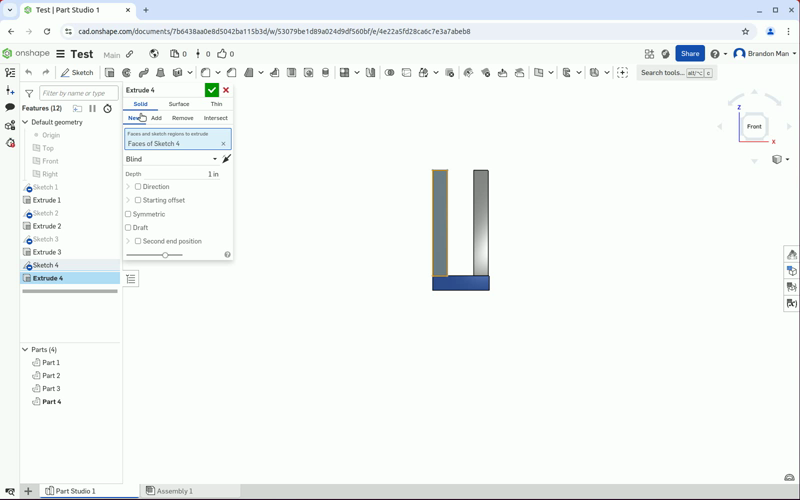
mouse_move(137, 120)
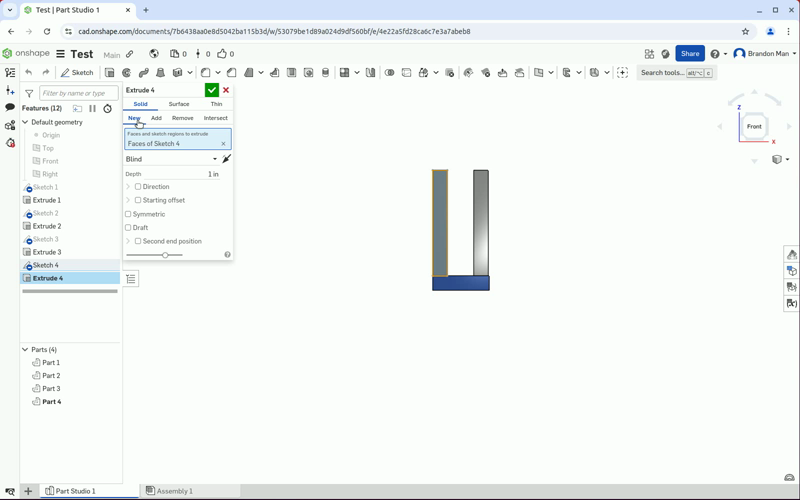
click(137, 120)
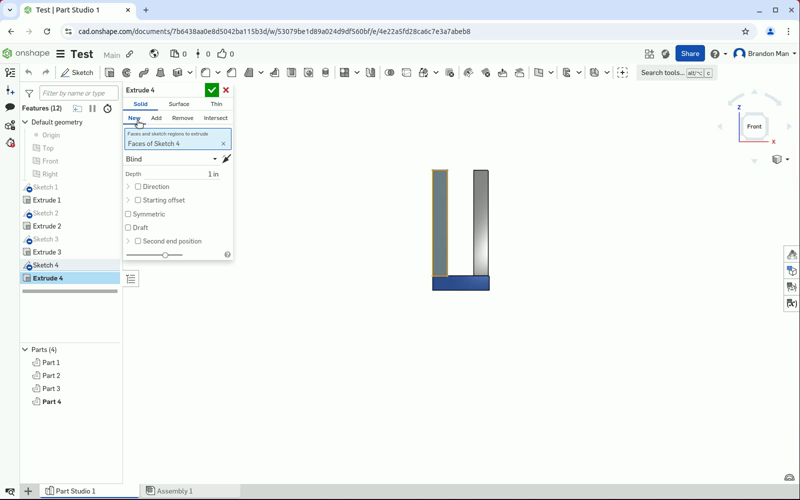
key(tab, 4)
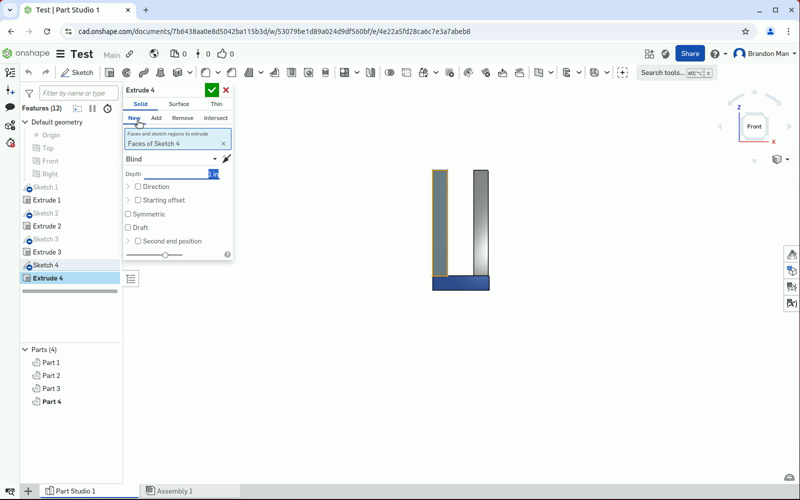
text(30.57)
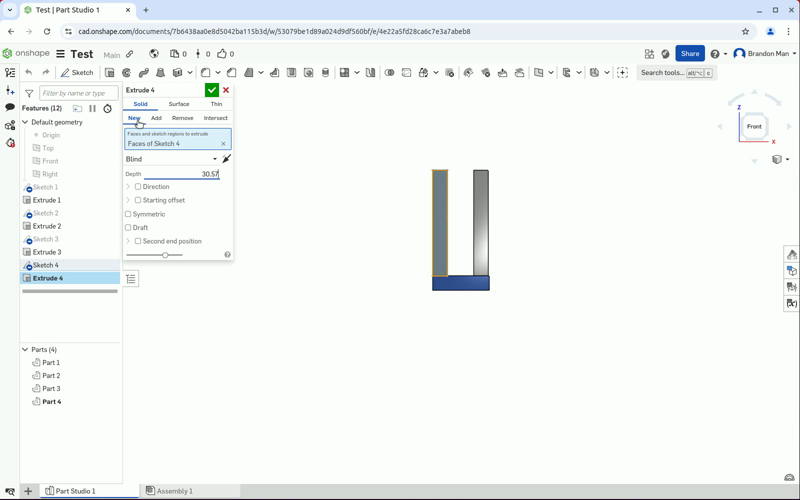
key(enter)
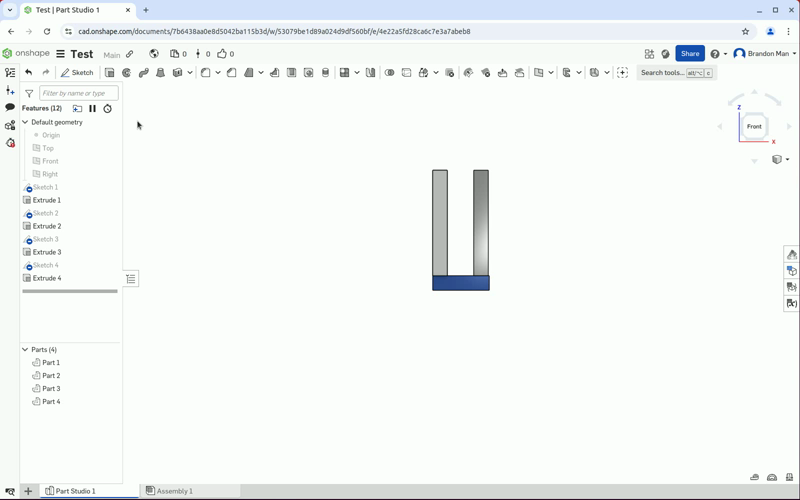
key(shift+h)
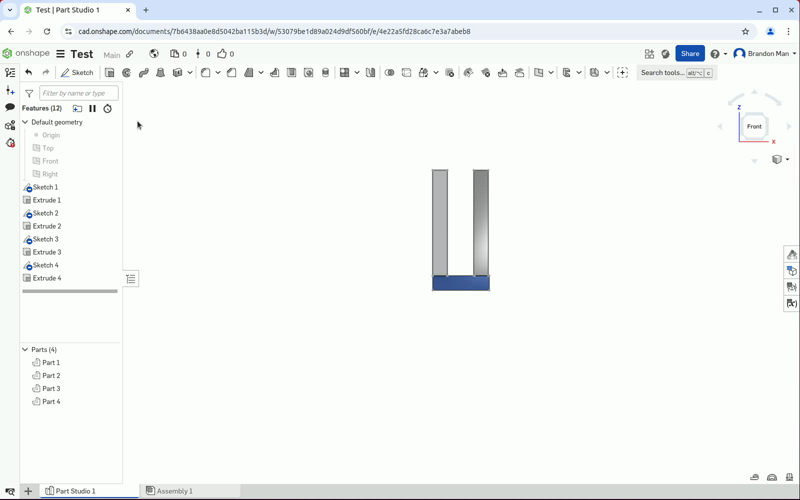
key(shift+h)
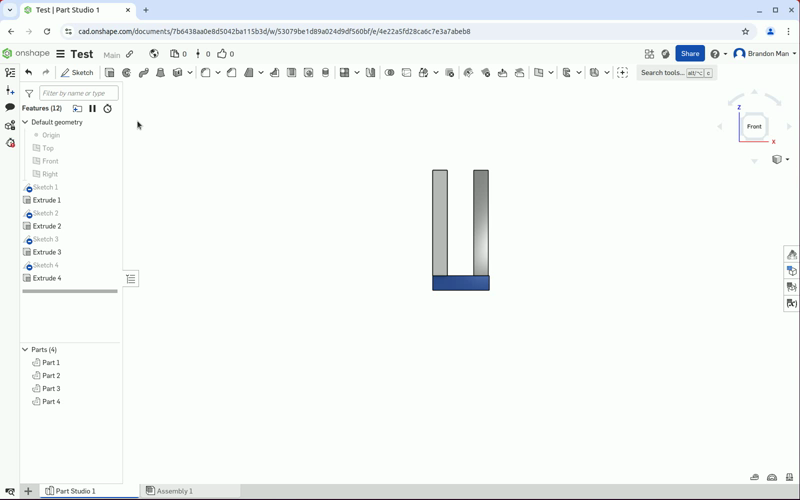
mouse_move(73, 189)
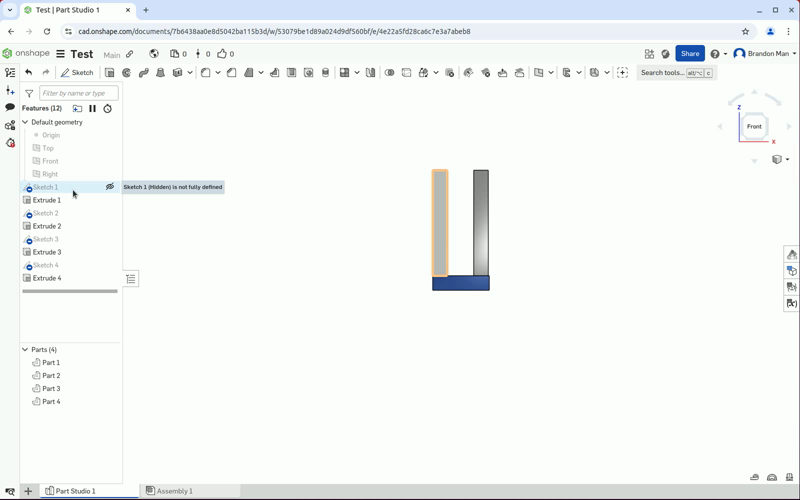
click(73, 189)
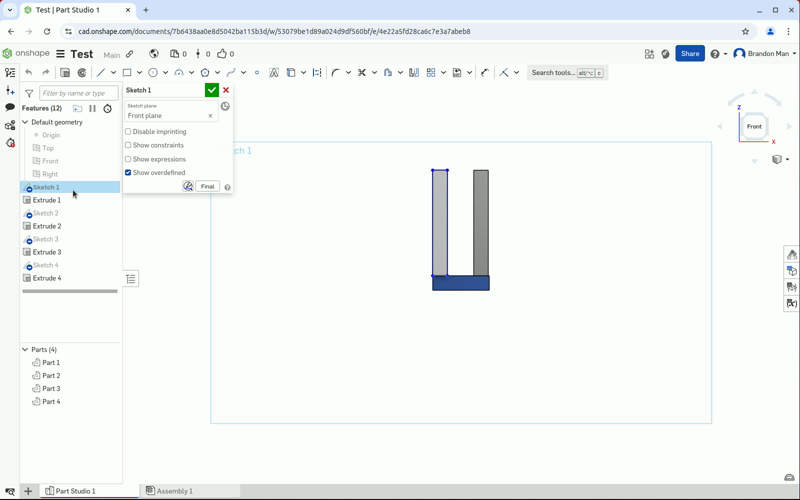
mouse_move(229, 92)
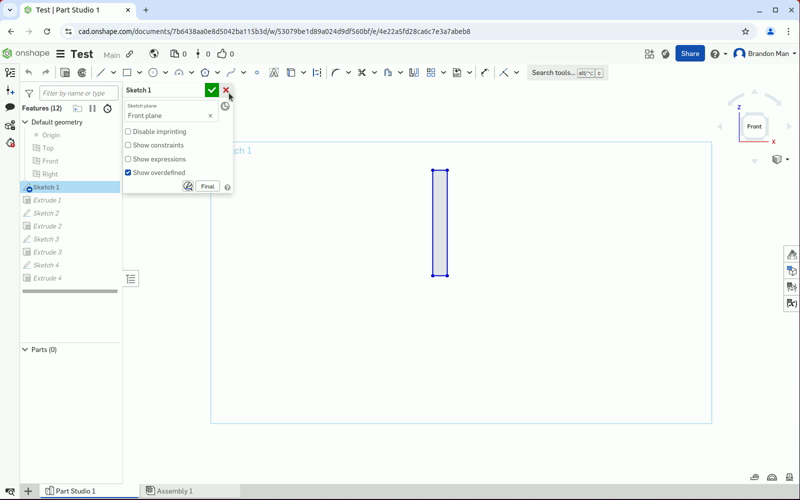
click(229, 92)
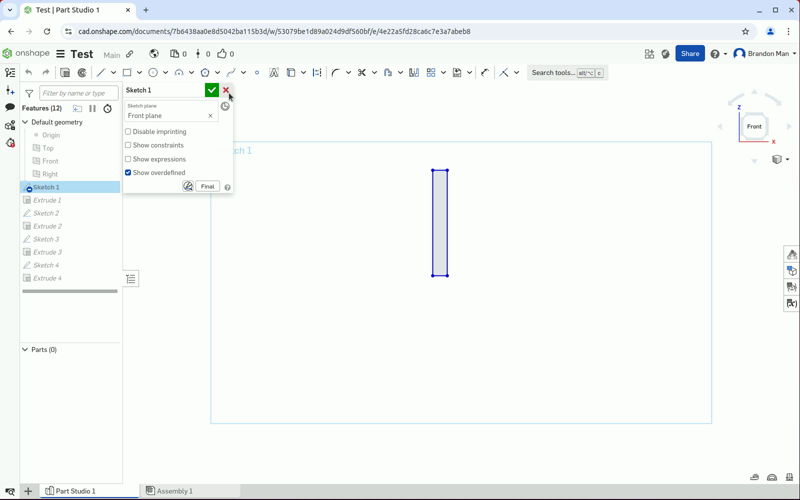
key(shift+s)
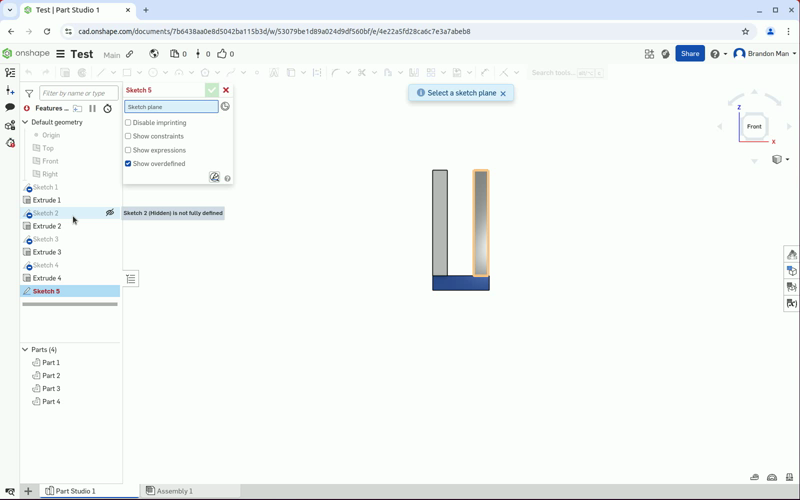
scroll(3)
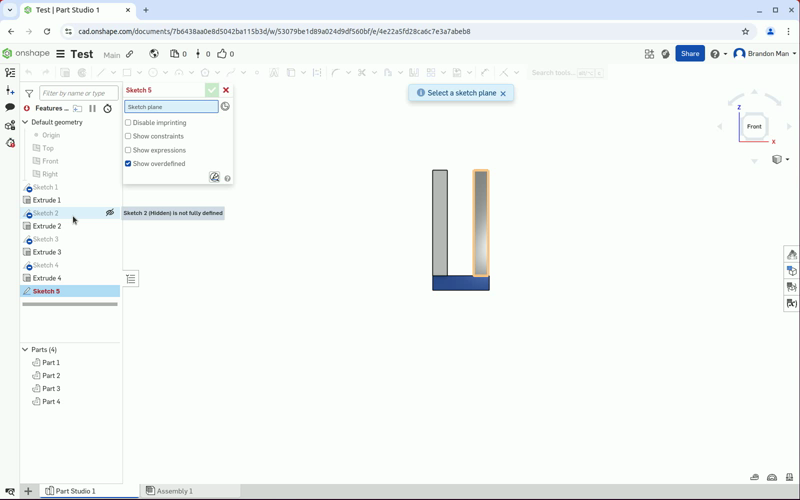
mouse_move(73, 163)
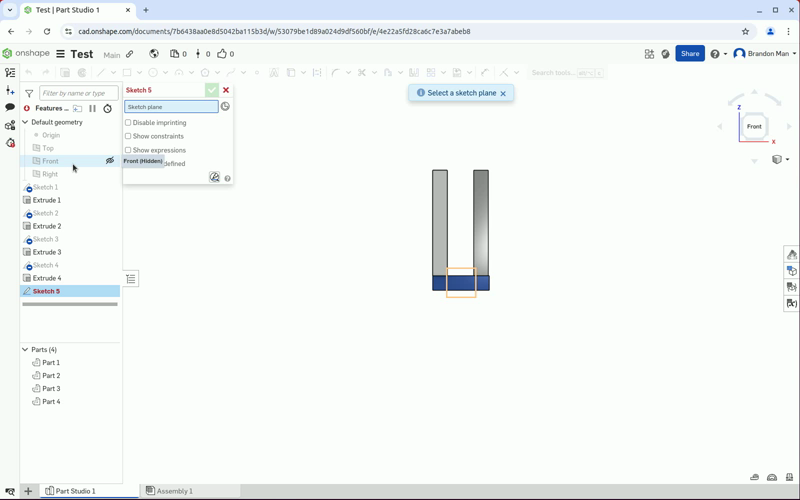
click(73, 163)
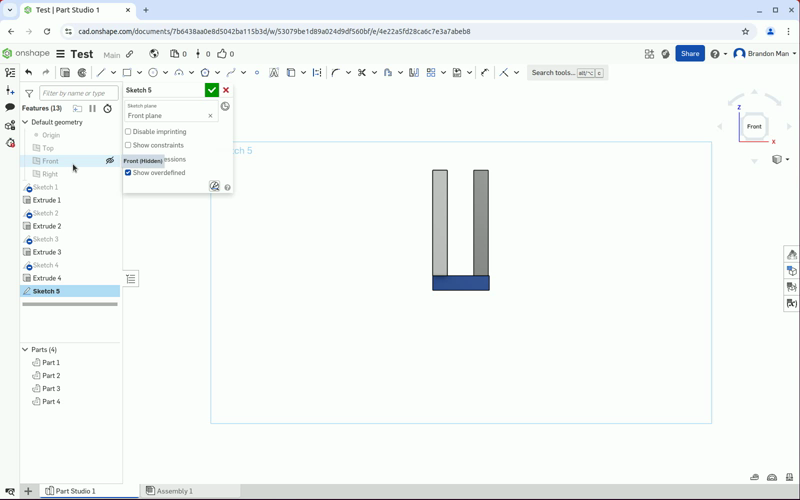
mouse_move(73, 352)
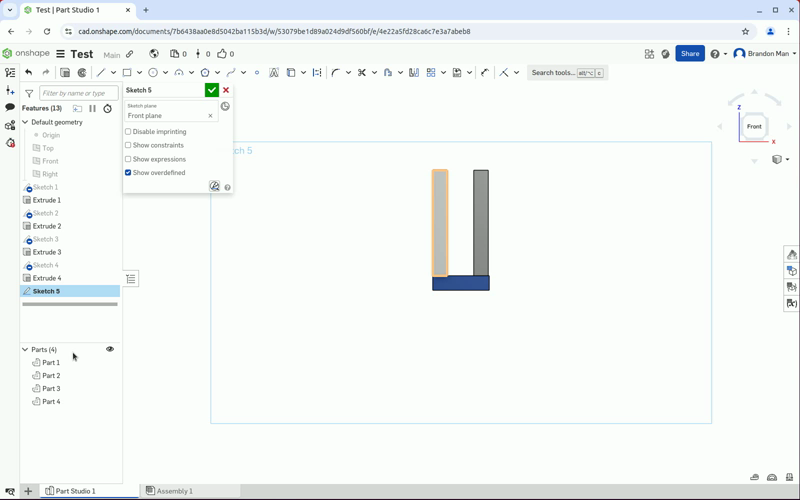
key(y)
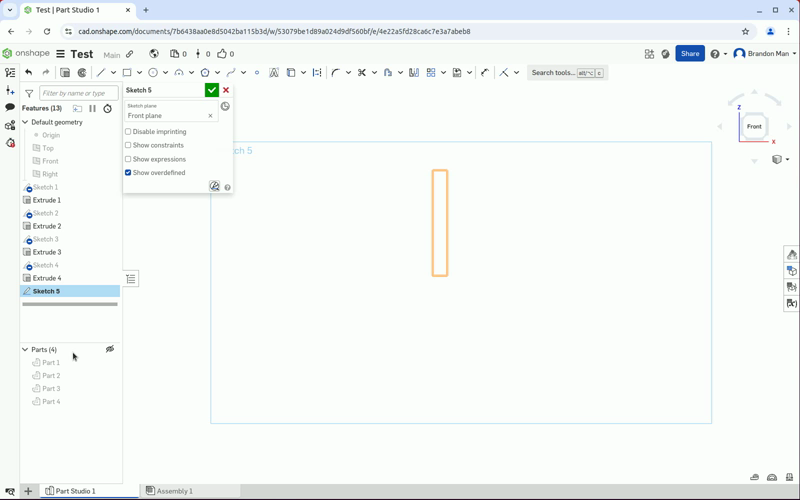
key(l)
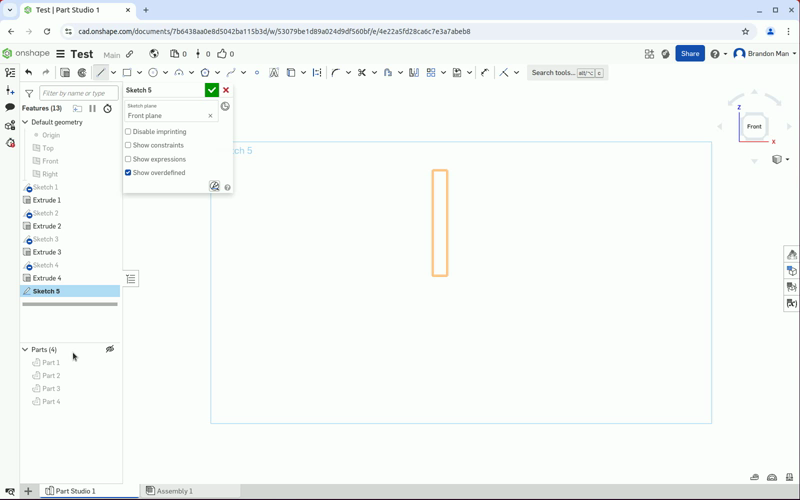
key_down(shift)
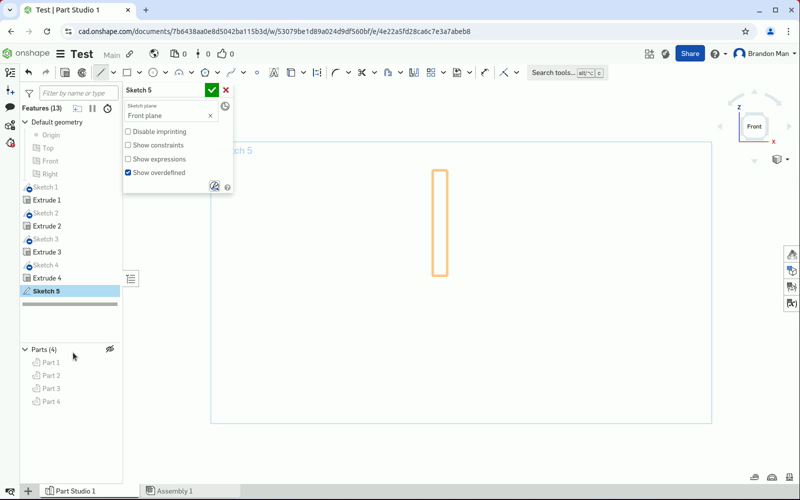
mouse_move(473, 275)
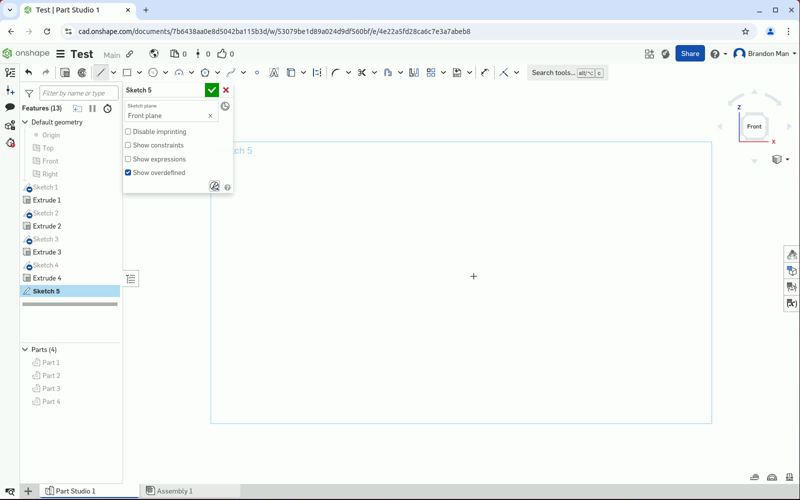
click(473, 275)
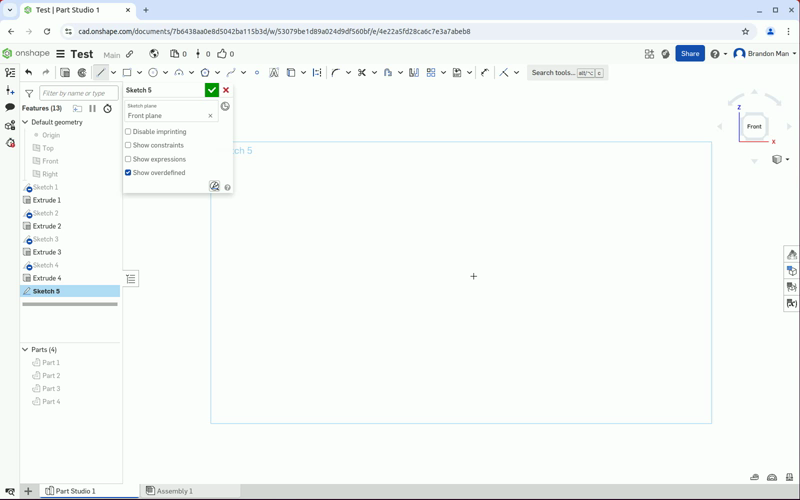
key_up(shift)
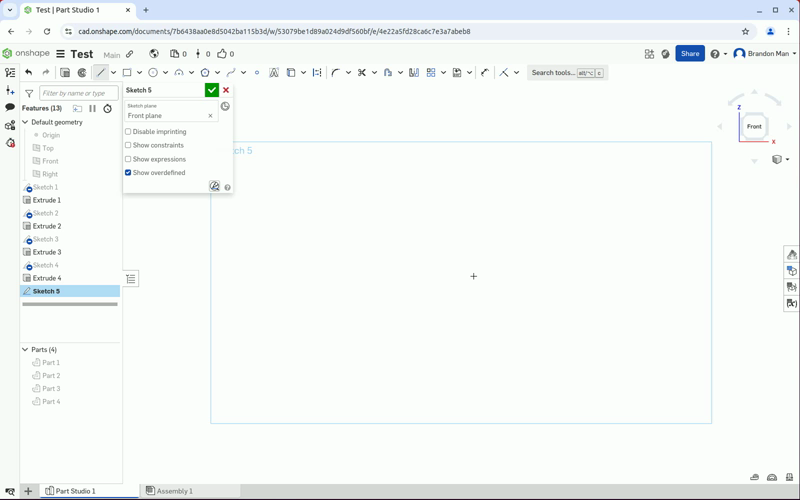
key_down(shift)
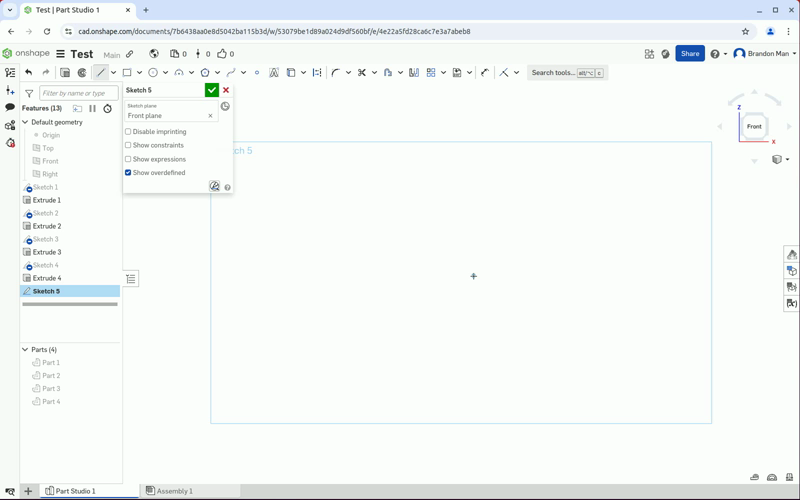
mouse_move(503, 275)
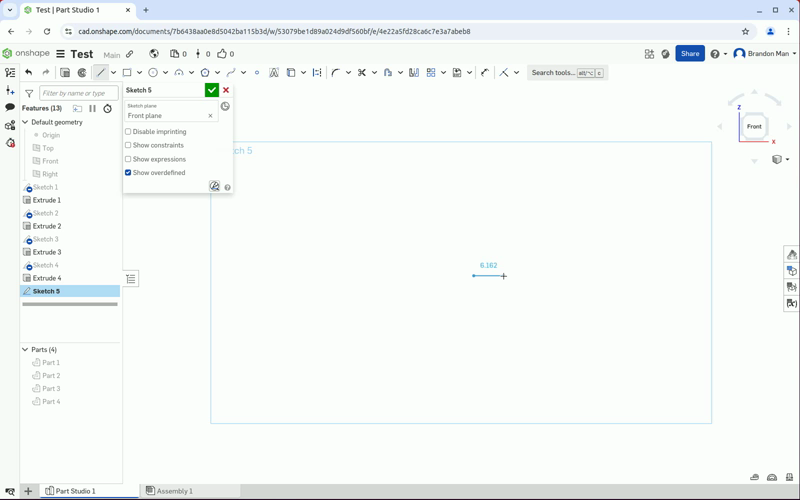
mouse_move(488, 275)
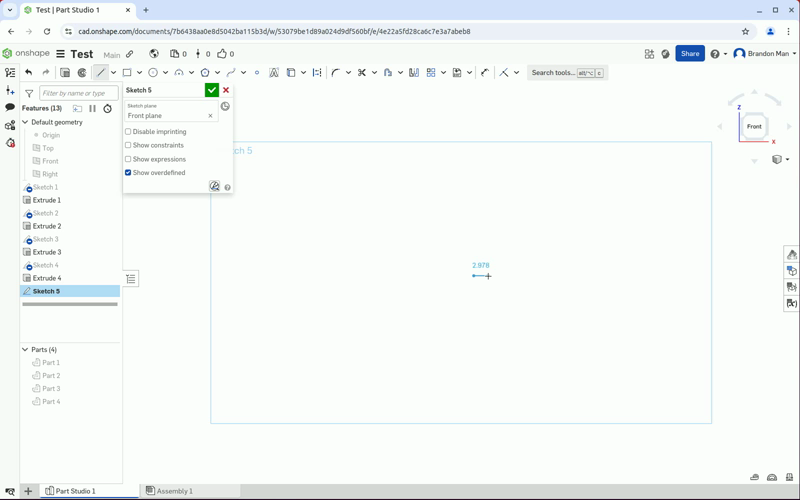
click(488, 275)
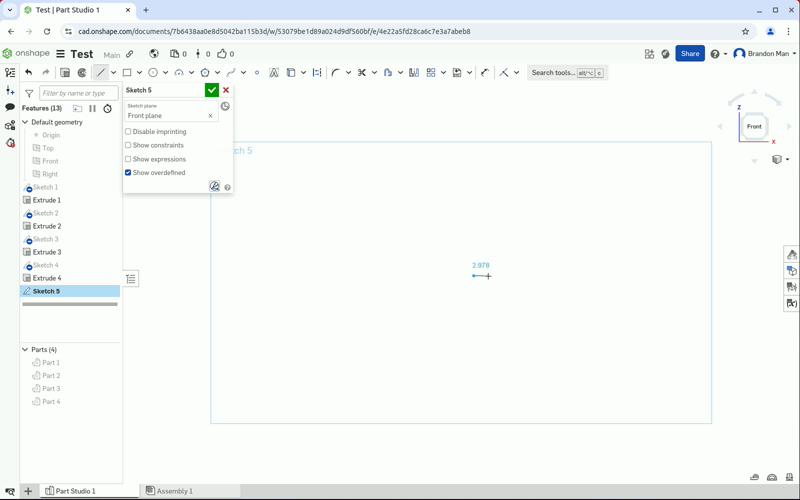
key_up(shift)
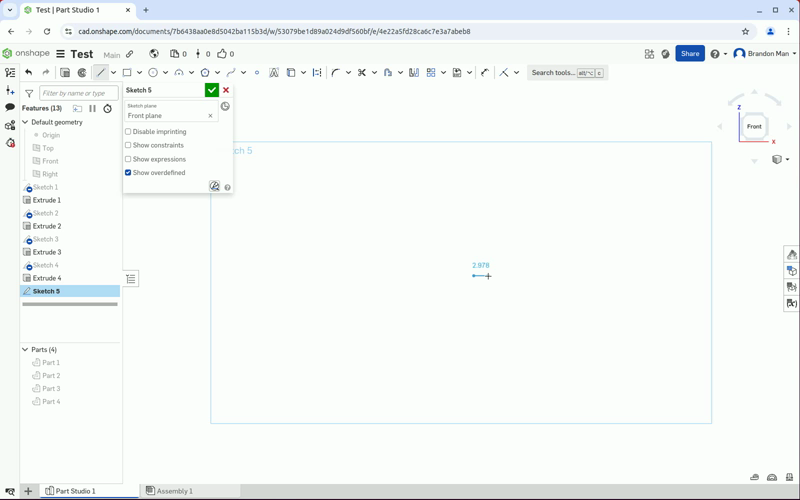
key_down(shift)
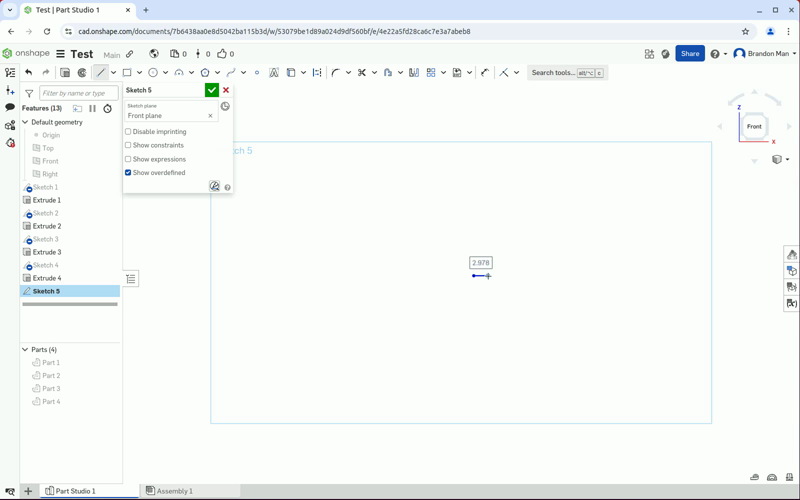
mouse_move(488, 170)
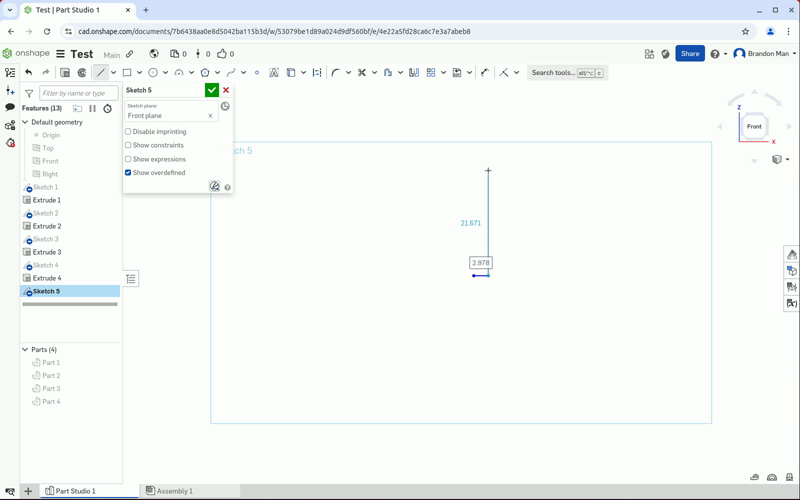
click(488, 170)
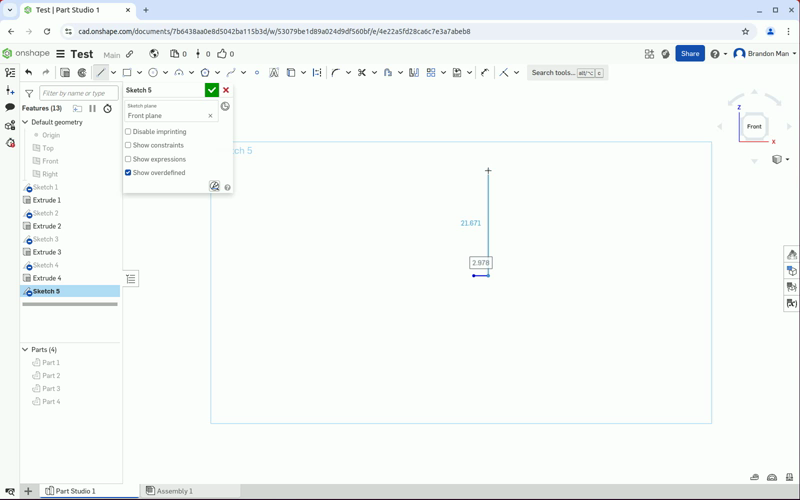
key_up(shift)
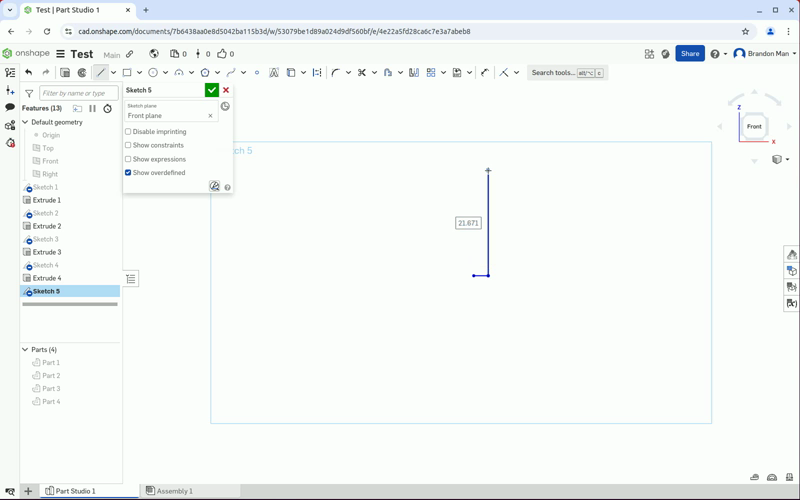
key_down(shift)
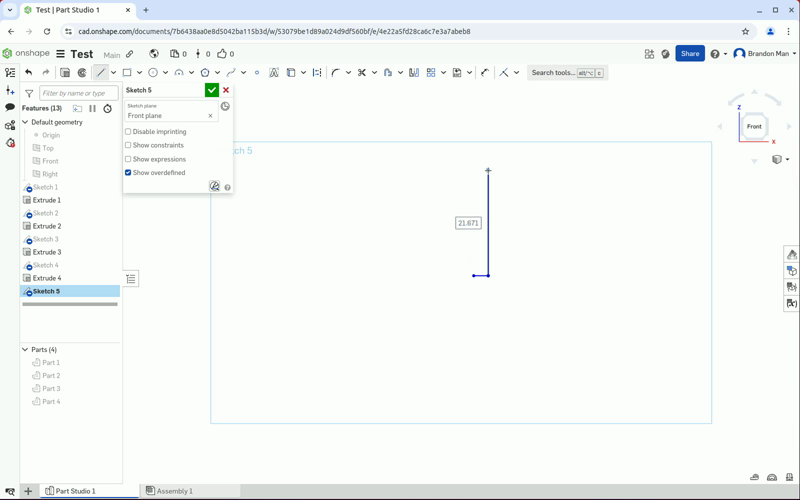
mouse_move(518, 170)
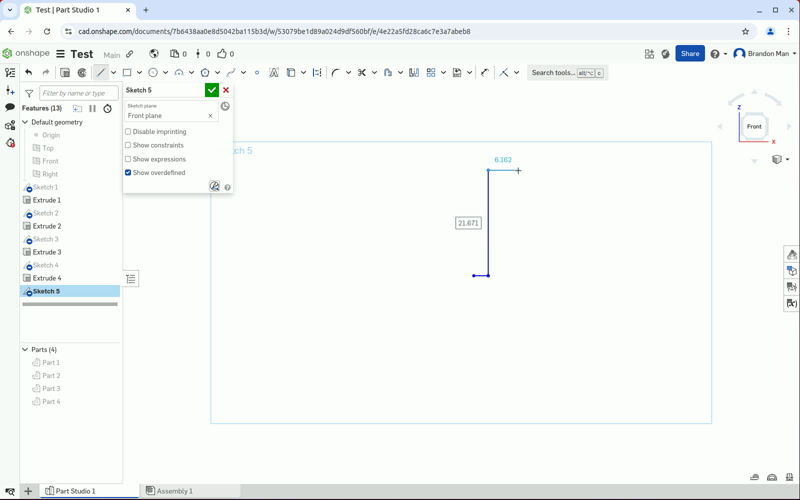
mouse_move(473, 170)
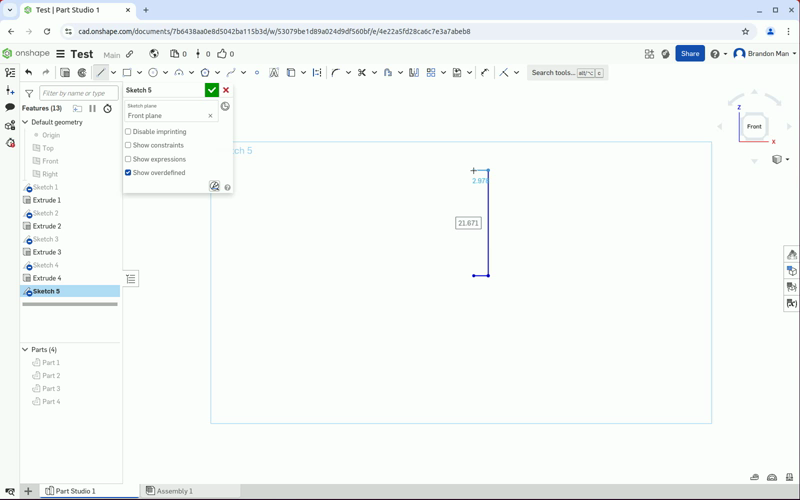
click(473, 170)
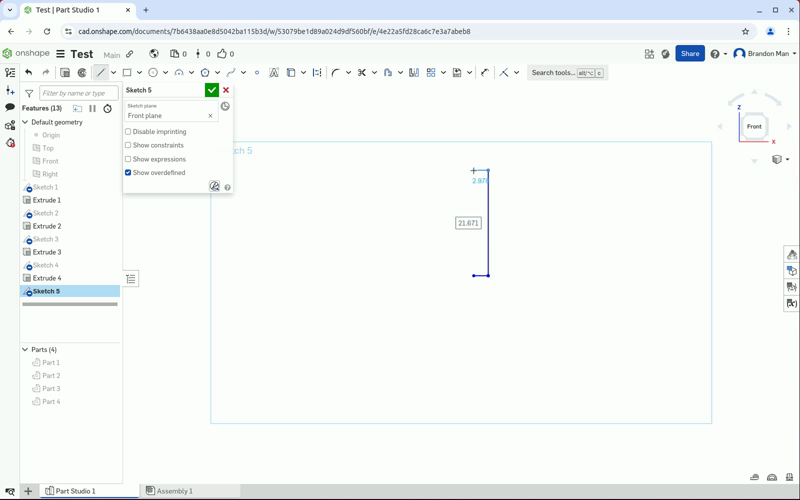
key_up(shift)
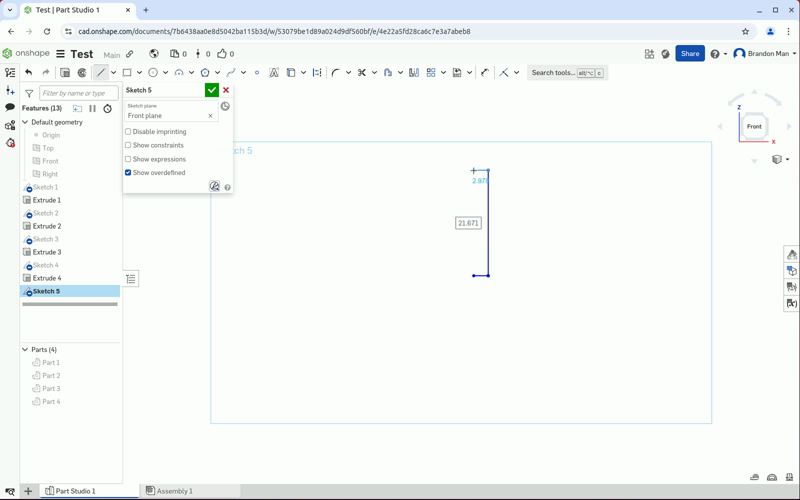
key_down(shift)
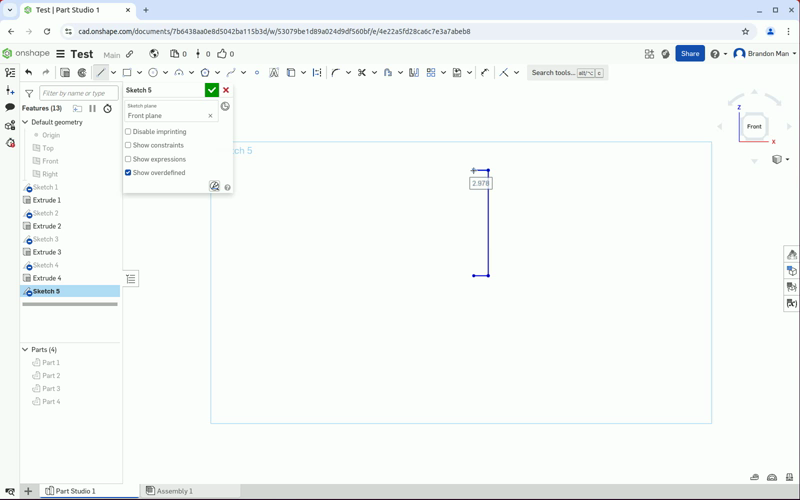
mouse_move(473, 275)
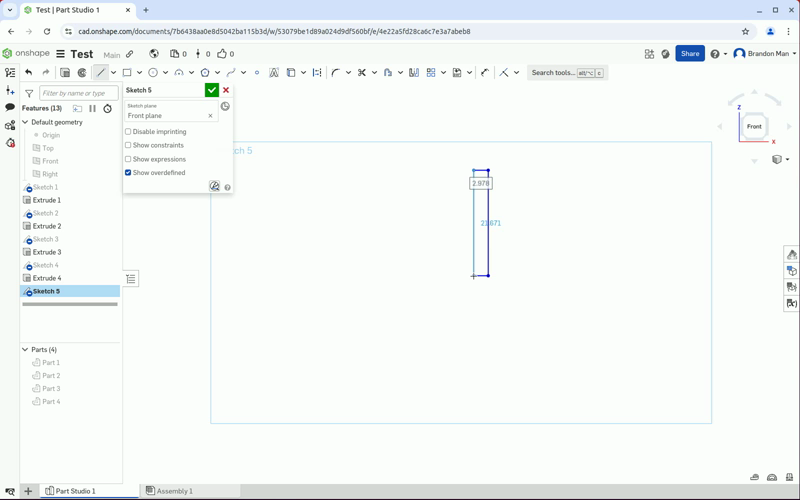
key_up(shift)
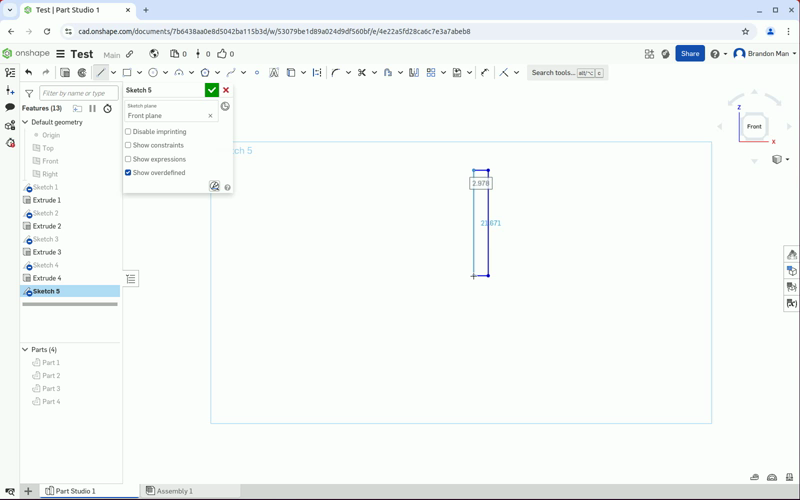
click(473, 275)
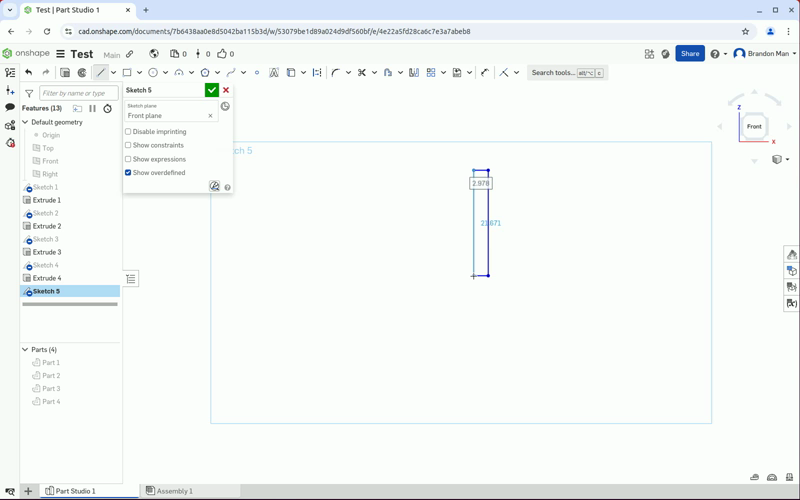
key(esc)
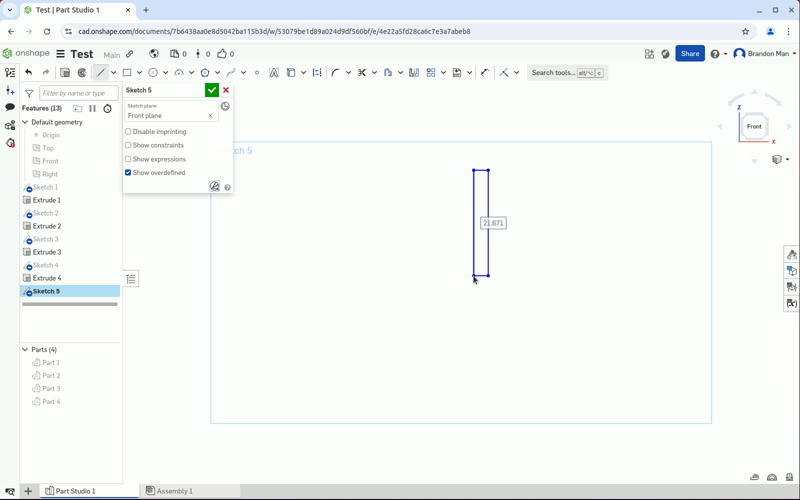
mouse_move(482, 189)
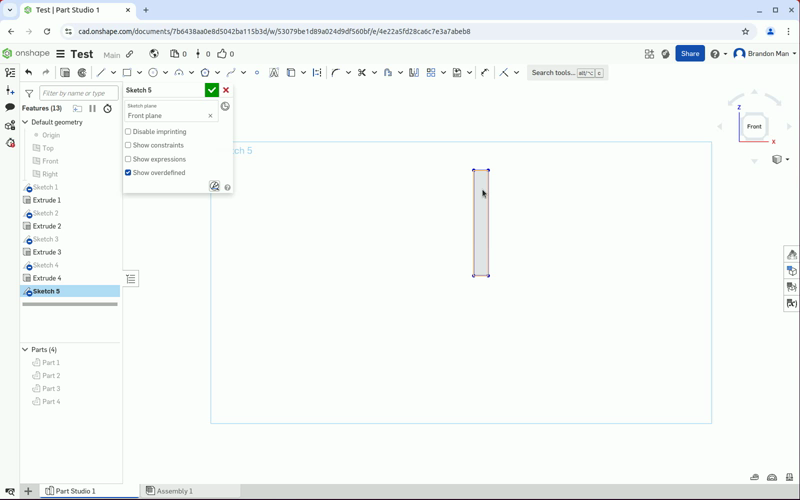
scroll(6)
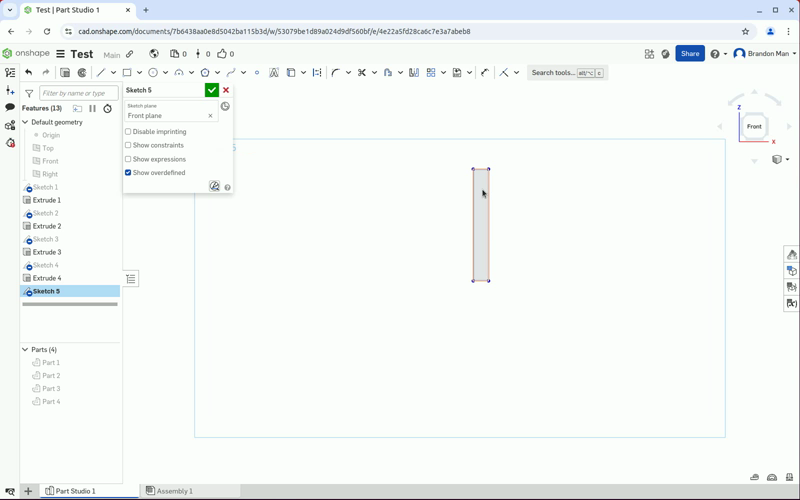
scroll(6)
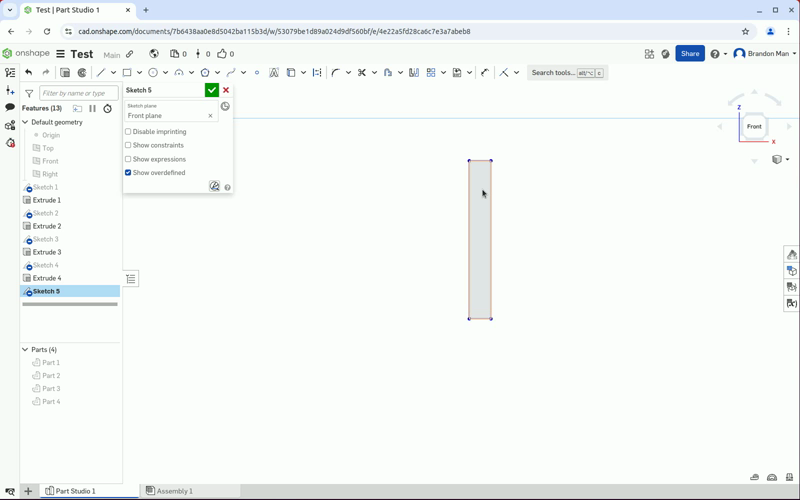
scroll(6)
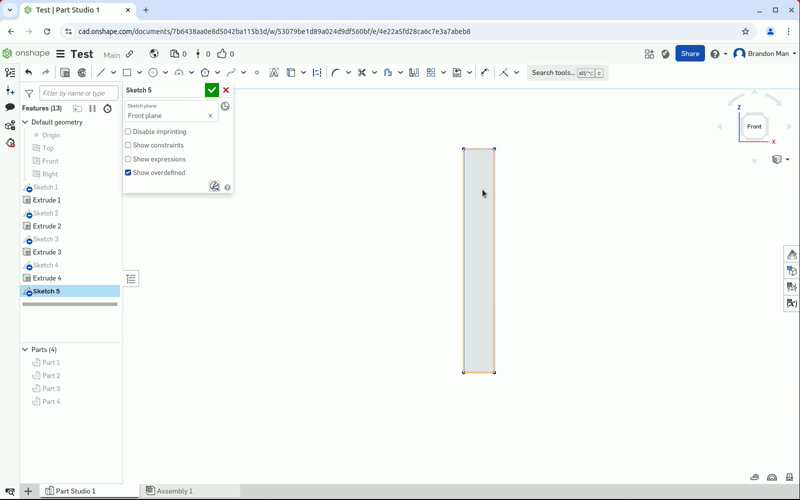
scroll(6)
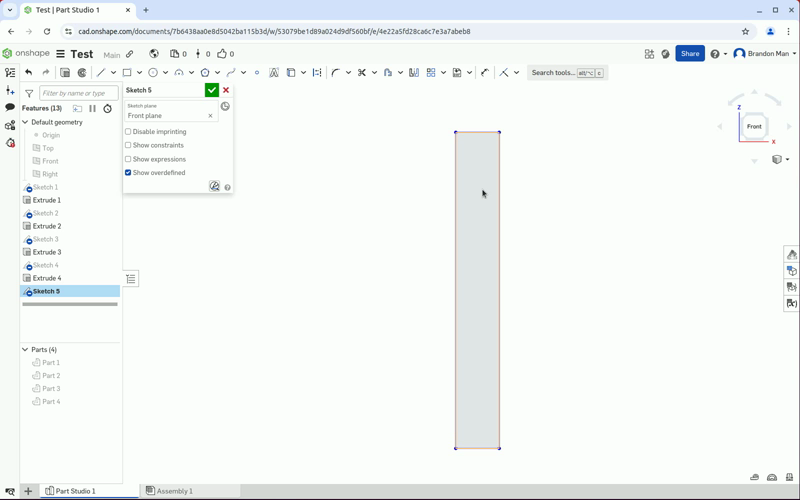
scroll(6)
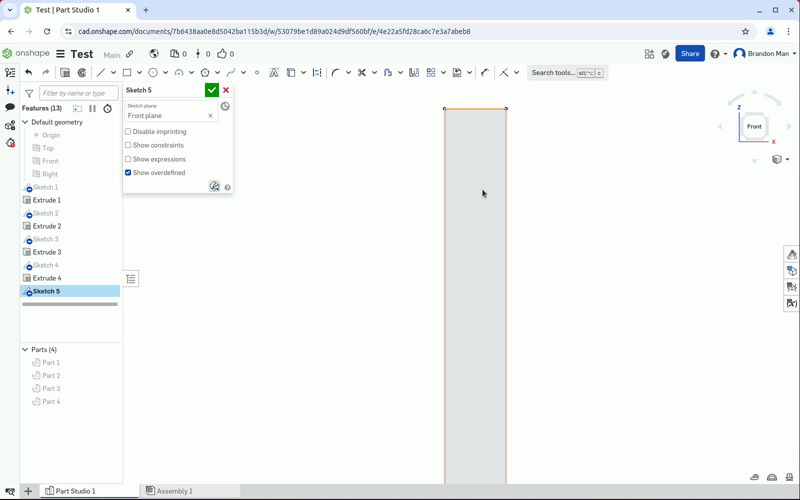
scroll(6)
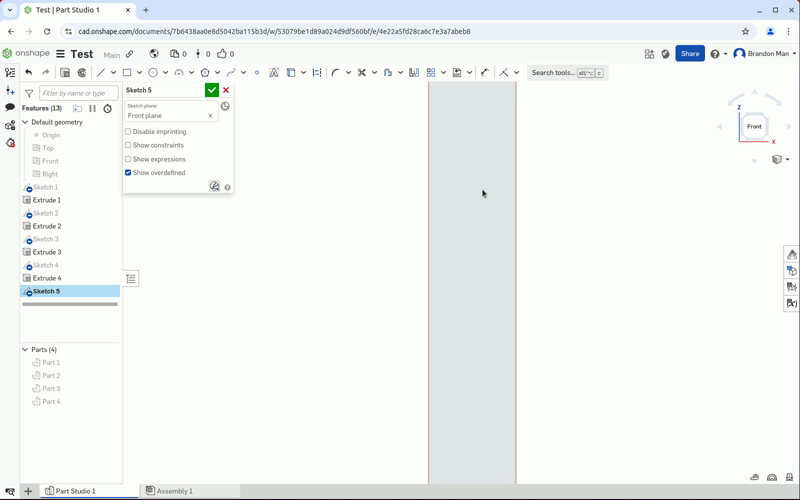
scroll(6)
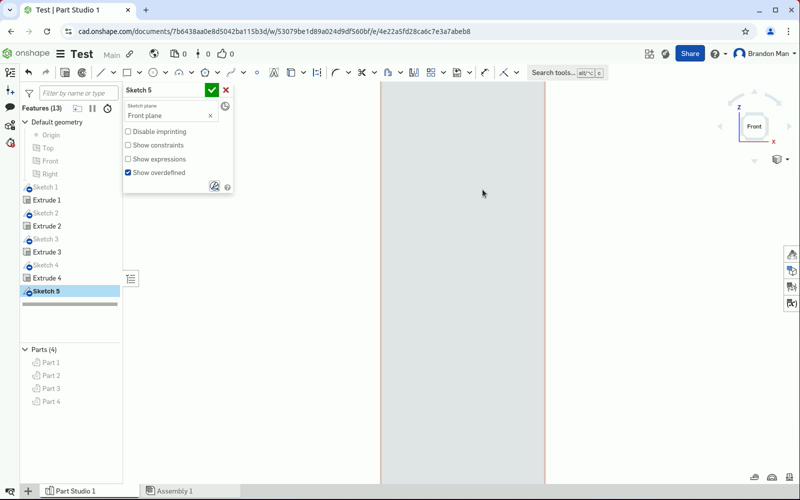
click(482, 189)
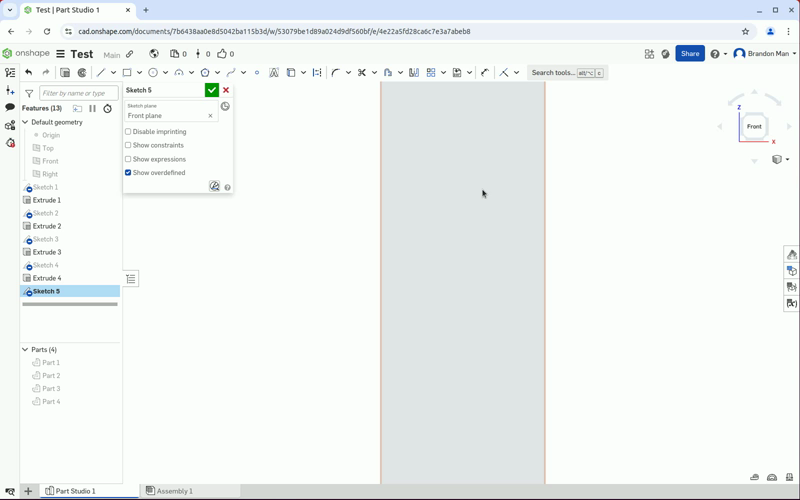
scroll(-6)
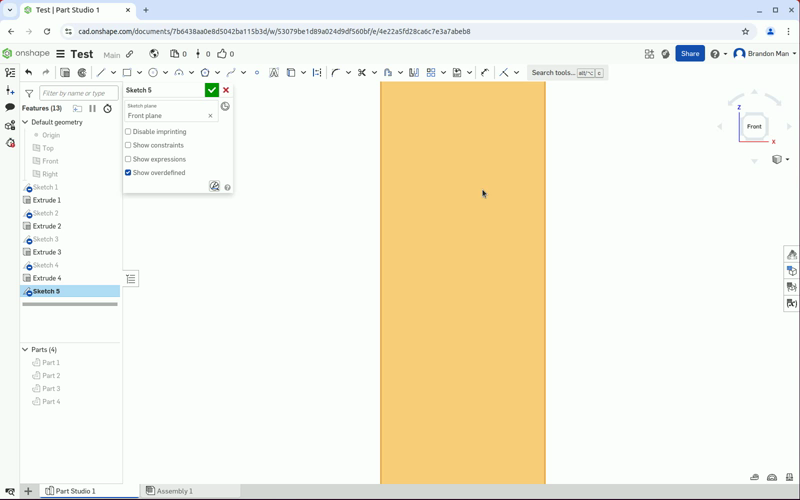
scroll(-6)
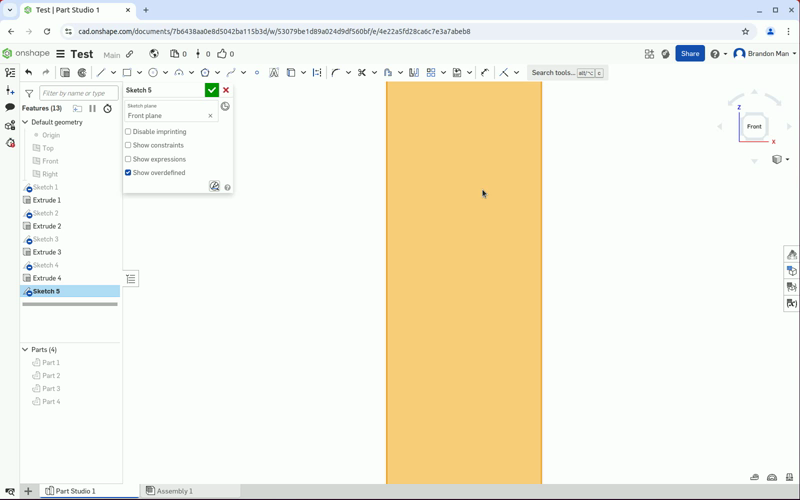
scroll(-6)
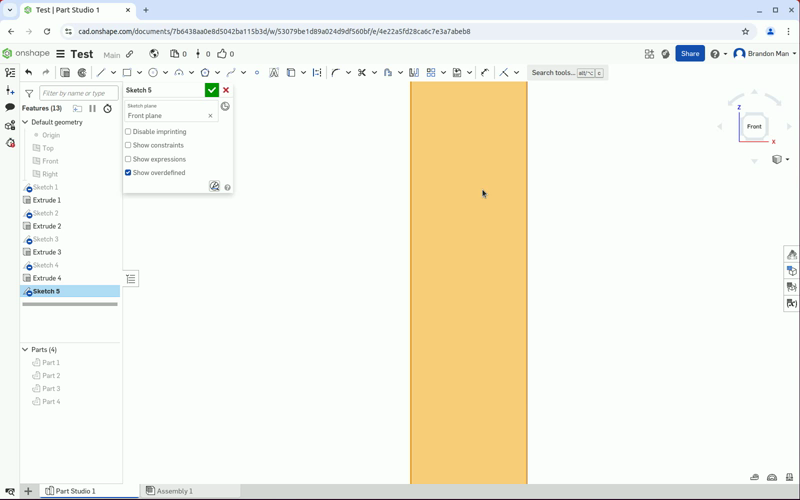
scroll(-6)
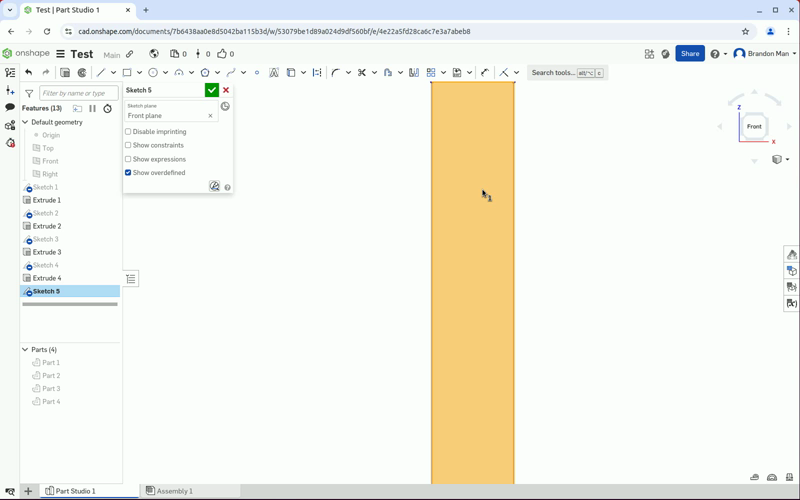
scroll(-6)
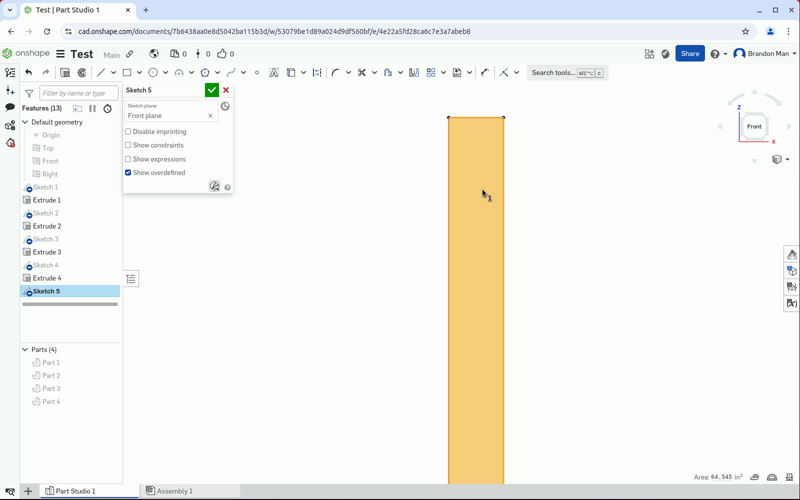
scroll(-6)
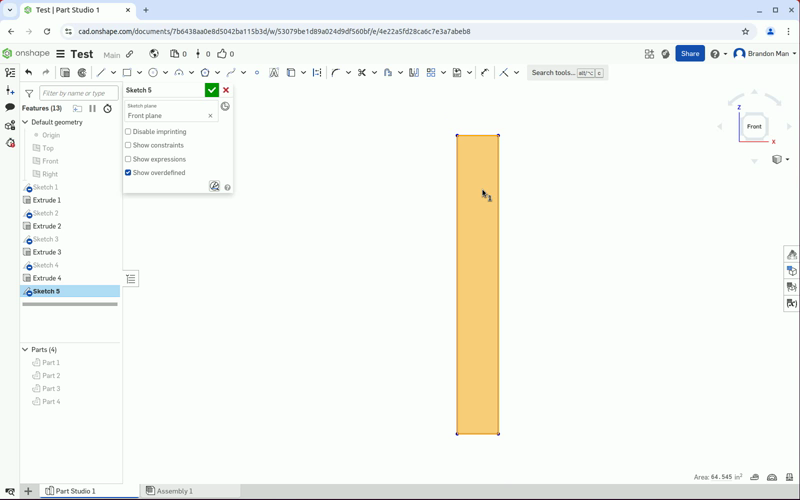
scroll(-6)
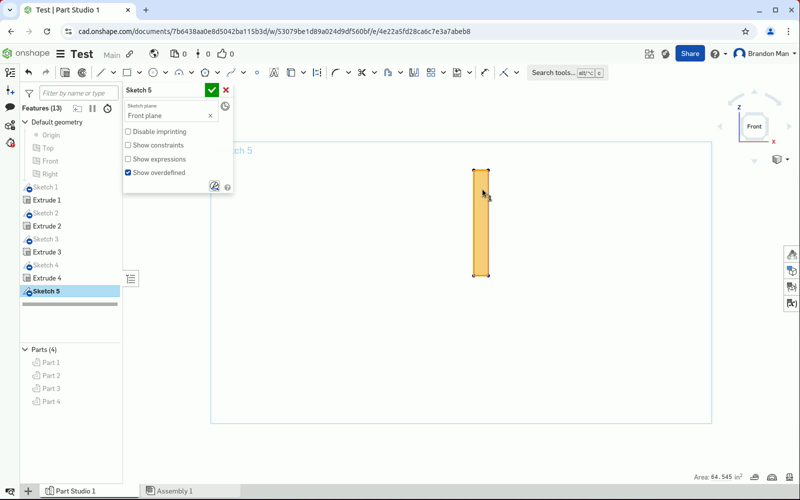
mouse_move(73, 352)
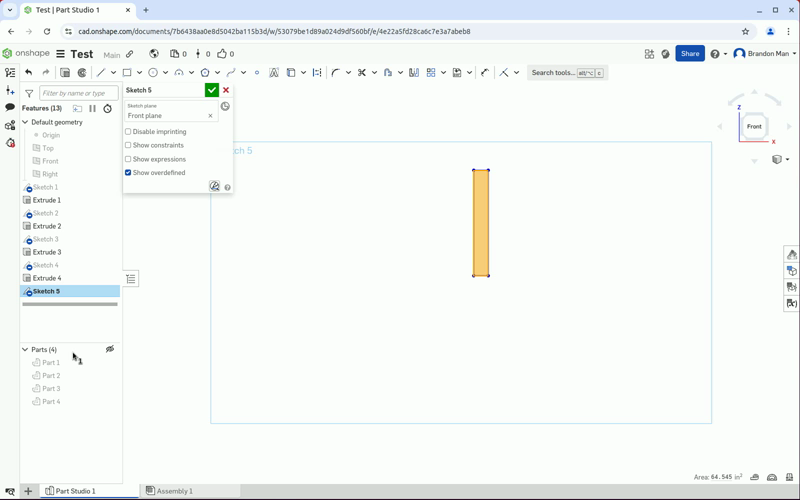
key(shift+y)
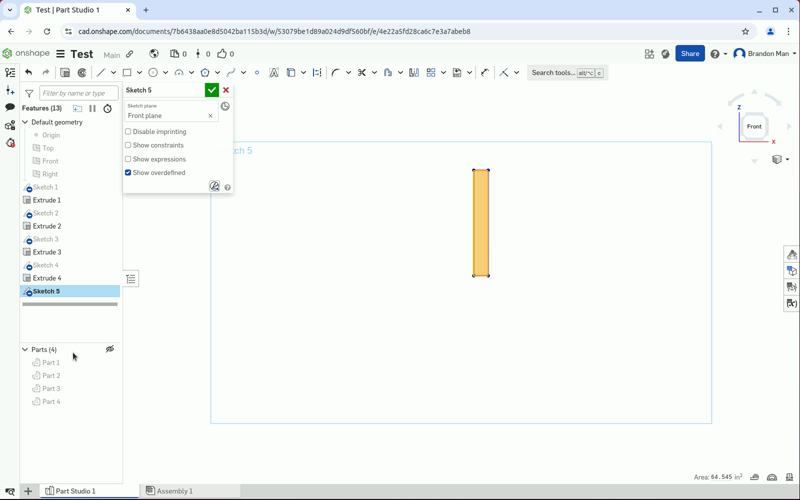
key(shift+e)
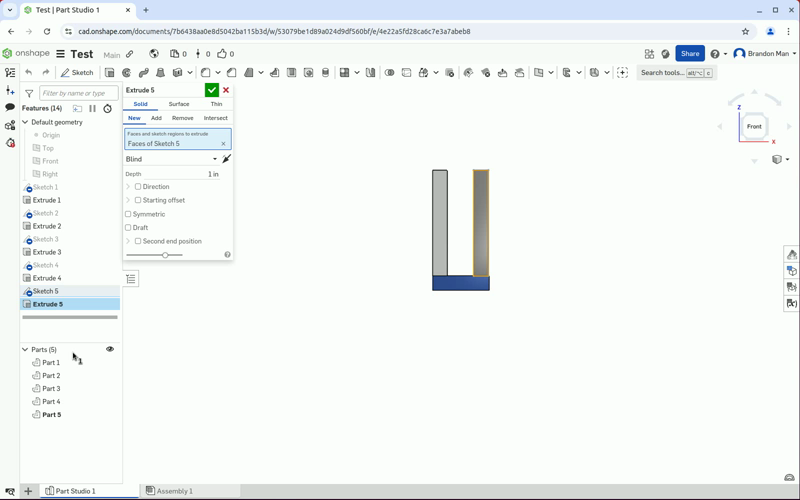
mouse_move(143, 106)
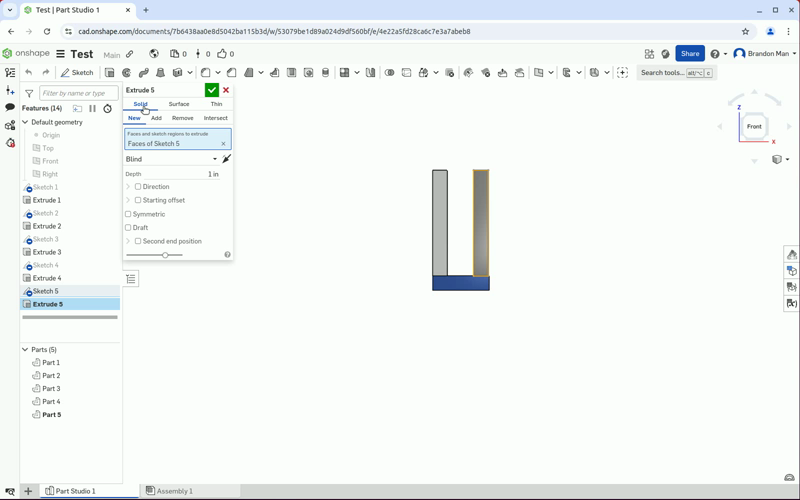
click(143, 106)
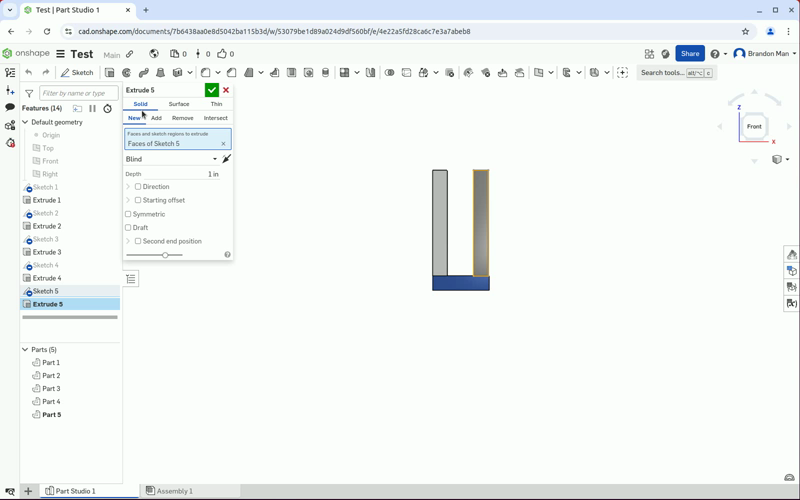
mouse_move(137, 120)
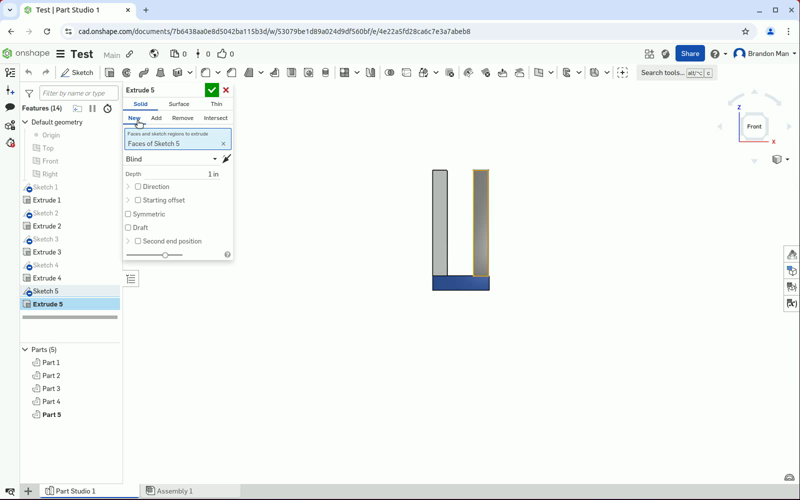
click(137, 120)
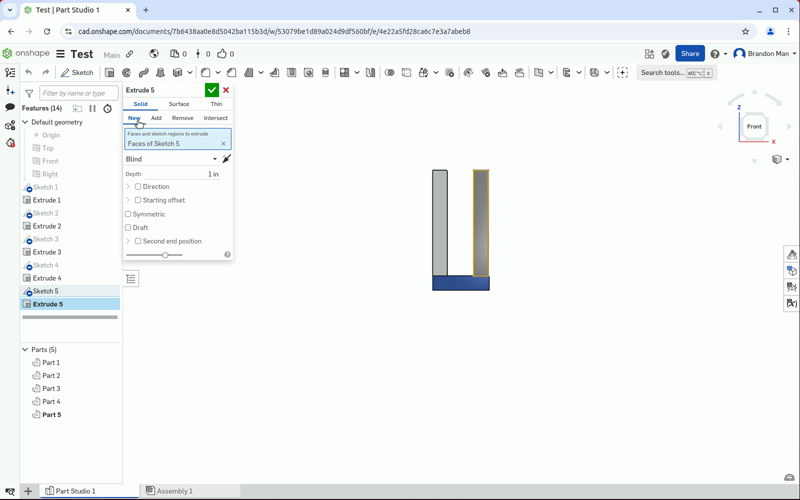
key(tab, 4)
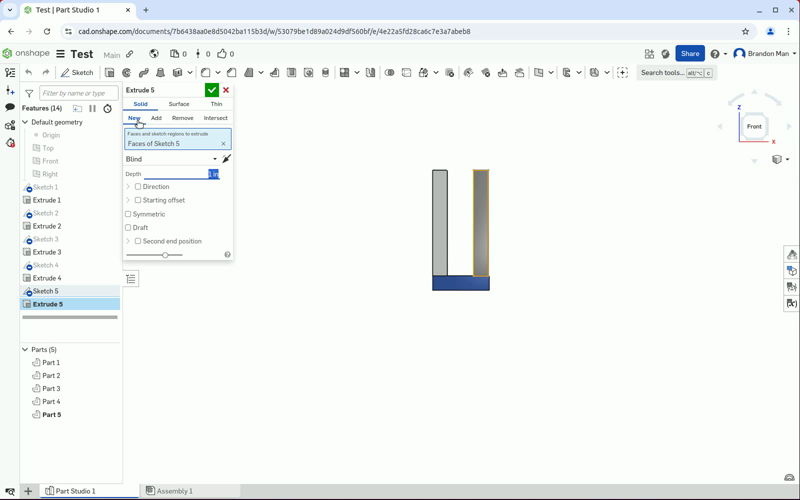
text(30.57)
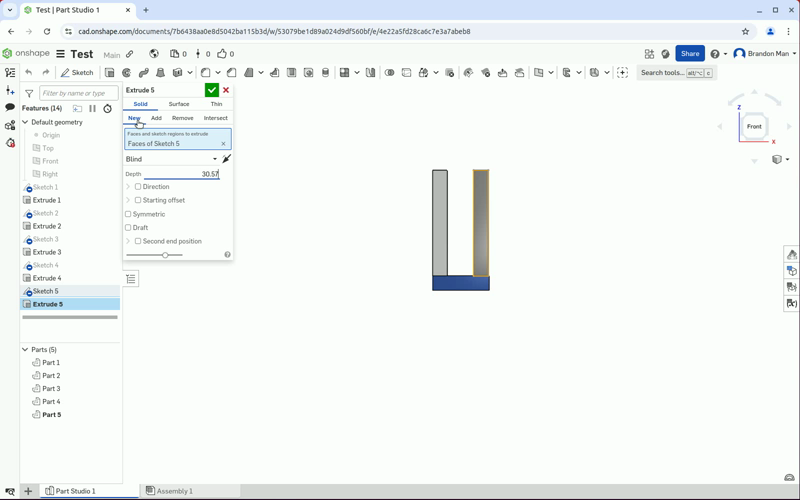
key(enter)
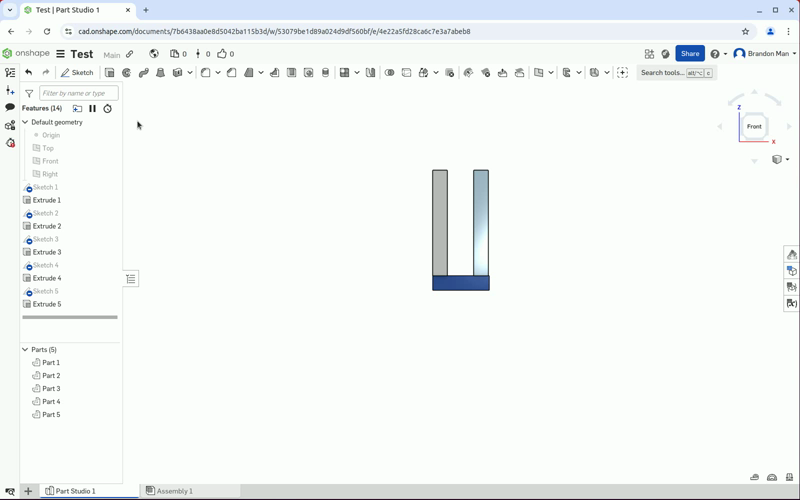
key(shift+h)
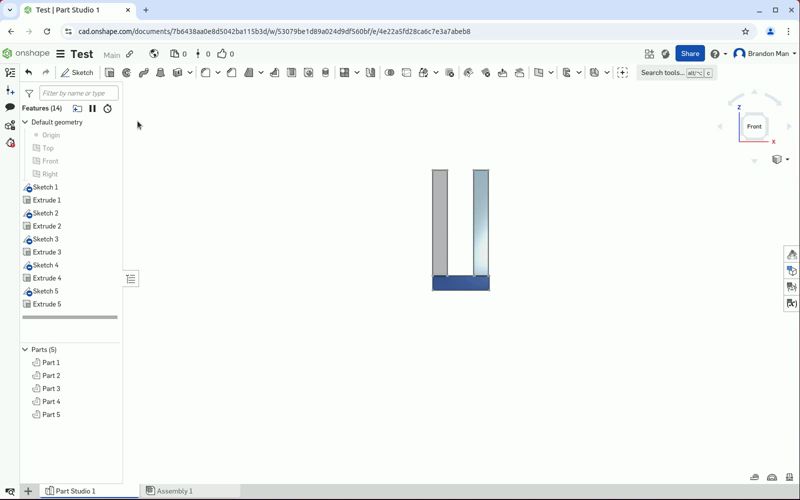
key(shift+h)
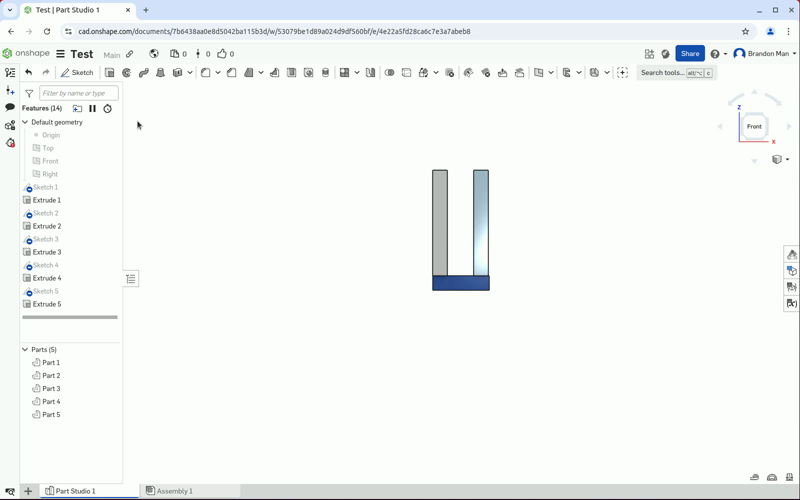
mouse_move(73, 189)
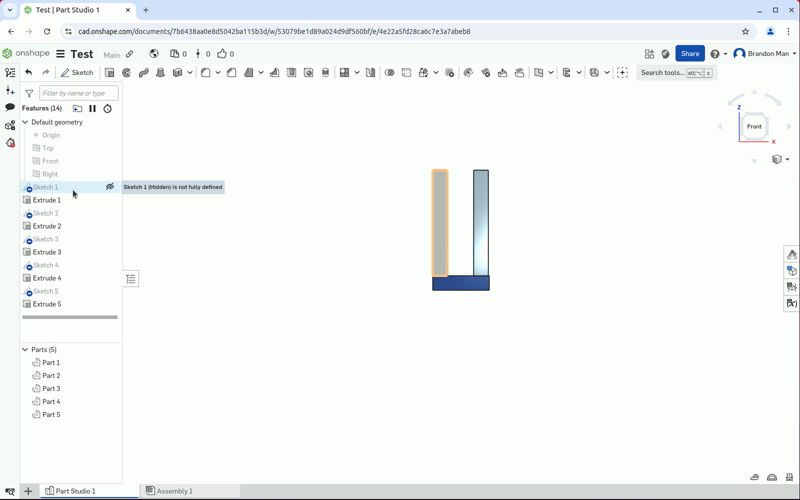
click(73, 189)
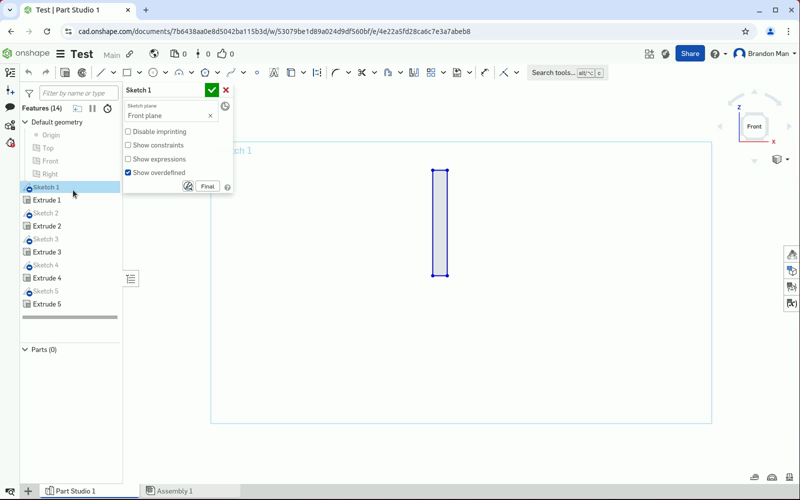
mouse_move(229, 92)
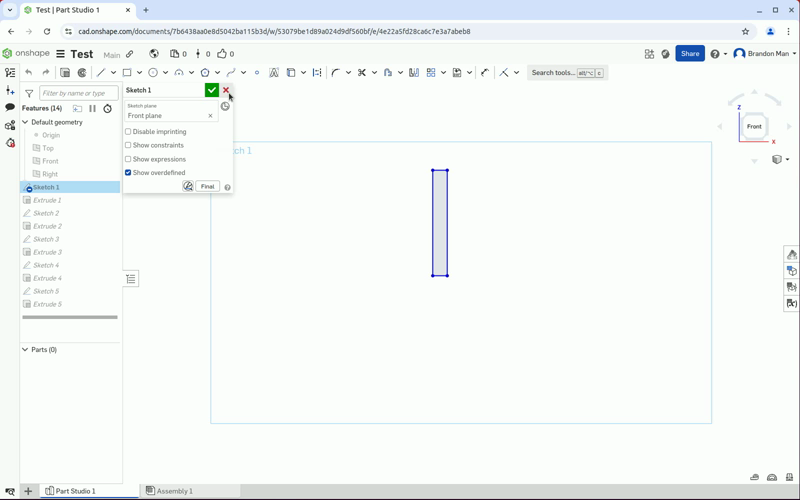
click(229, 92)
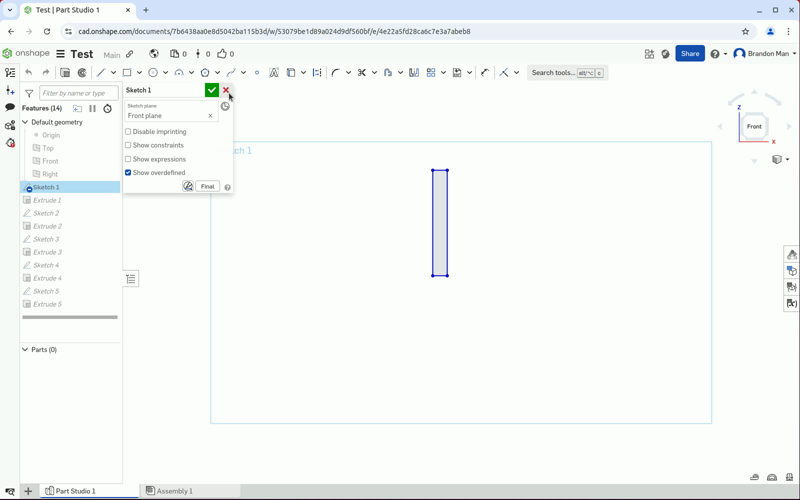
key(shift+s)
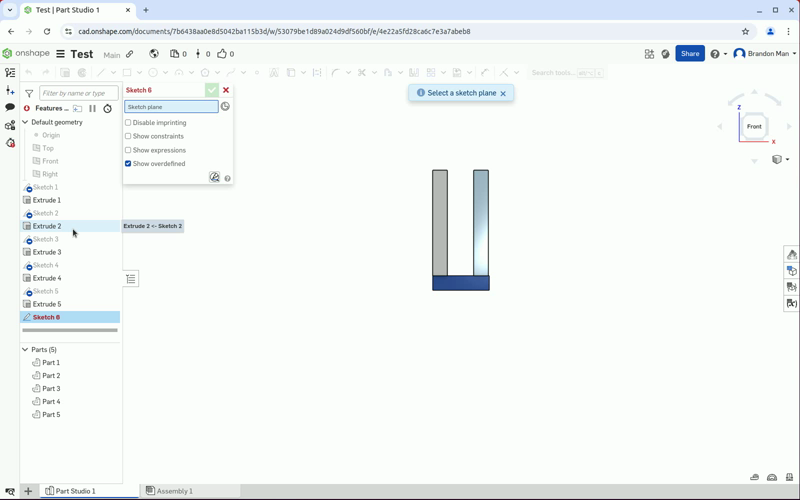
scroll(3)
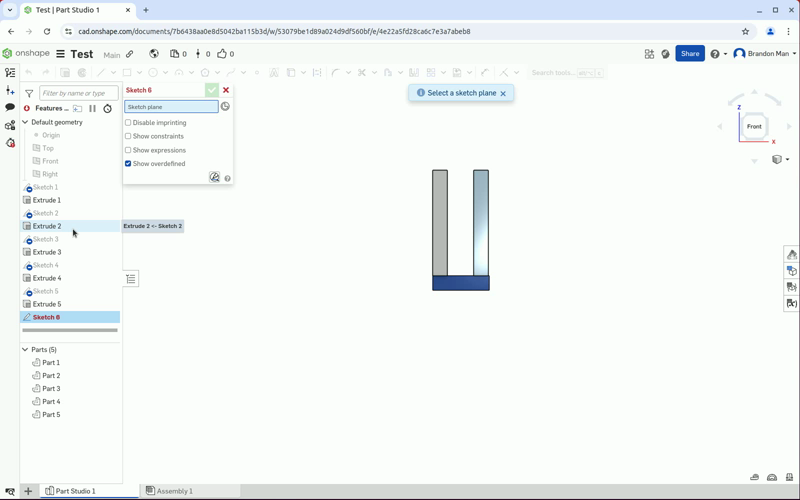
mouse_move(73, 163)
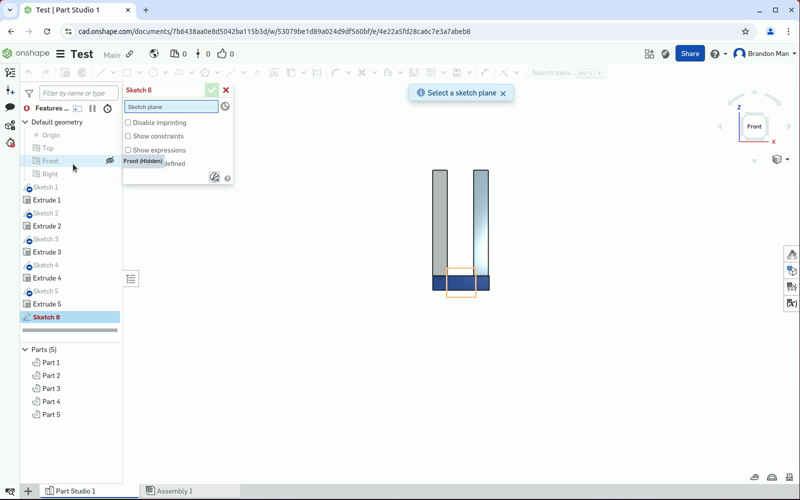
click(73, 163)
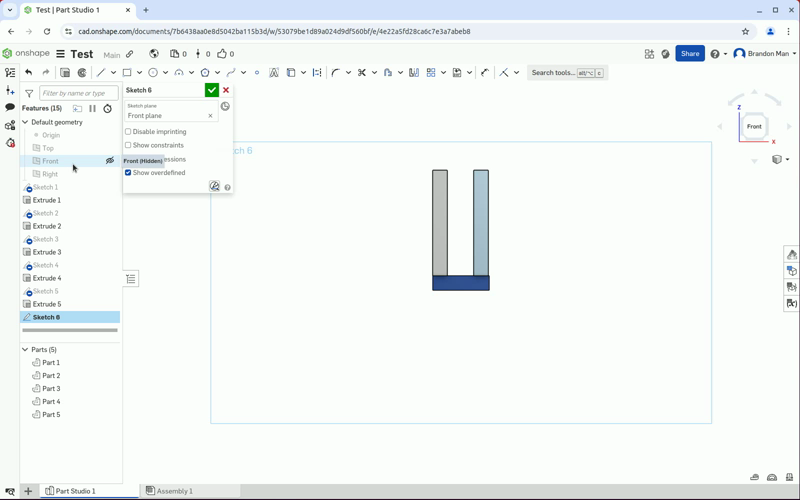
mouse_move(73, 352)
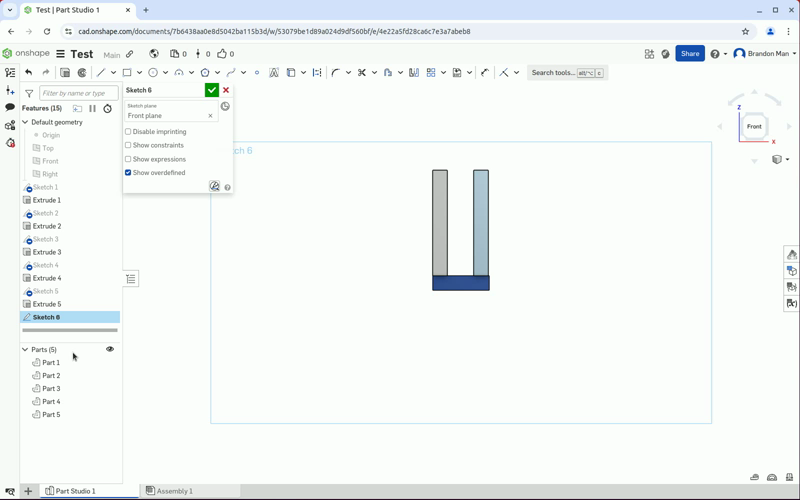
key(y)
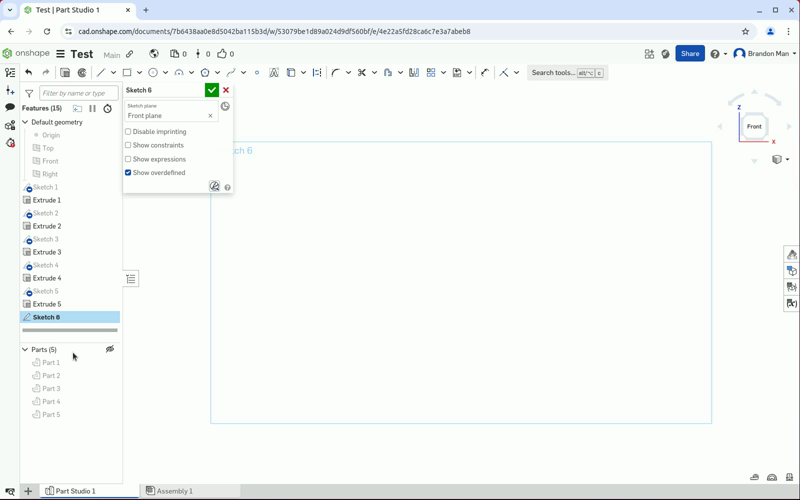
key(l)
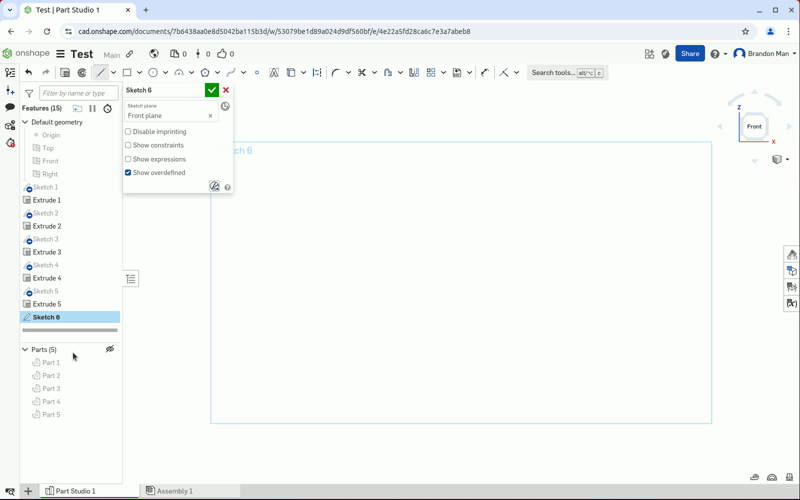
key_down(shift)
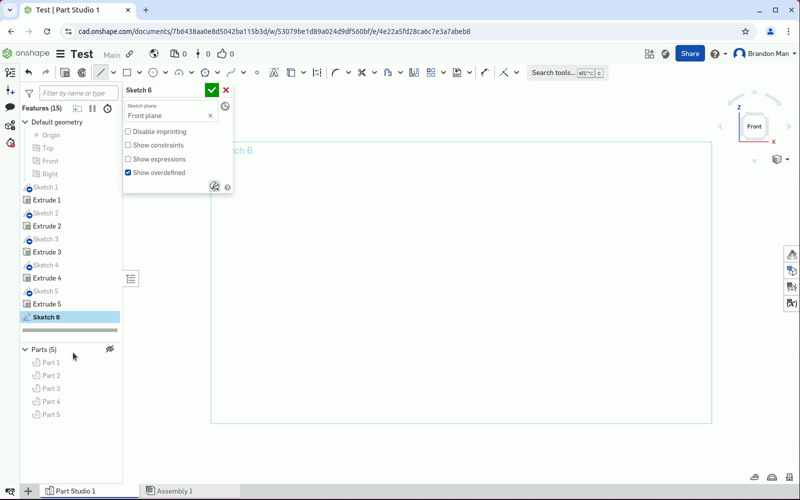
mouse_move(432, 290)
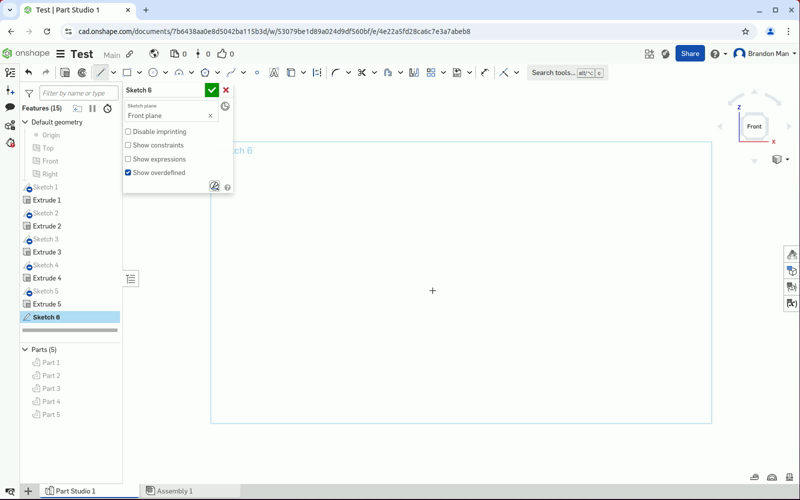
click(432, 290)
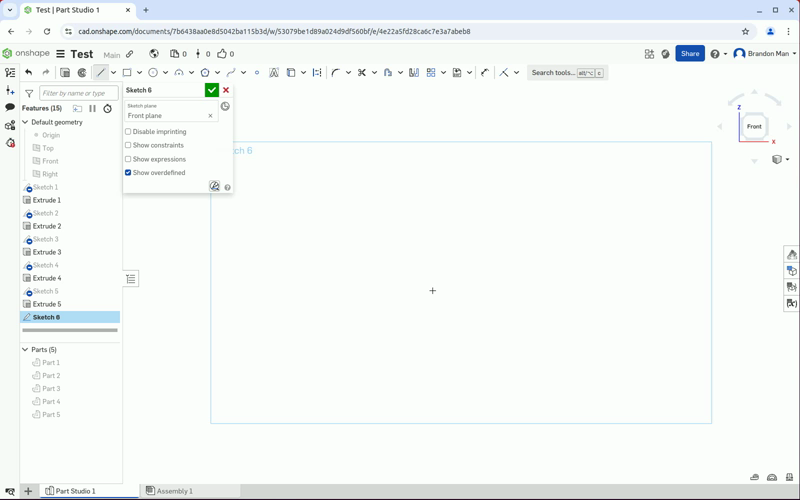
key_up(shift)
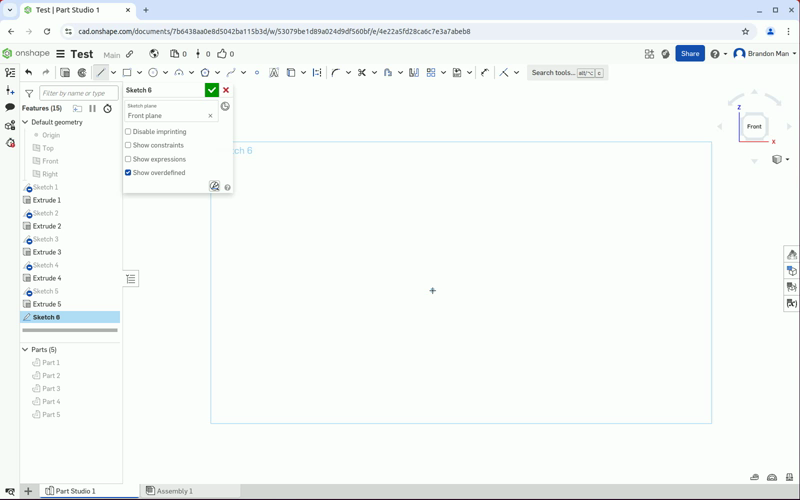
key_down(shift)
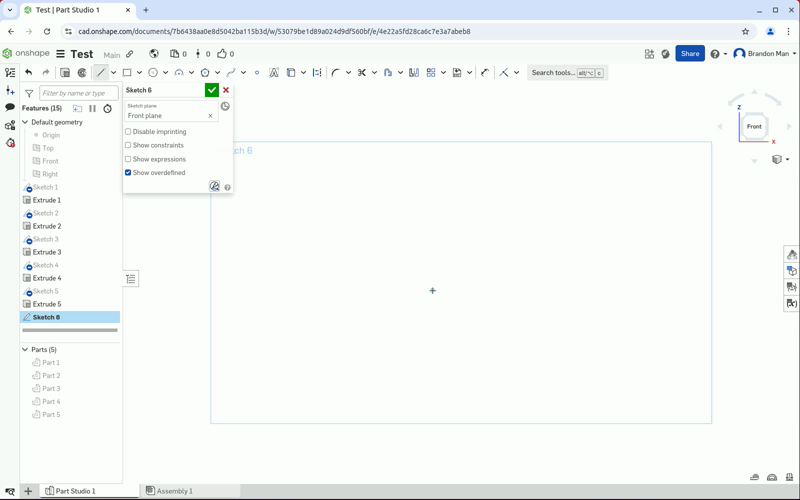
mouse_move(462, 290)
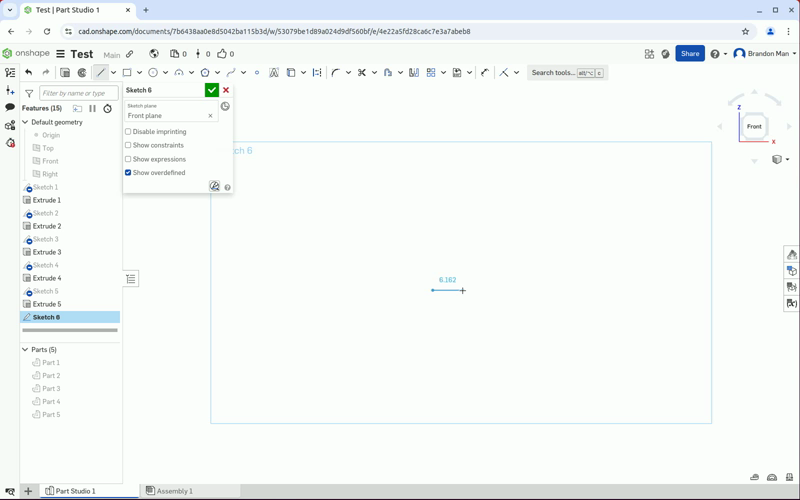
mouse_move(489, 290)
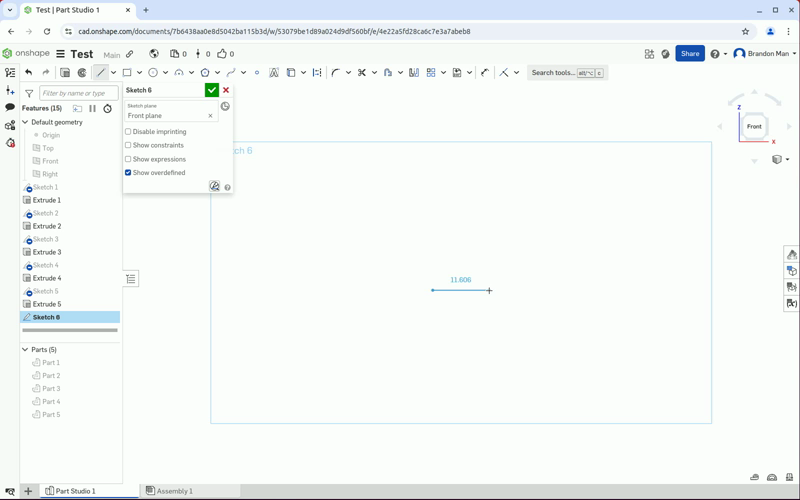
click(489, 290)
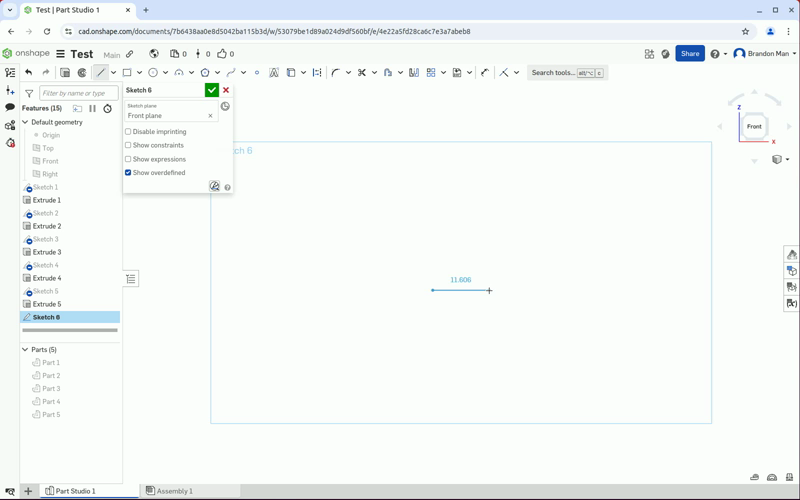
key_up(shift)
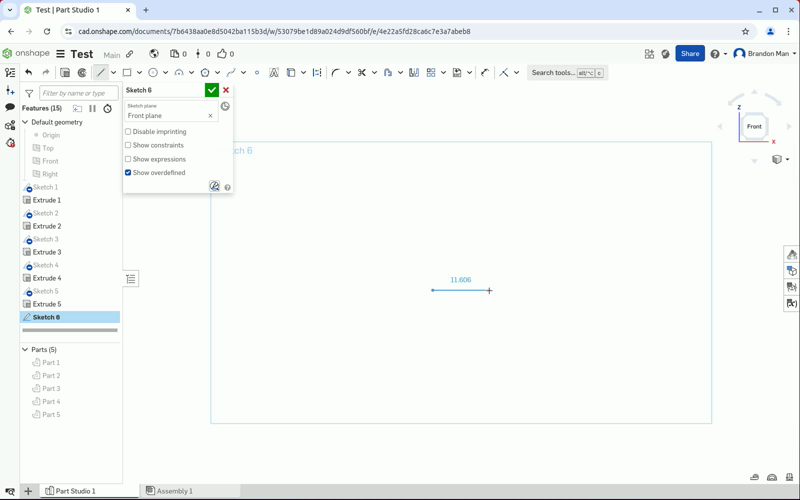
key_down(shift)
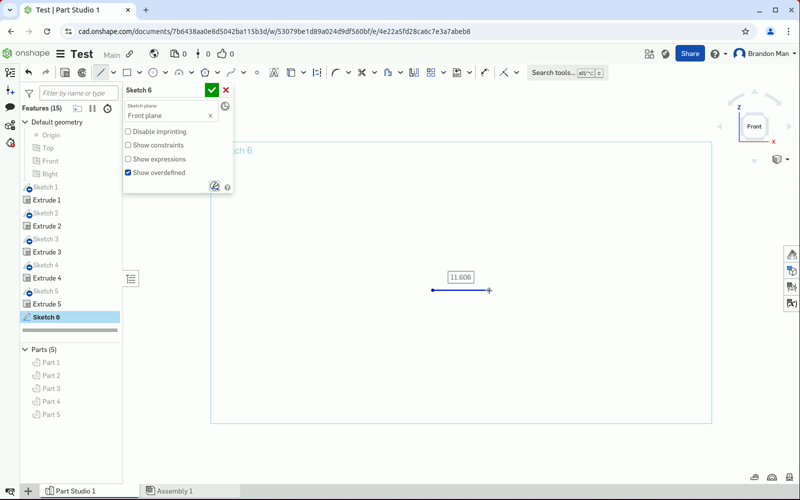
mouse_move(519, 290)
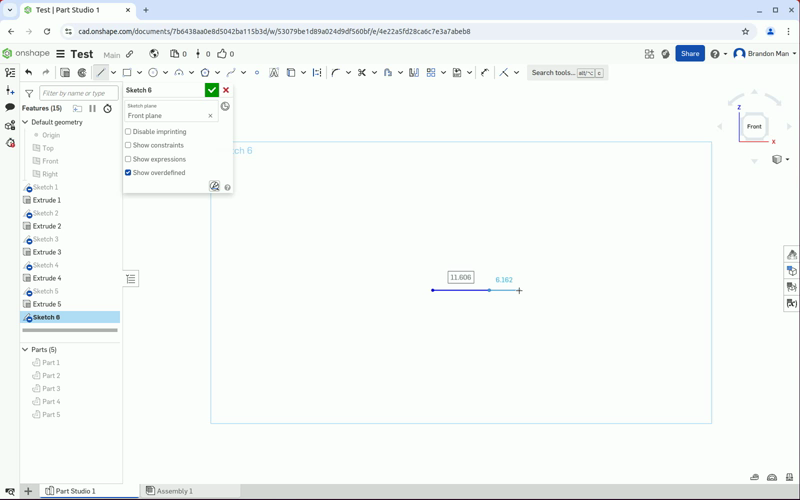
mouse_move(489, 275)
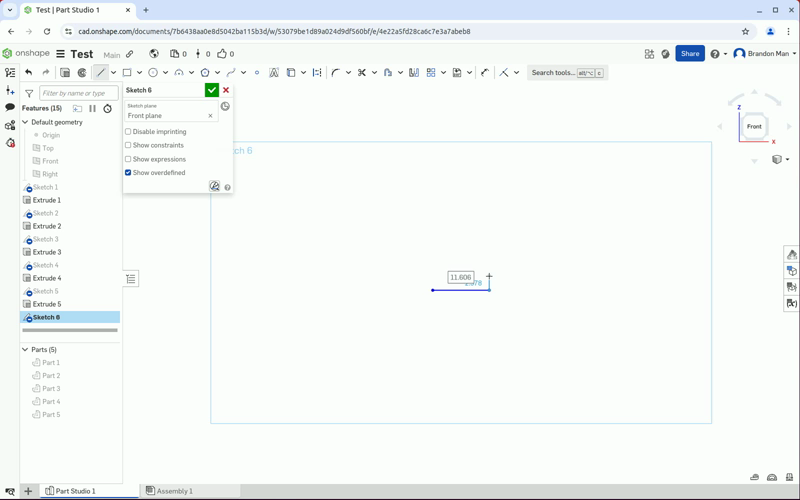
click(489, 275)
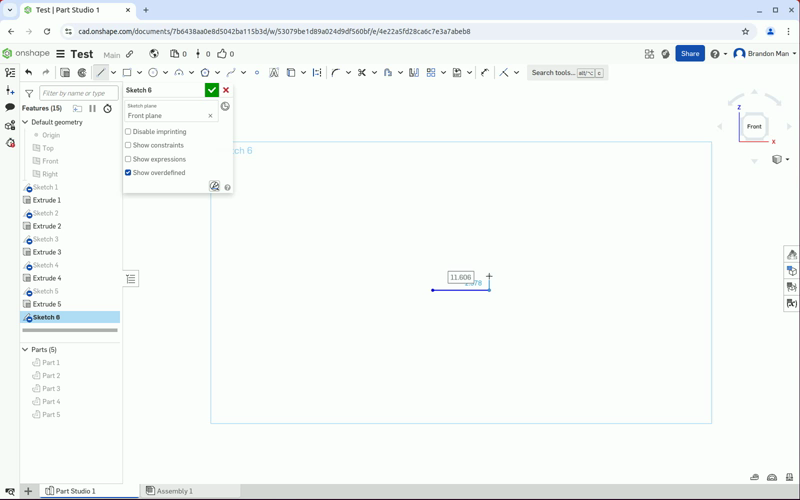
key_up(shift)
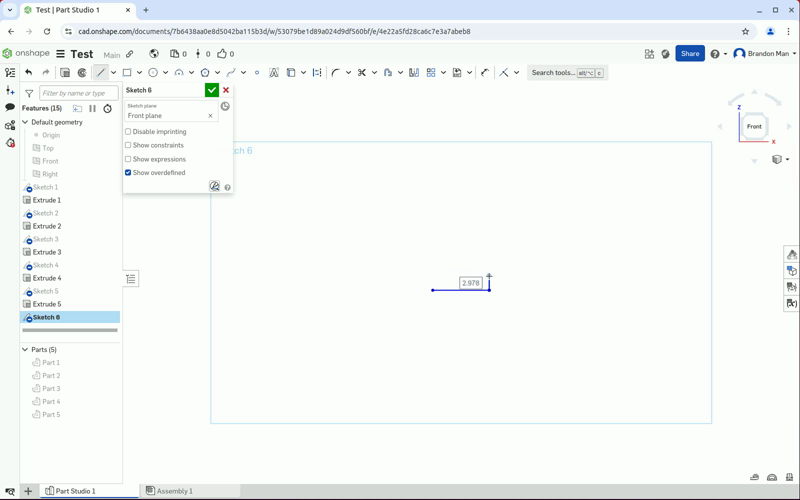
key_down(shift)
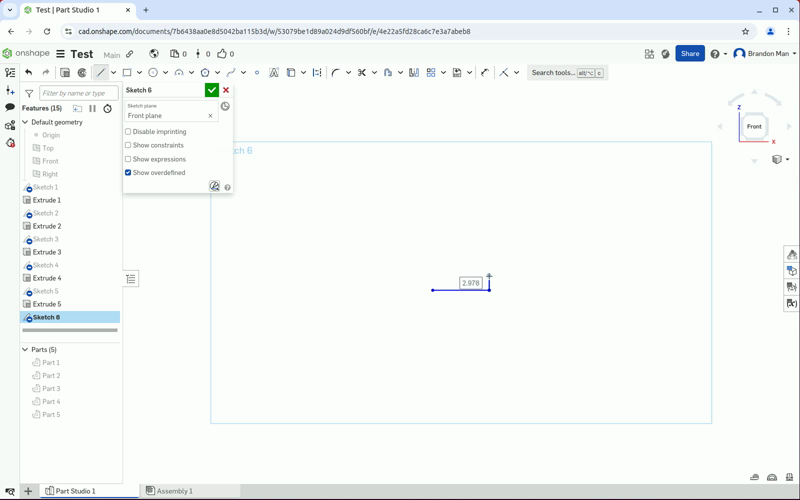
mouse_move(519, 275)
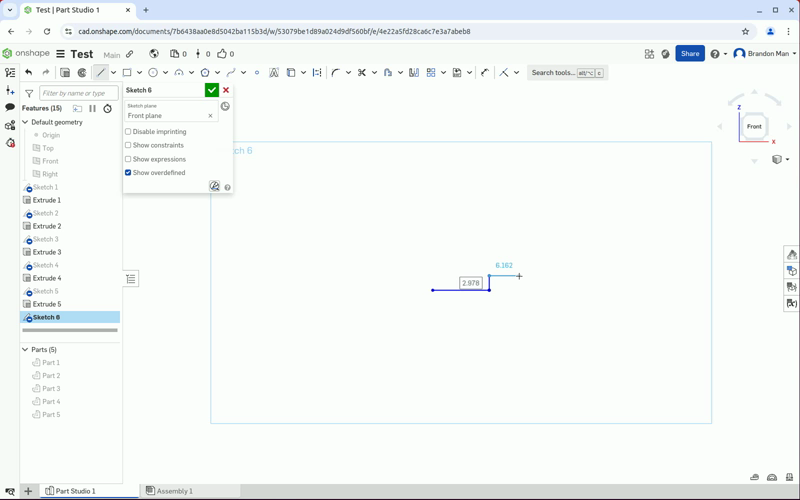
mouse_move(474, 275)
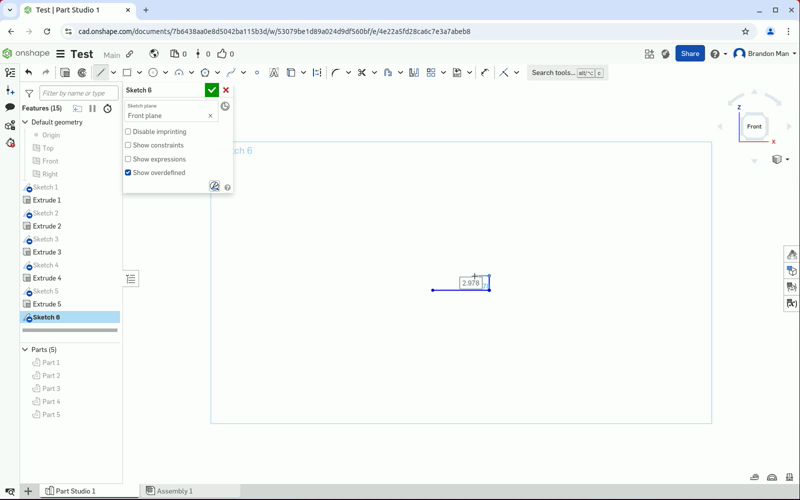
click(474, 275)
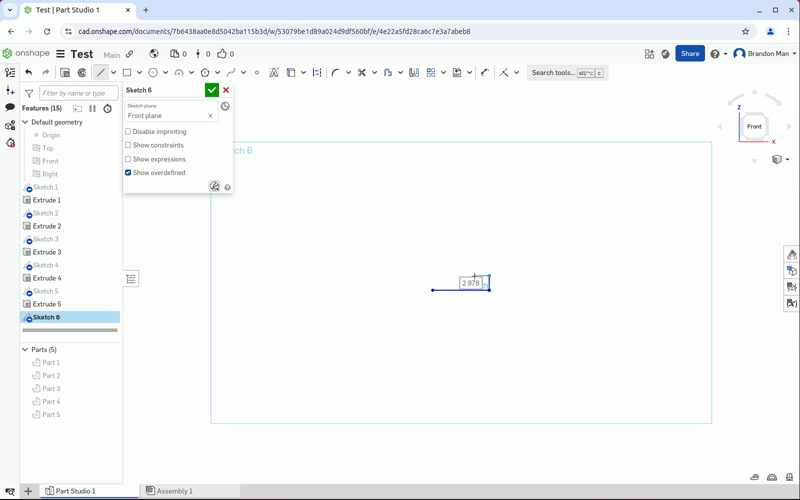
key_up(shift)
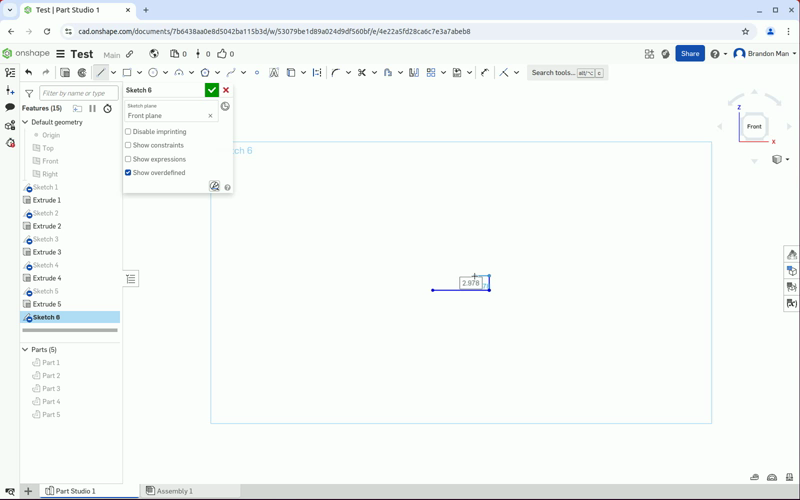
key_down(shift)
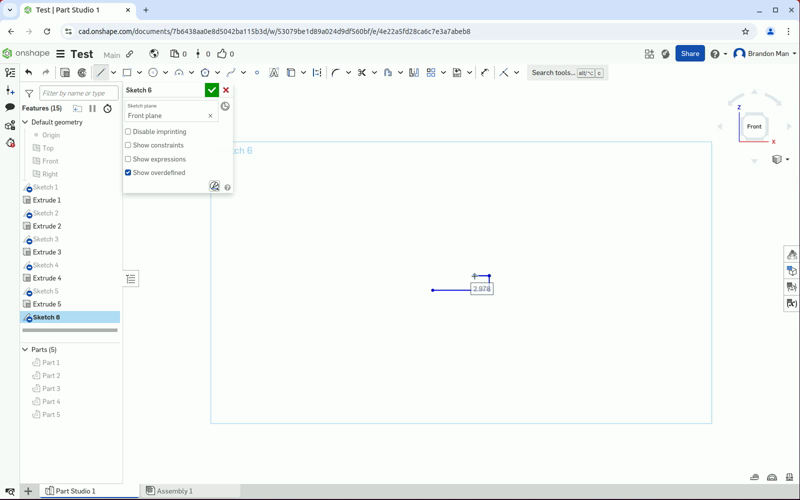
mouse_move(504, 275)
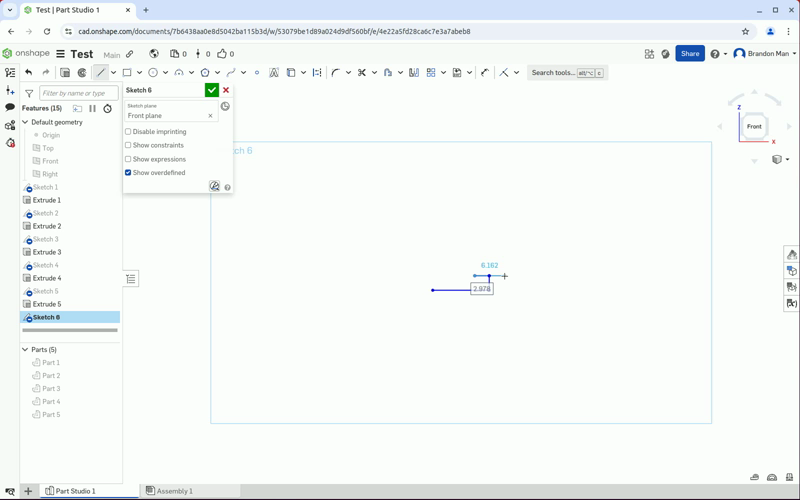
mouse_move(447, 275)
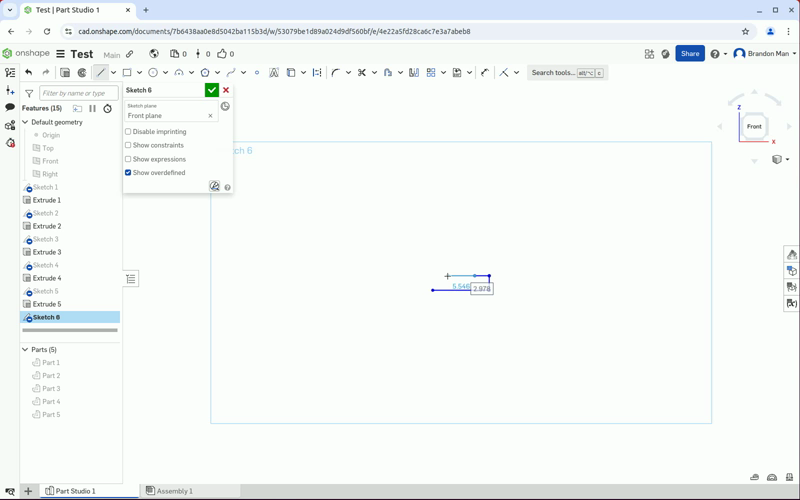
click(447, 275)
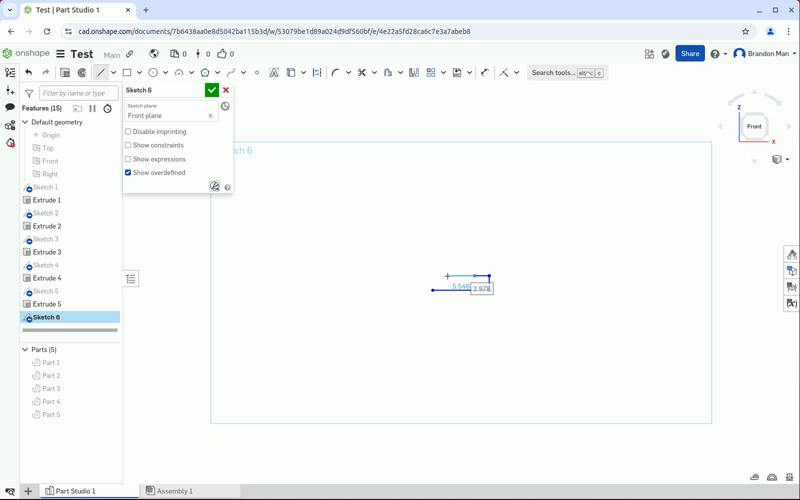
key_up(shift)
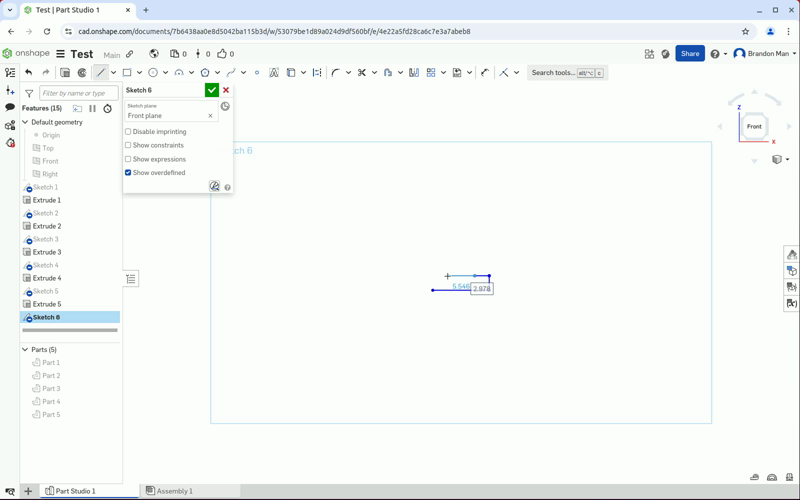
key_down(shift)
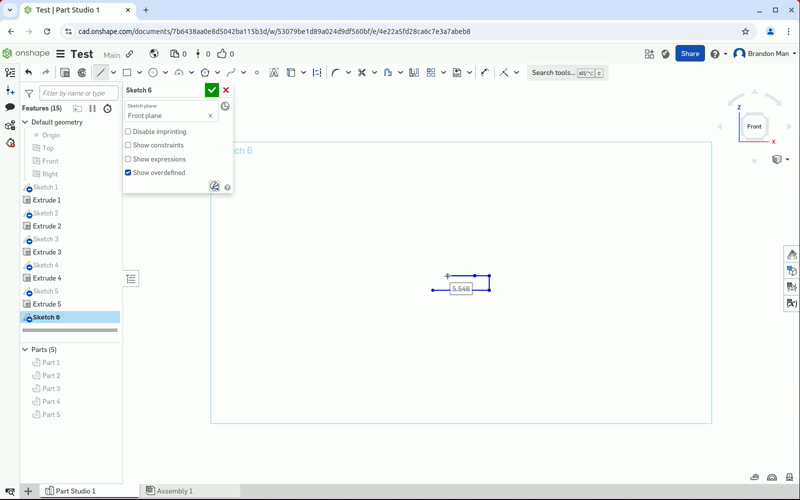
mouse_move(477, 275)
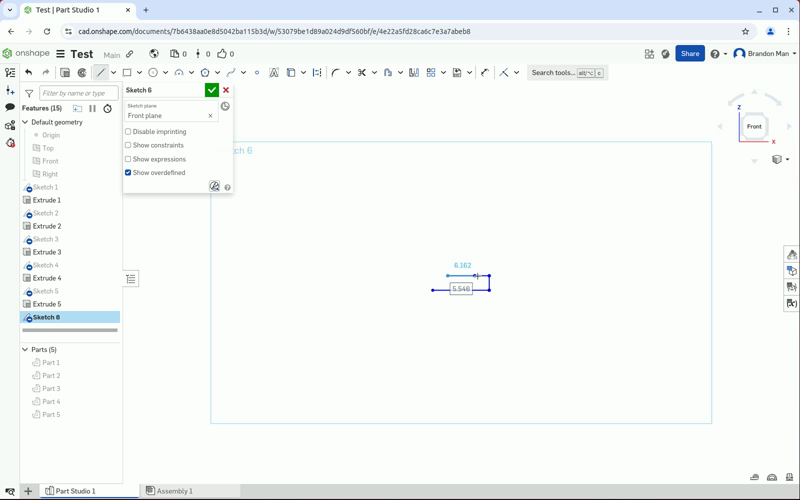
mouse_move(432, 275)
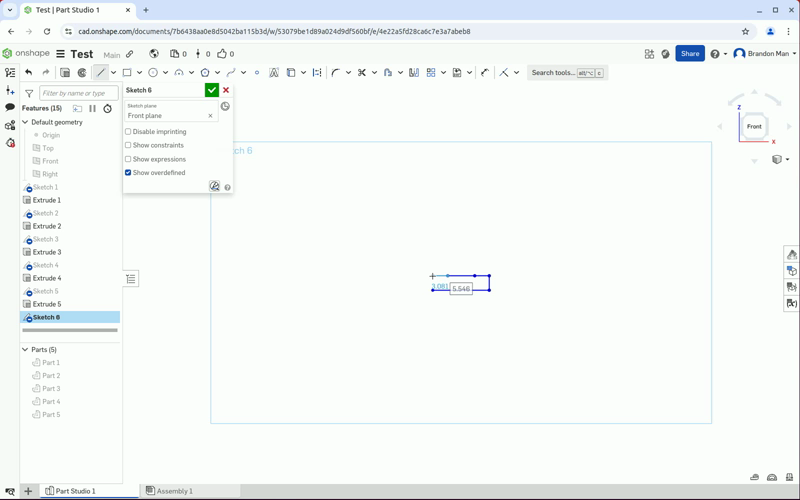
click(432, 275)
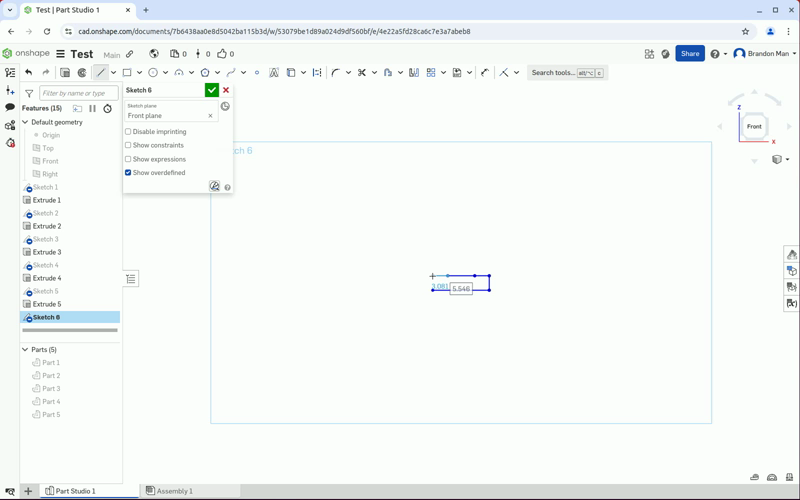
key_up(shift)
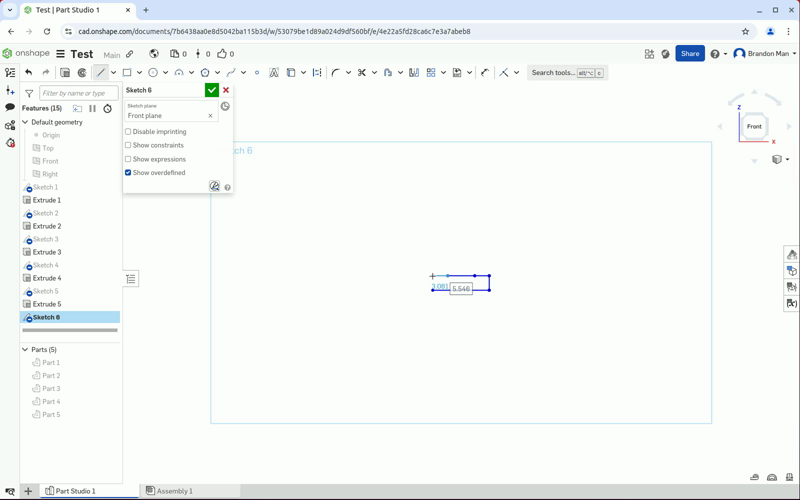
mouse_move(462, 275)
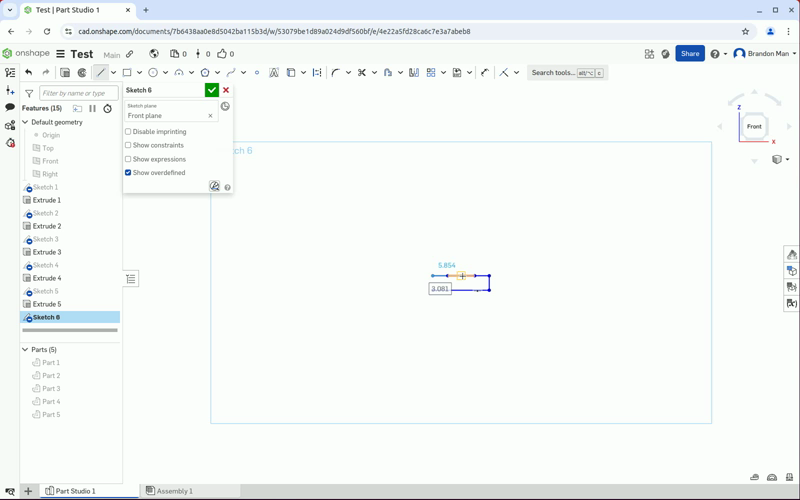
key_down(shift)
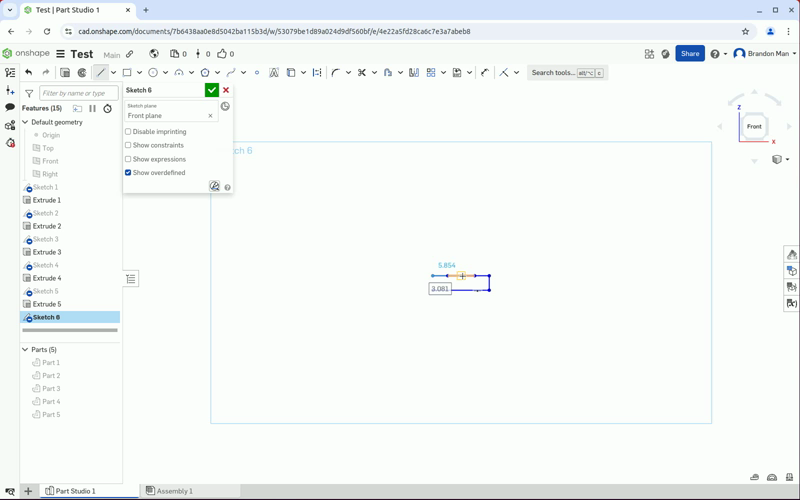
mouse_move(432, 290)
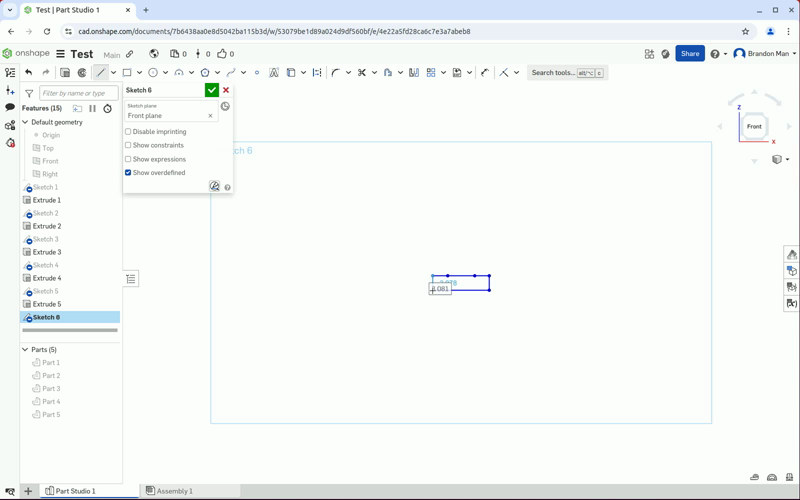
key_up(shift)
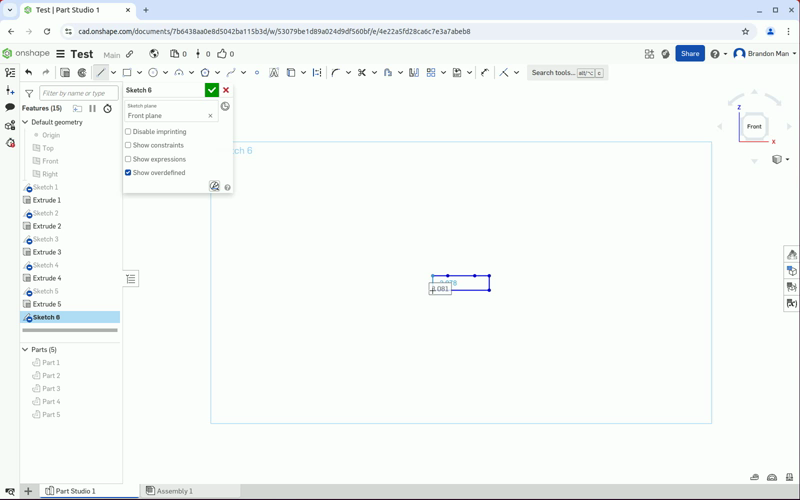
click(432, 290)
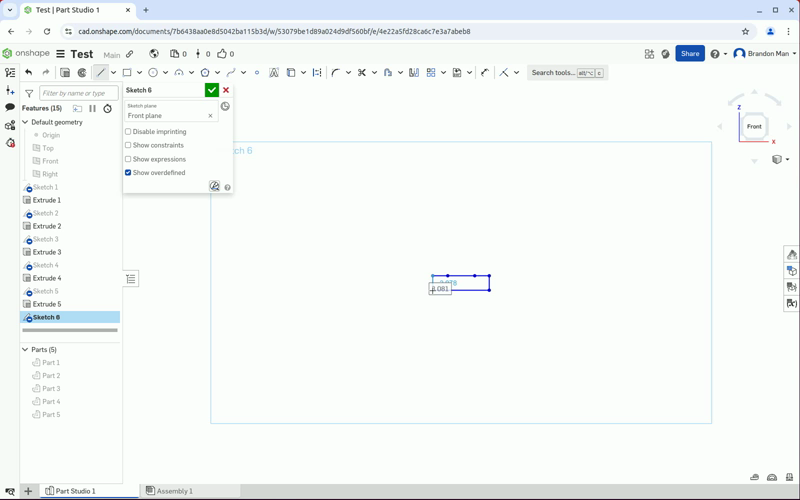
key(esc)
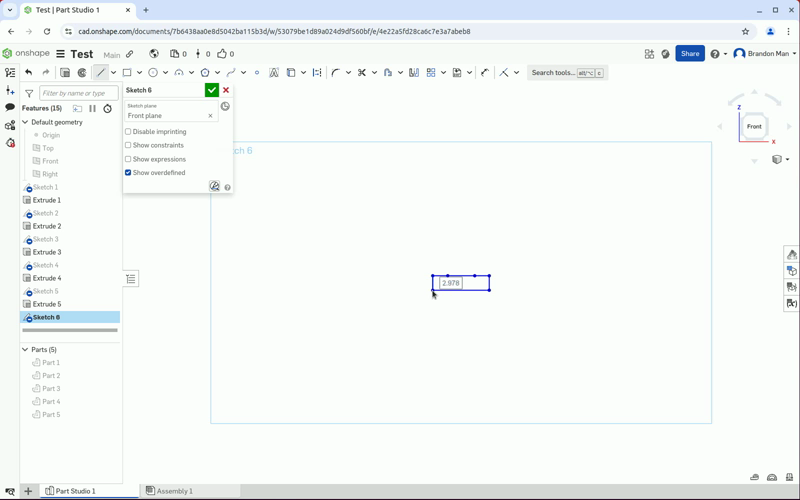
mouse_move(434, 287)
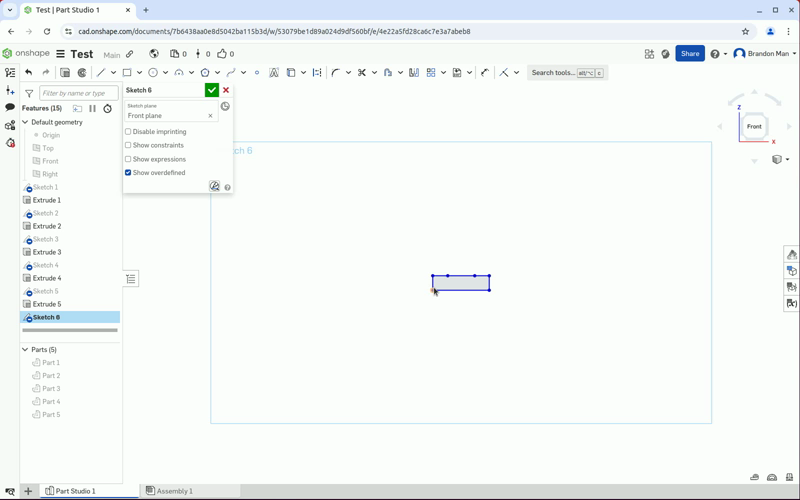
scroll(6)
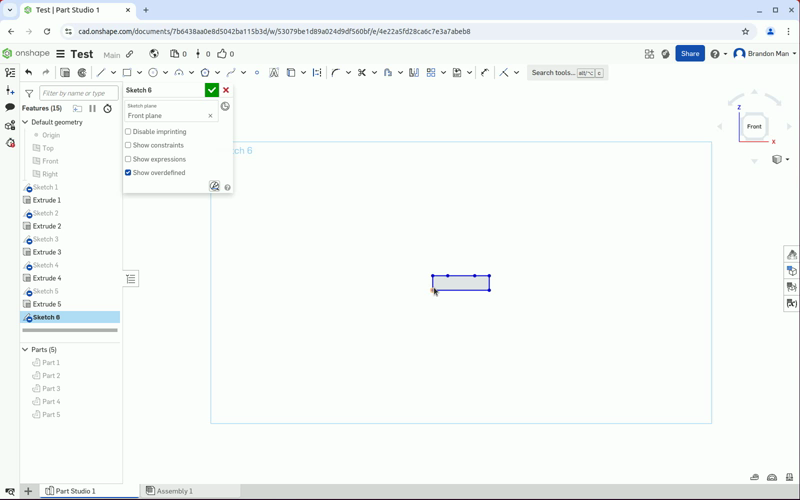
scroll(6)
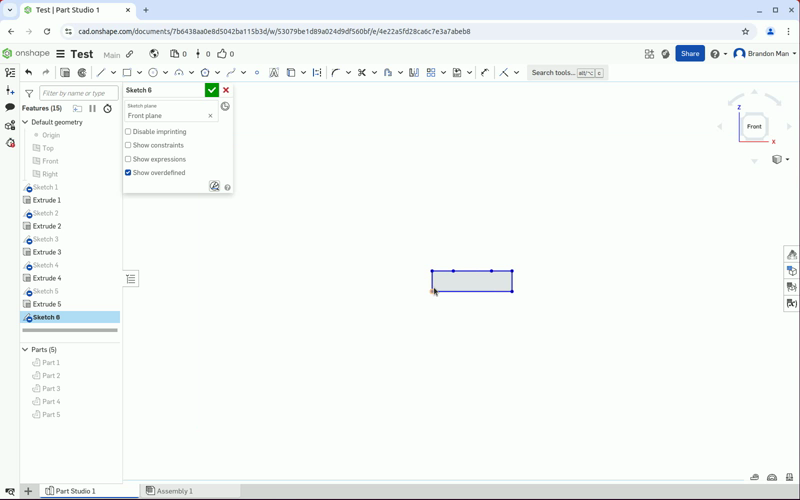
scroll(6)
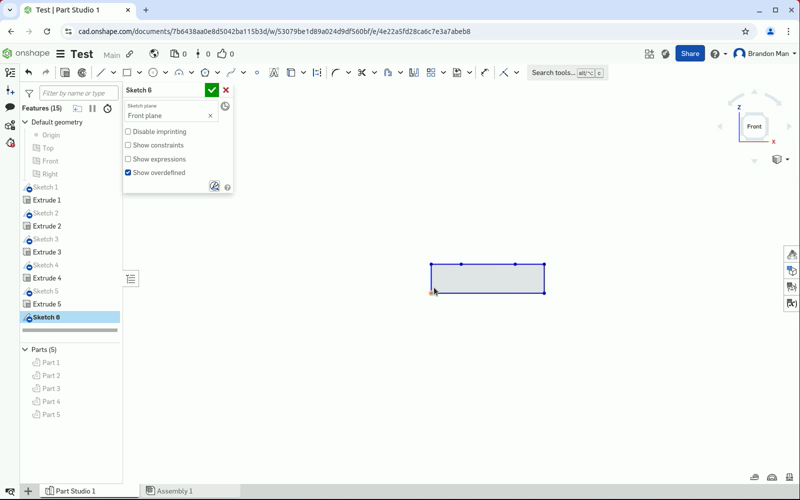
scroll(6)
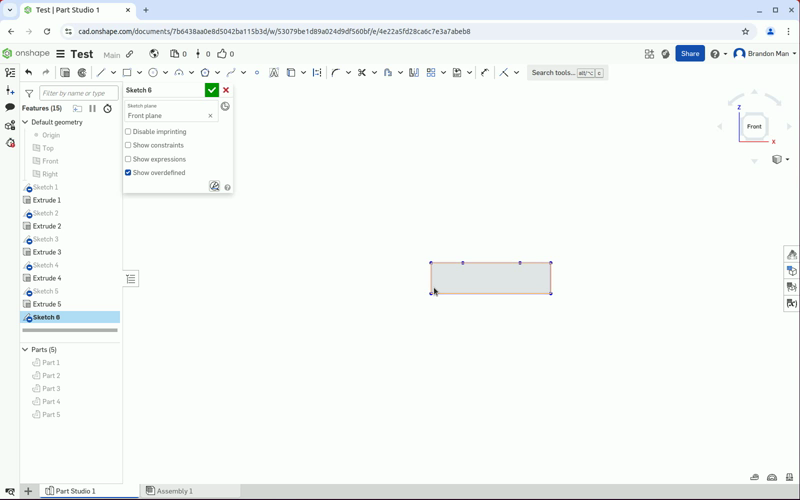
scroll(6)
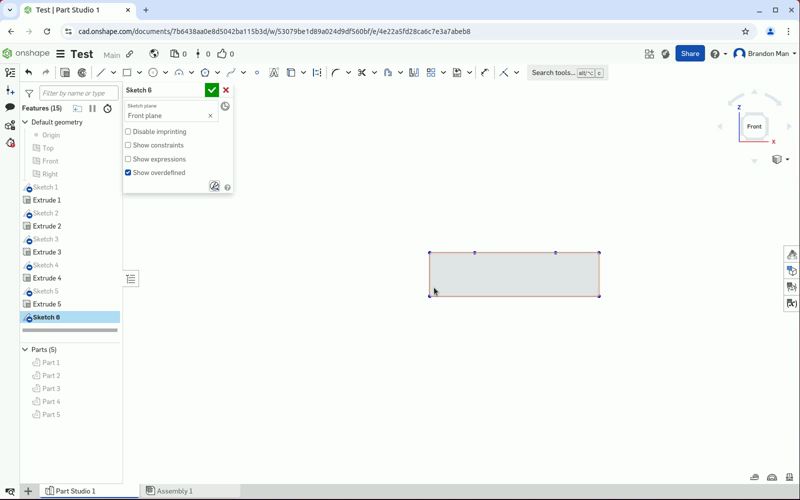
scroll(6)
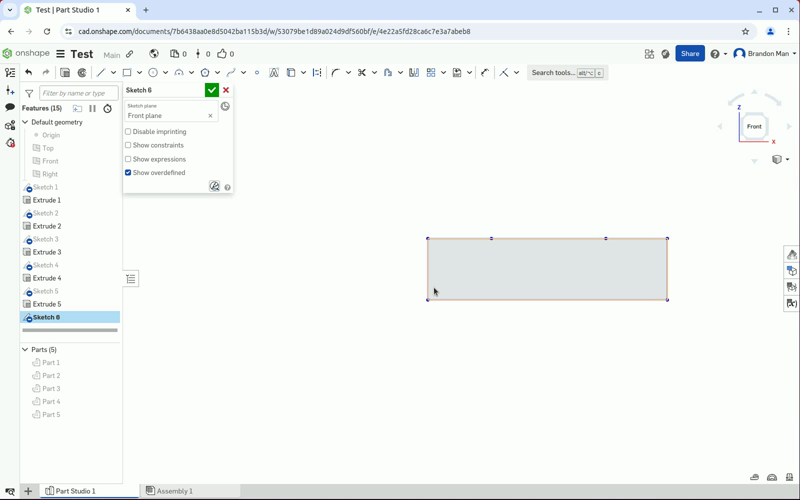
scroll(6)
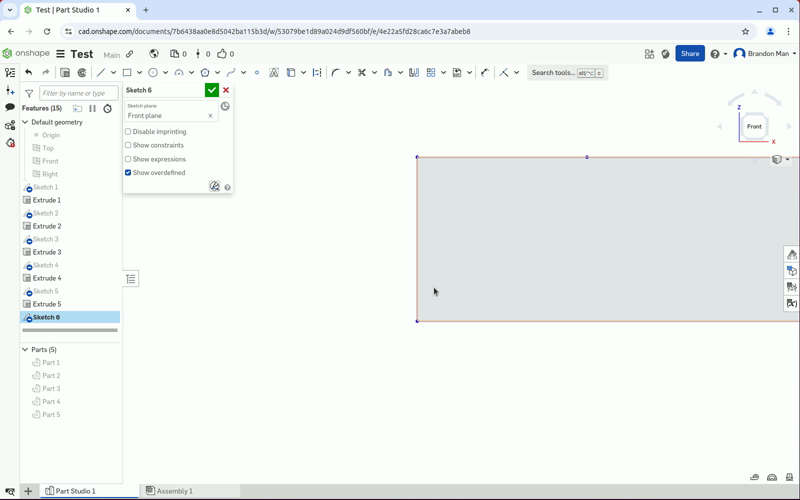
click(434, 287)
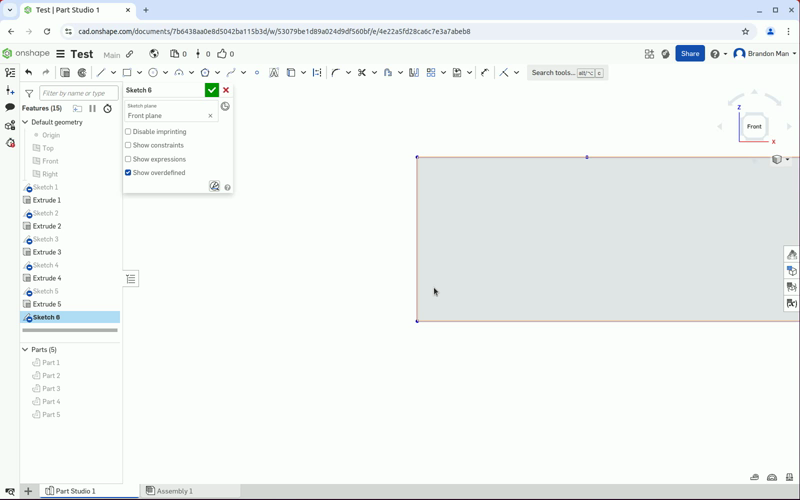
scroll(-6)
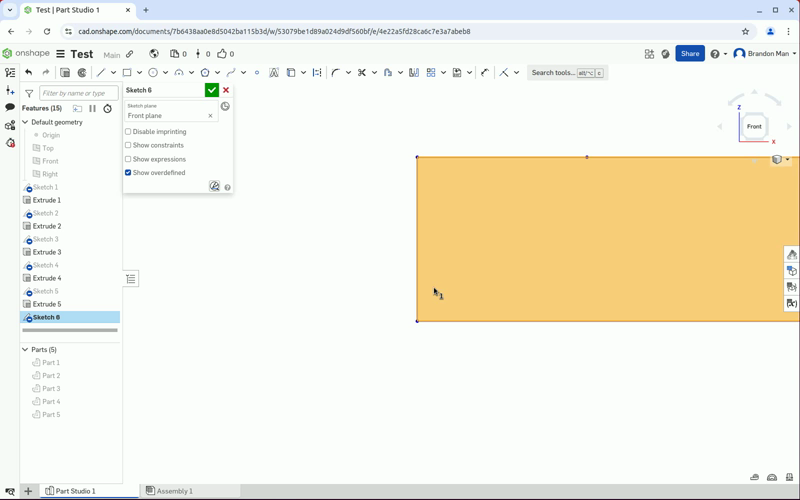
scroll(-6)
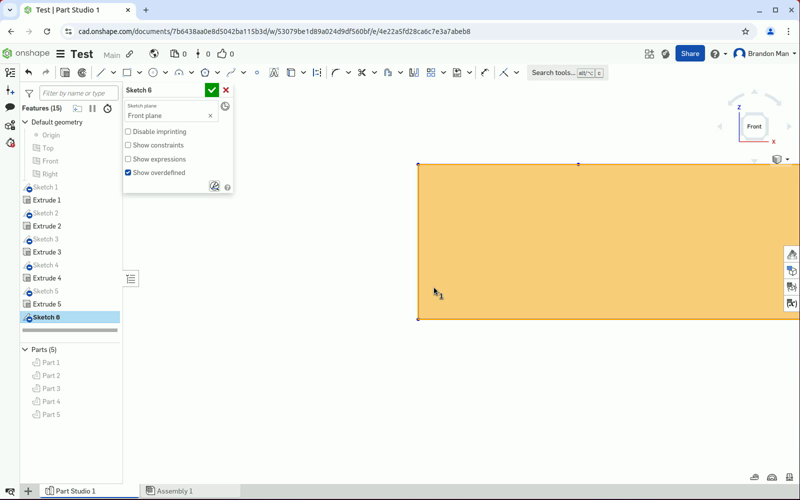
scroll(-6)
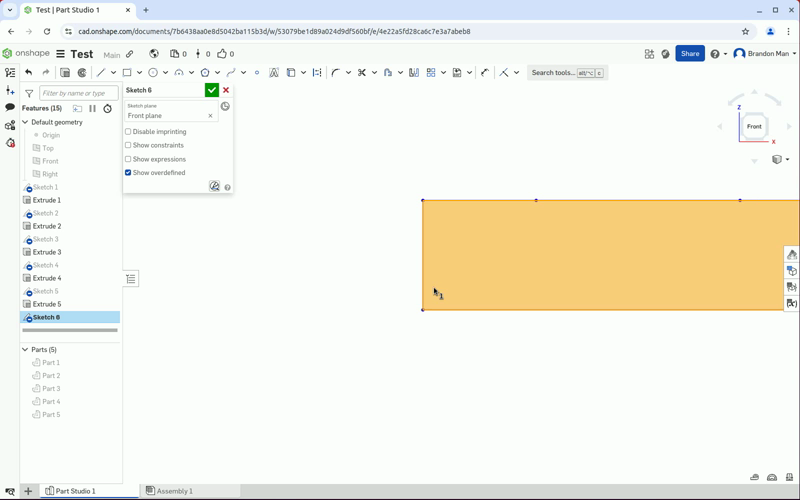
scroll(-6)
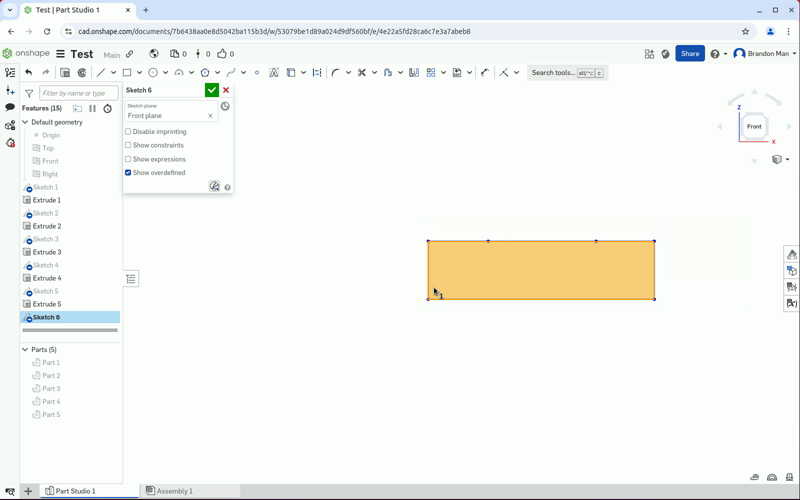
scroll(-6)
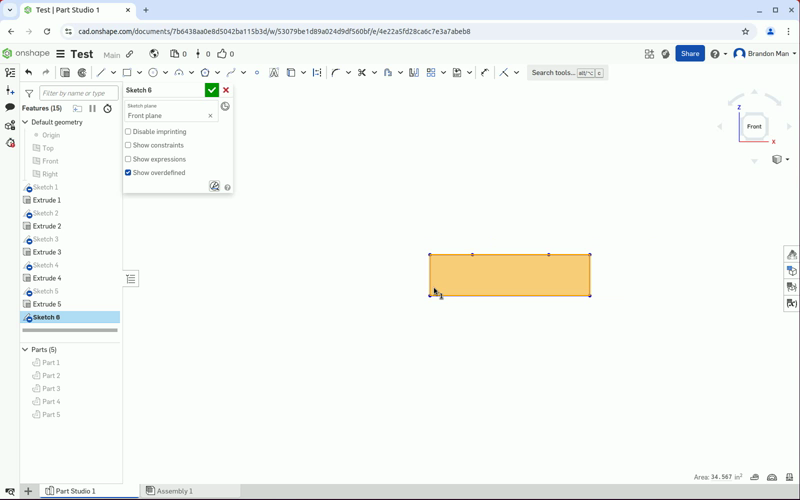
scroll(-6)
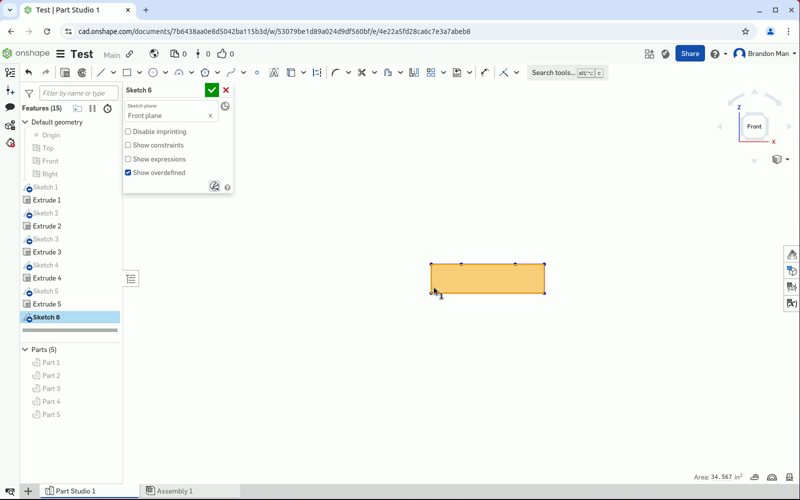
scroll(-6)
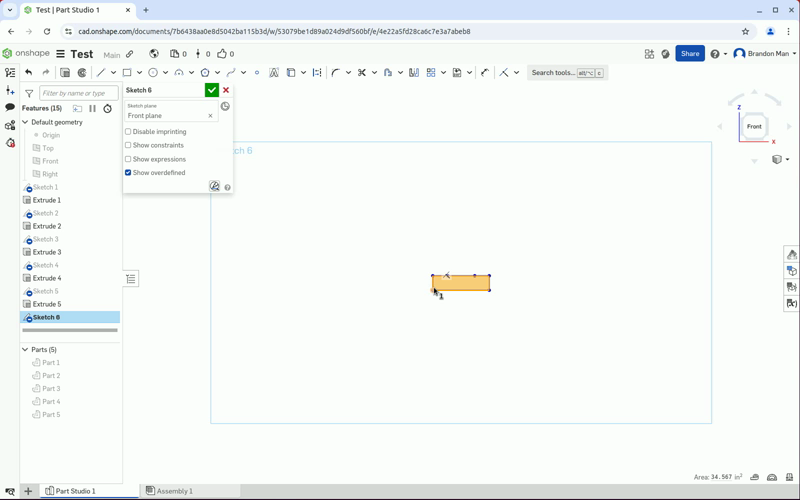
mouse_move(73, 352)
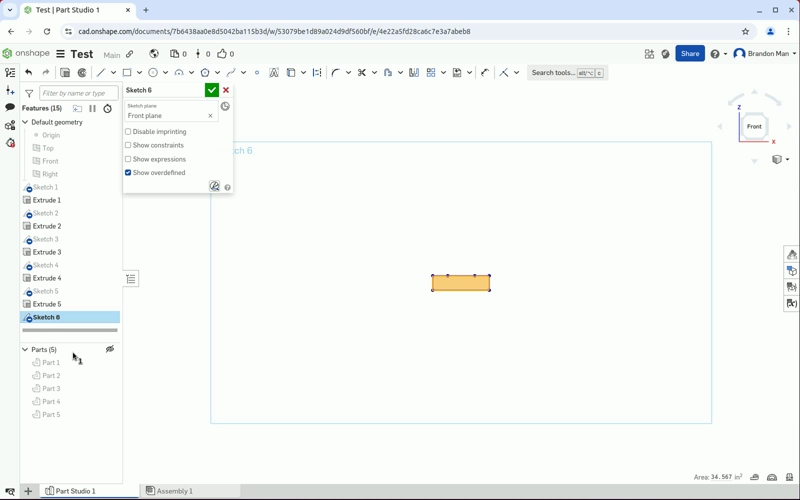
key(shift+y)
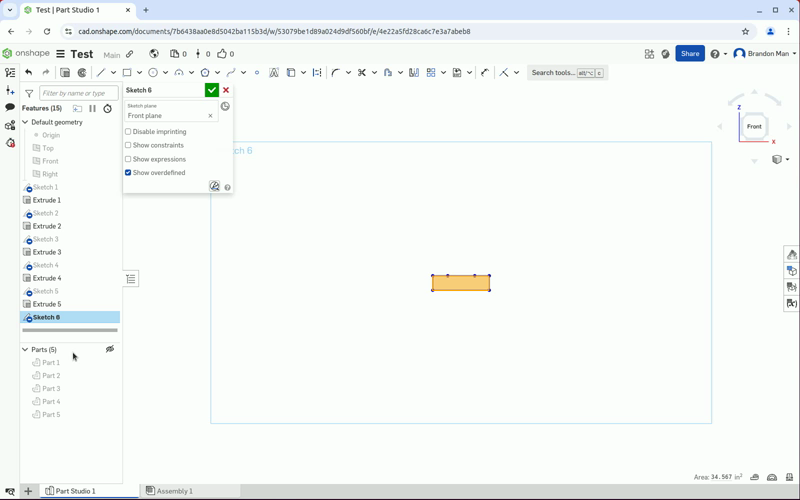
key(shift+e)
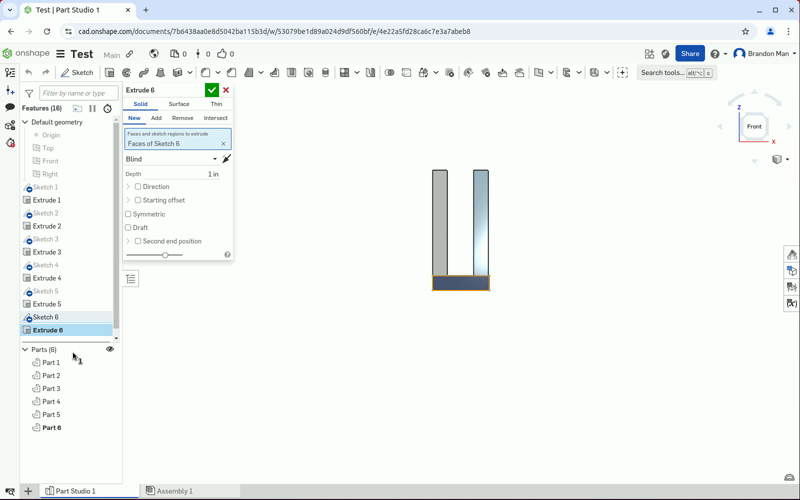
mouse_move(143, 106)
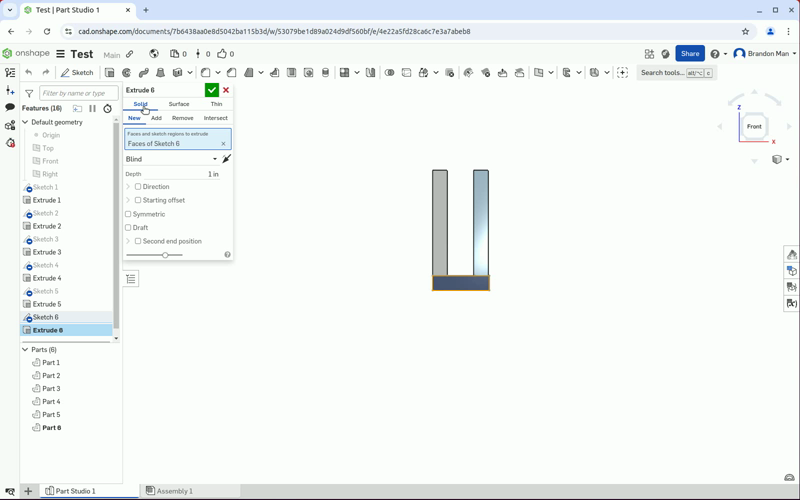
click(143, 106)
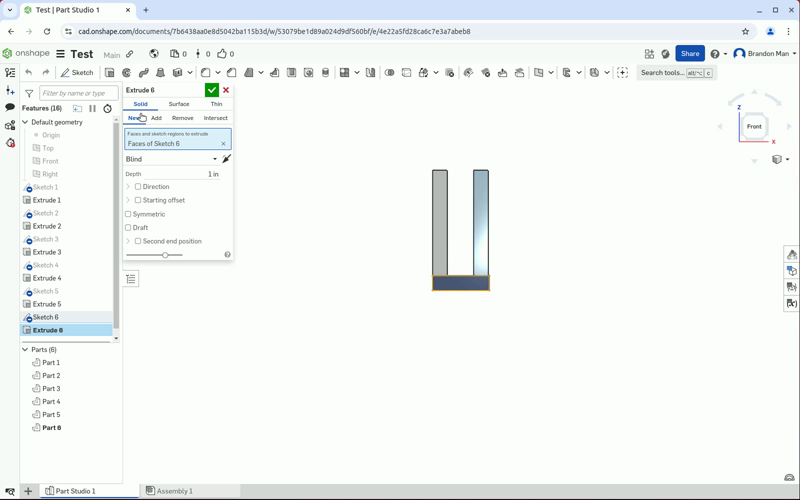
mouse_move(137, 120)
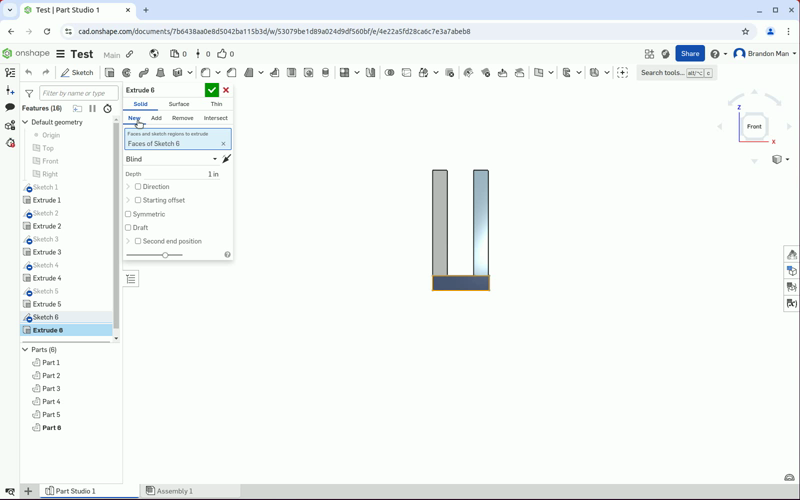
click(137, 120)
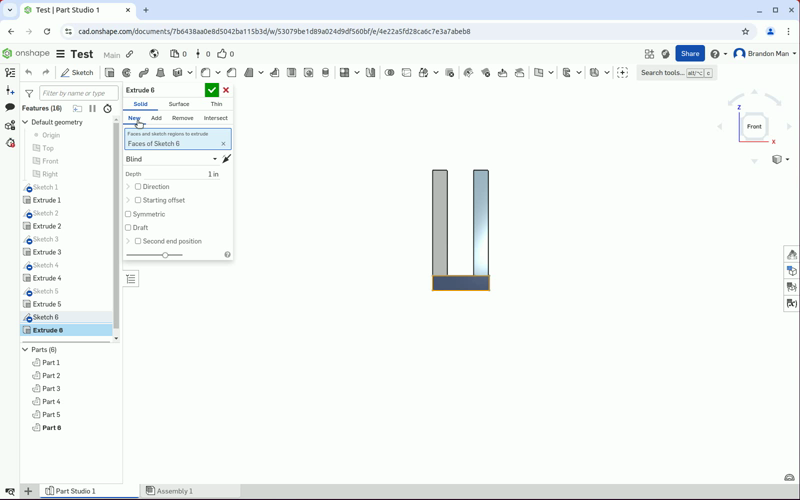
key(tab, 4)
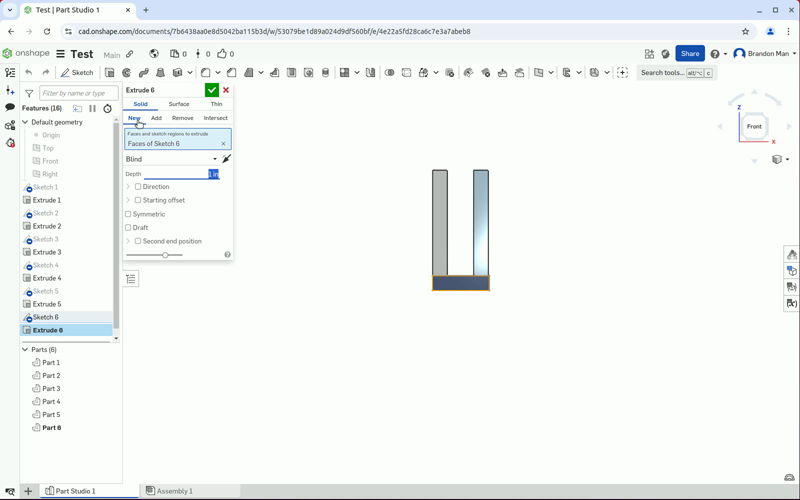
text(30.57)
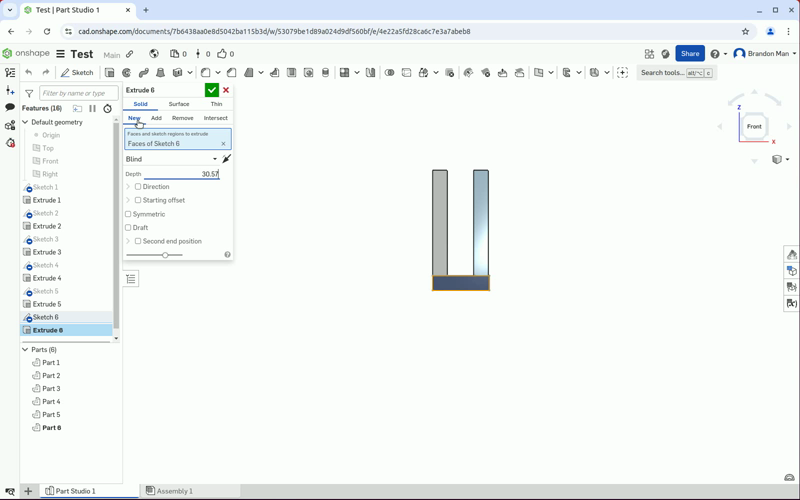
key(enter)
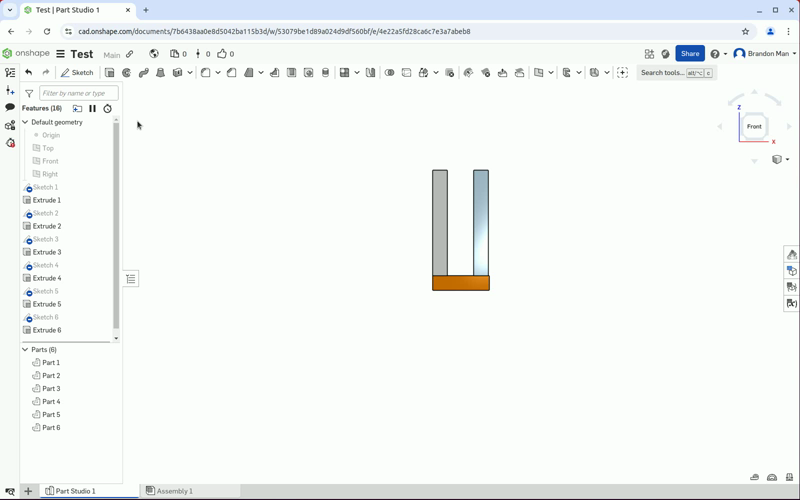
key(shift+h)
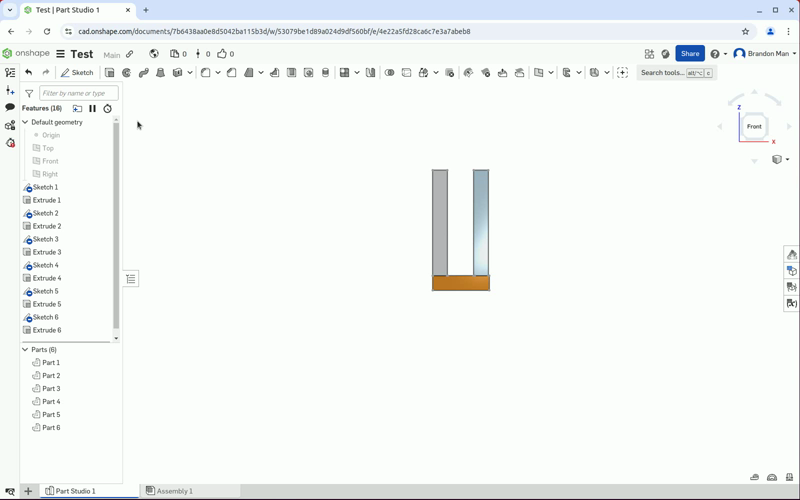
key(shift+h)
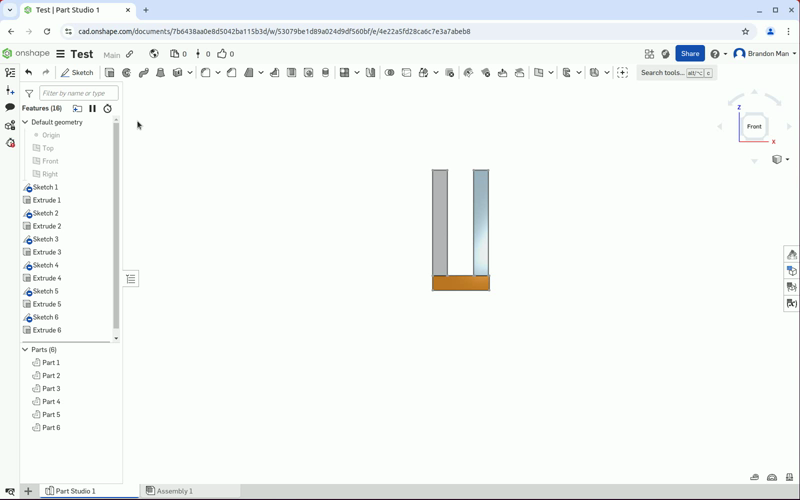
key(shift+7)
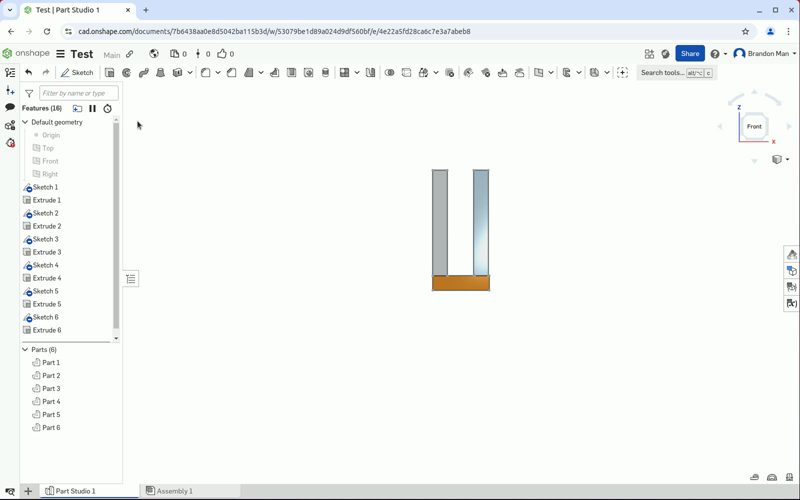
key(left, 2)
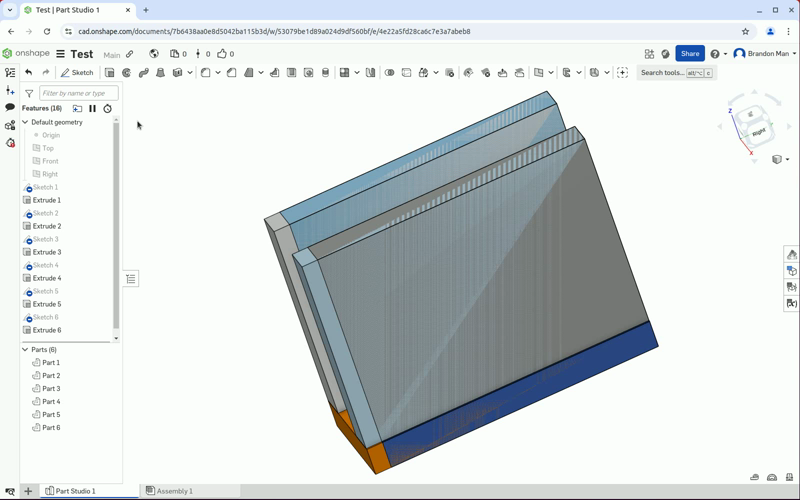
key(down, 2)
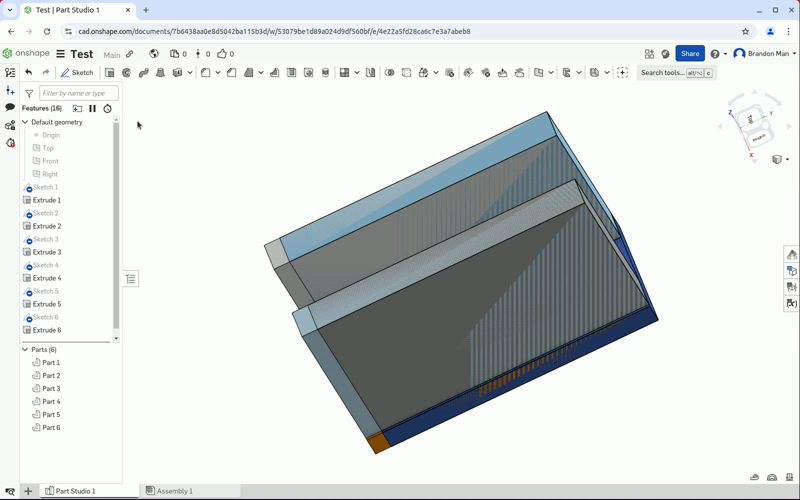
key(up, 2)
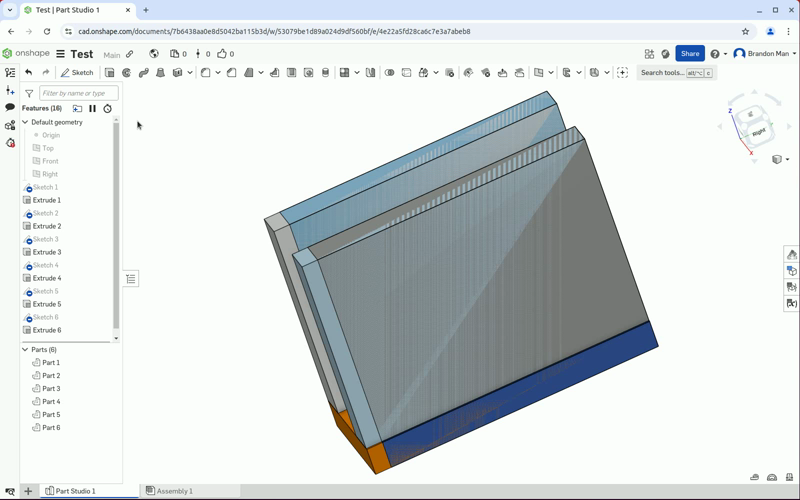
key(right, 2)
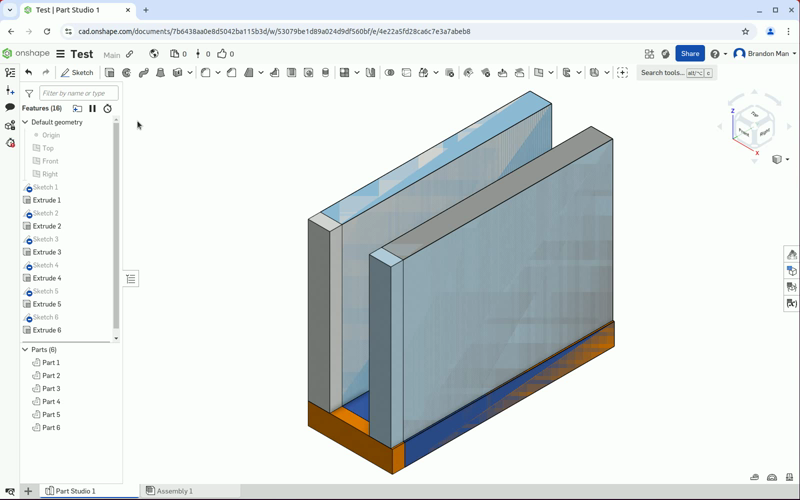
mouse_move(69, 189)
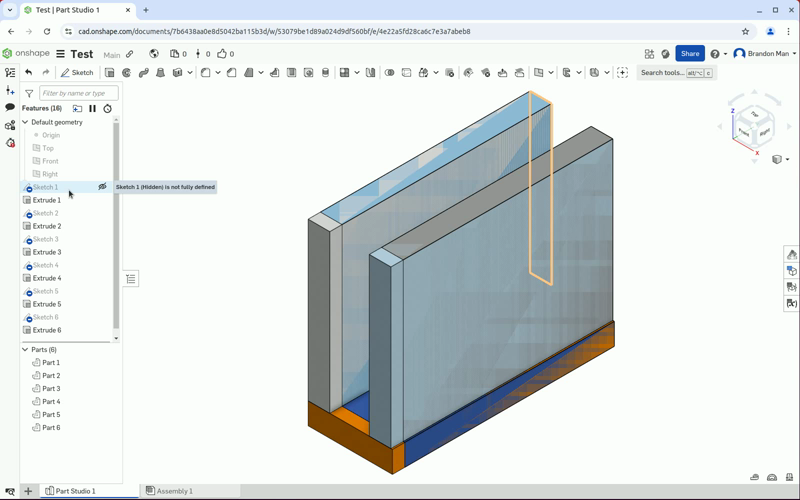
click(69, 189)